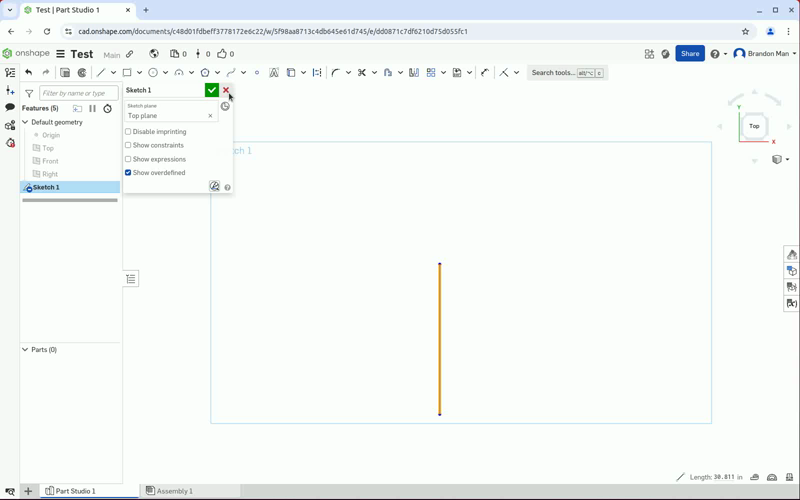
key(shift+h)
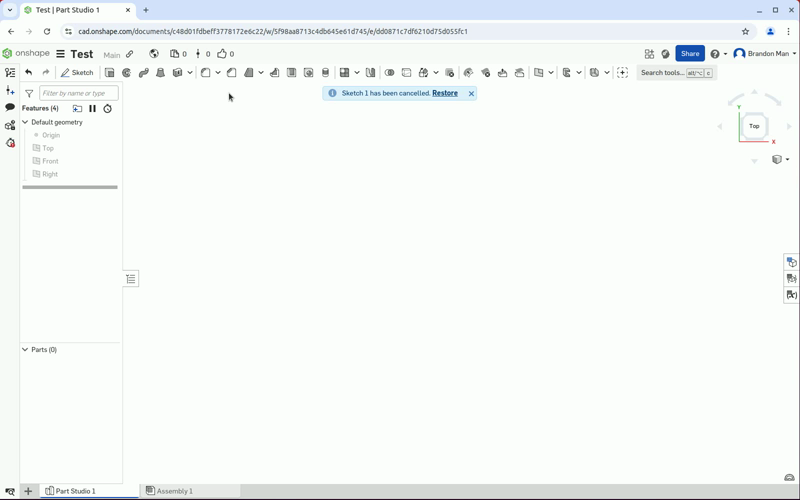
mouse_move(73, 352)
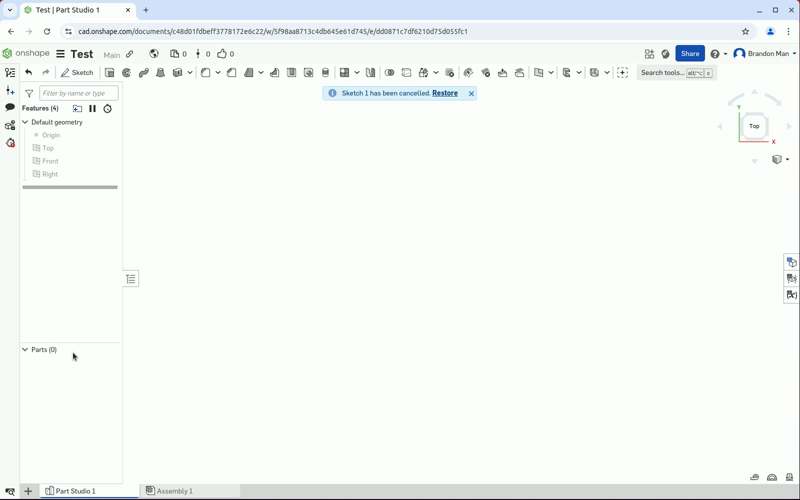
key(y)
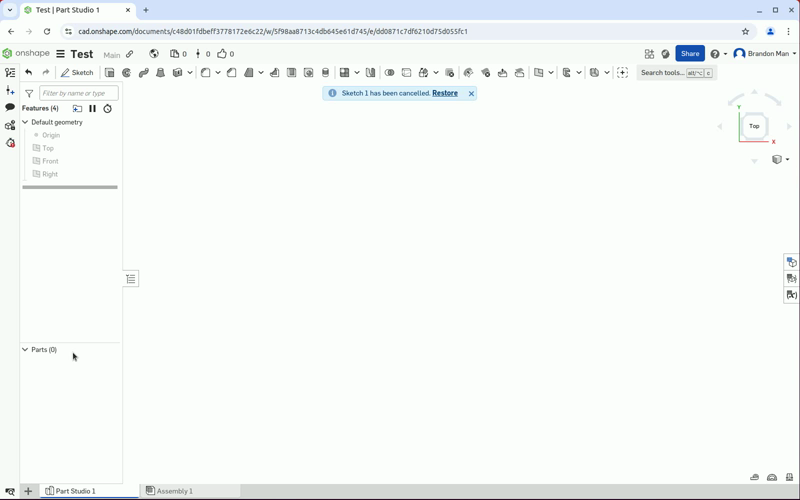
key(shift+p)
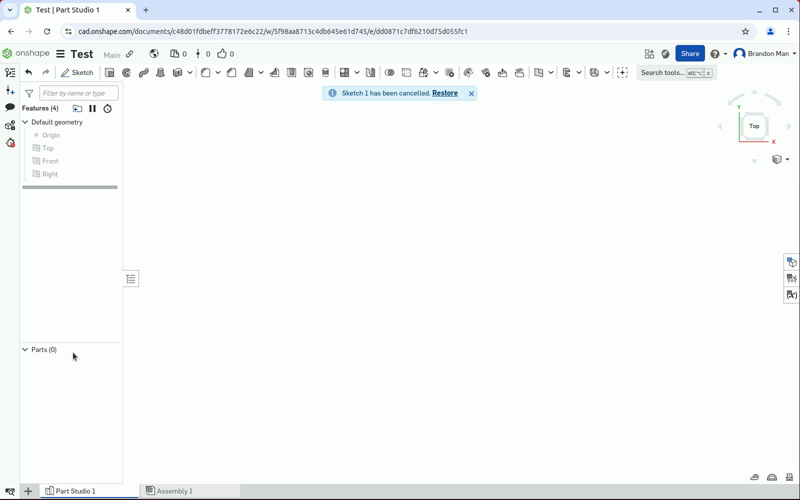
key(space)
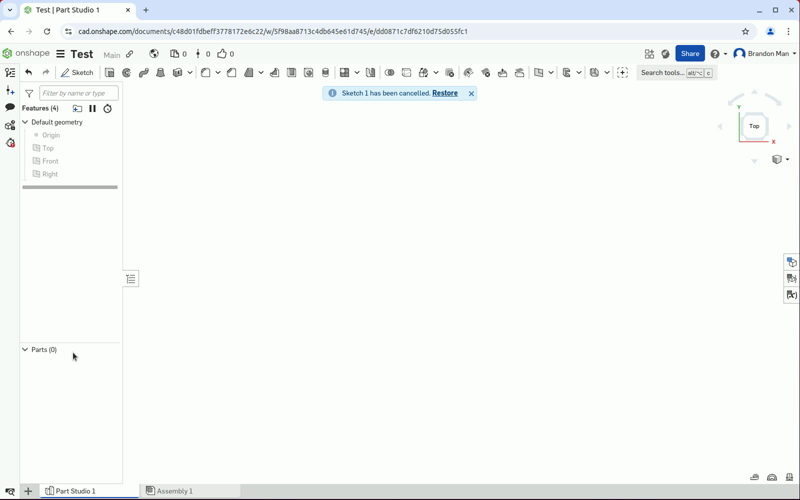
key_down(shift)
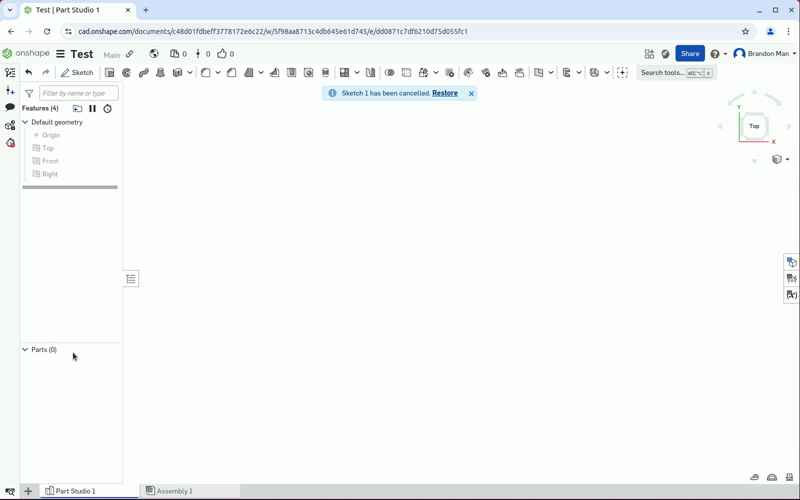
key(up)
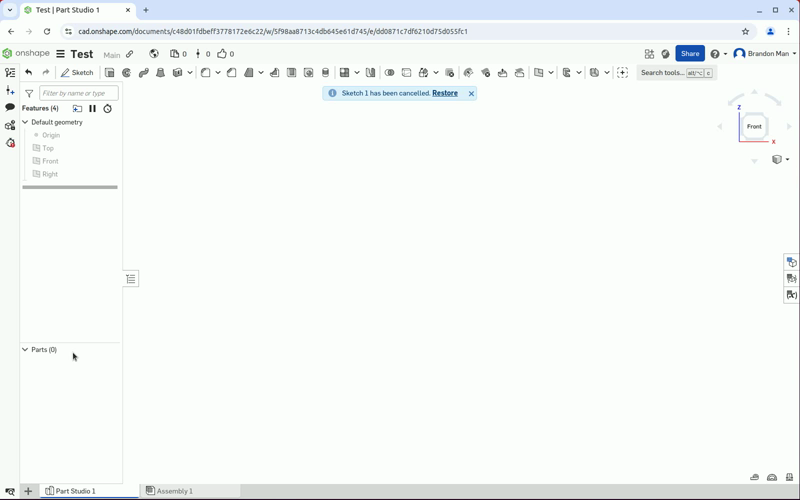
key_up(shift)
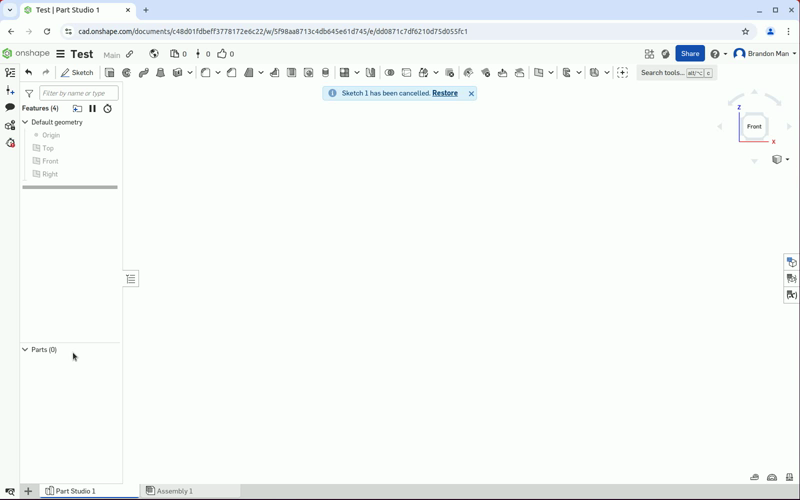
key(space)
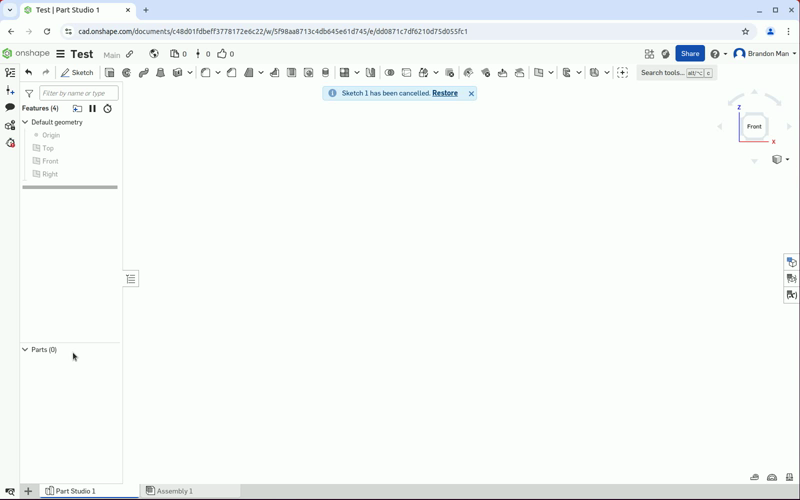
key_down(shift)
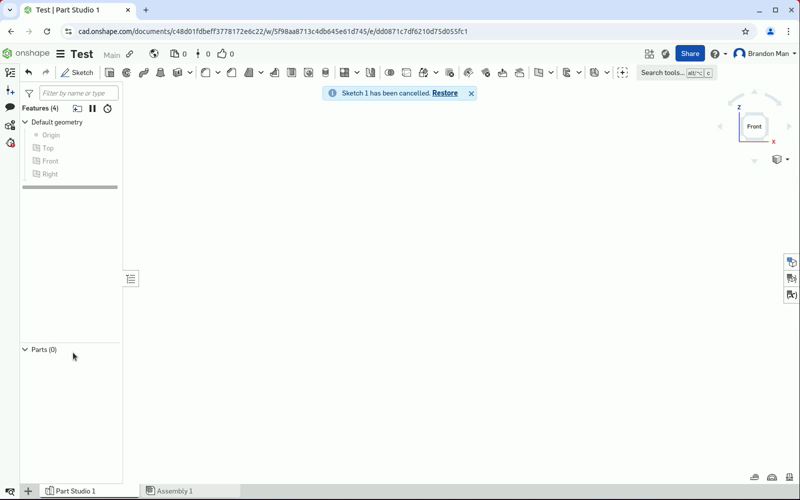
key(left)
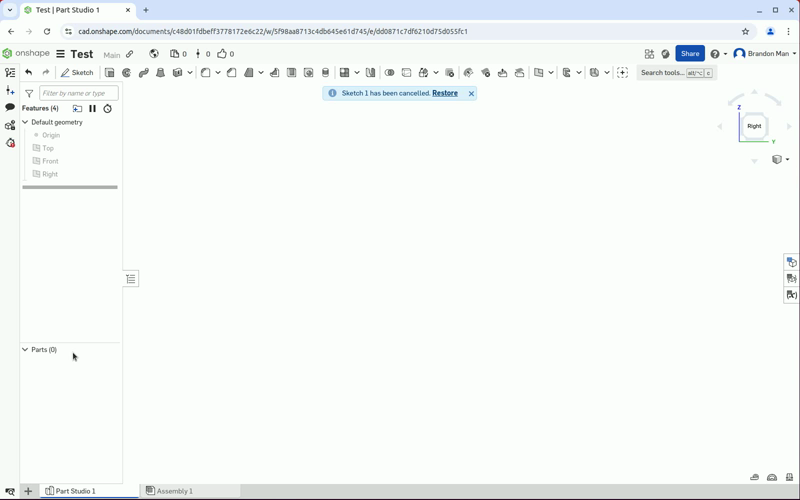
key_up(shift)
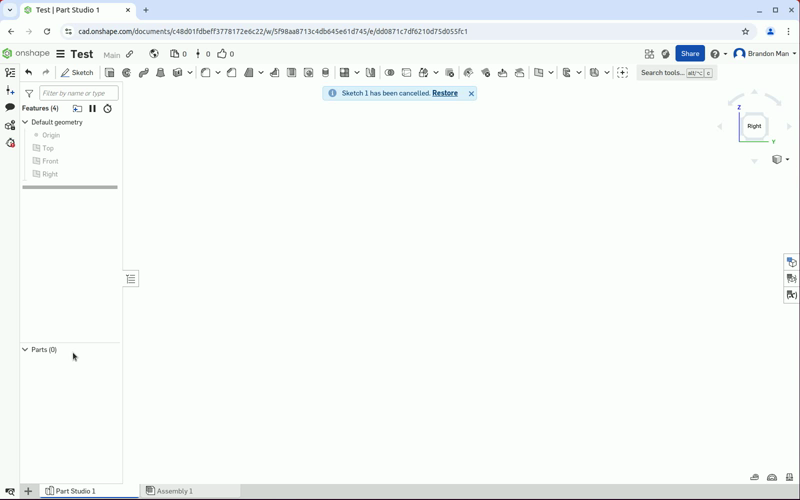
mouse_move(73, 352)
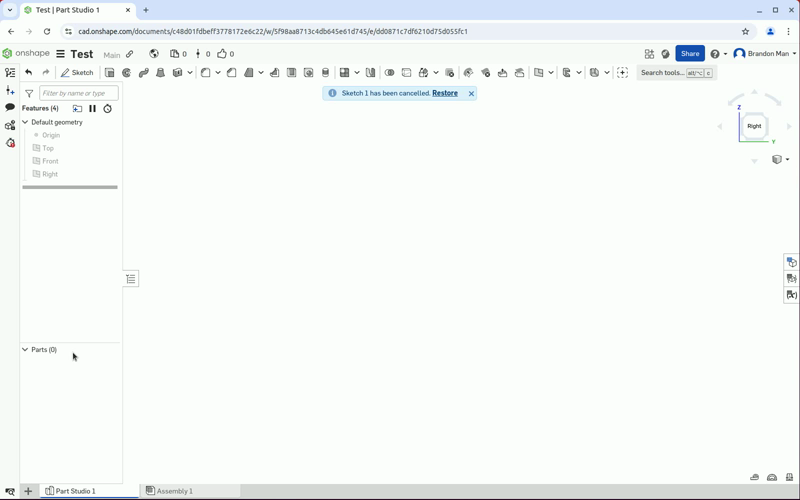
key(shift+y)
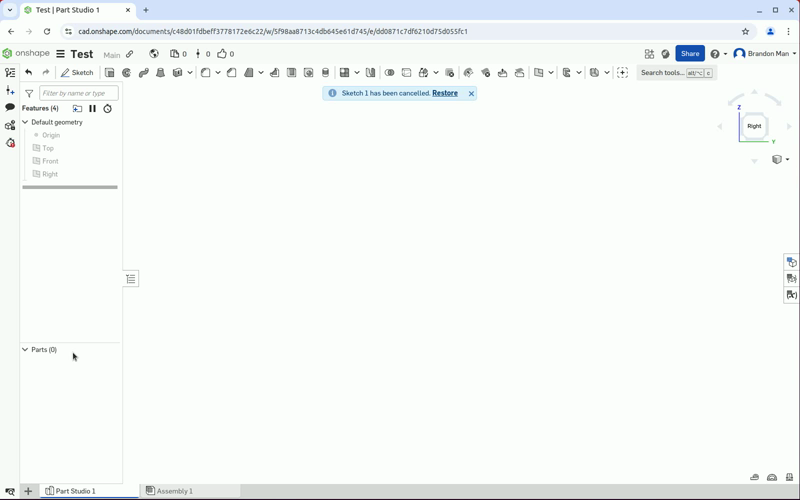
key(shift+s)
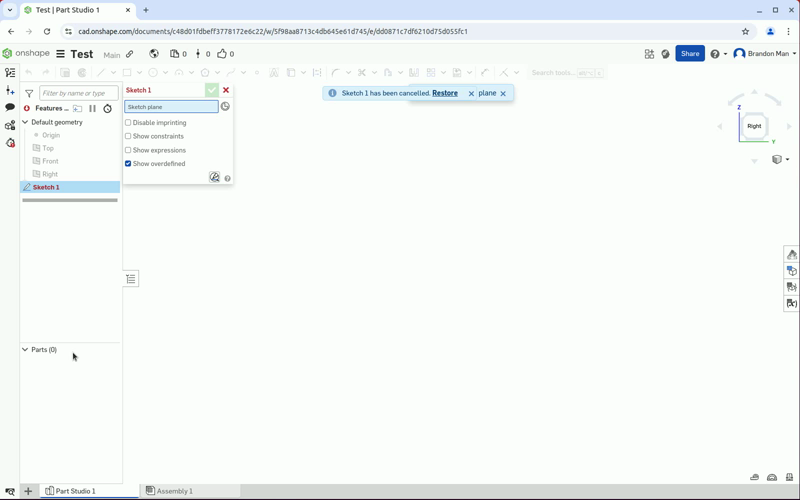
mouse_move(73, 176)
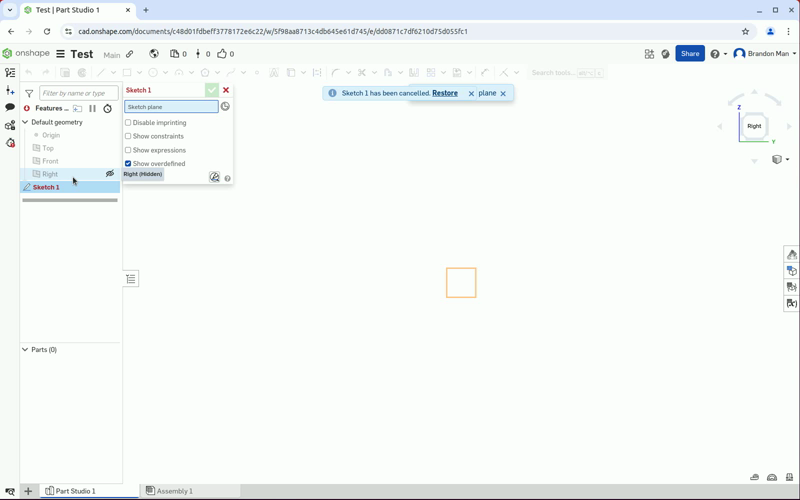
click(73, 176)
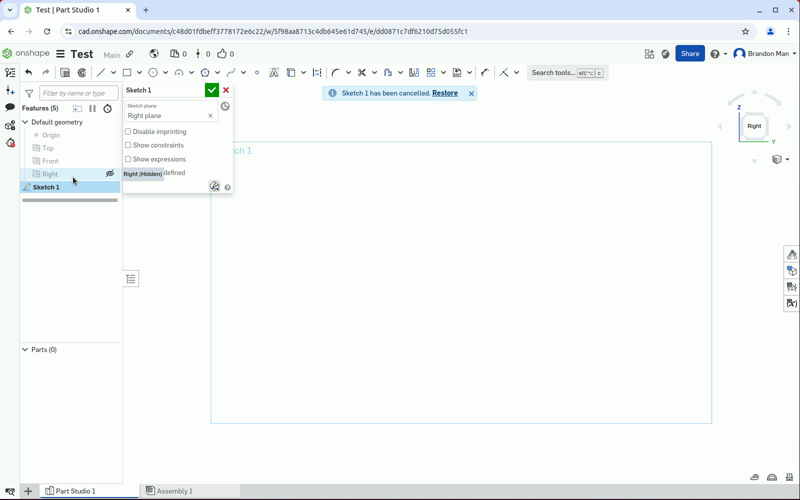
mouse_move(73, 352)
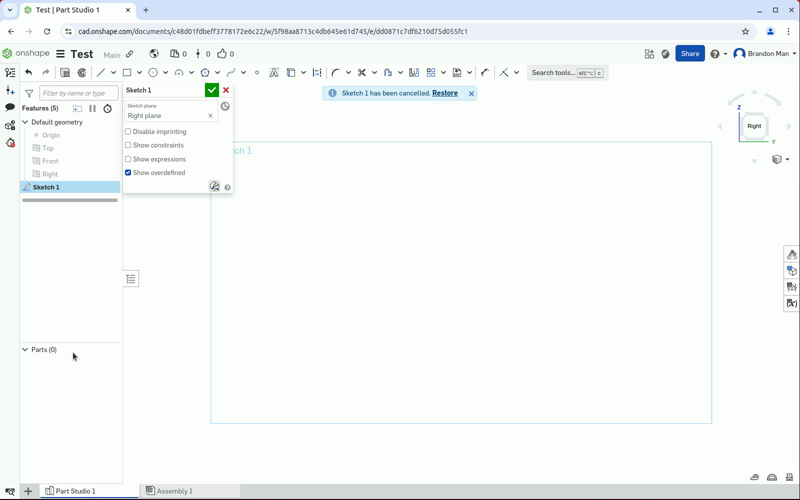
key(y)
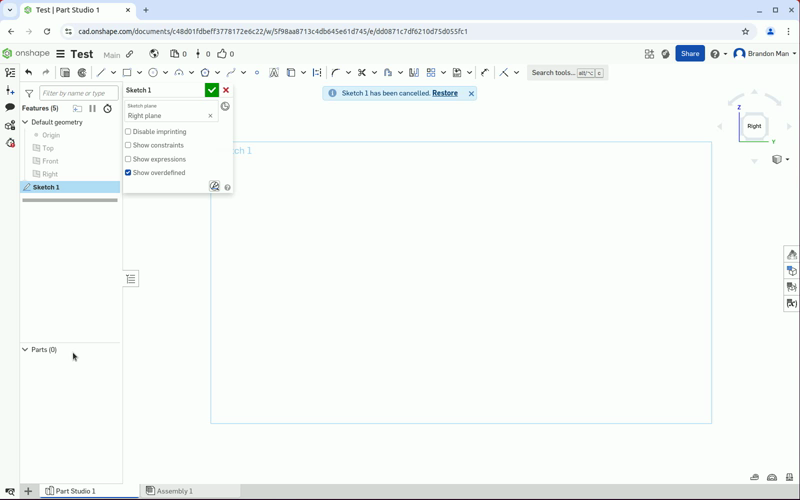
key(c)
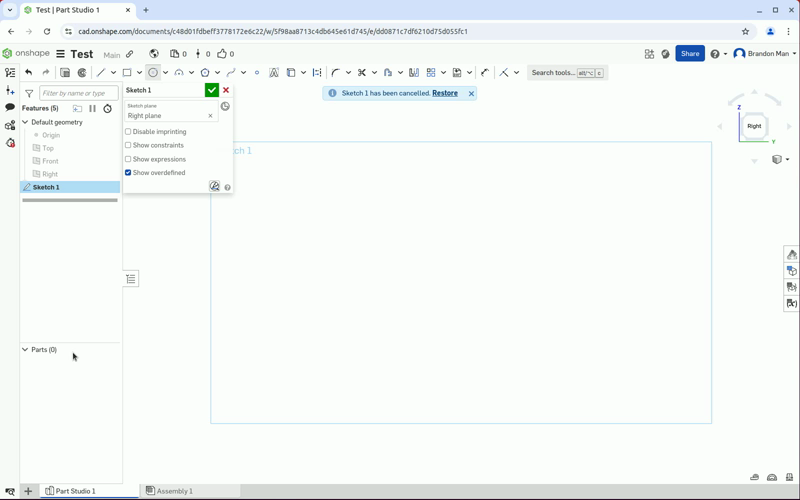
key_down(shift)
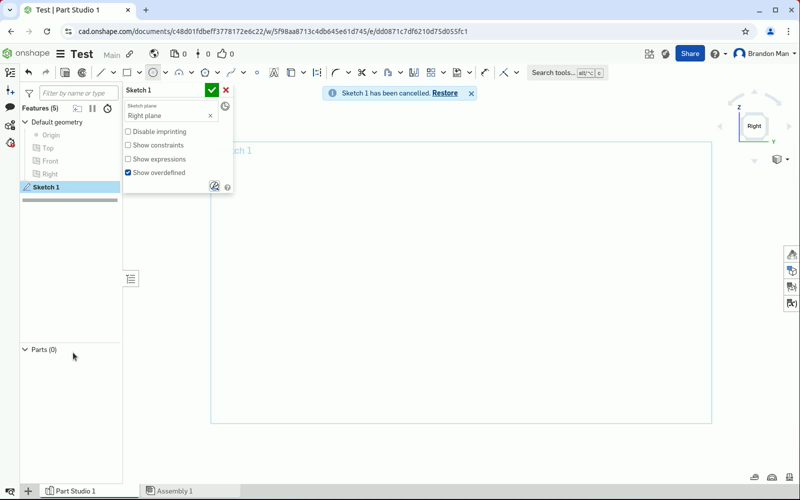
mouse_move(461, 282)
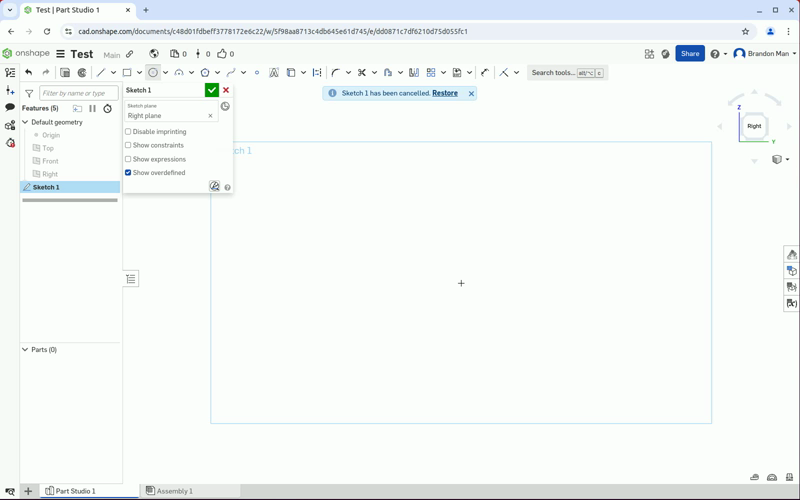
click(461, 282)
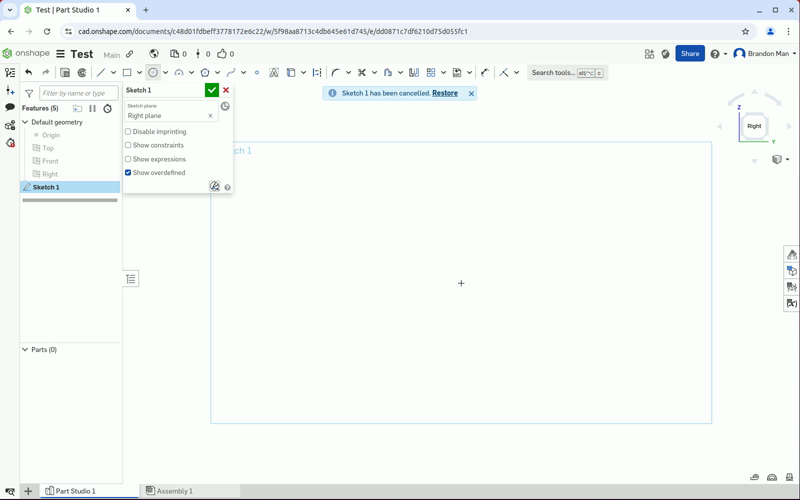
key_up(shift)
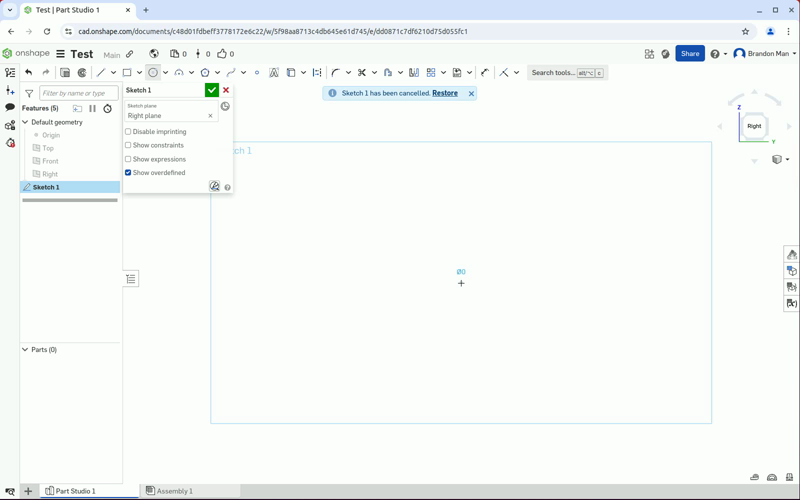
mouse_move(466, 282)
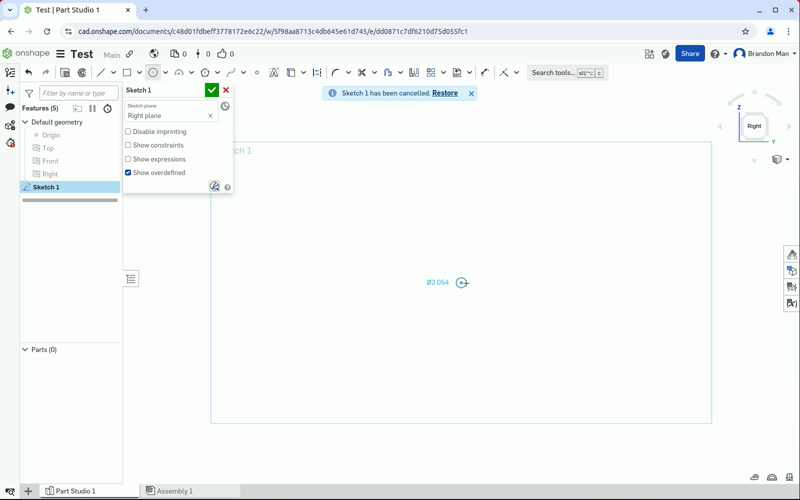
click(466, 282)
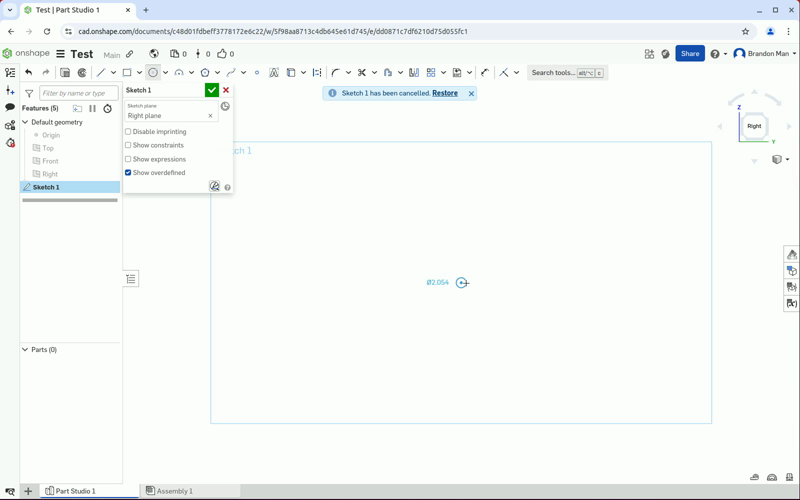
key(esc)
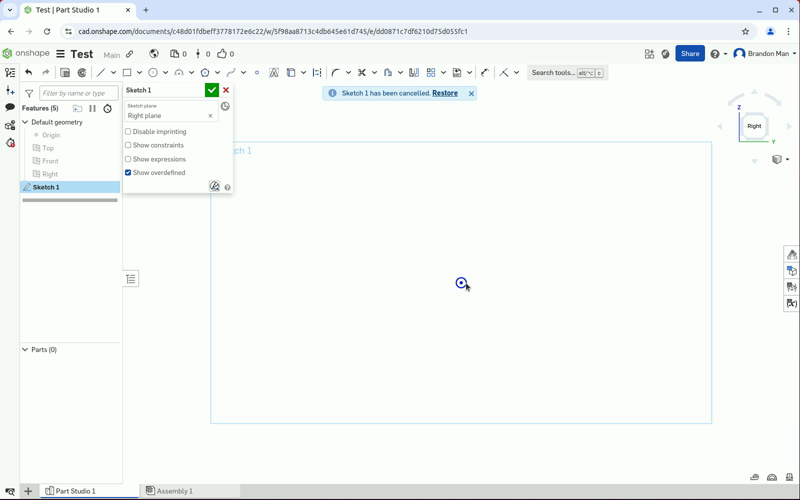
key(c)
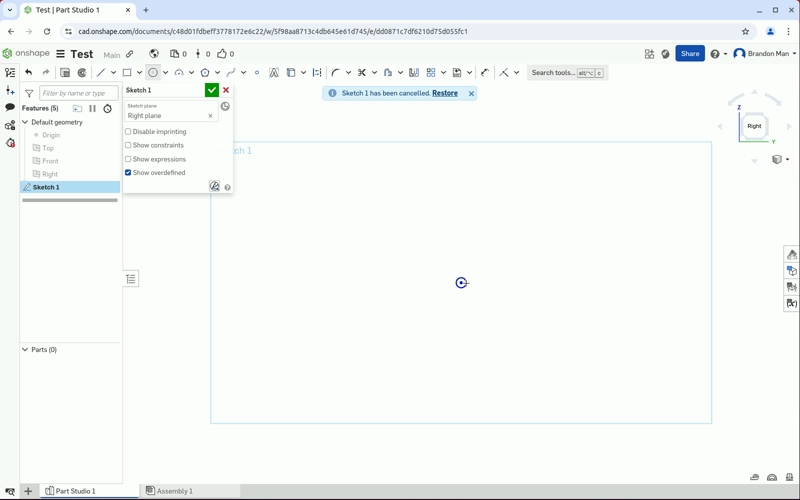
key_down(shift)
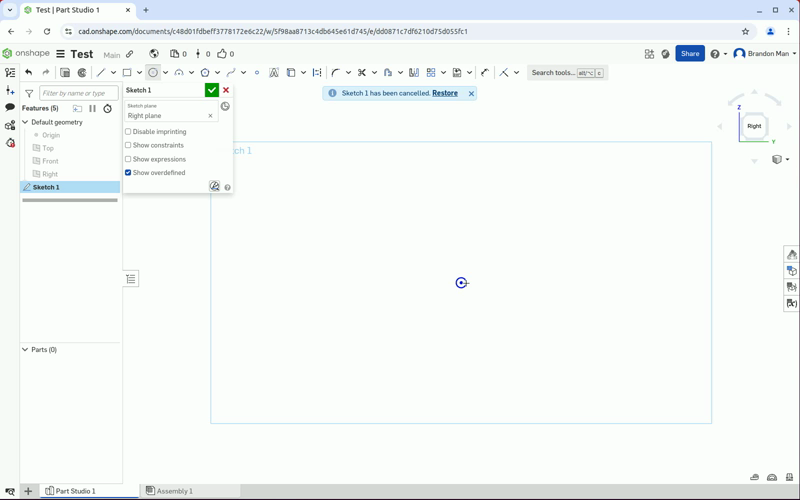
mouse_move(461, 282)
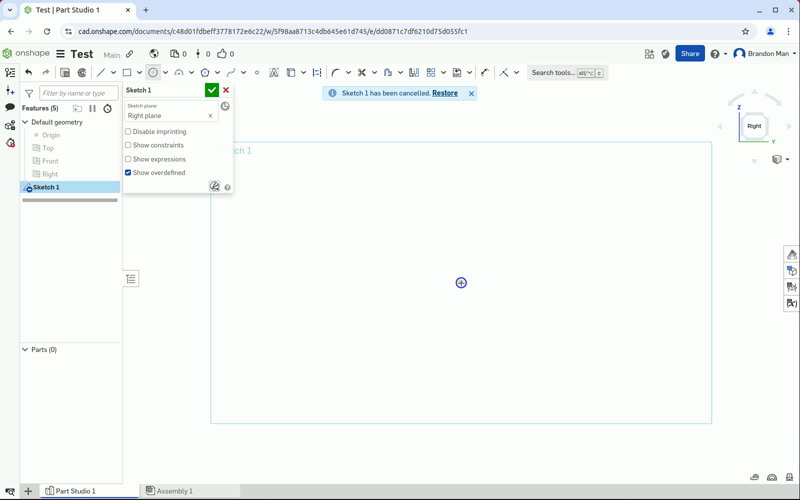
click(461, 282)
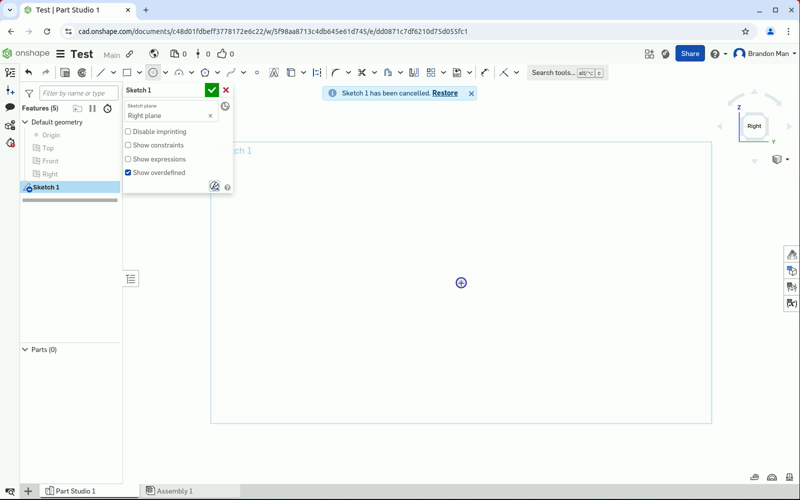
key_up(shift)
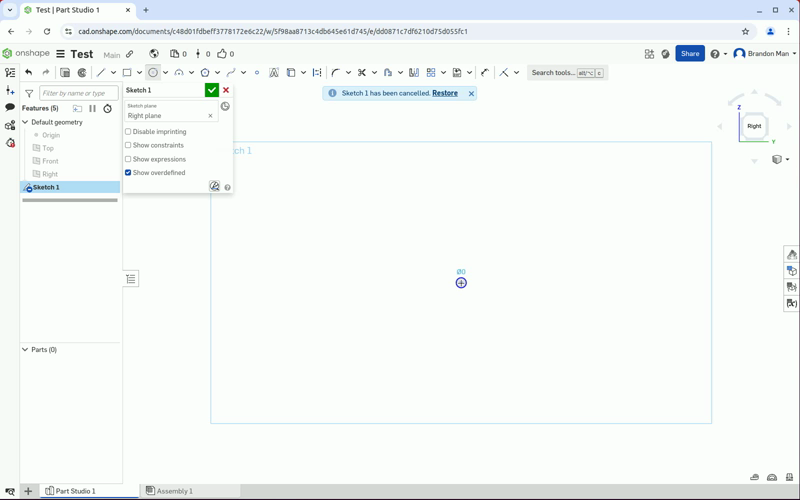
mouse_move(465, 282)
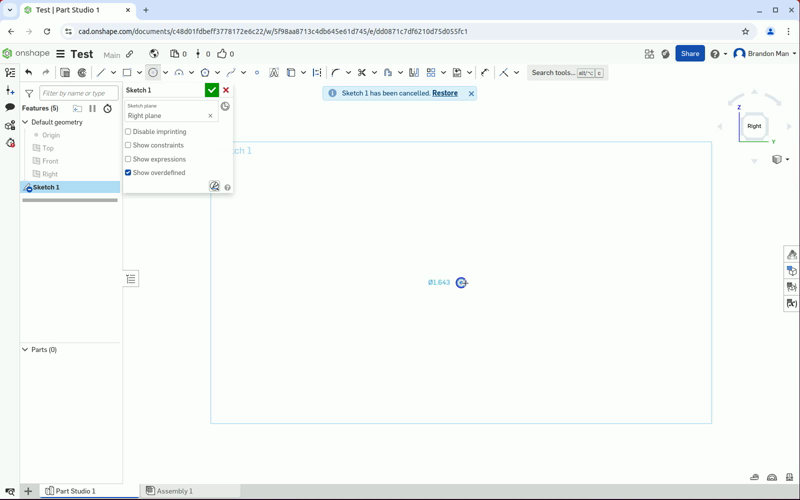
scroll(6)
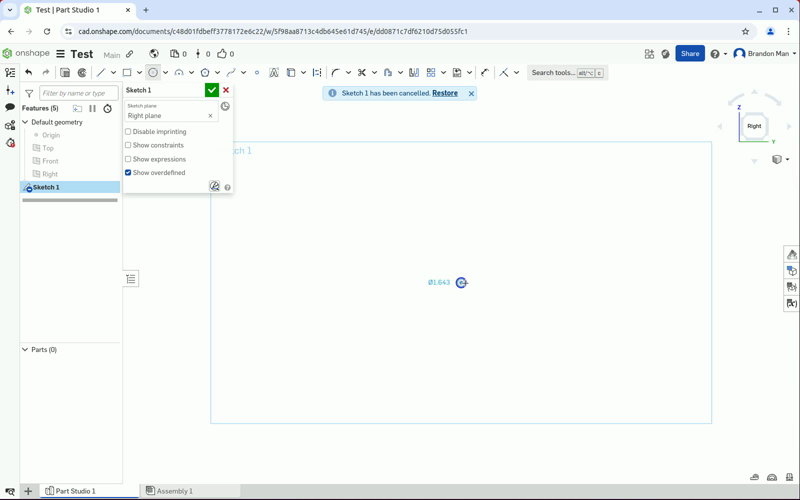
scroll(6)
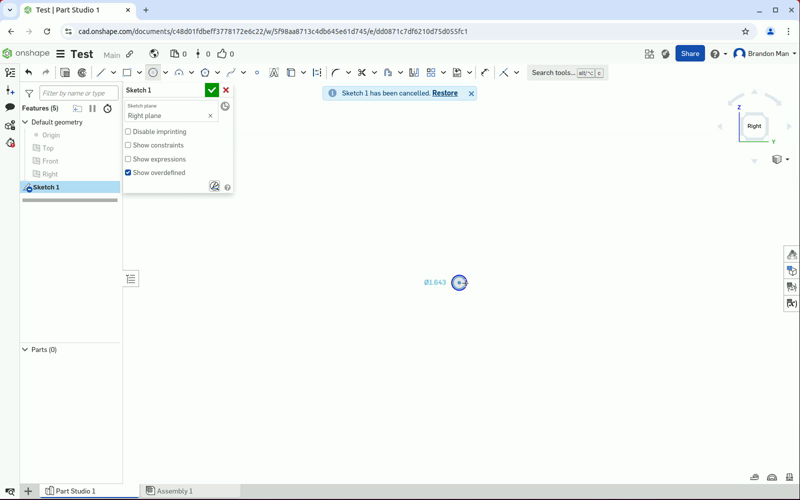
scroll(6)
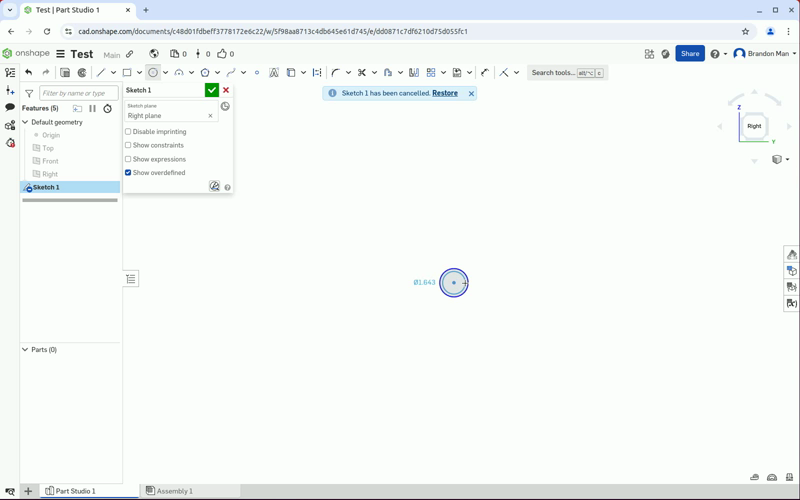
scroll(6)
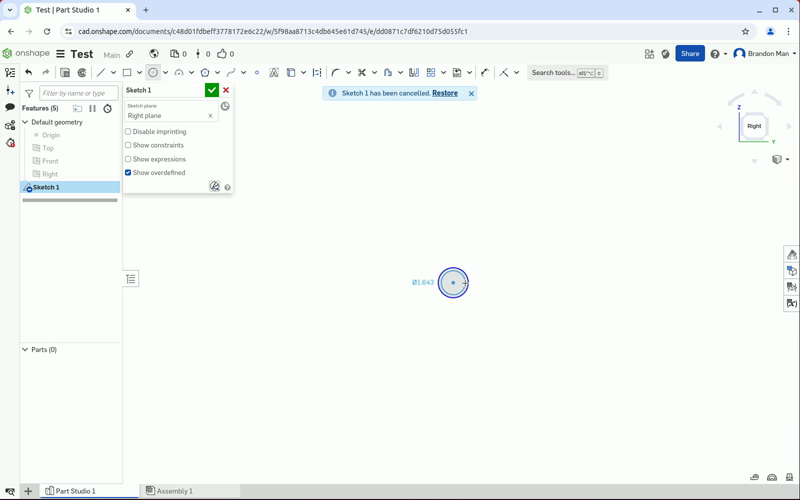
scroll(6)
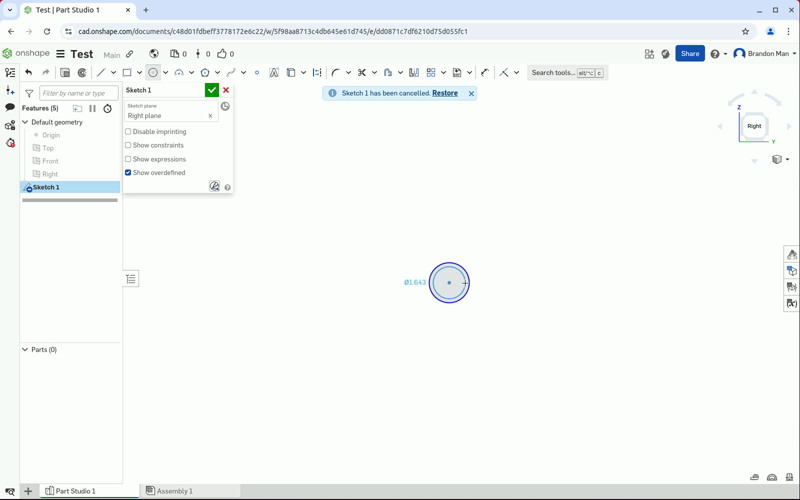
scroll(6)
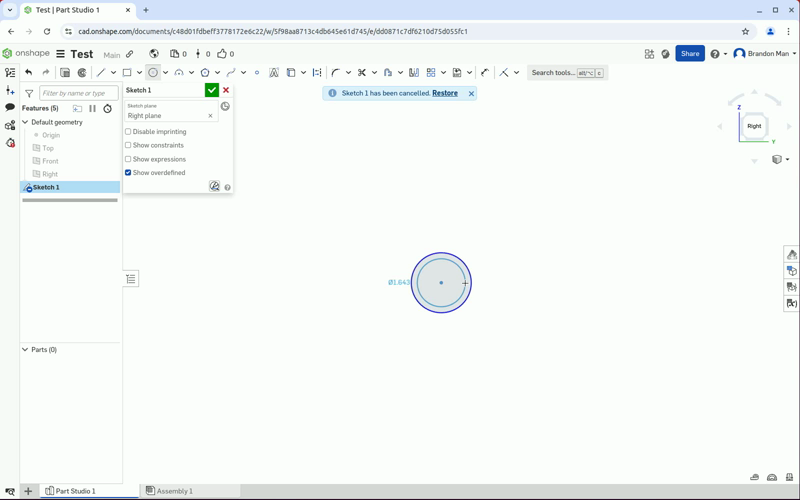
scroll(6)
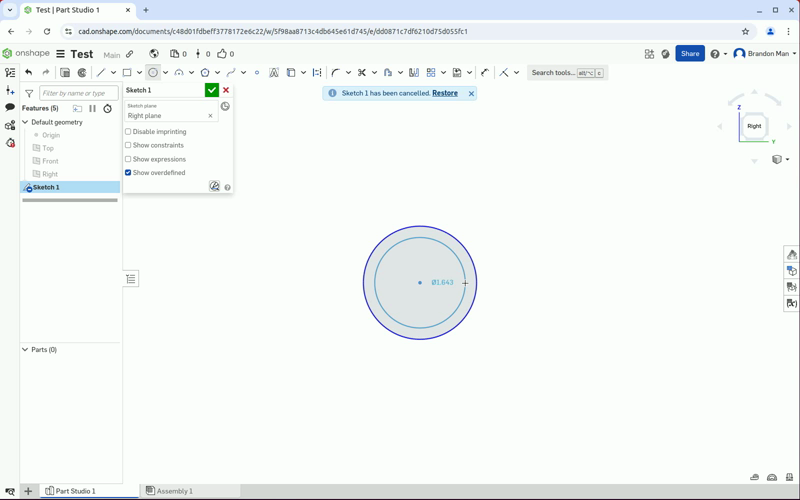
click(465, 282)
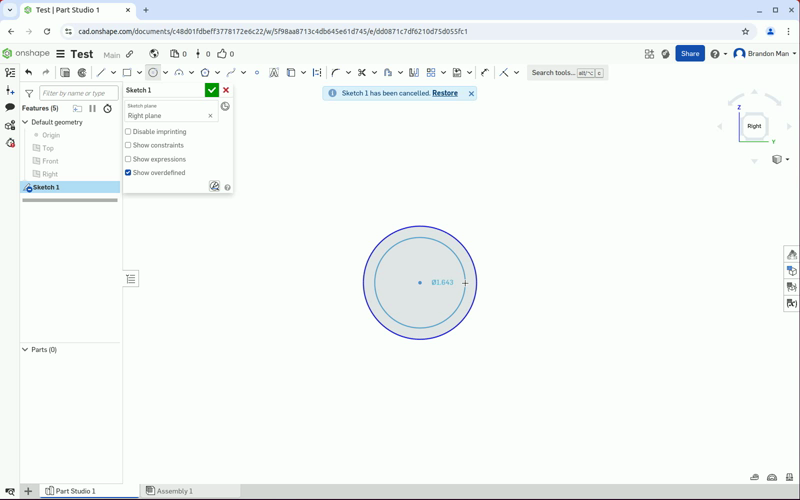
scroll(-6)
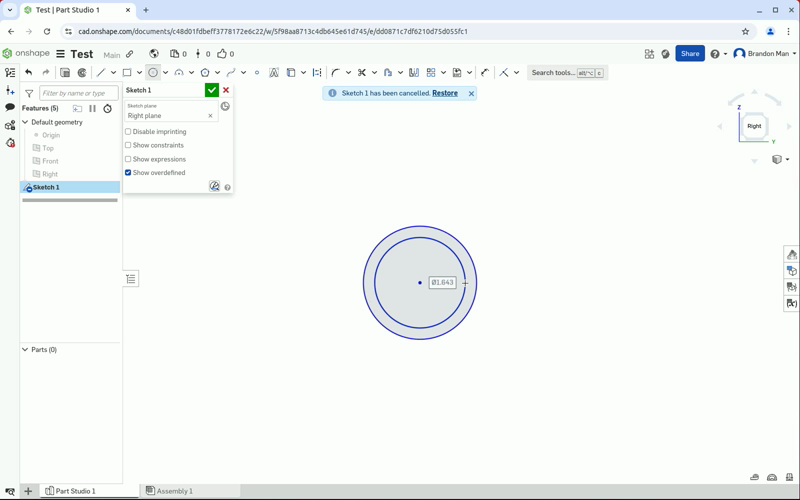
scroll(-6)
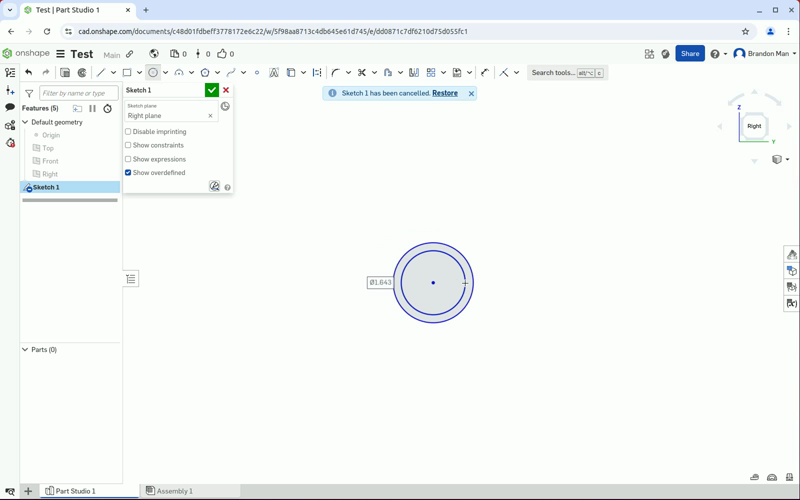
scroll(-6)
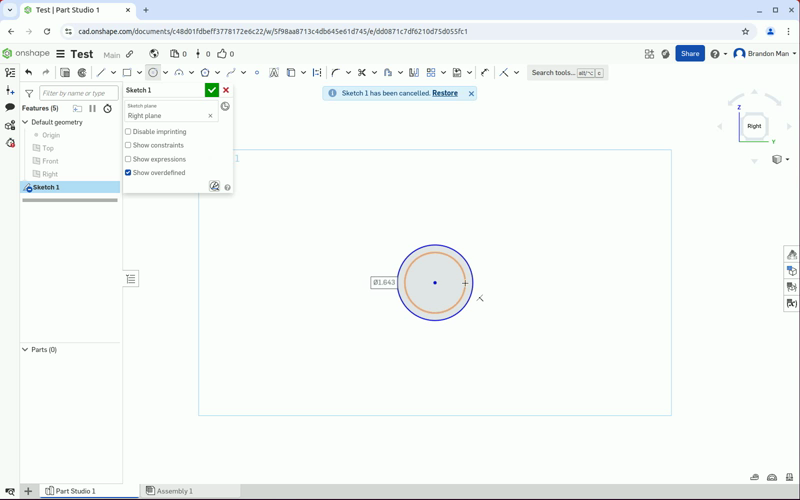
scroll(-6)
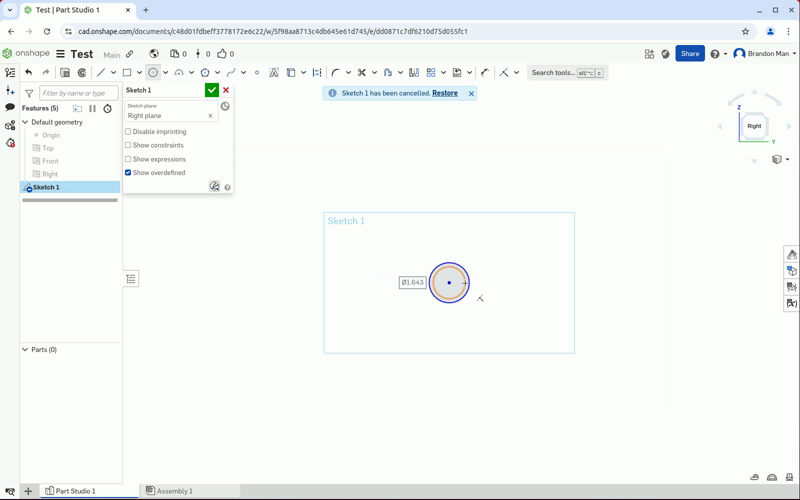
scroll(-6)
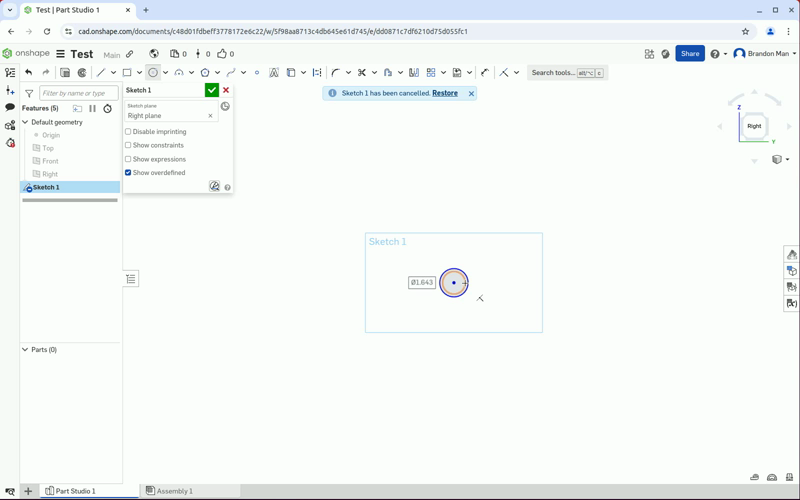
scroll(-6)
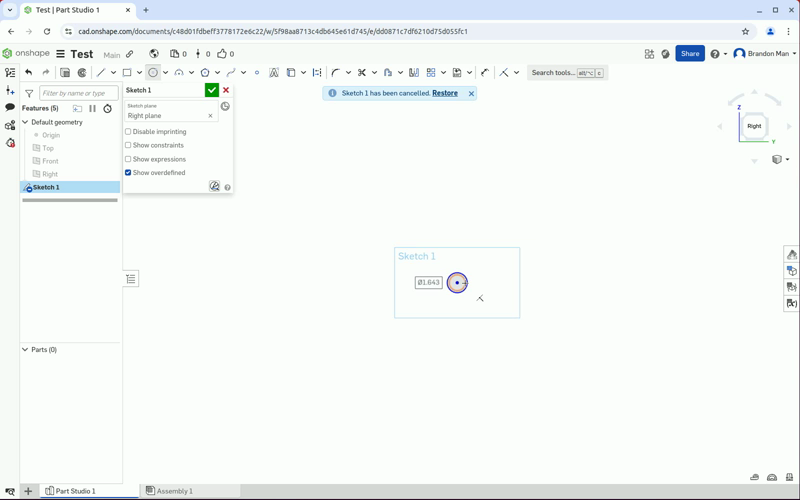
scroll(-6)
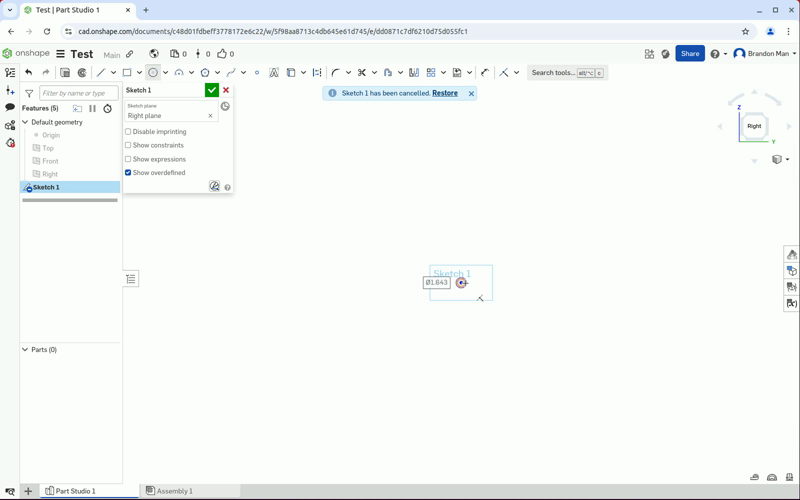
key(esc)
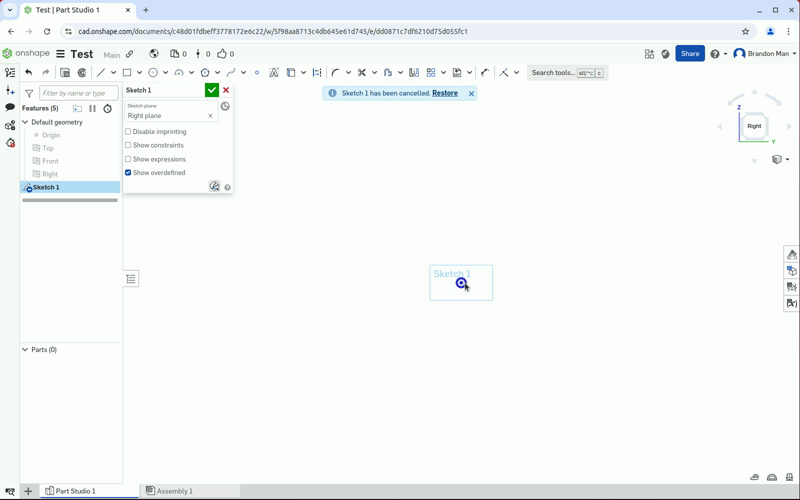
mouse_move(466, 281)
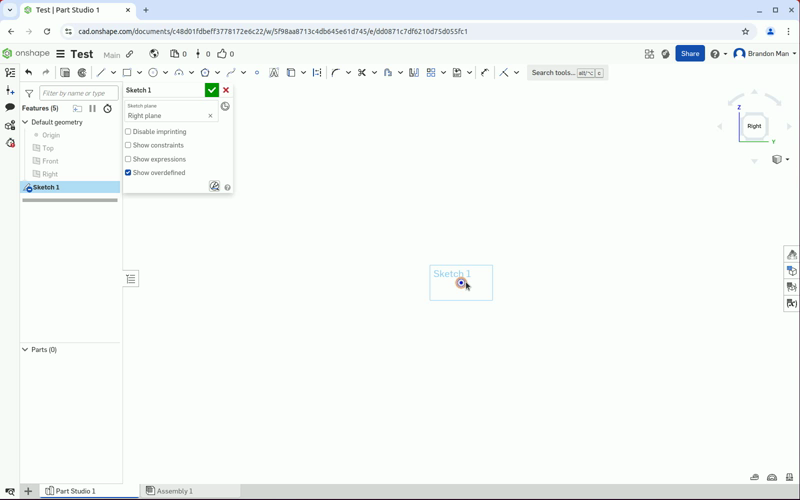
scroll(6)
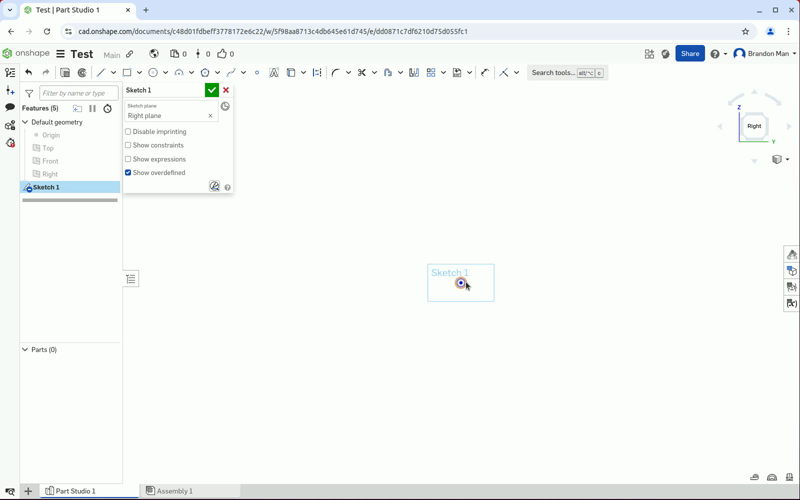
scroll(6)
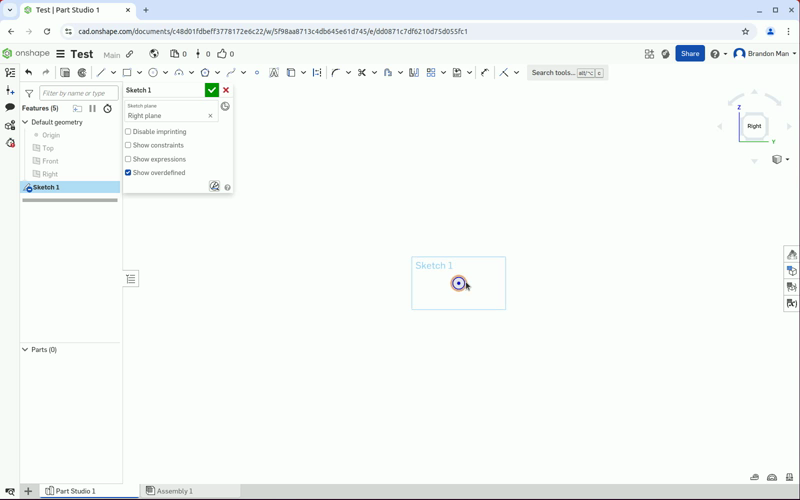
scroll(6)
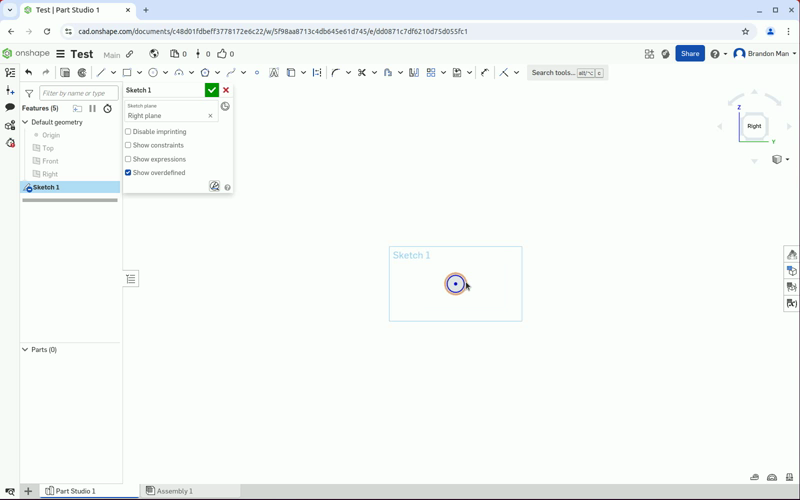
scroll(6)
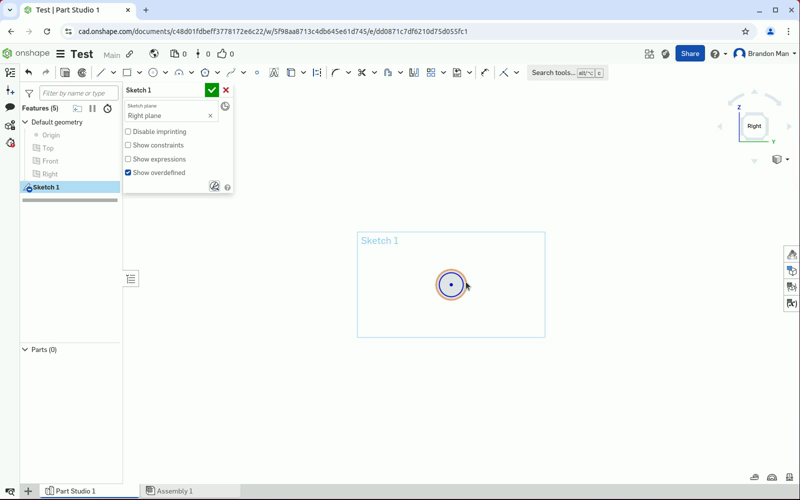
scroll(6)
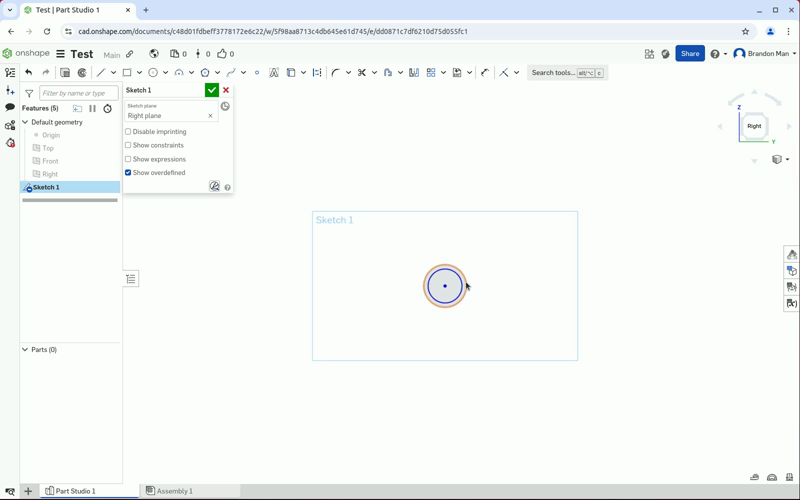
scroll(6)
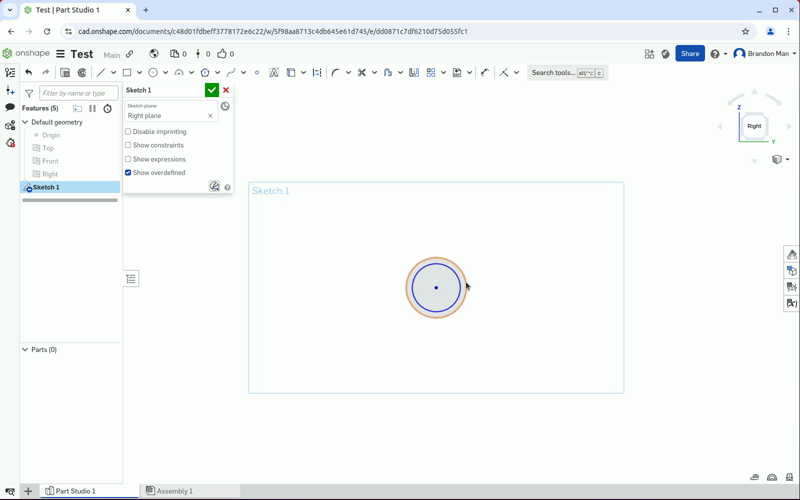
scroll(6)
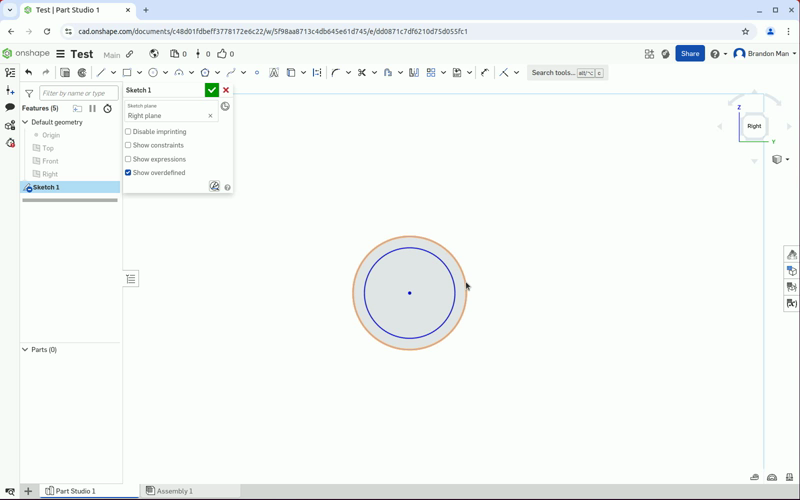
click(466, 281)
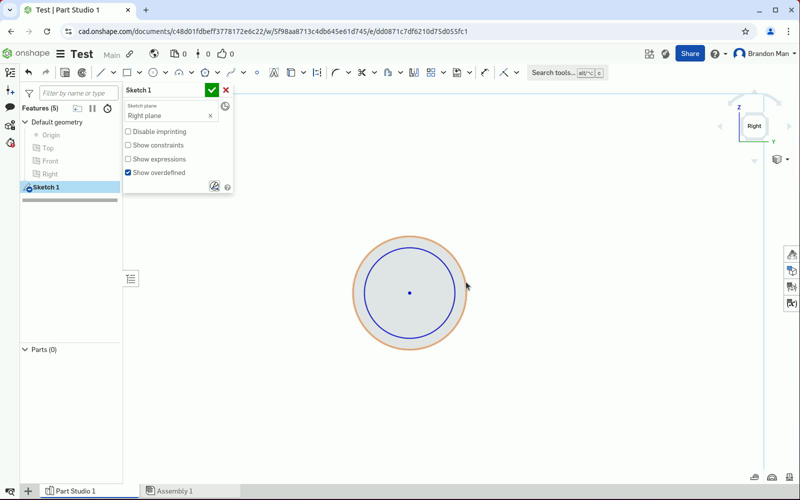
scroll(-6)
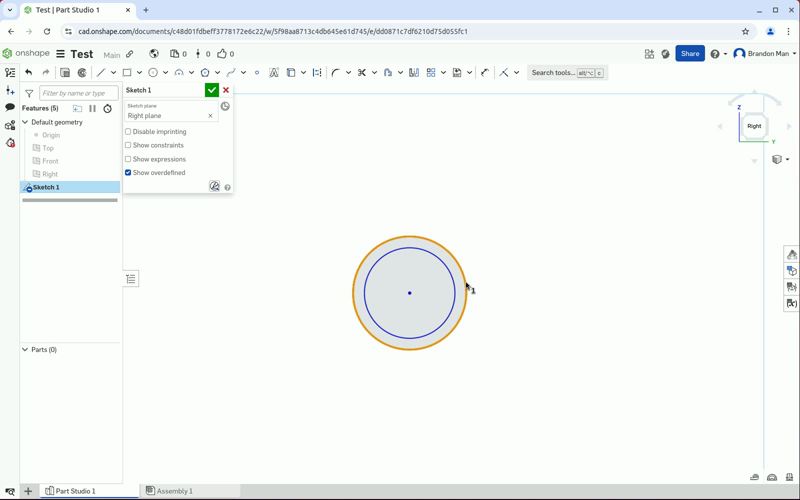
scroll(-6)
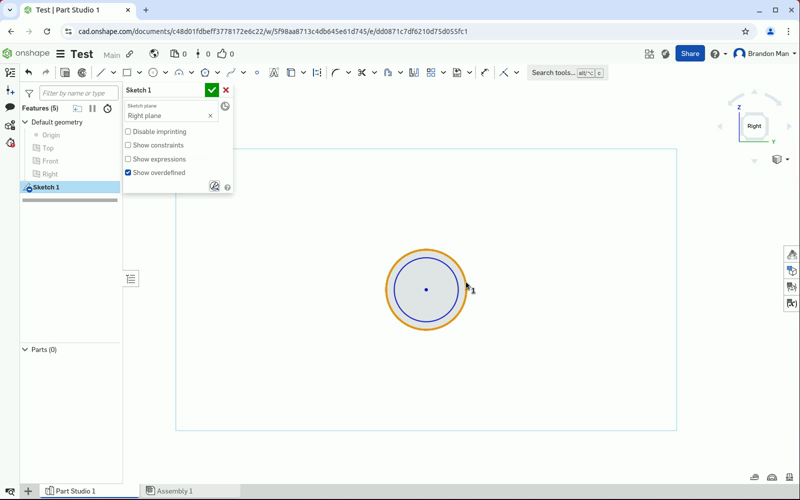
scroll(-6)
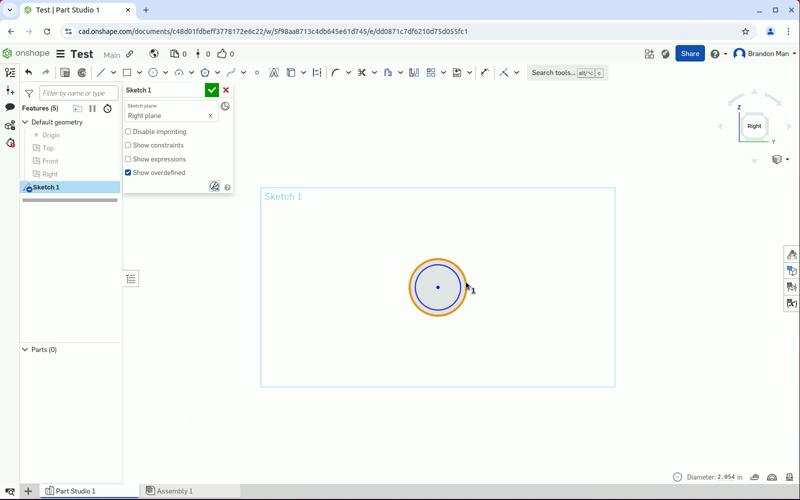
scroll(-6)
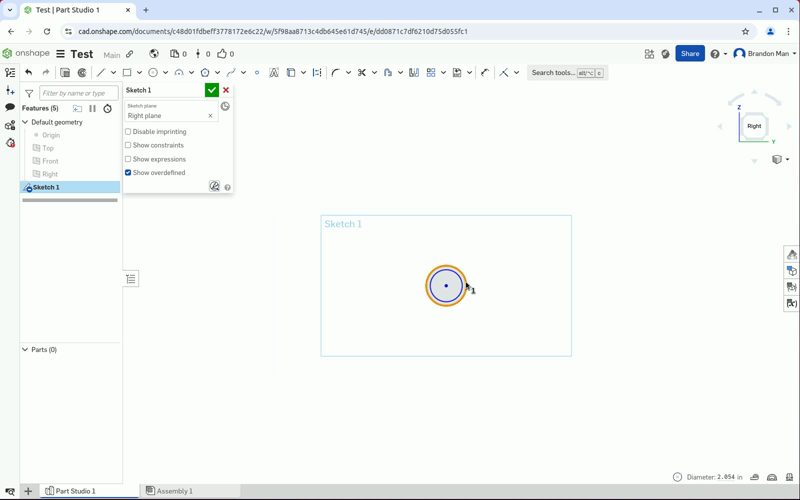
scroll(-6)
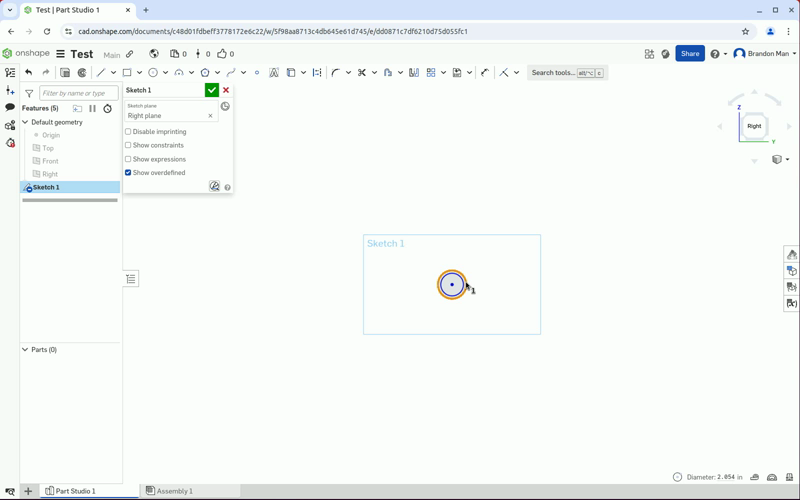
scroll(-6)
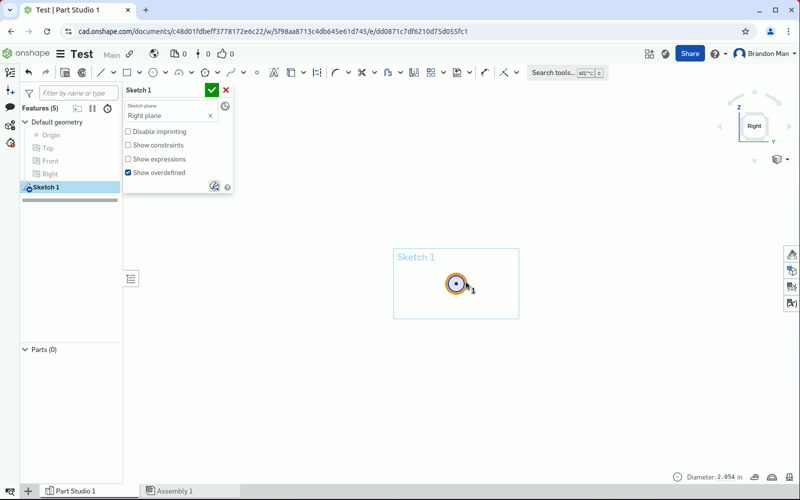
scroll(-6)
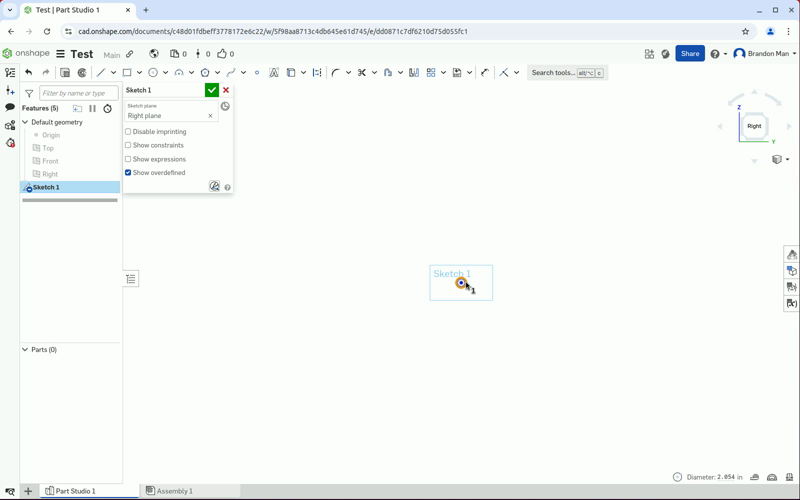
mouse_move(73, 352)
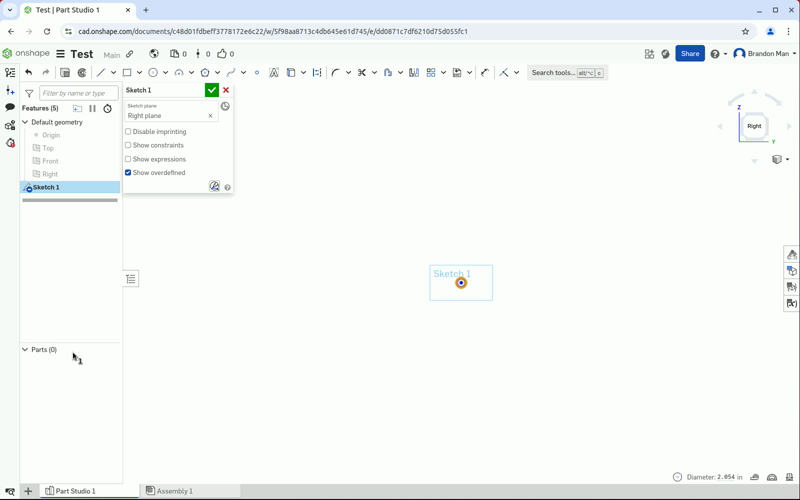
key(shift+y)
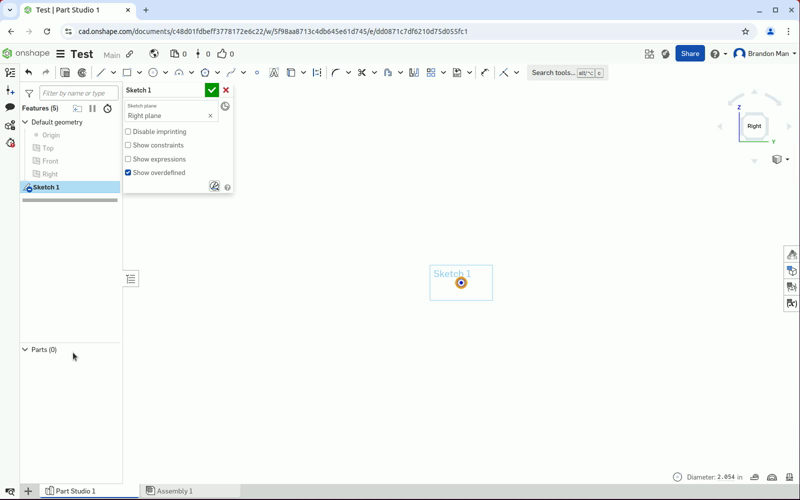
key(shift+e)
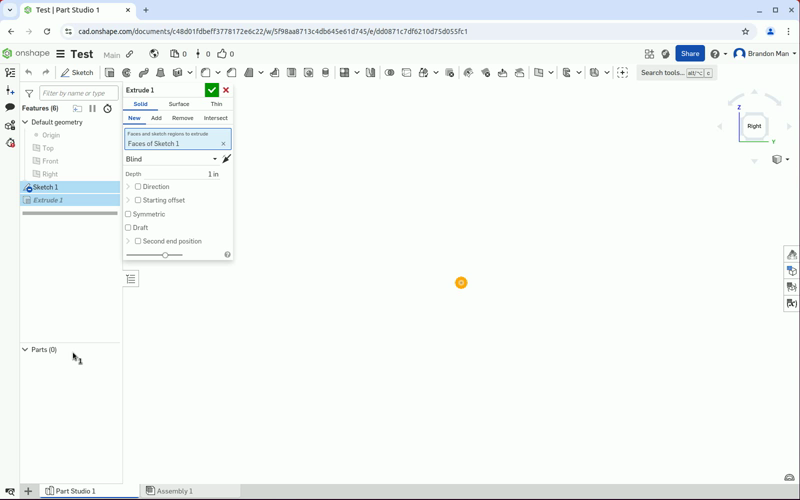
mouse_move(143, 106)
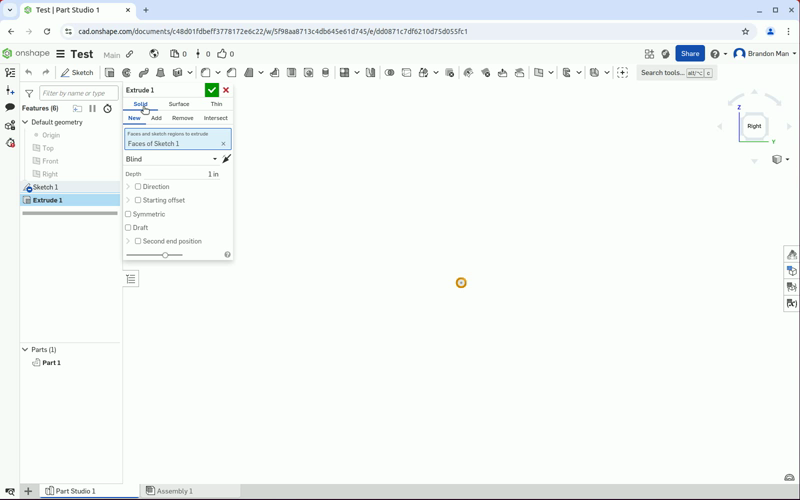
click(143, 106)
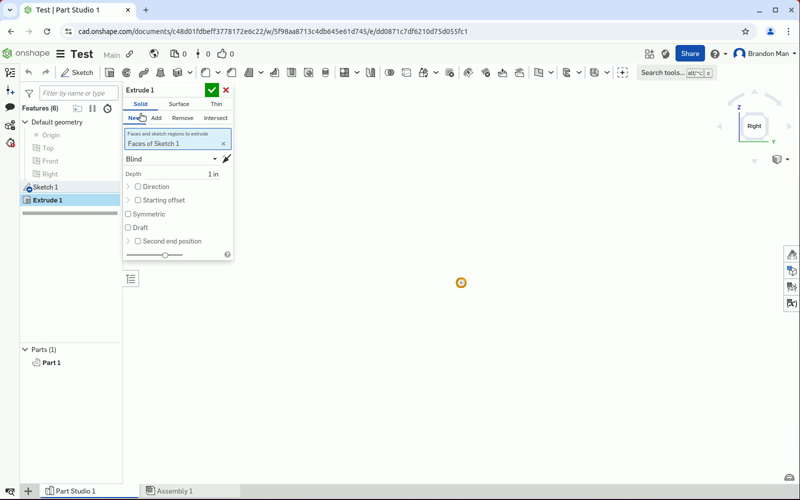
mouse_move(137, 120)
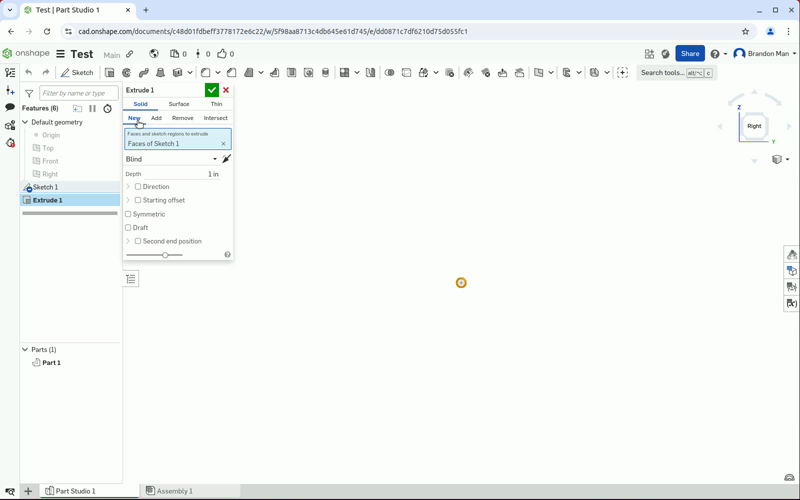
click(137, 120)
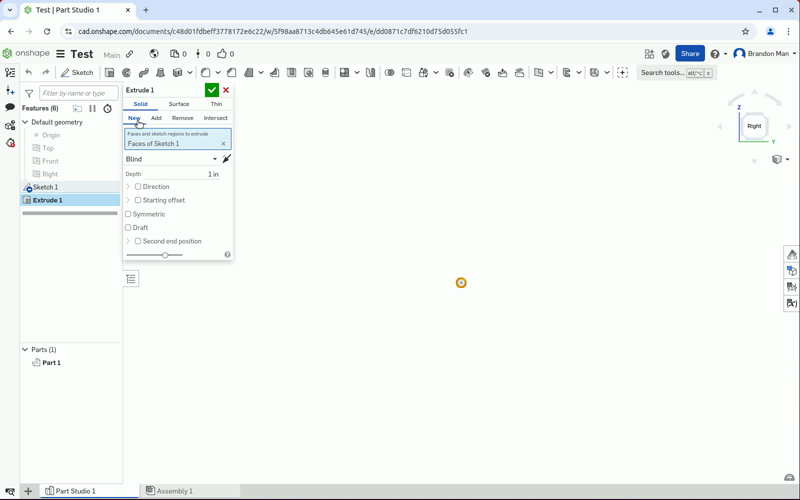
key(tab, 4)
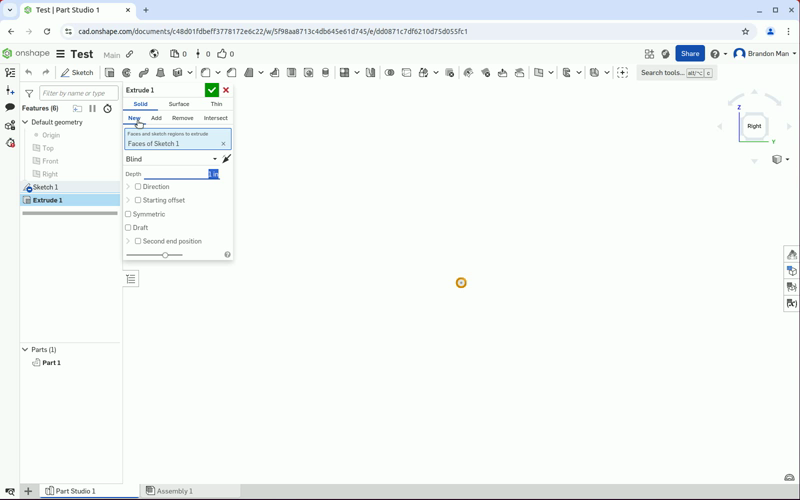
text(46.216)
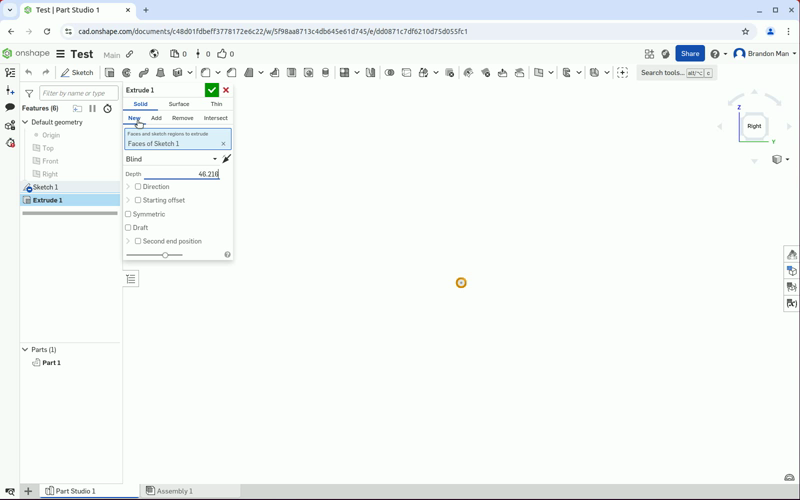
key(tab, 3)
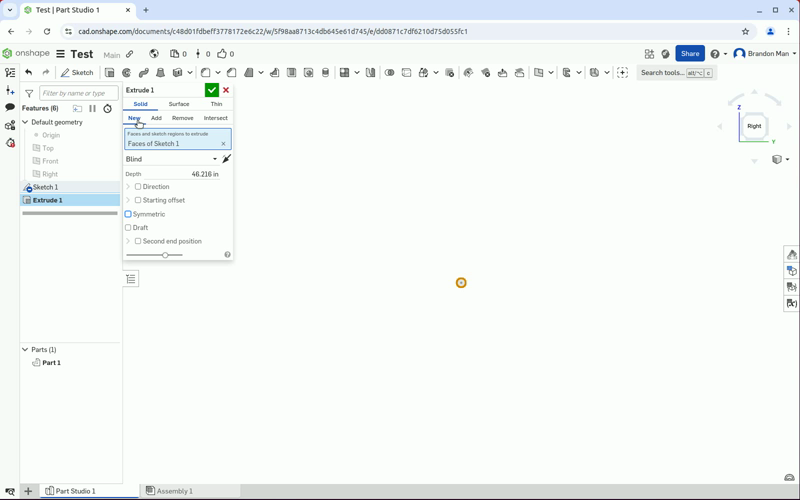
key(space)
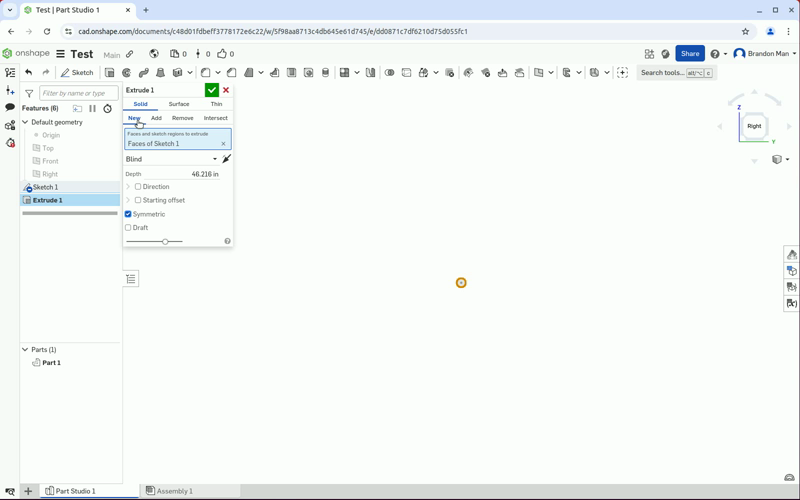
key(enter)
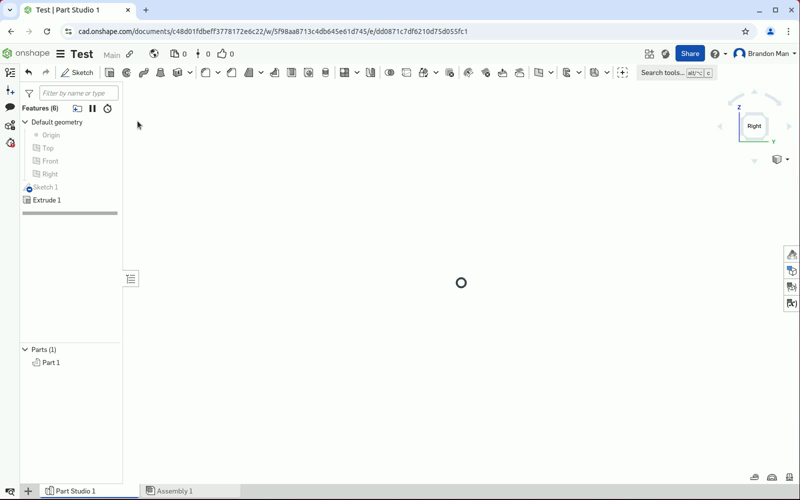
key(shift+h)
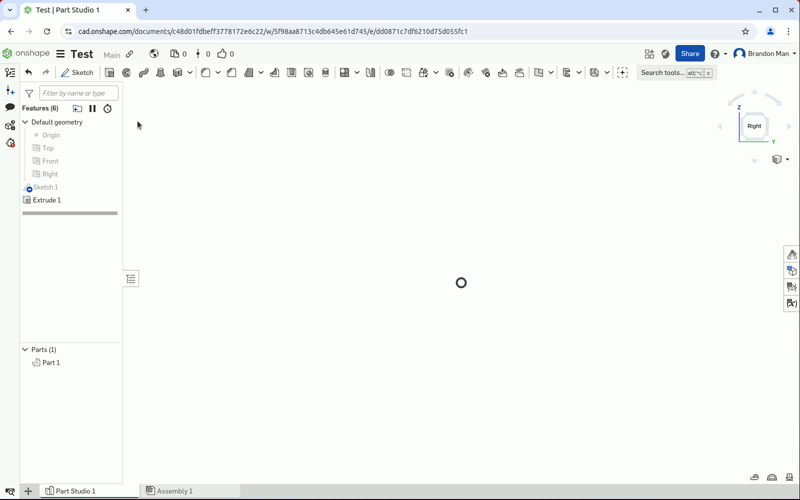
key(shift+h)
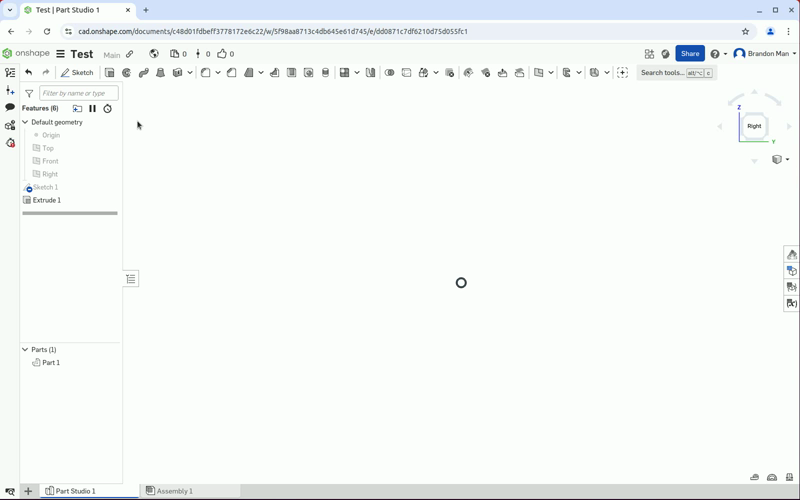
mouse_move(73, 189)
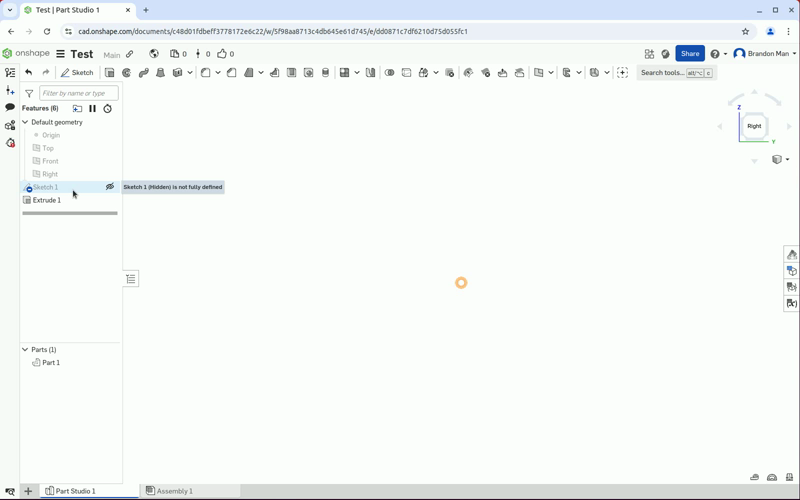
click(73, 189)
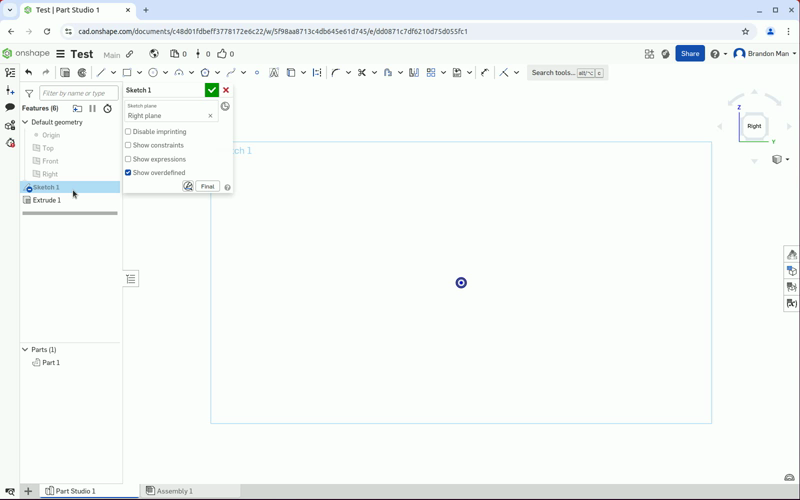
mouse_move(229, 92)
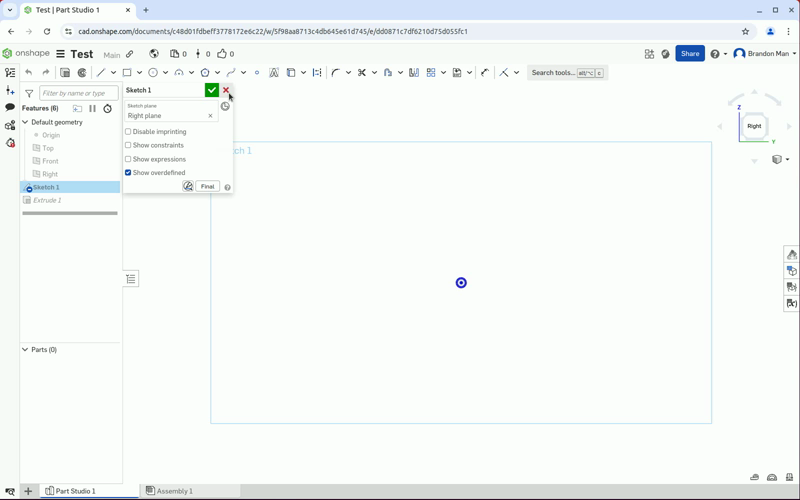
click(229, 92)
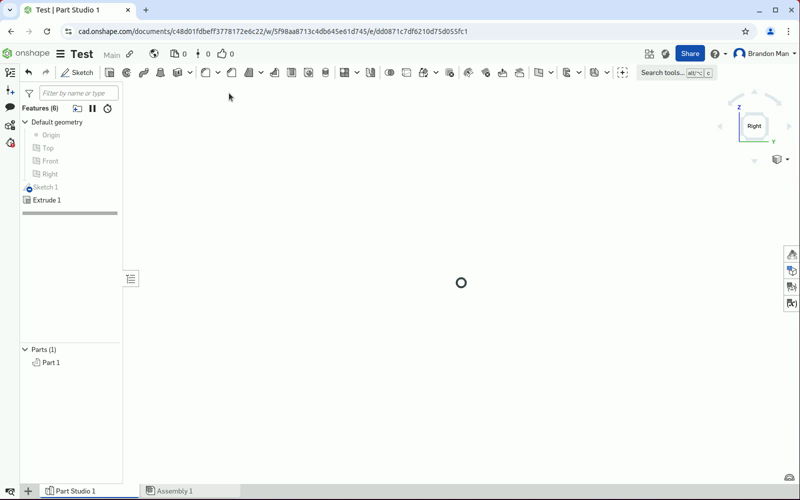
mouse_move(541, 75)
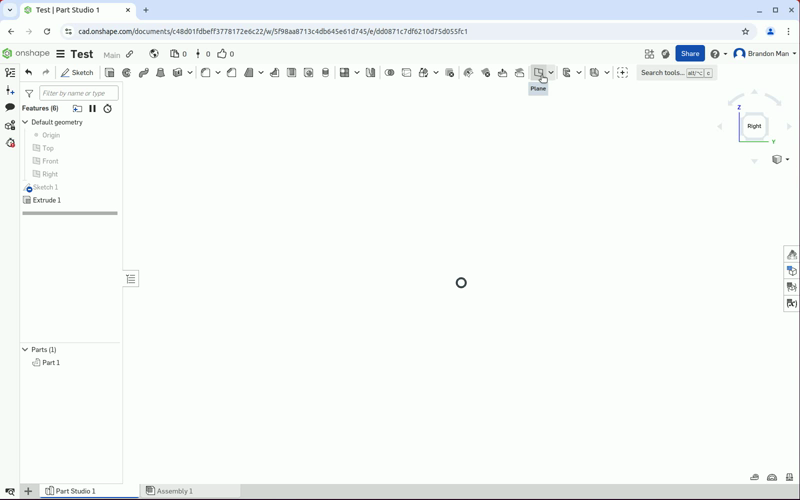
click(541, 75)
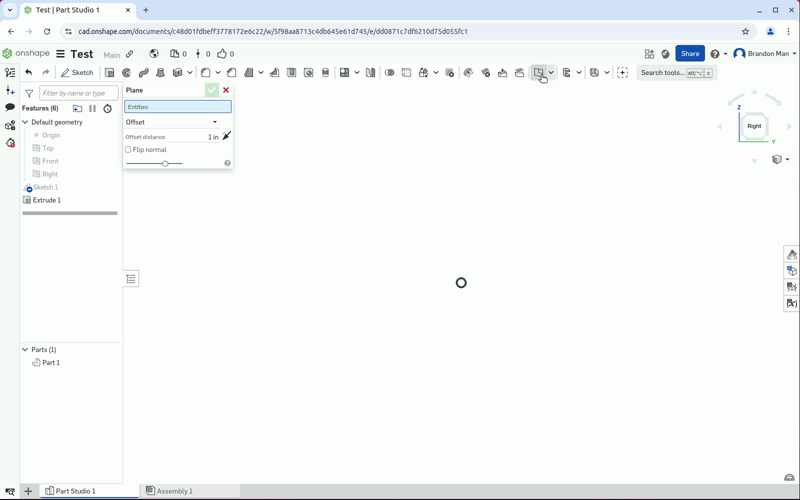
mouse_move(73, 176)
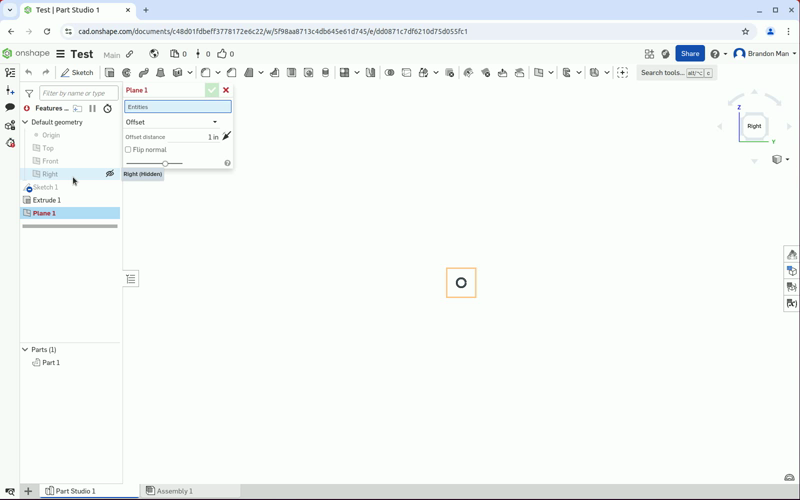
click(73, 176)
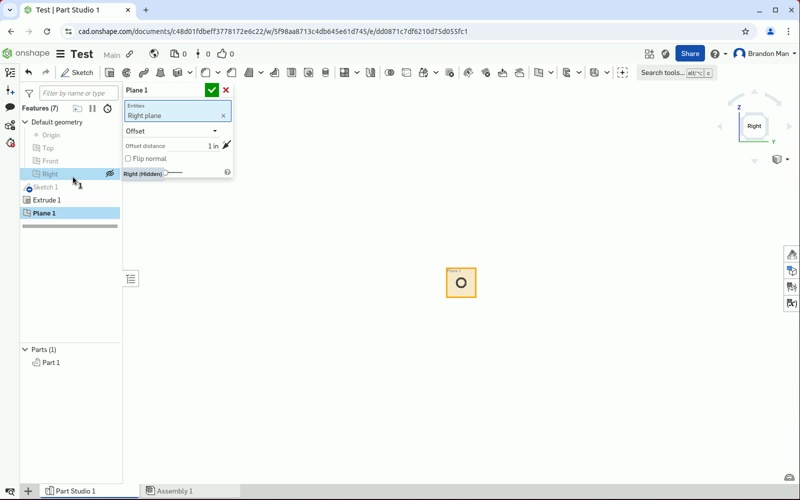
key(tab, 2)
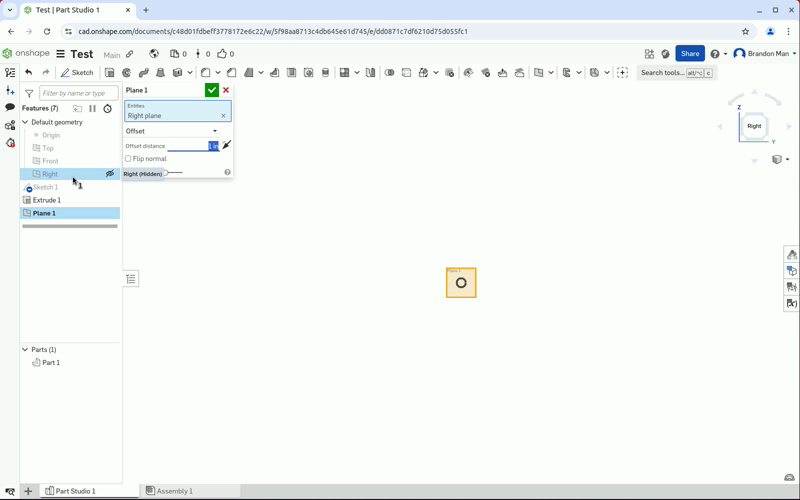
text(23.108)
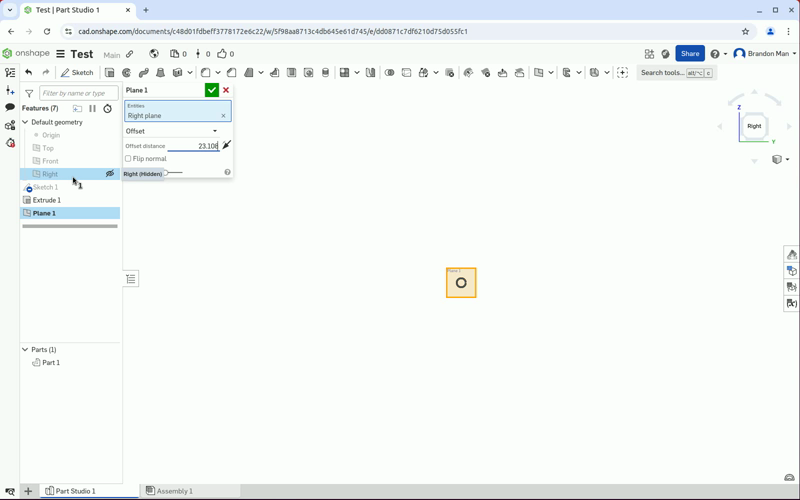
key(enter, 2)
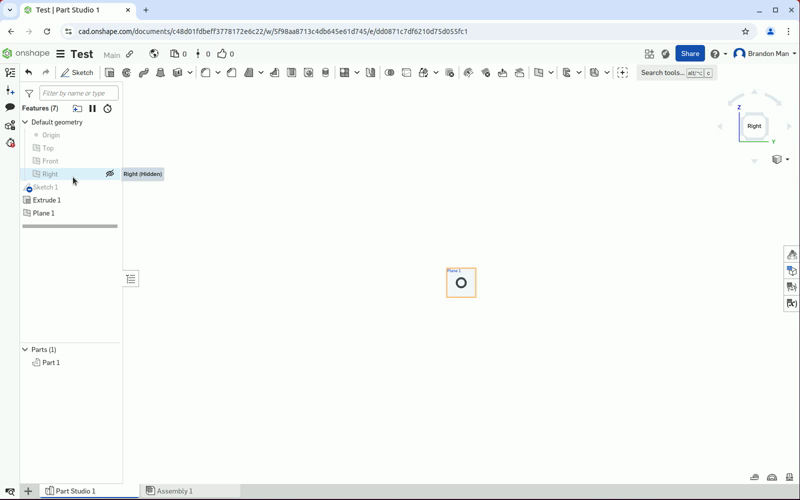
key(shift+s)
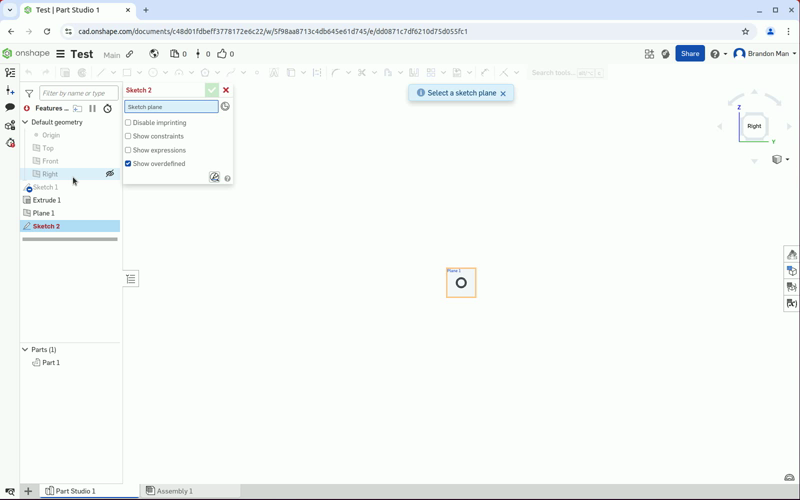
mouse_move(73, 215)
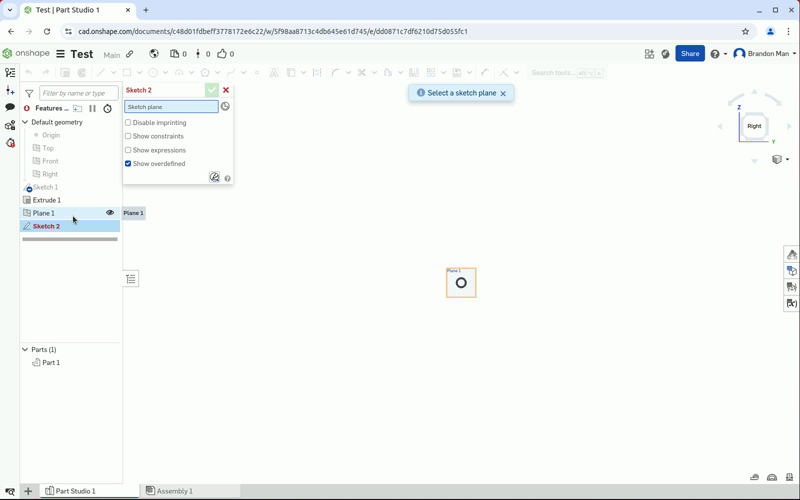
click(73, 215)
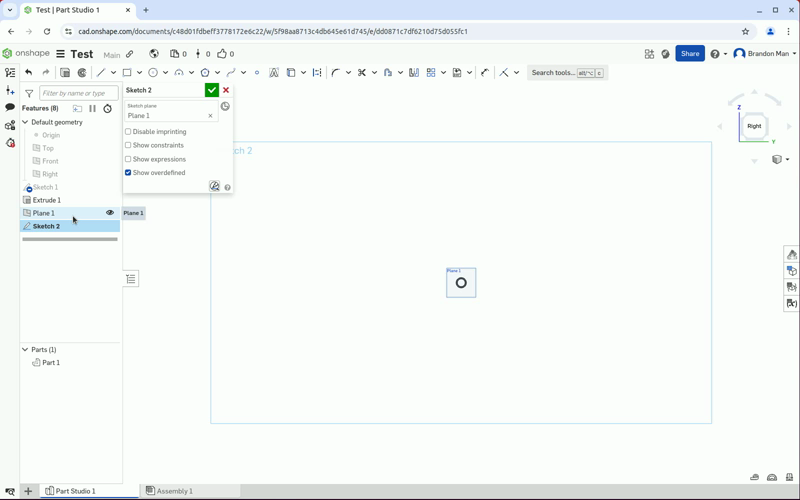
mouse_move(73, 352)
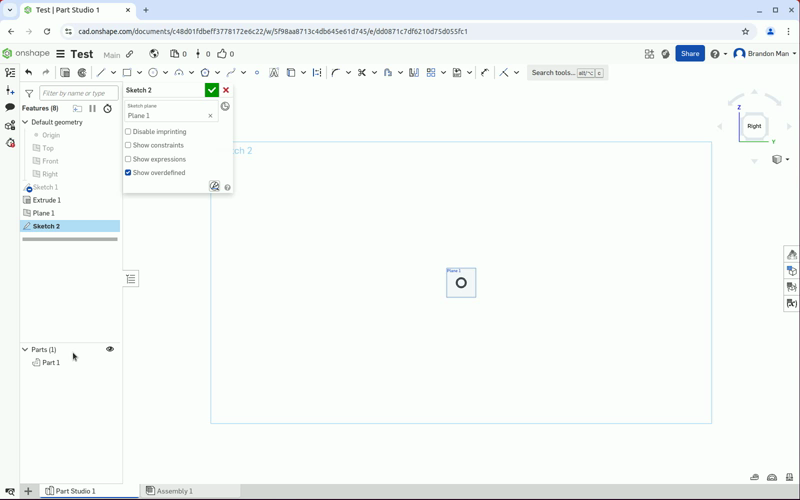
key(y)
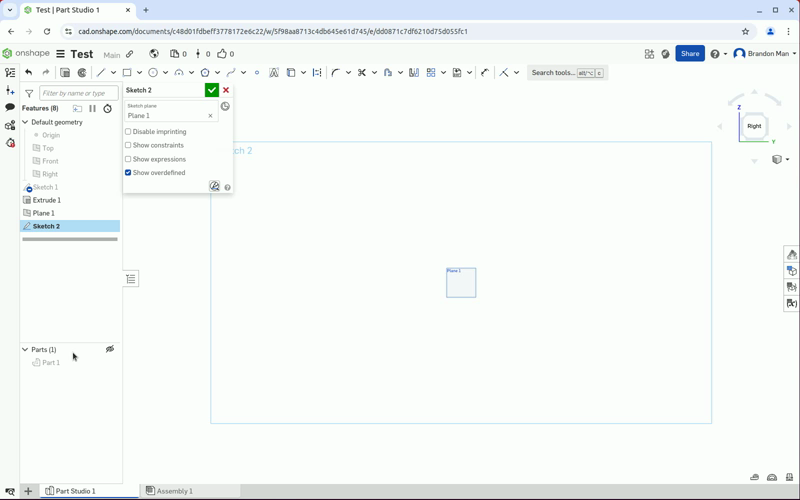
key(c)
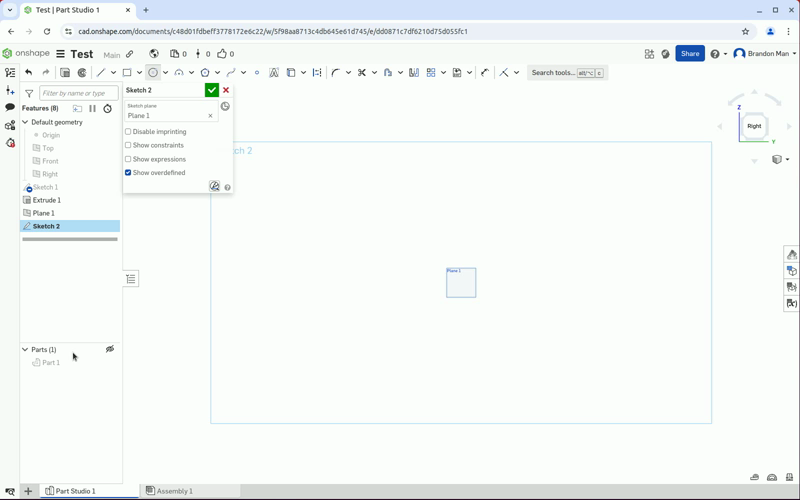
key_down(shift)
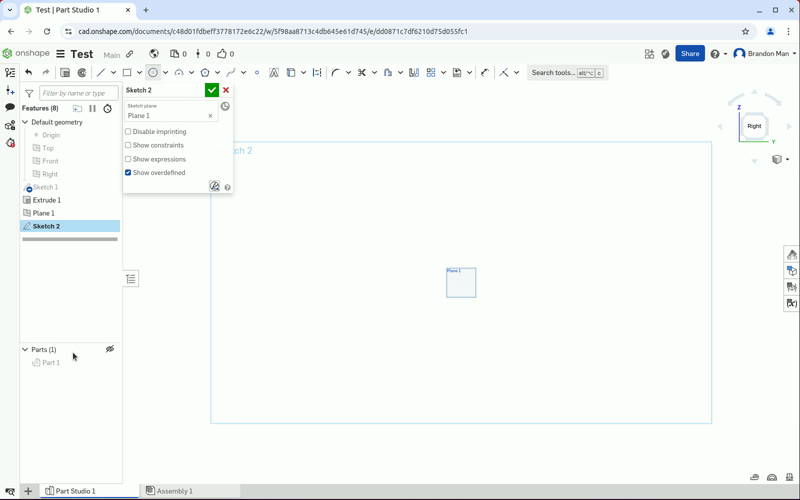
mouse_move(461, 282)
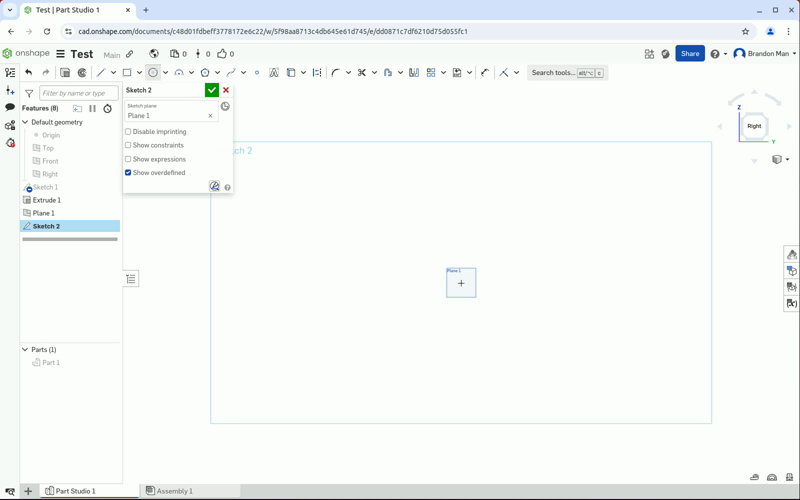
click(461, 282)
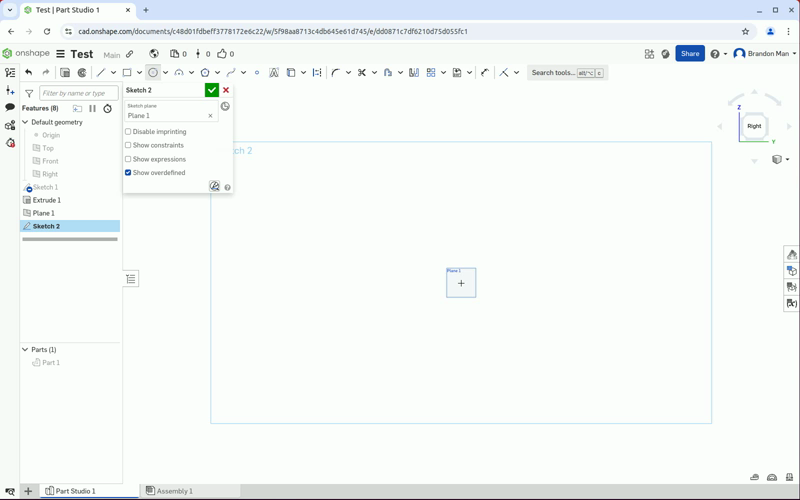
key_up(shift)
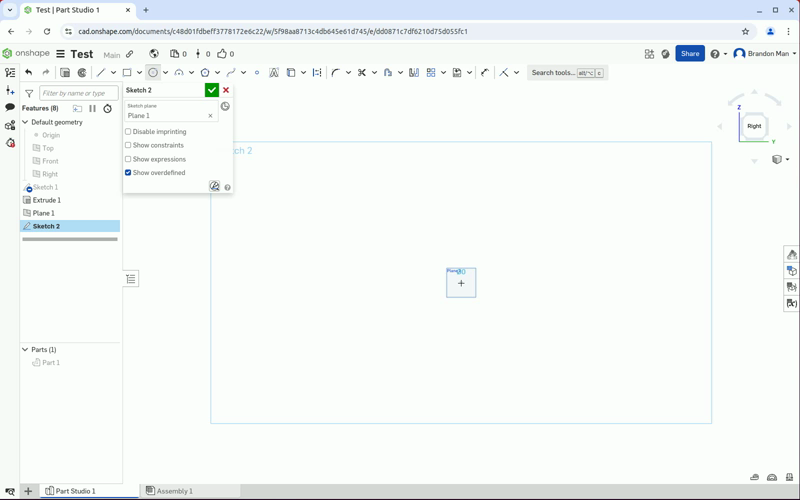
mouse_move(465, 282)
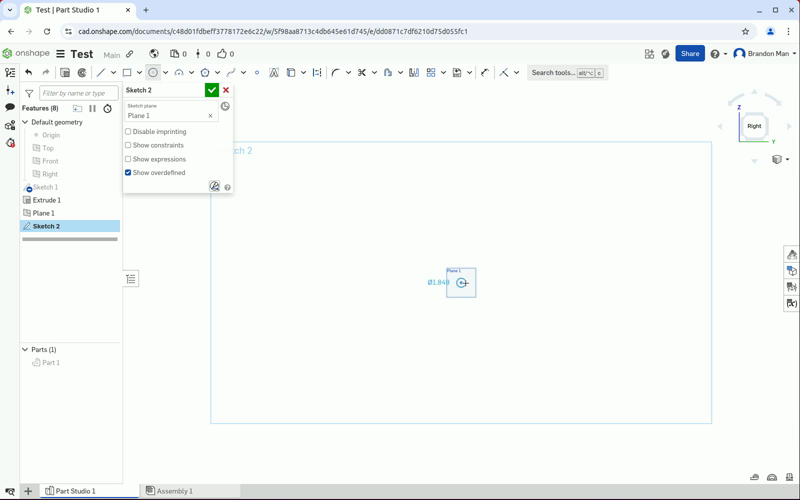
click(465, 282)
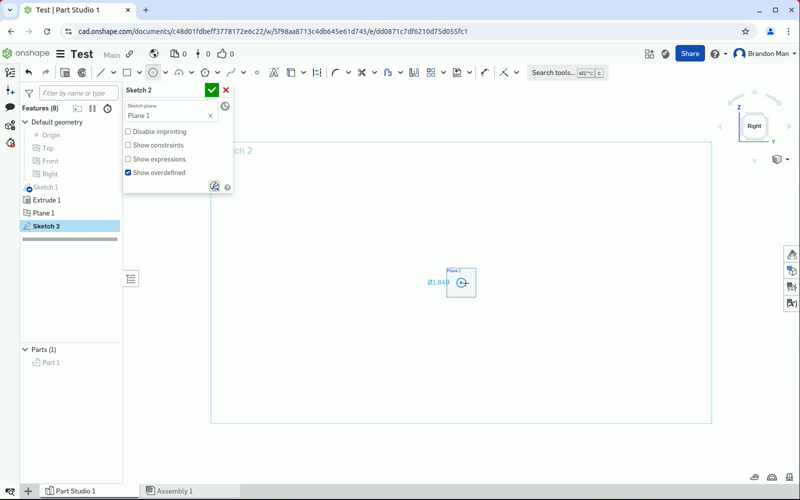
key(esc)
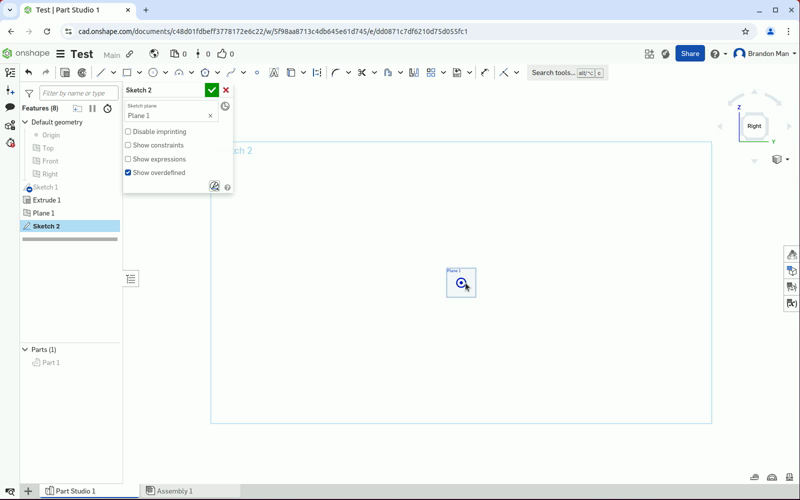
mouse_move(464, 284)
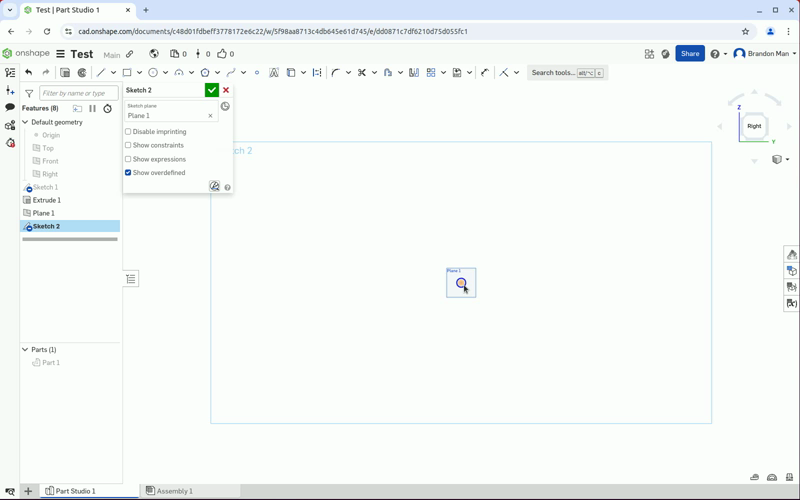
scroll(6)
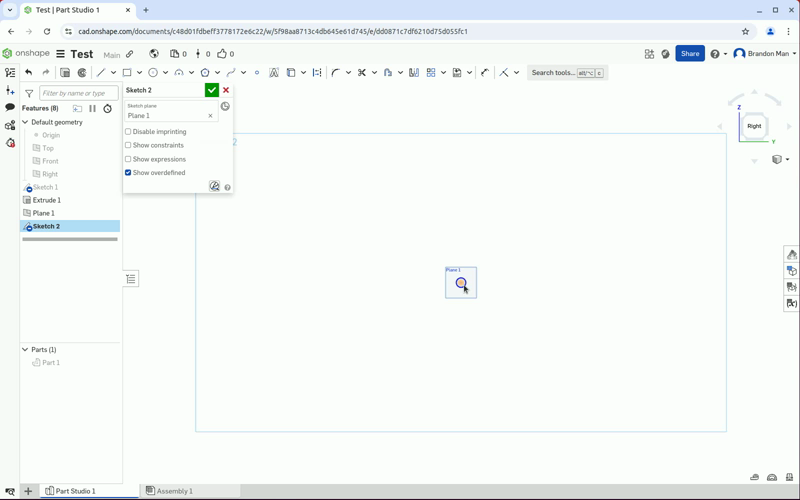
scroll(6)
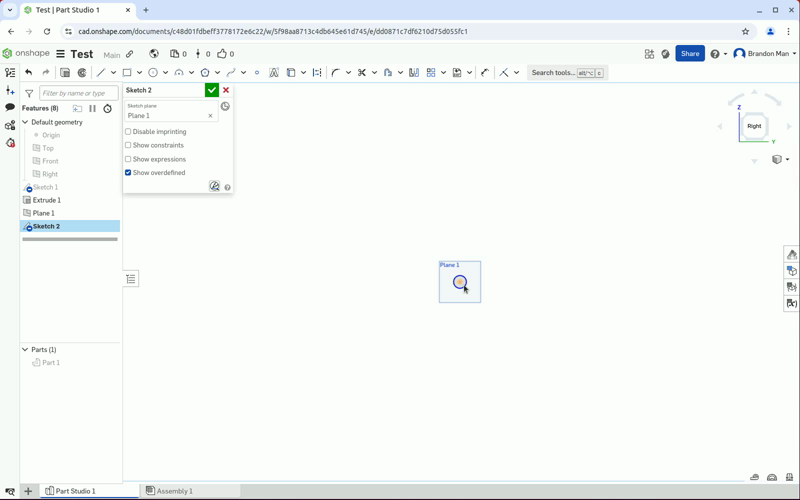
scroll(6)
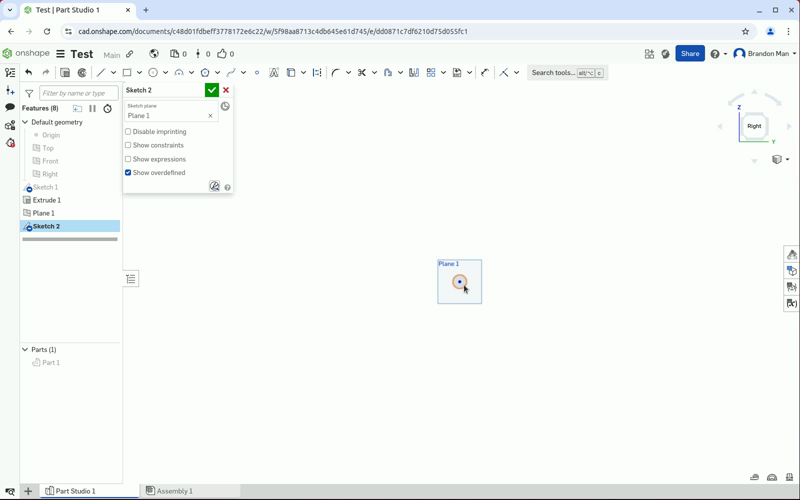
scroll(6)
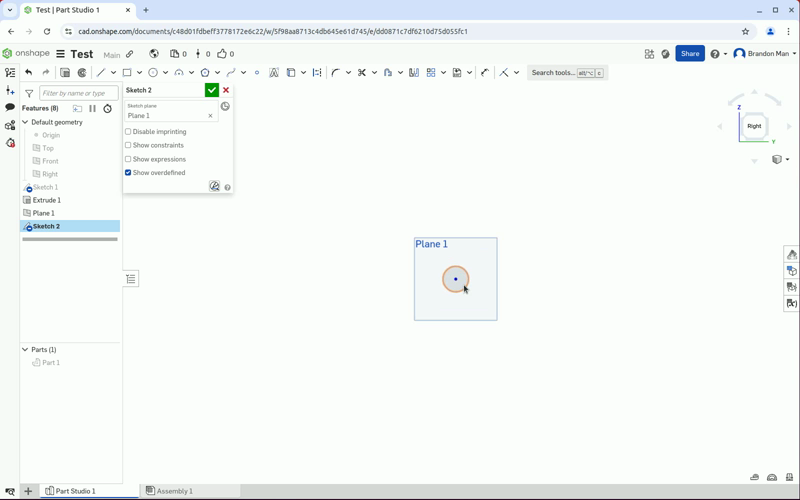
scroll(6)
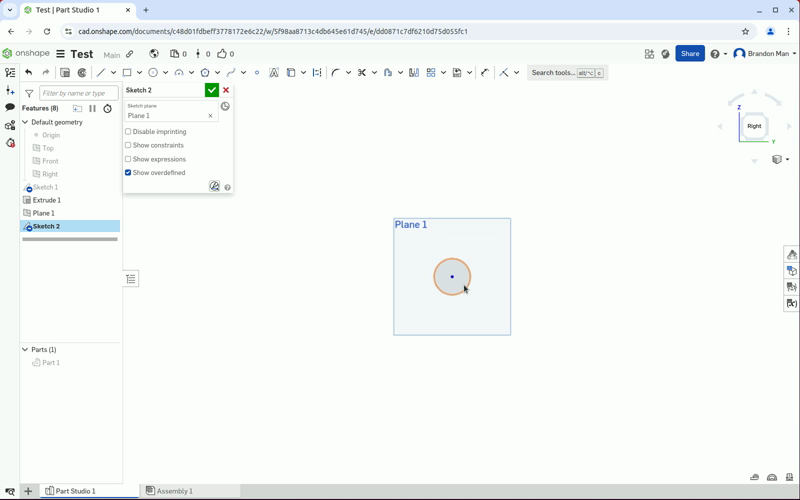
scroll(6)
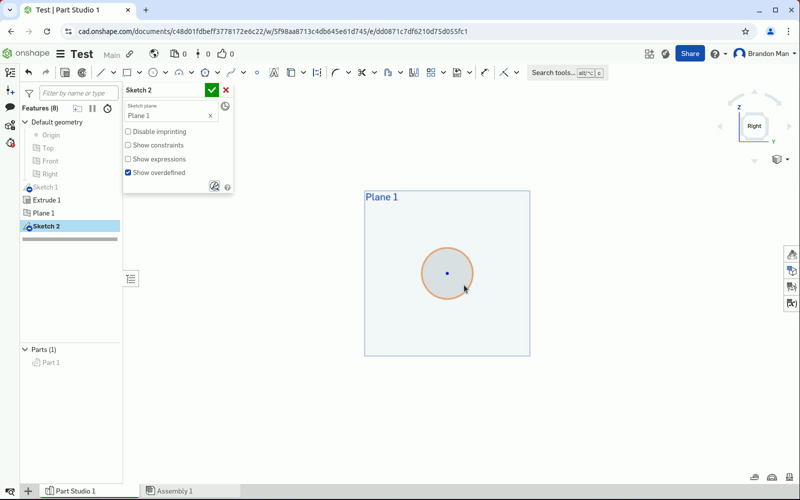
scroll(6)
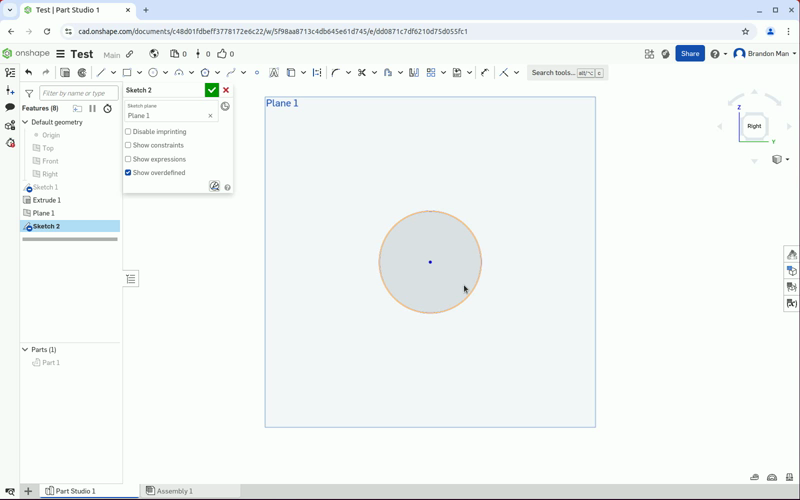
click(464, 284)
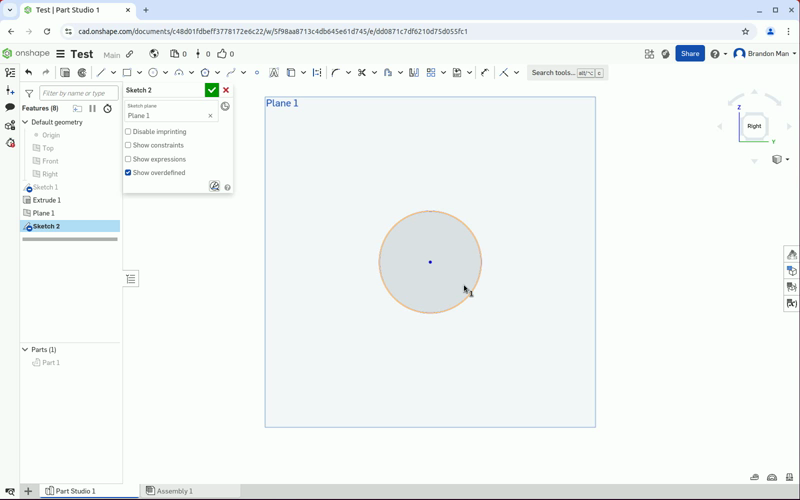
scroll(-6)
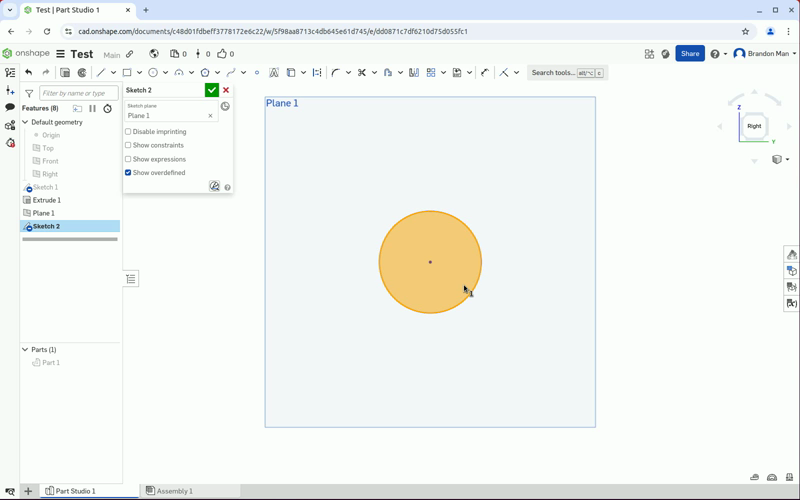
scroll(-6)
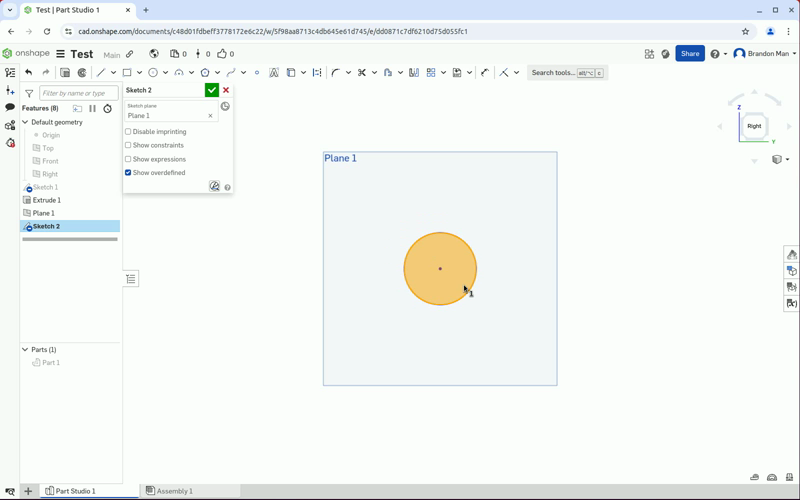
scroll(-6)
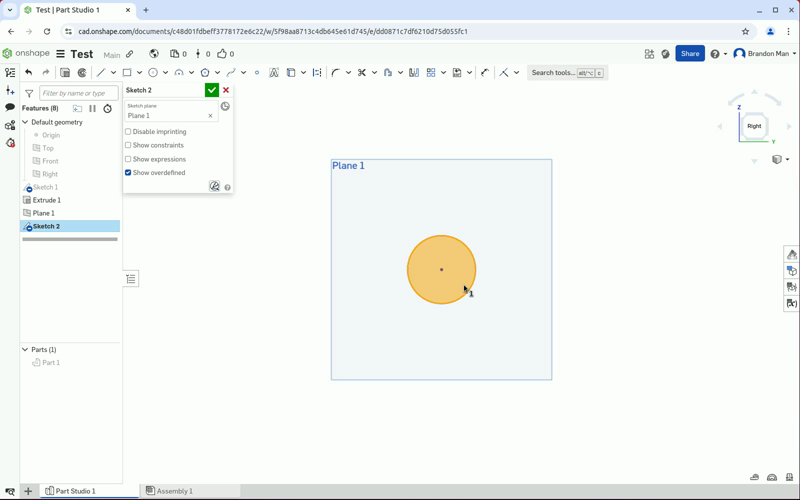
scroll(-6)
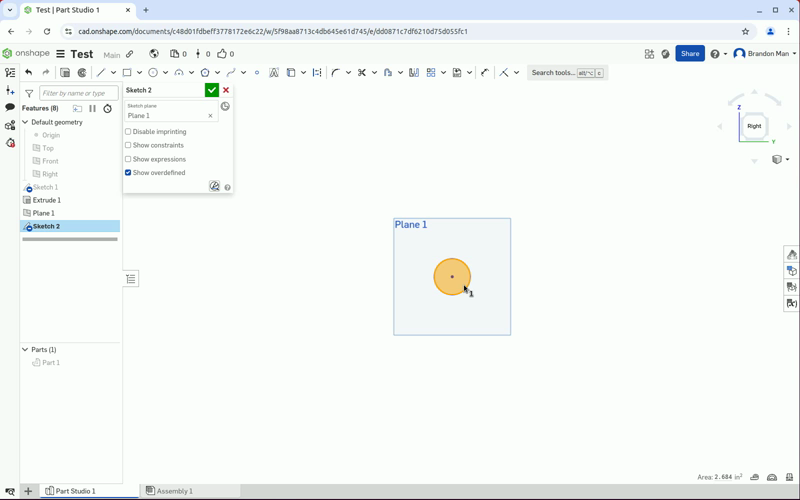
scroll(-6)
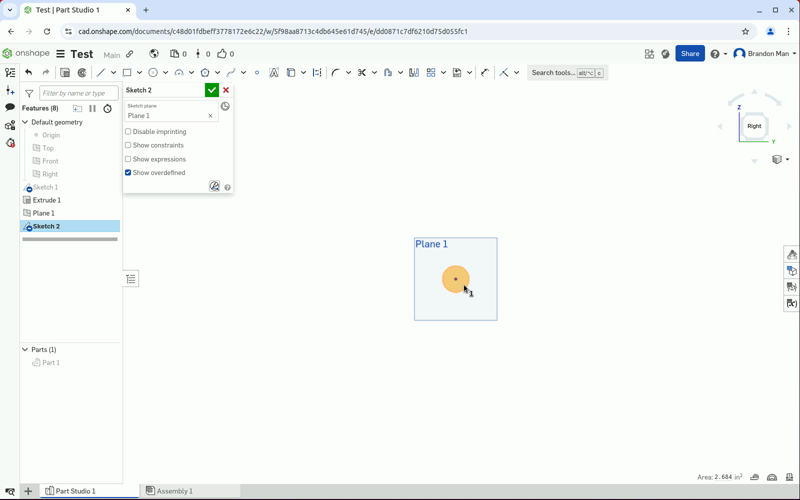
scroll(-6)
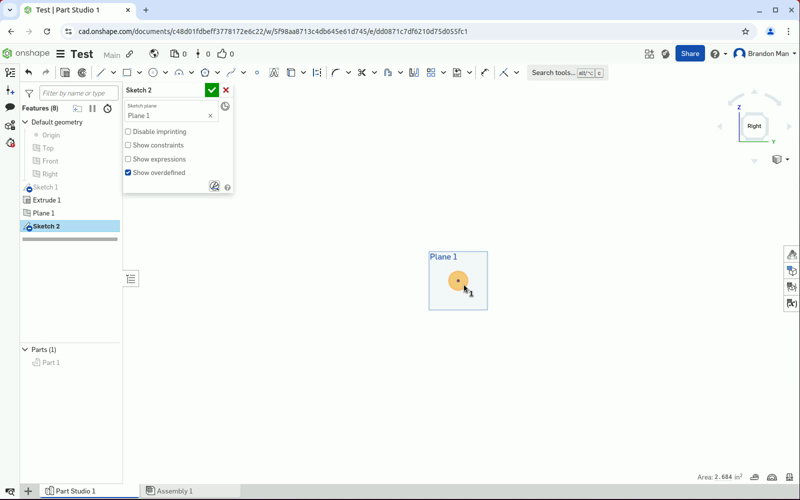
scroll(-6)
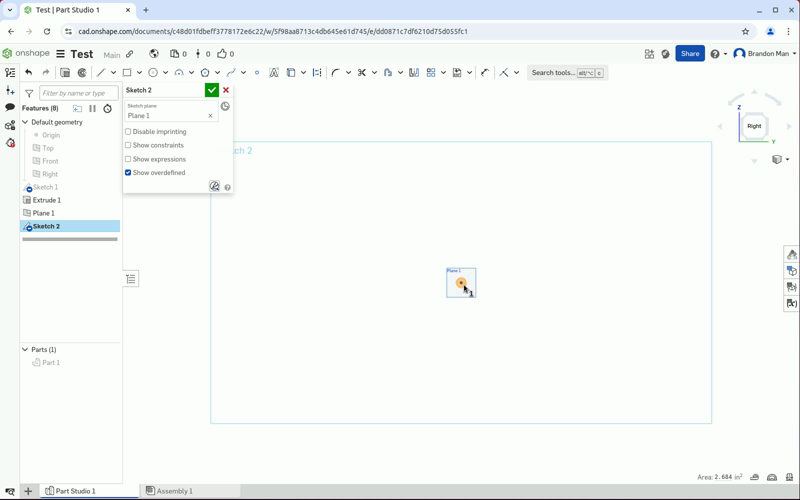
mouse_move(73, 352)
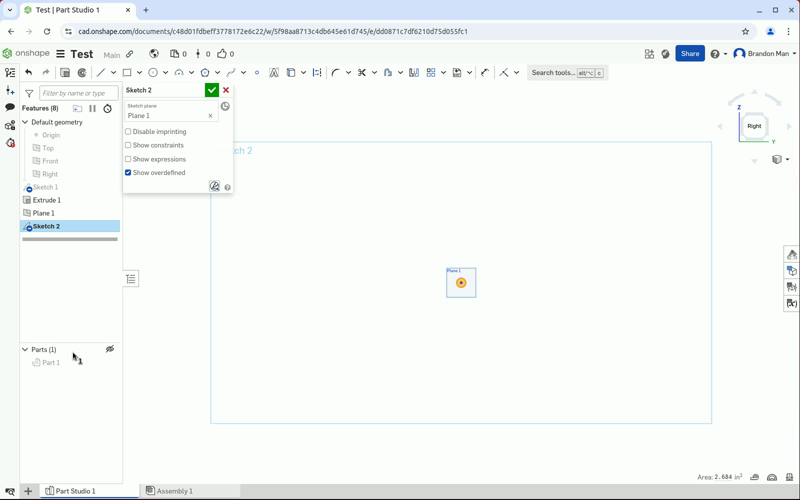
key(shift+y)
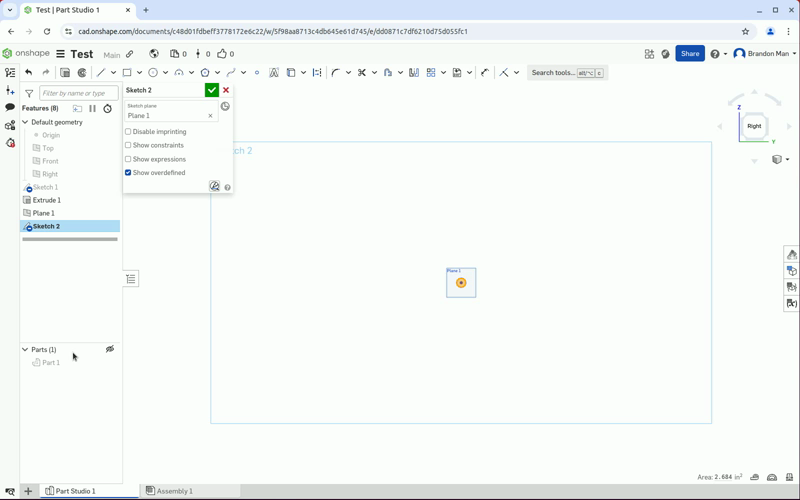
key(shift+e)
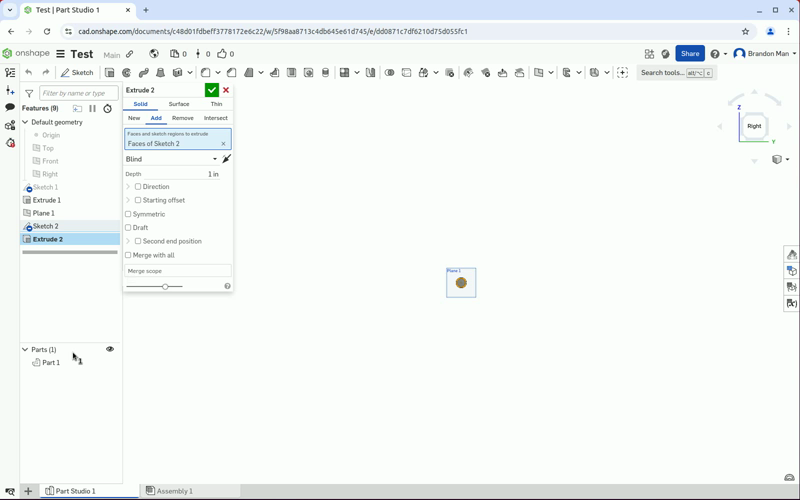
mouse_move(143, 106)
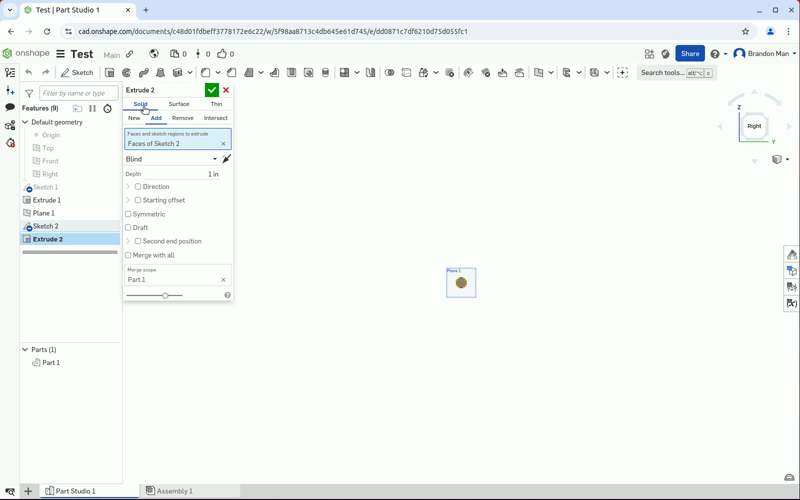
click(143, 106)
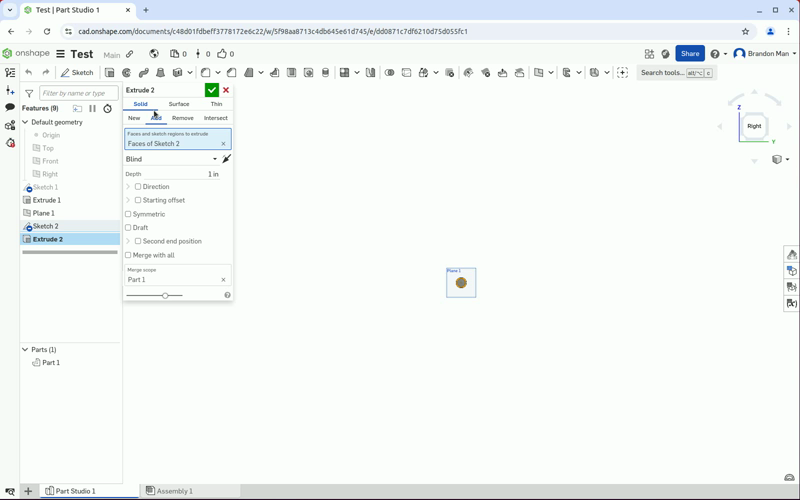
mouse_move(186, 120)
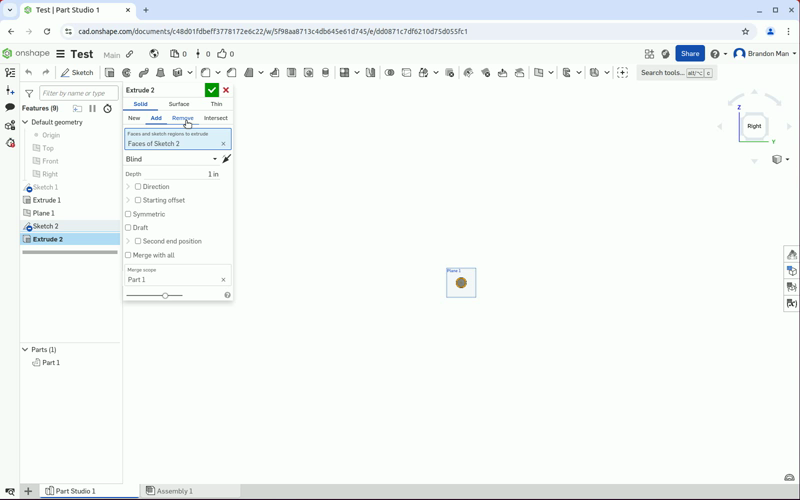
click(186, 120)
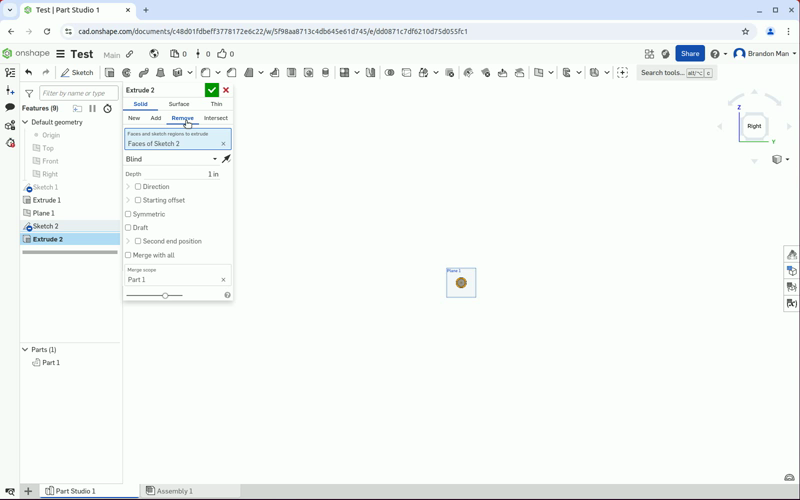
key(tab, 4)
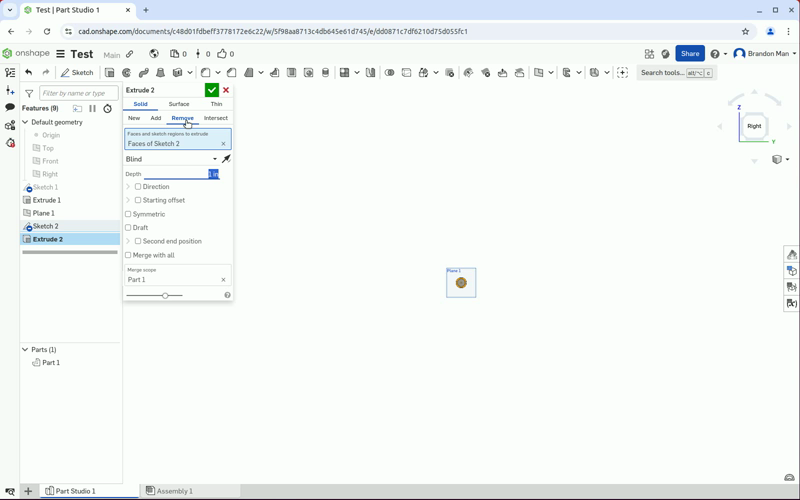
text(2.166)
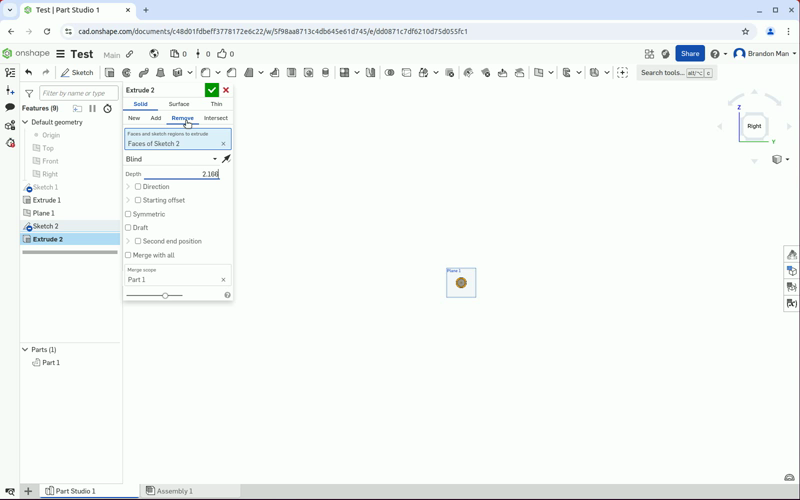
key(tab, 6)
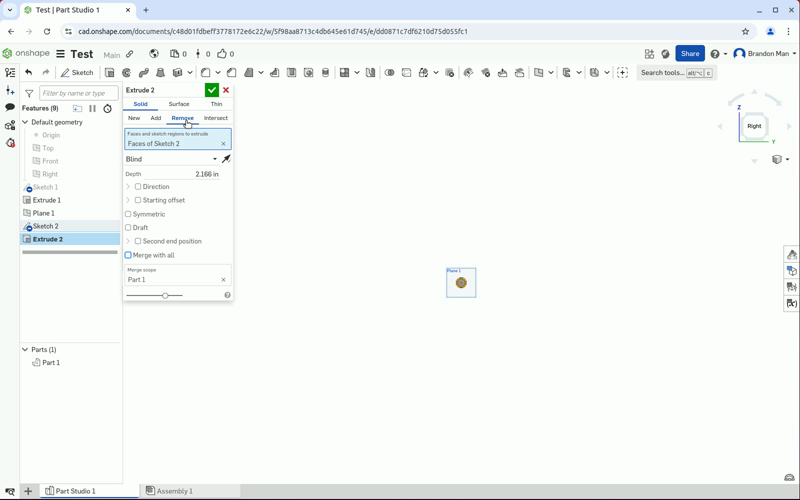
key(space)
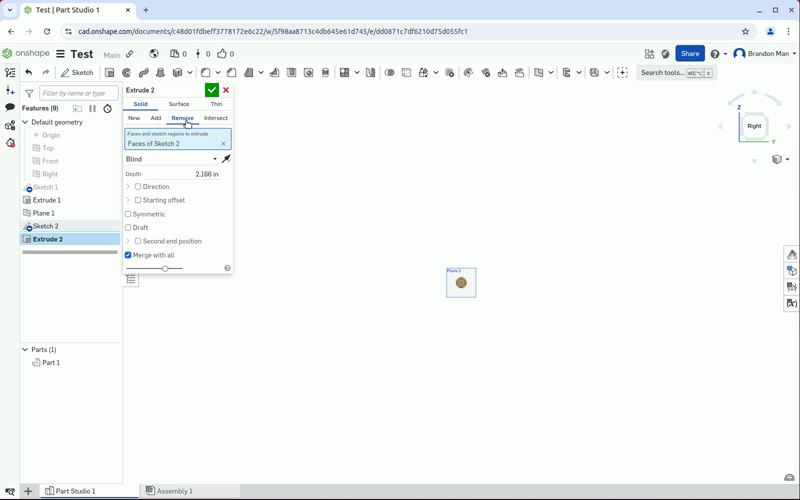
key(enter)
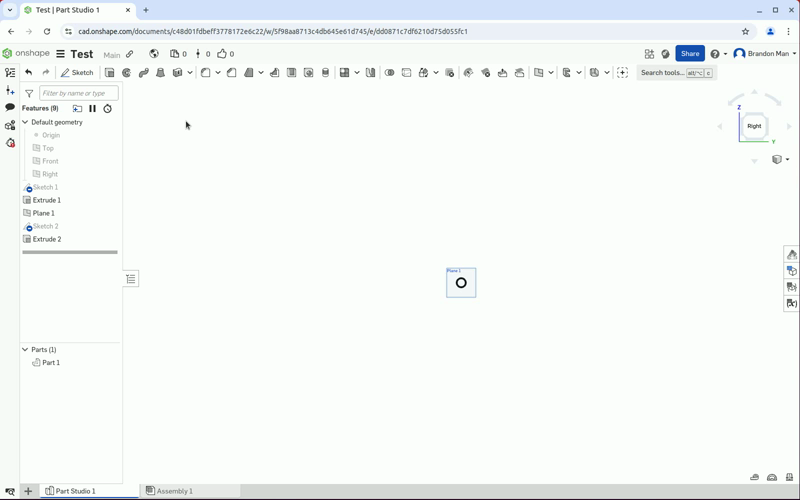
key(shift+h)
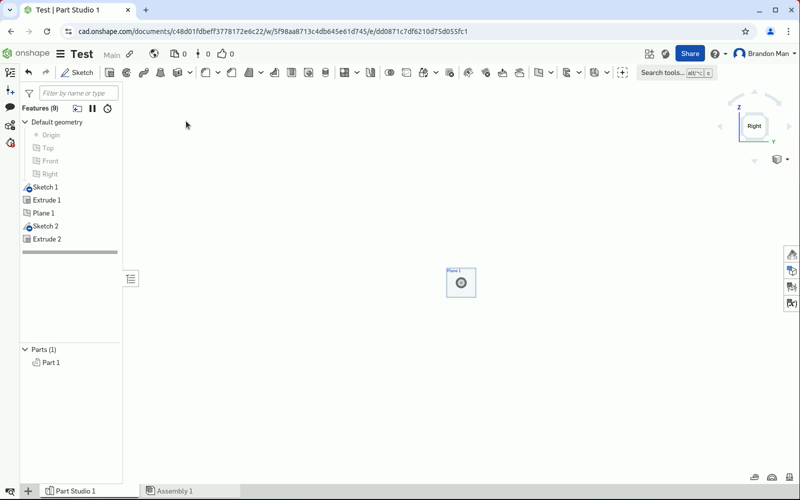
key(shift+h)
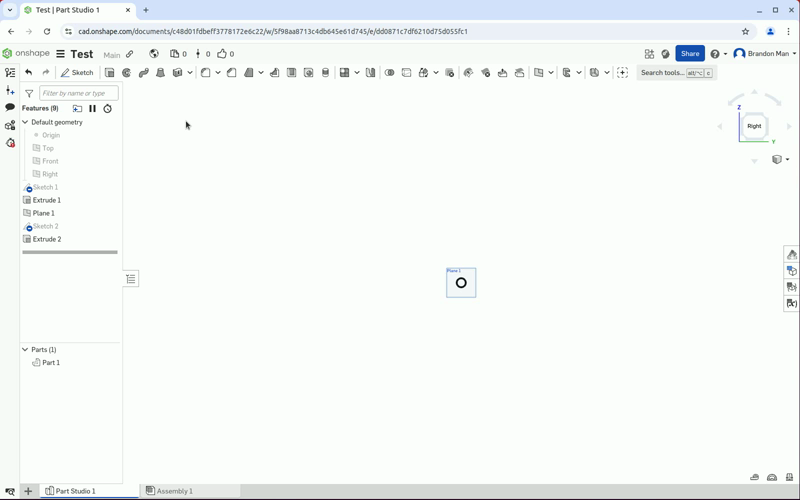
mouse_move(73, 189)
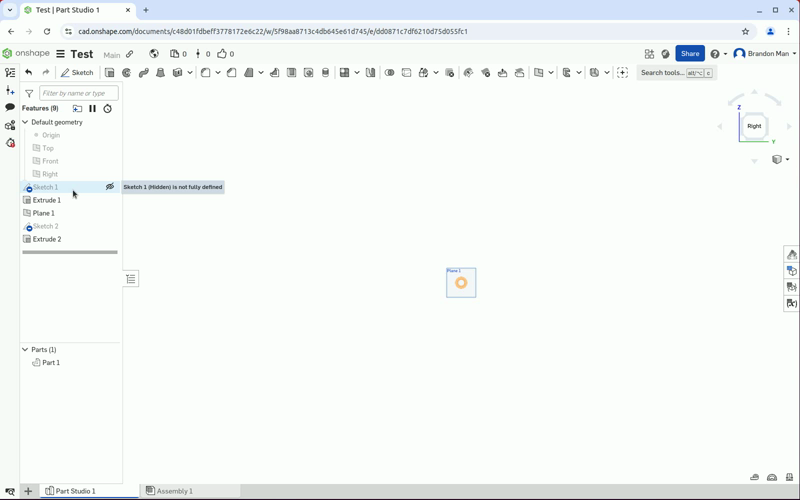
click(73, 189)
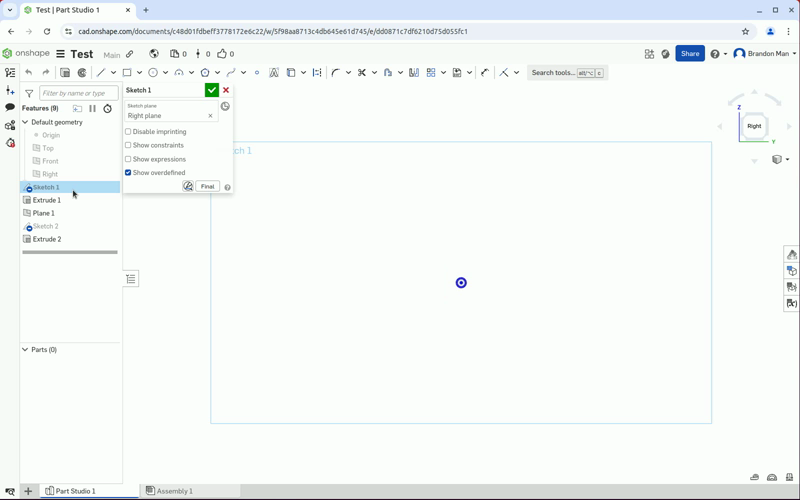
mouse_move(229, 92)
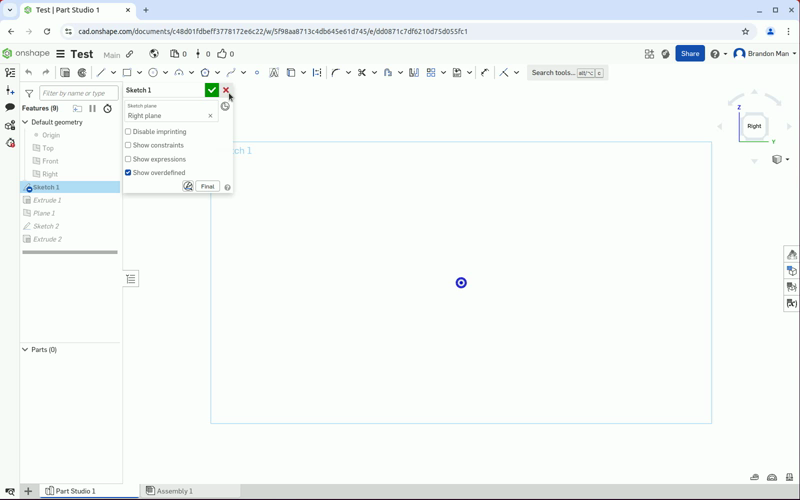
click(229, 92)
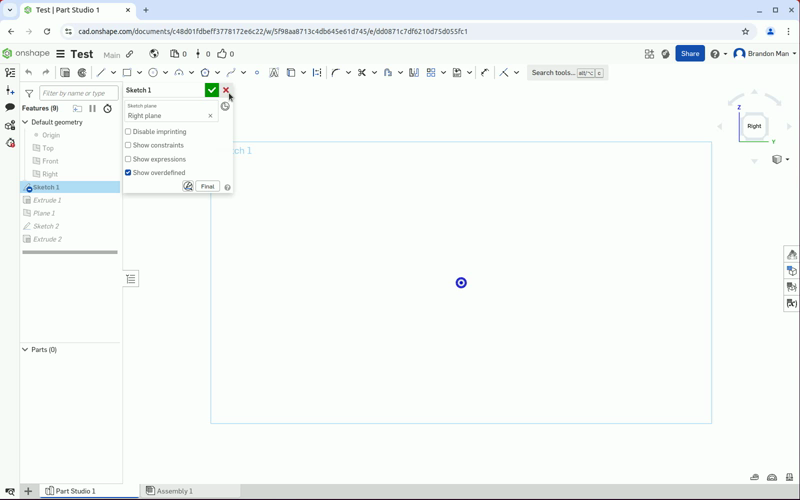
key(shift+s)
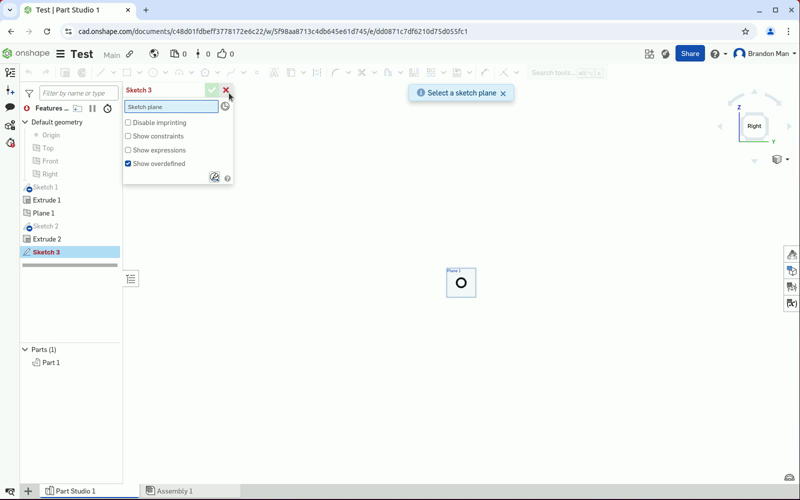
mouse_move(73, 215)
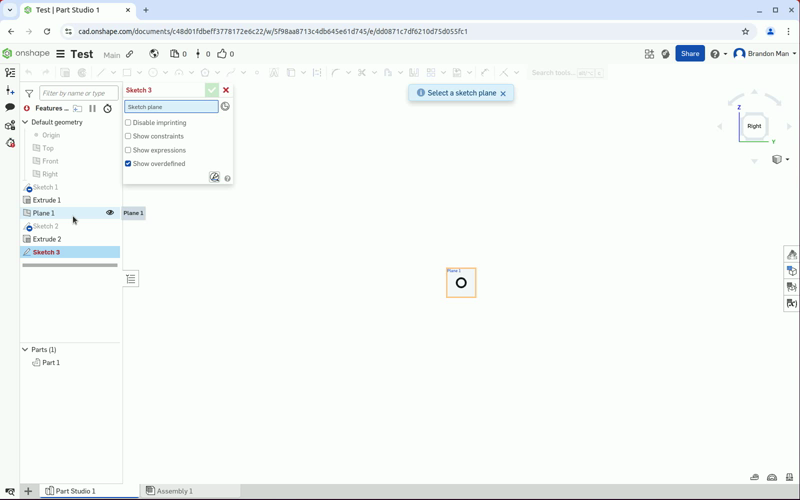
click(73, 215)
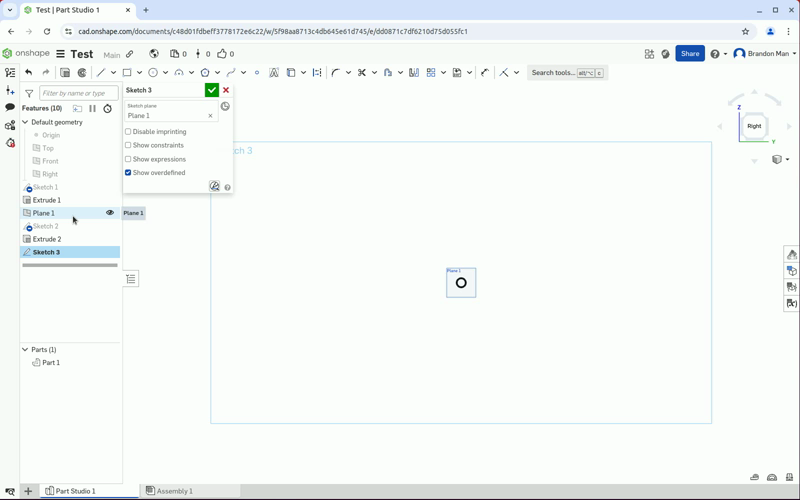
mouse_move(73, 352)
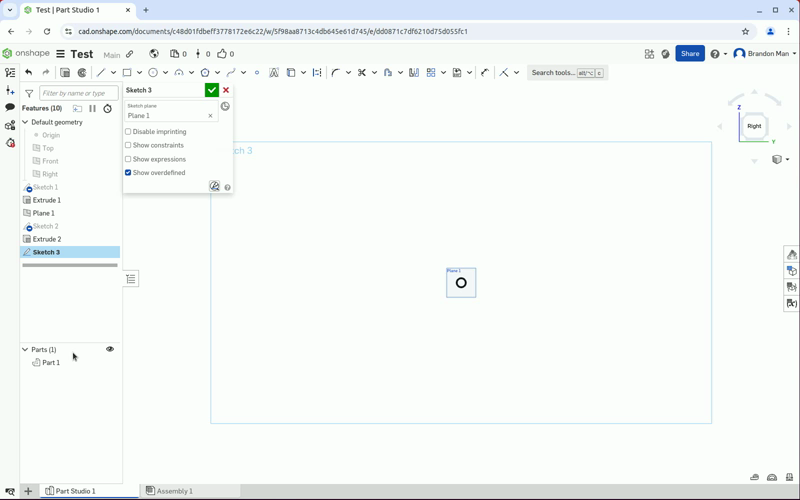
key(y)
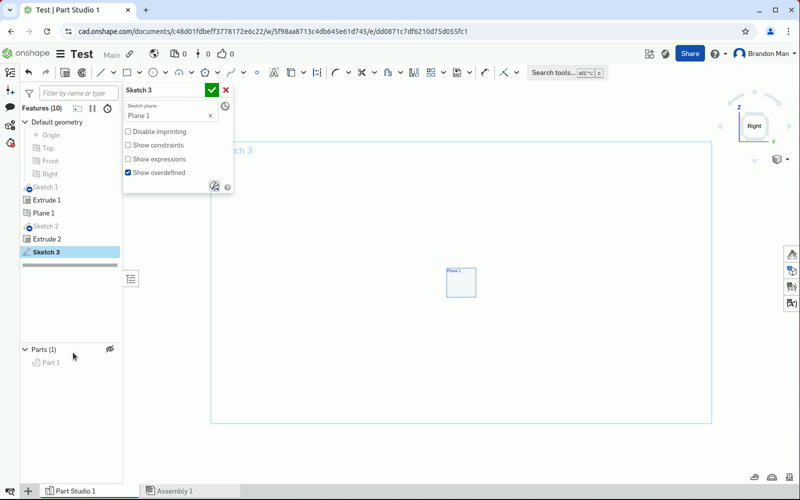
key(c)
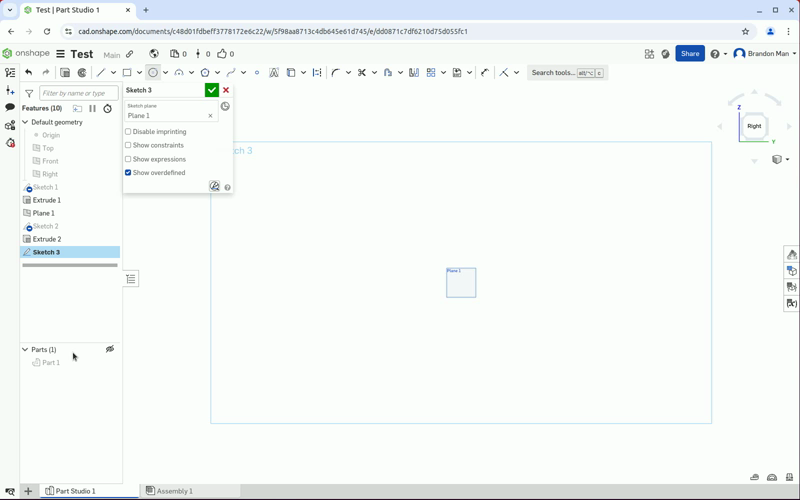
key_down(shift)
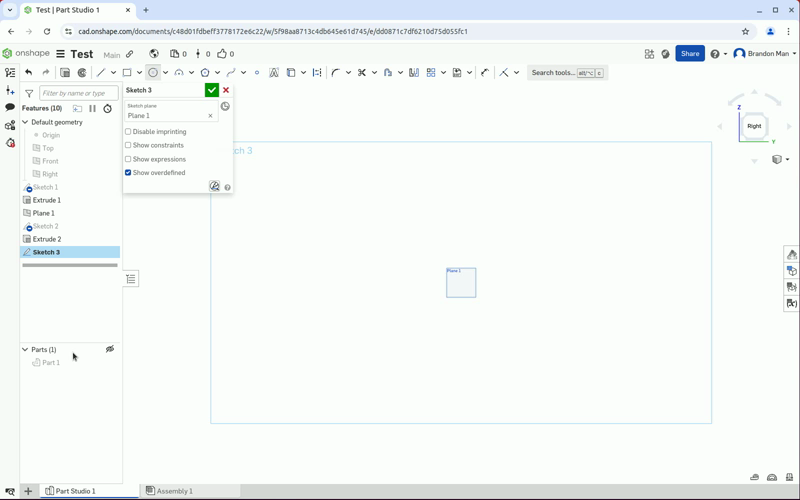
mouse_move(461, 282)
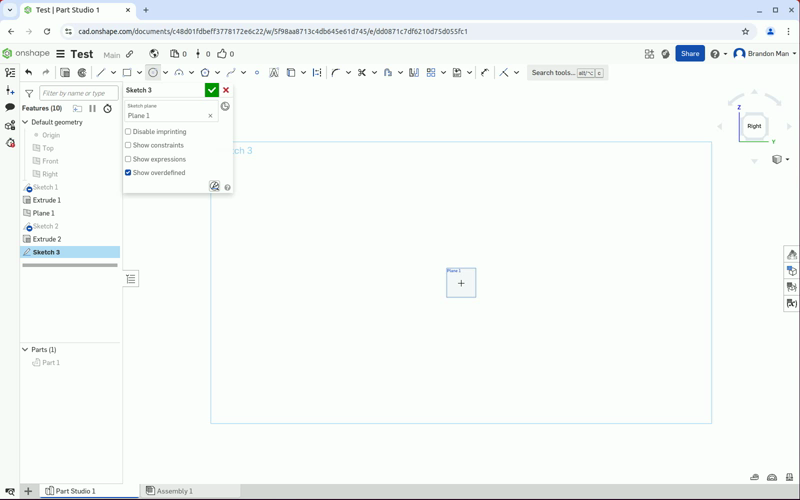
click(461, 282)
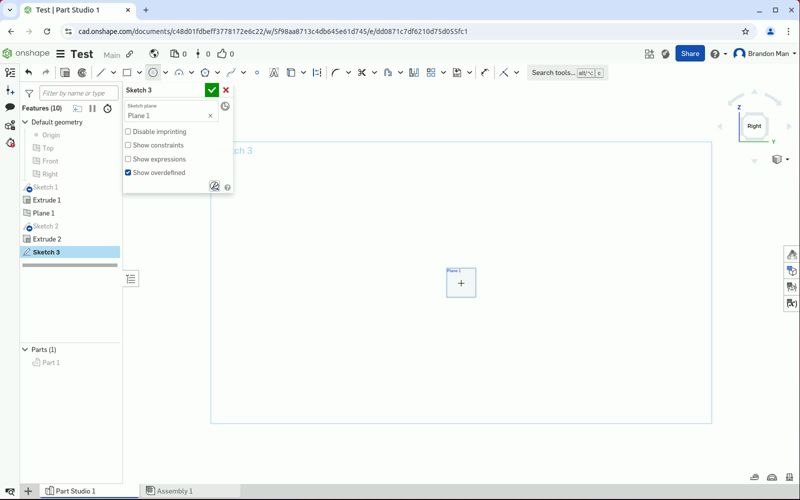
key_up(shift)
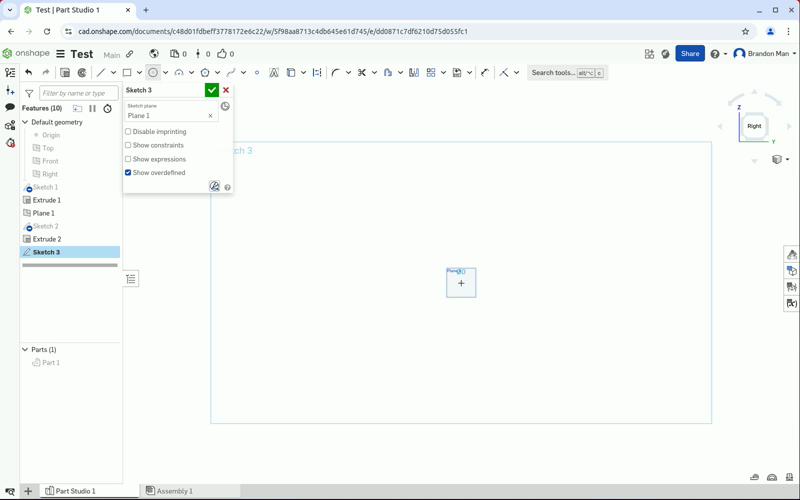
mouse_move(465, 282)
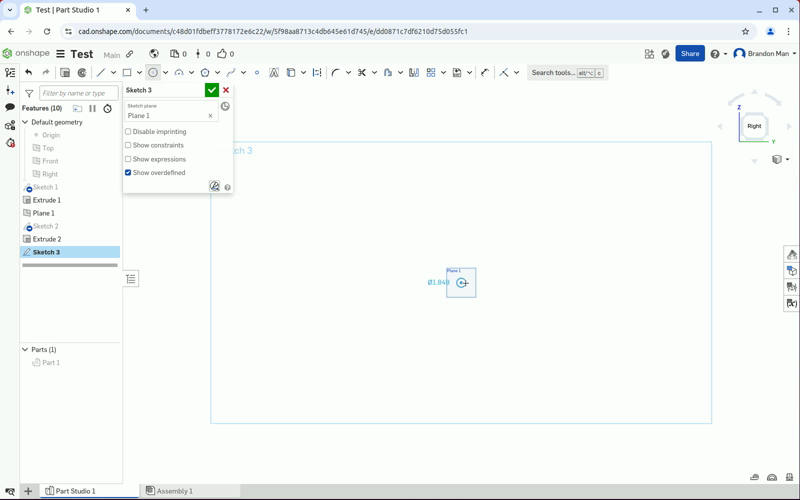
click(465, 282)
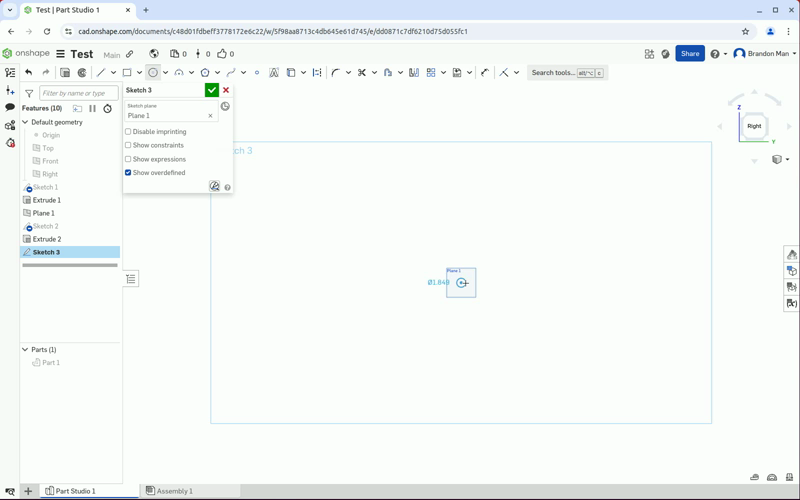
key(esc)
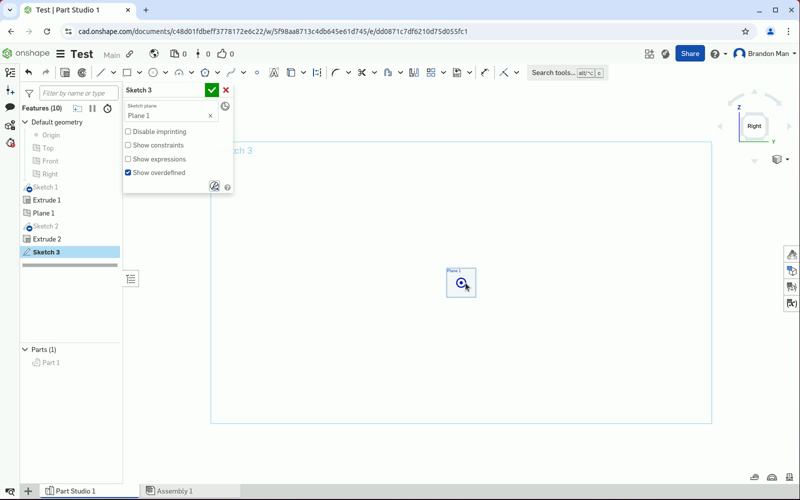
key(c)
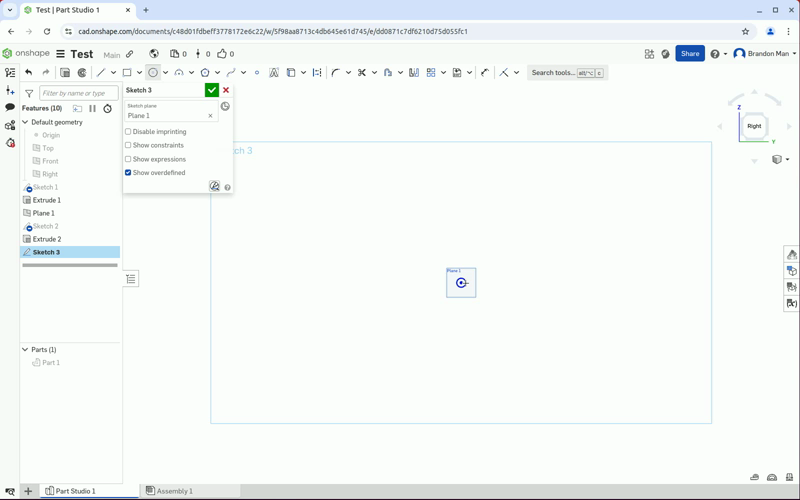
key_down(shift)
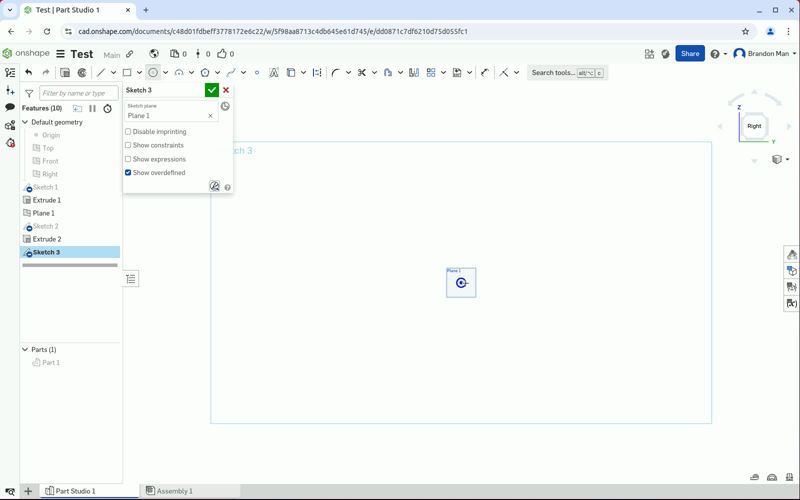
mouse_move(461, 282)
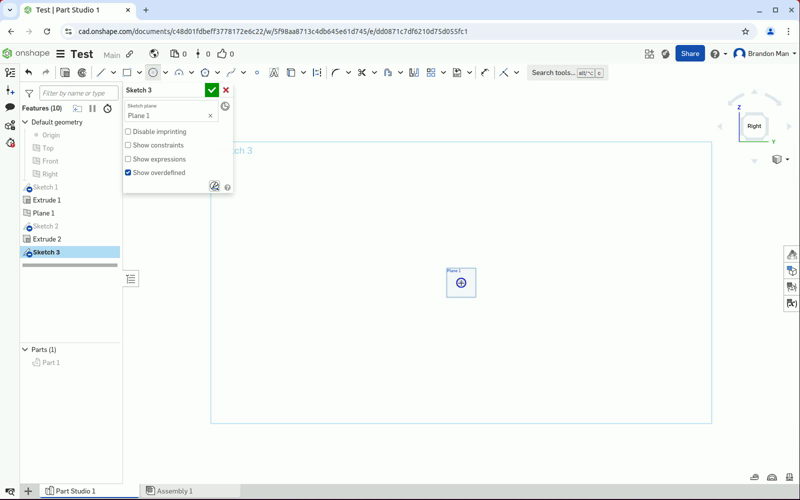
scroll(6)
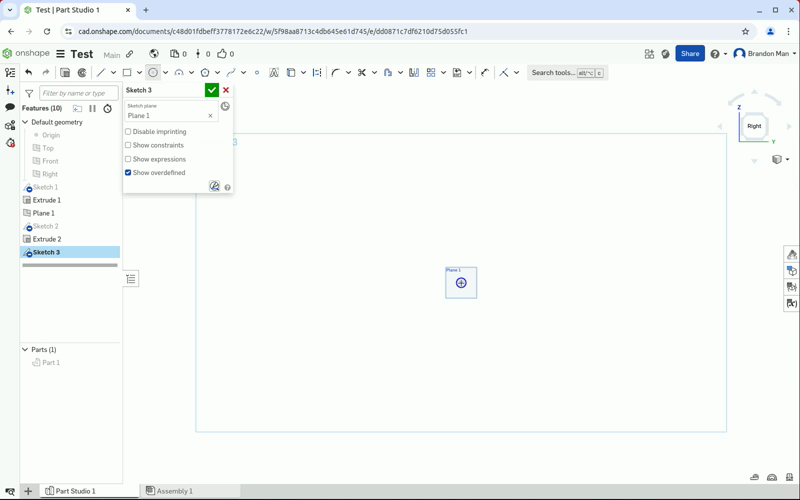
scroll(6)
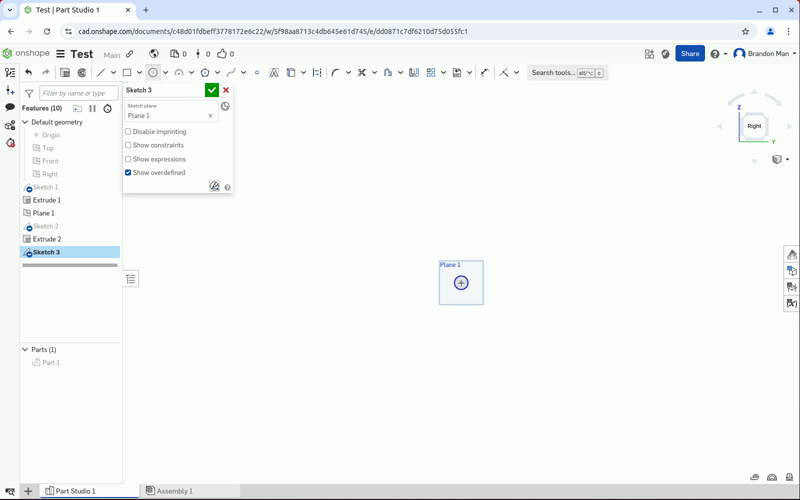
scroll(6)
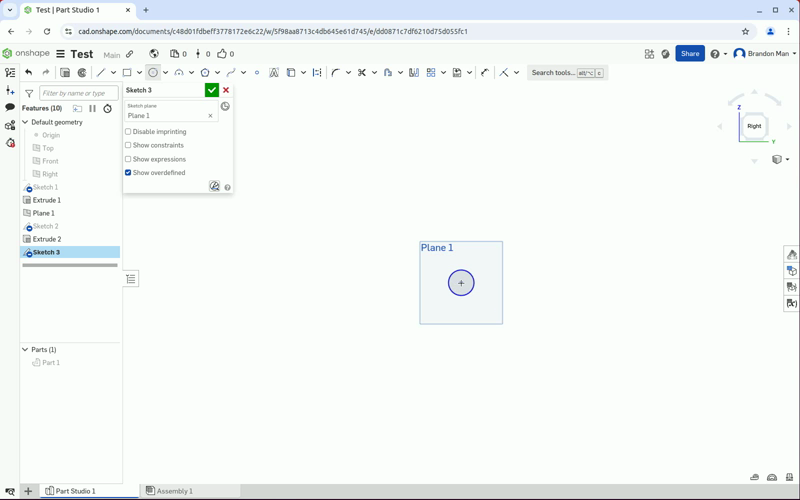
scroll(6)
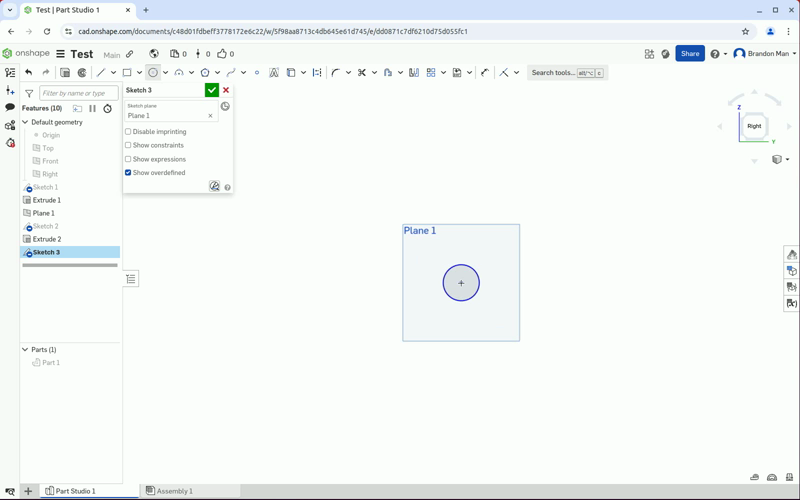
scroll(6)
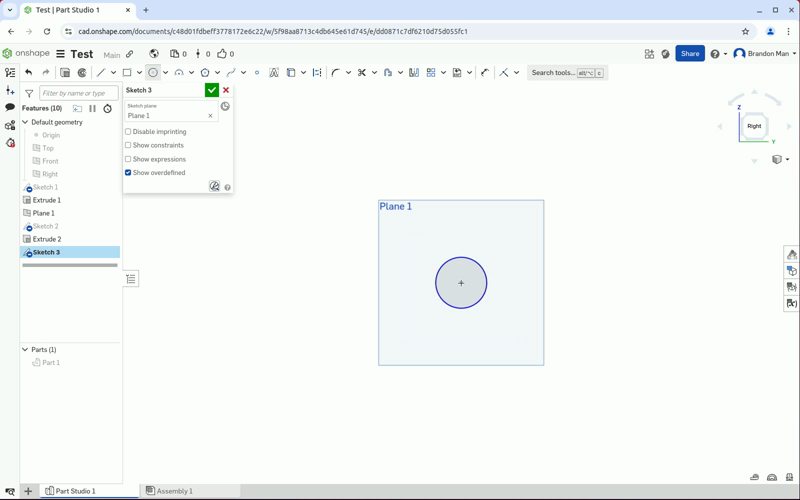
scroll(6)
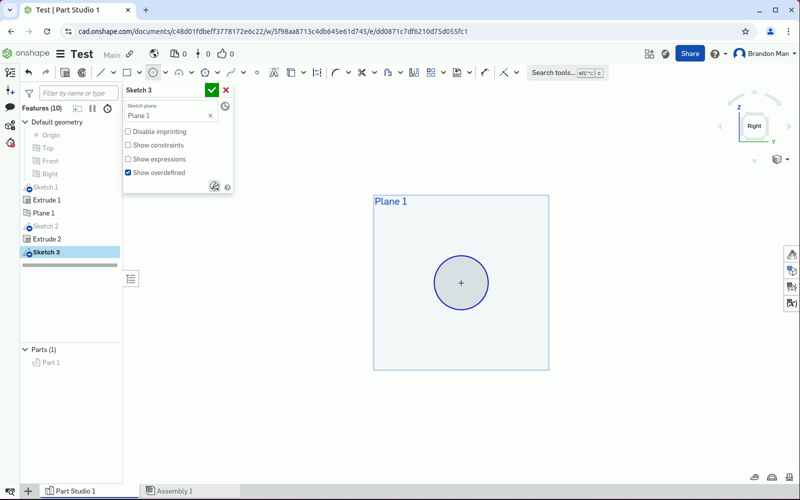
scroll(6)
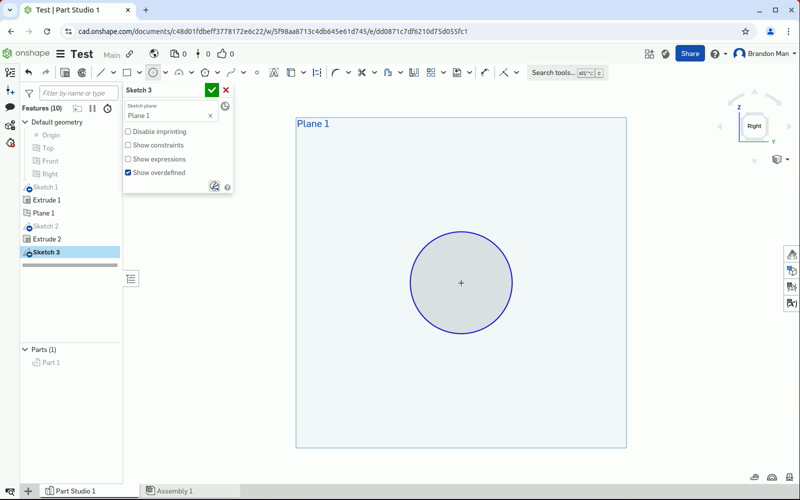
click(461, 282)
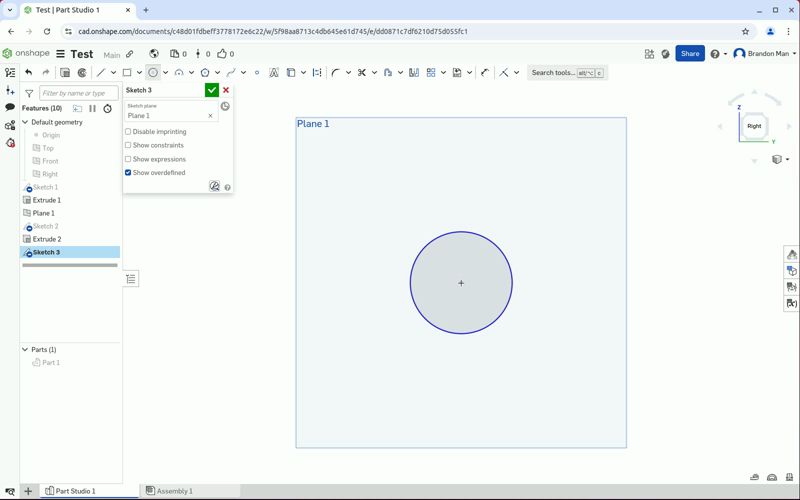
scroll(-6)
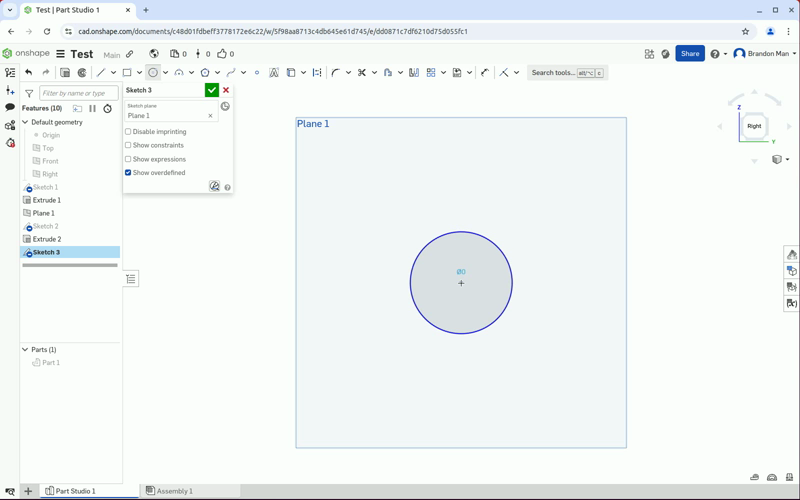
scroll(-6)
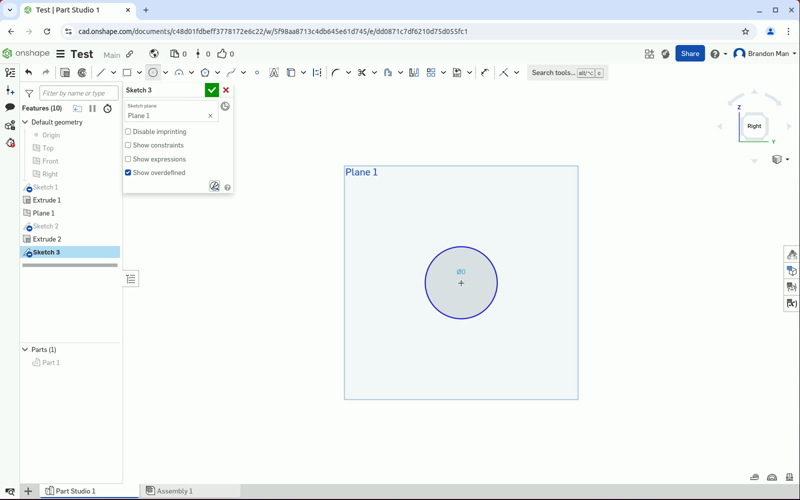
scroll(-6)
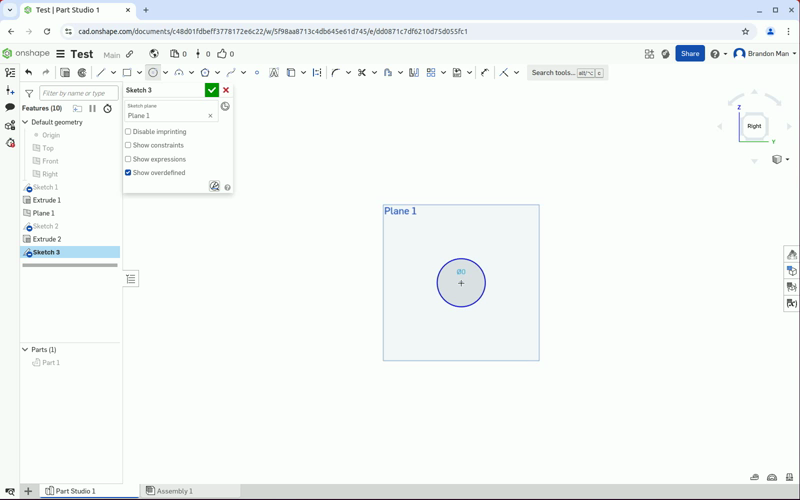
scroll(-6)
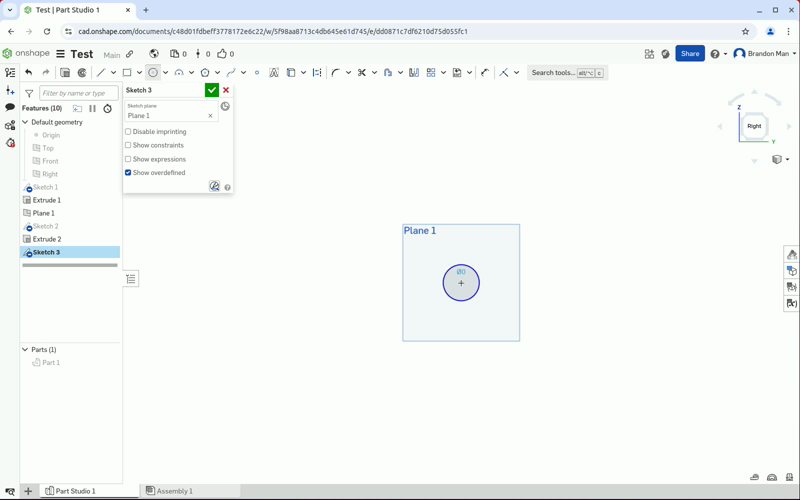
scroll(-6)
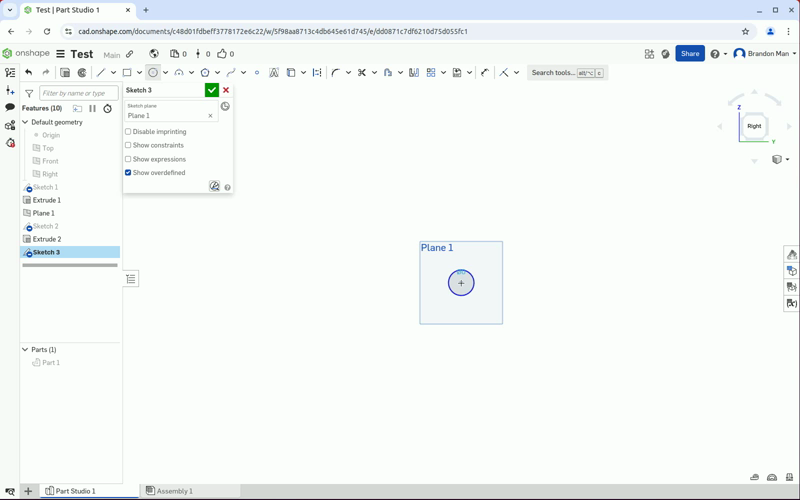
scroll(-6)
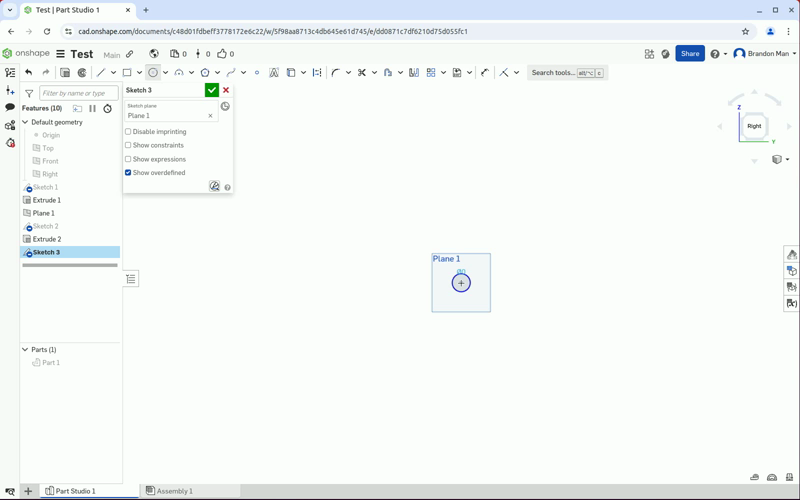
scroll(-6)
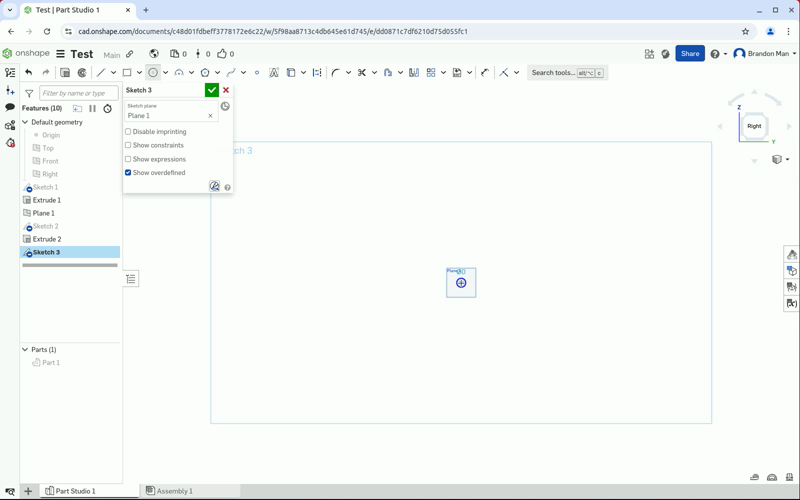
key_up(shift)
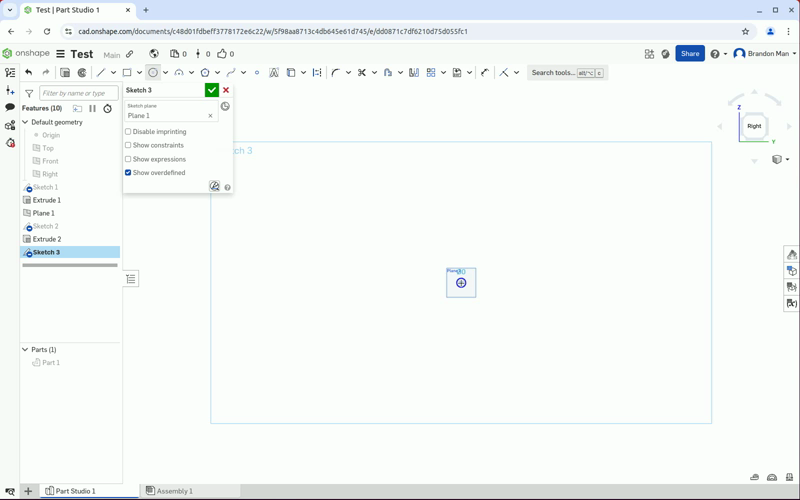
mouse_move(465, 282)
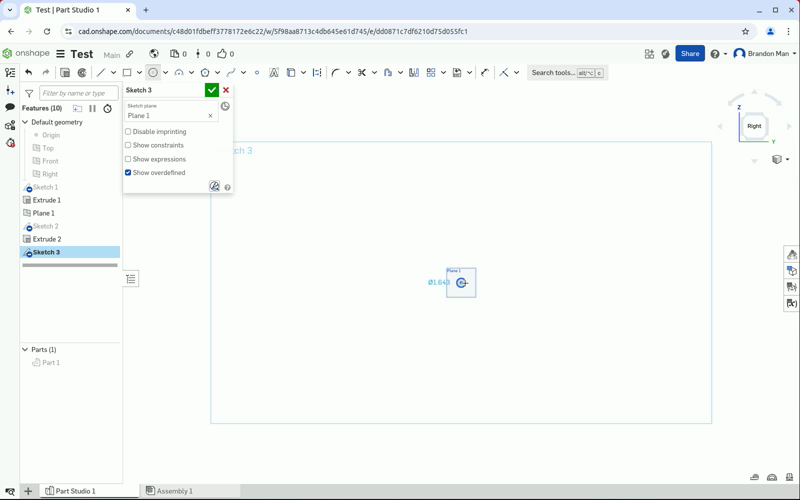
scroll(6)
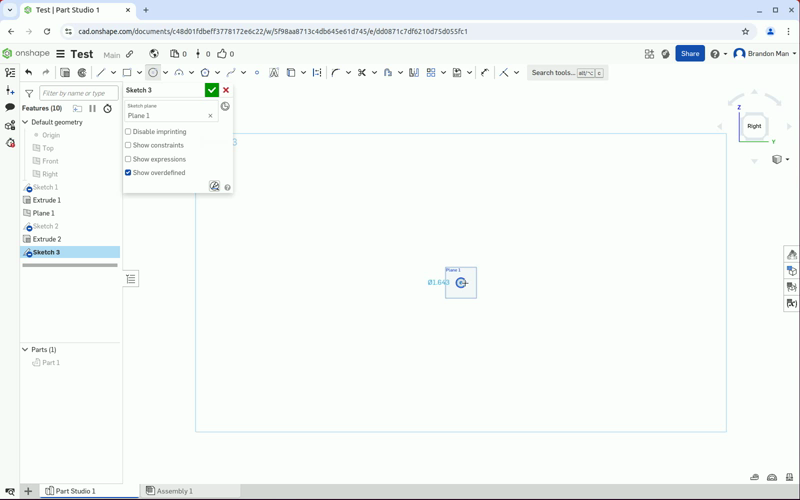
scroll(6)
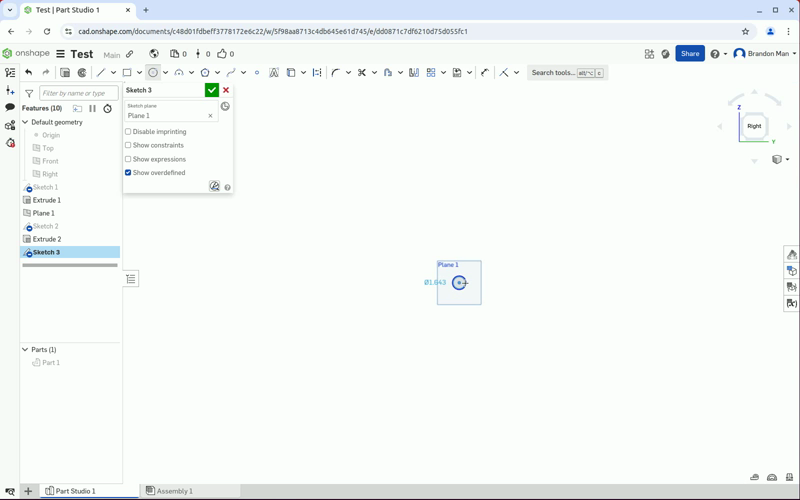
scroll(6)
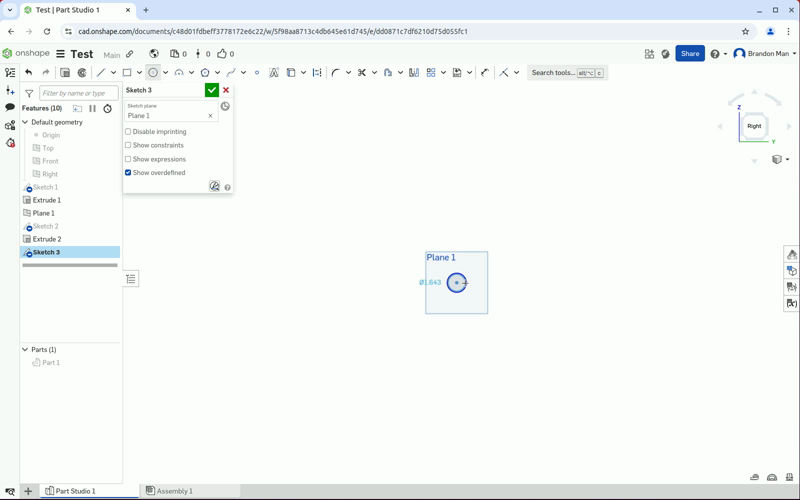
scroll(6)
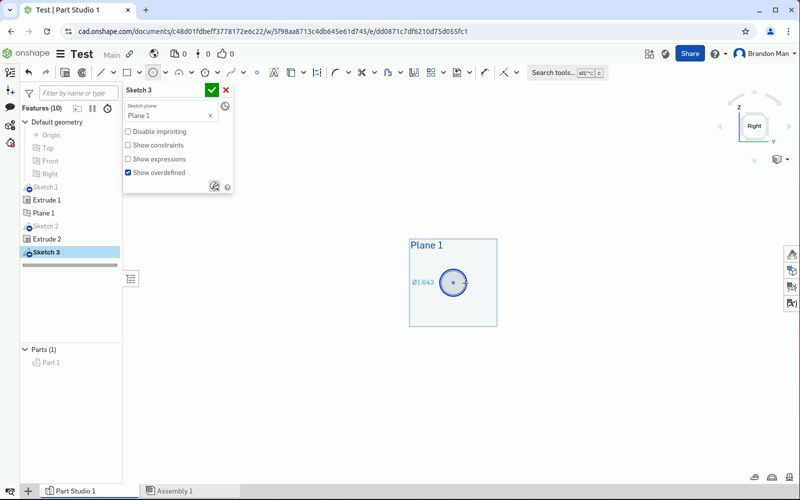
scroll(6)
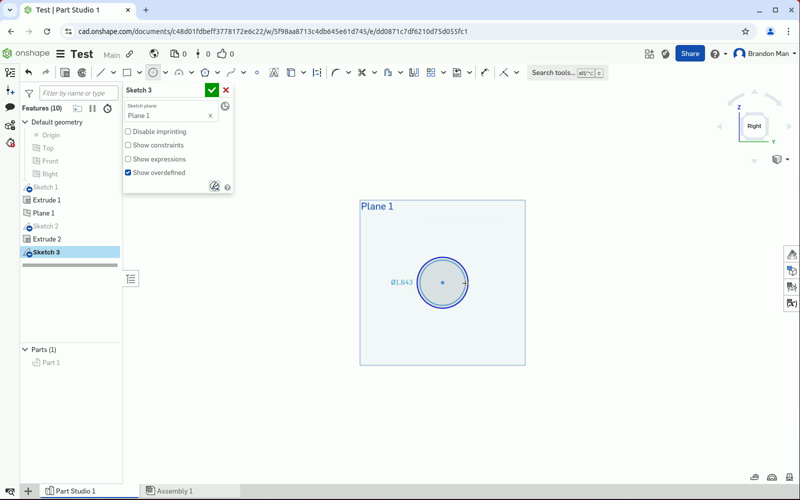
scroll(6)
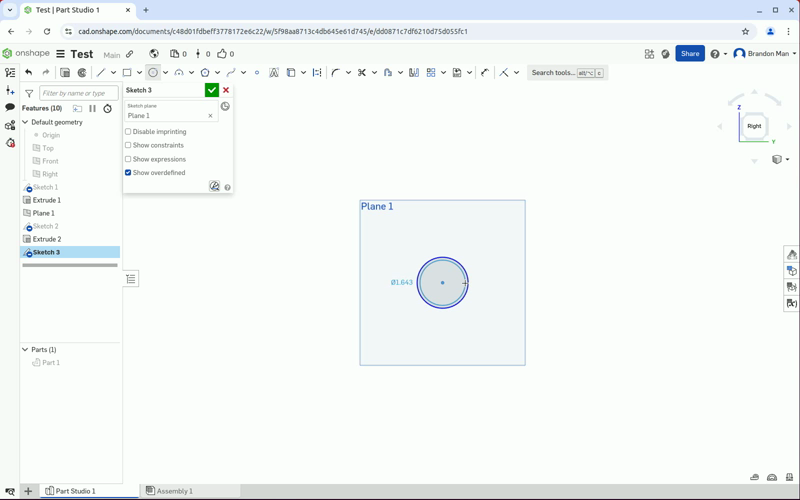
scroll(6)
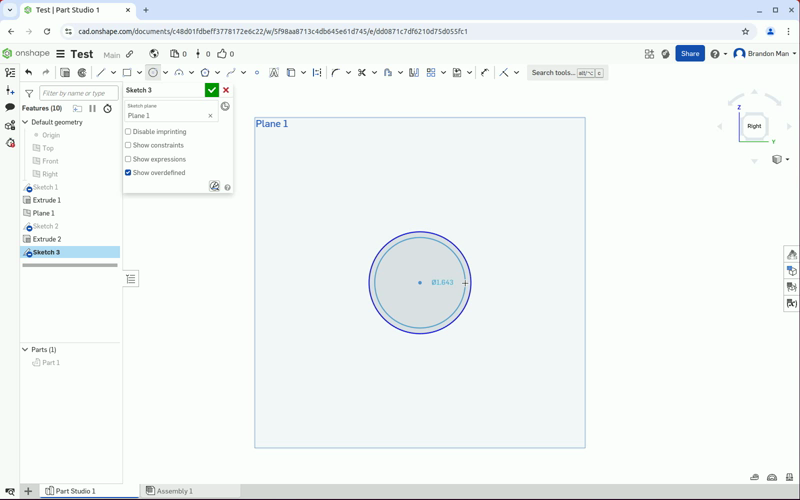
click(465, 282)
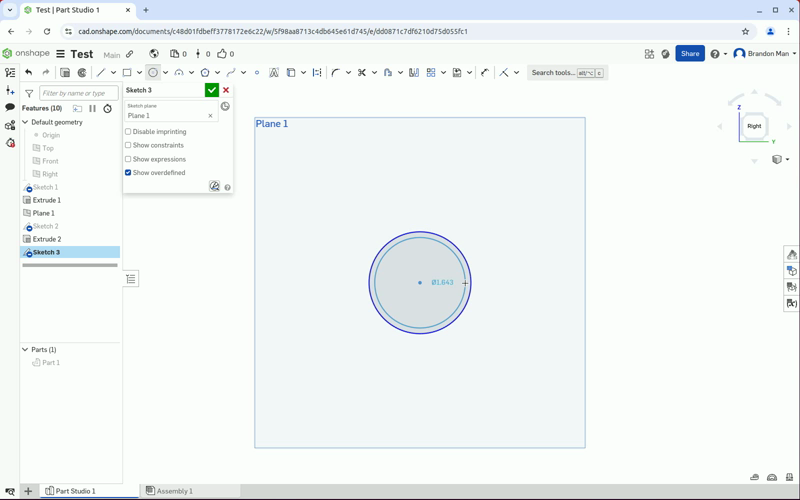
scroll(-6)
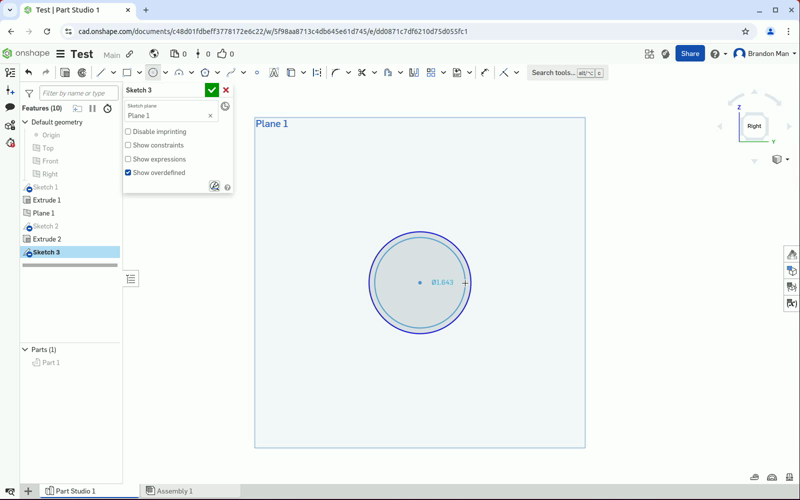
scroll(-6)
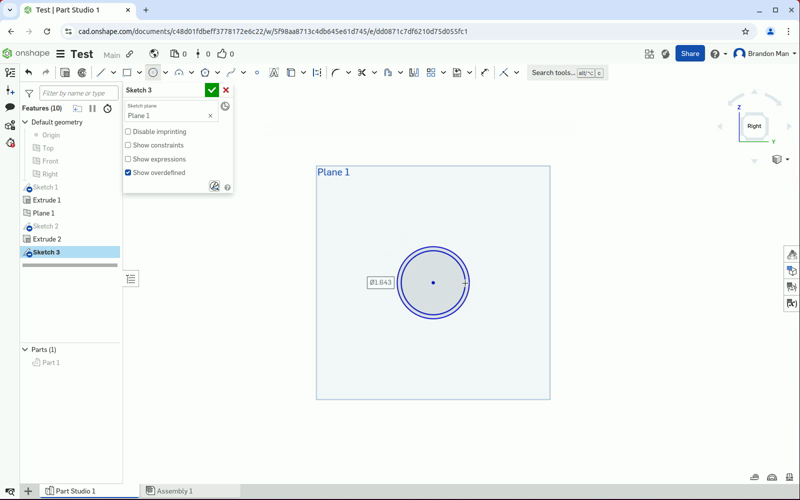
scroll(-6)
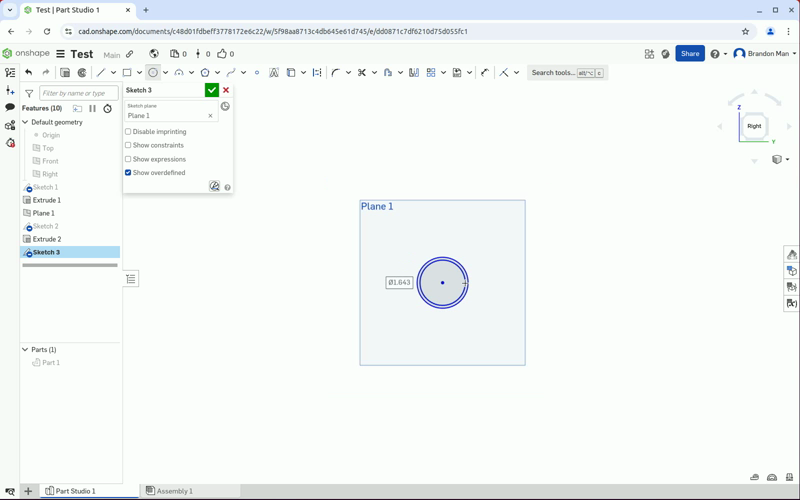
scroll(-6)
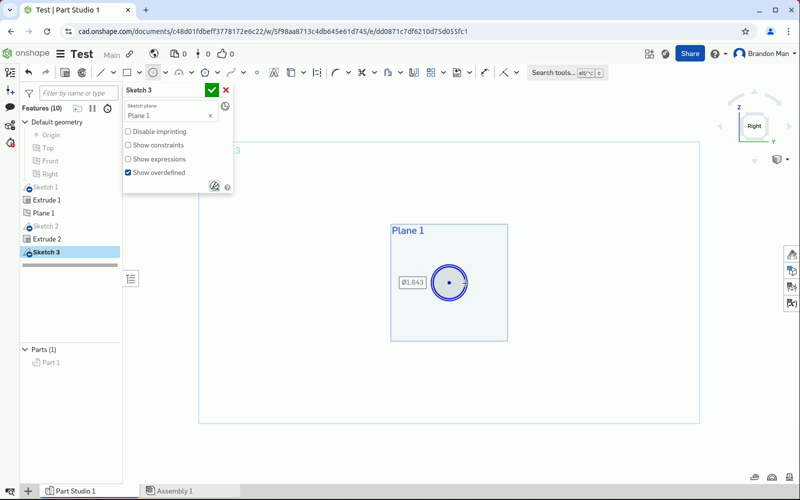
scroll(-6)
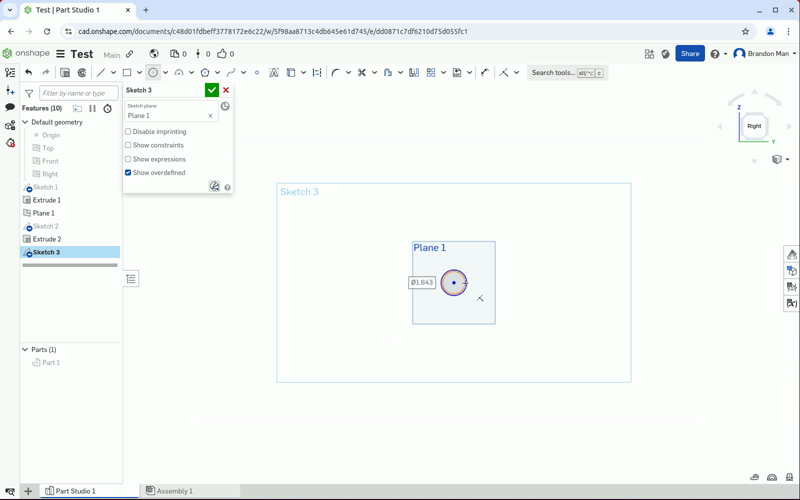
scroll(-6)
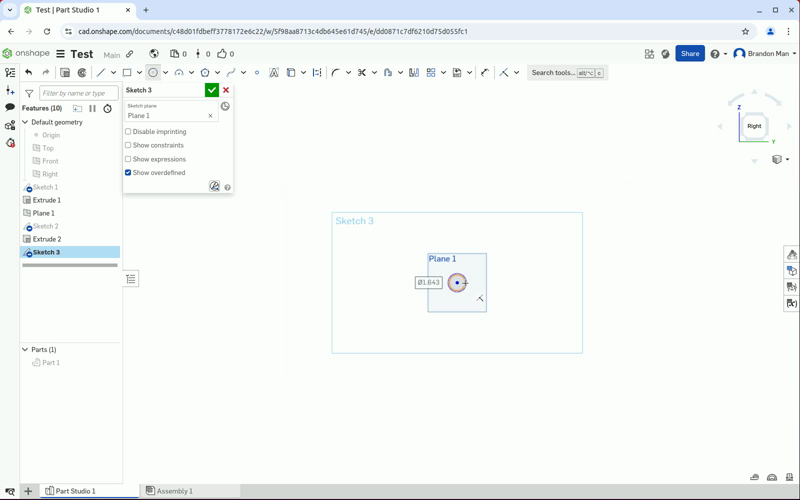
scroll(-6)
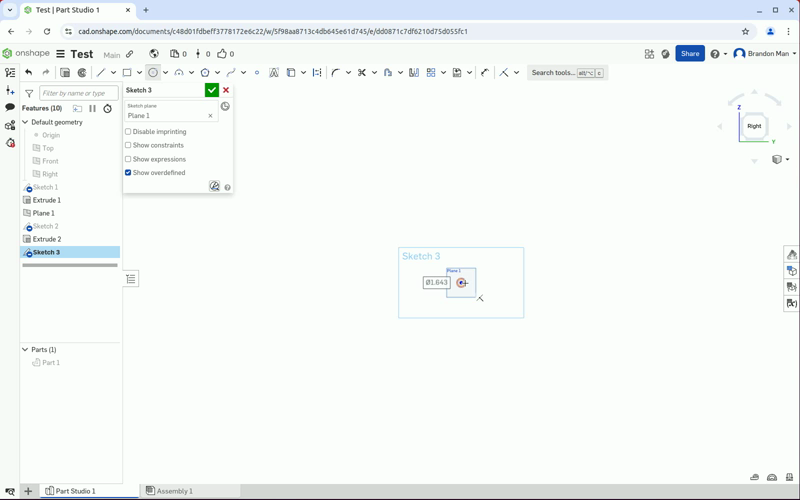
key(esc)
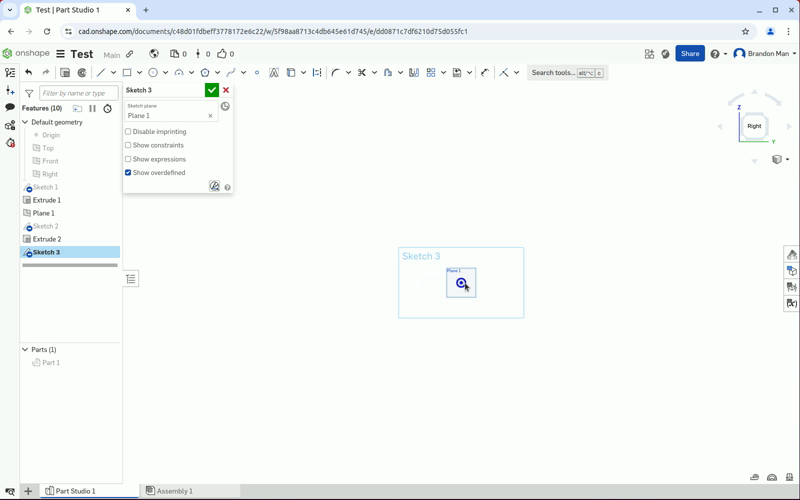
mouse_move(459, 279)
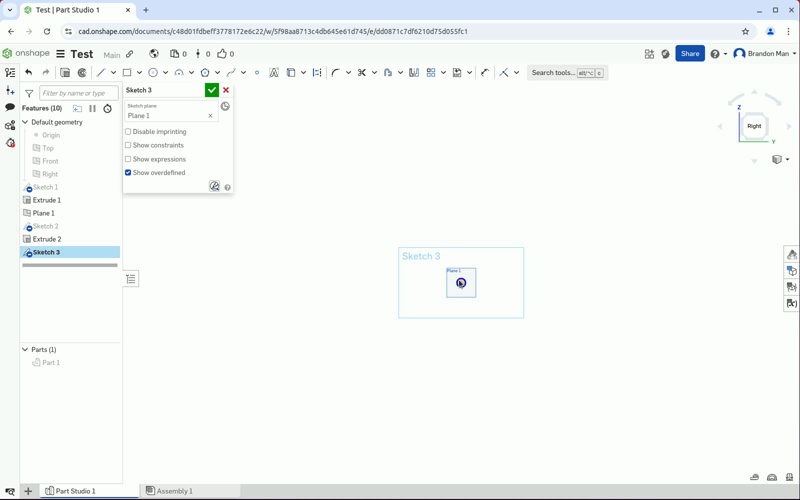
scroll(6)
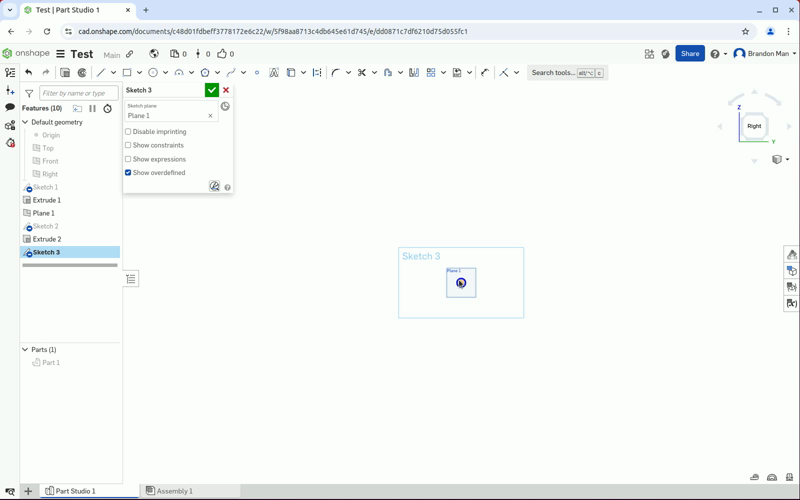
scroll(6)
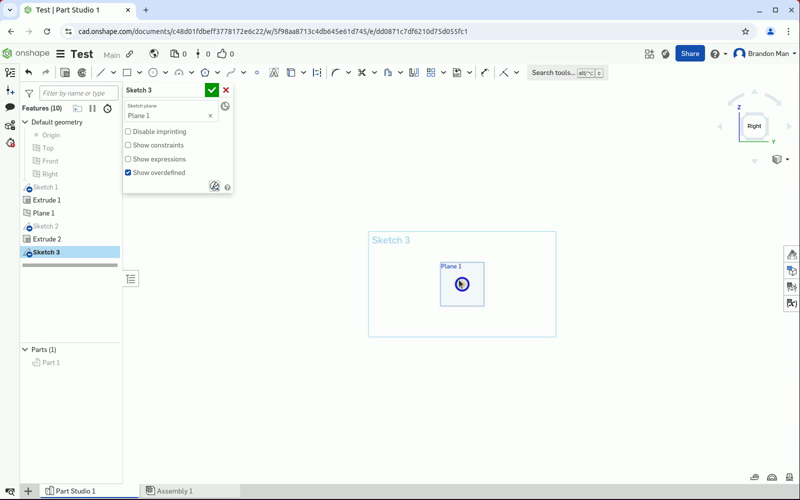
scroll(6)
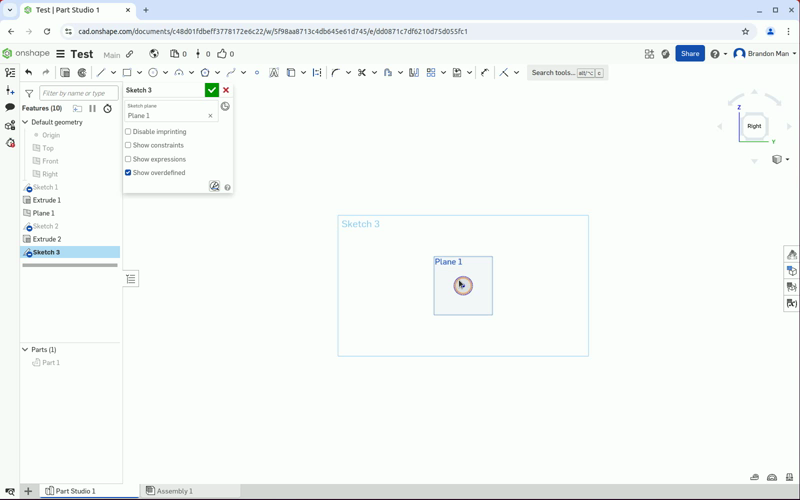
scroll(6)
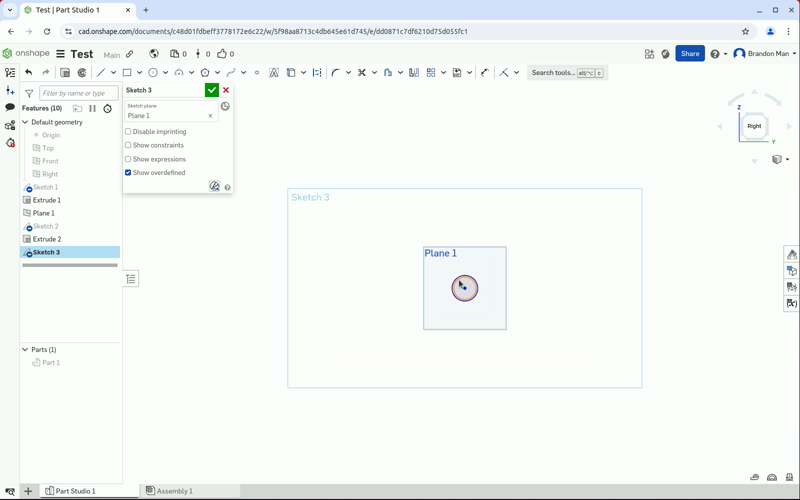
scroll(6)
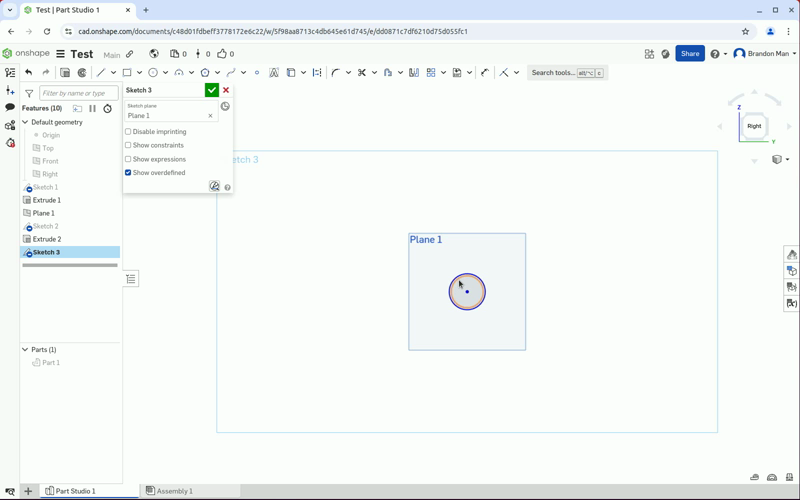
scroll(6)
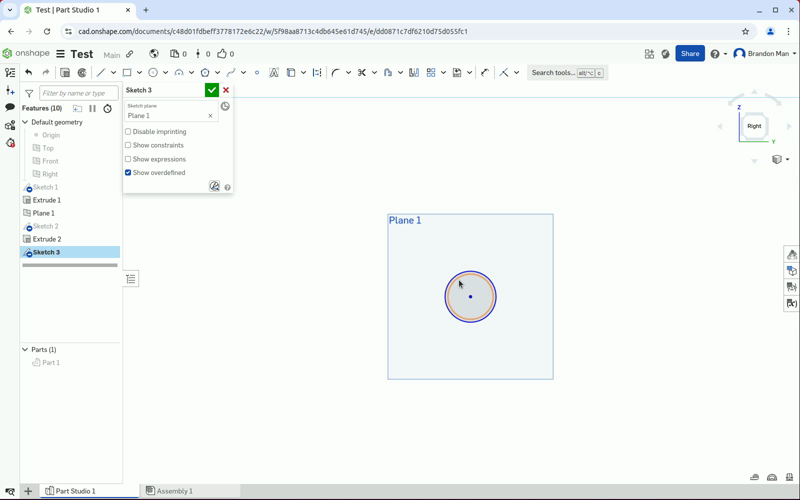
scroll(6)
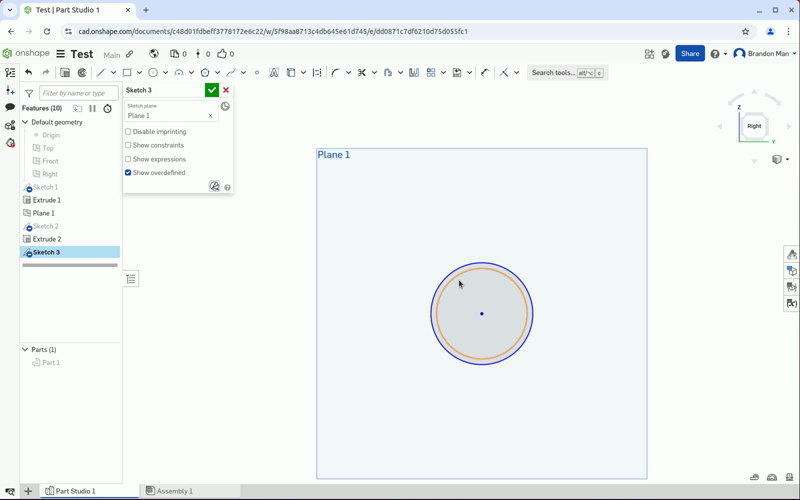
click(459, 279)
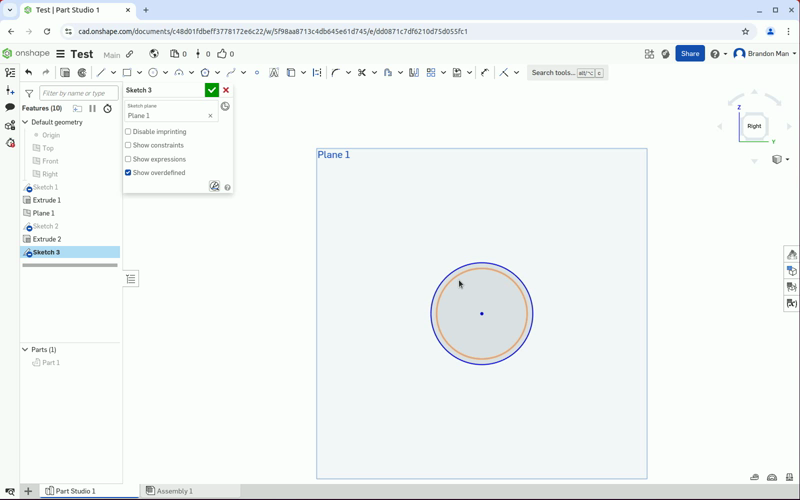
scroll(-6)
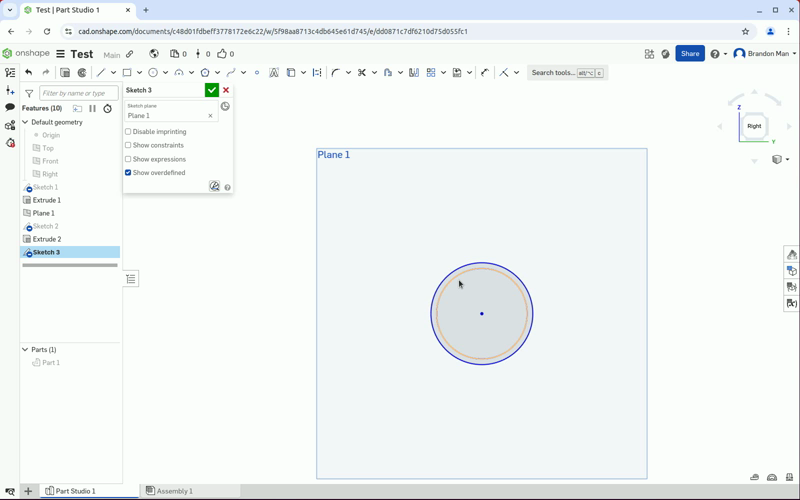
scroll(-6)
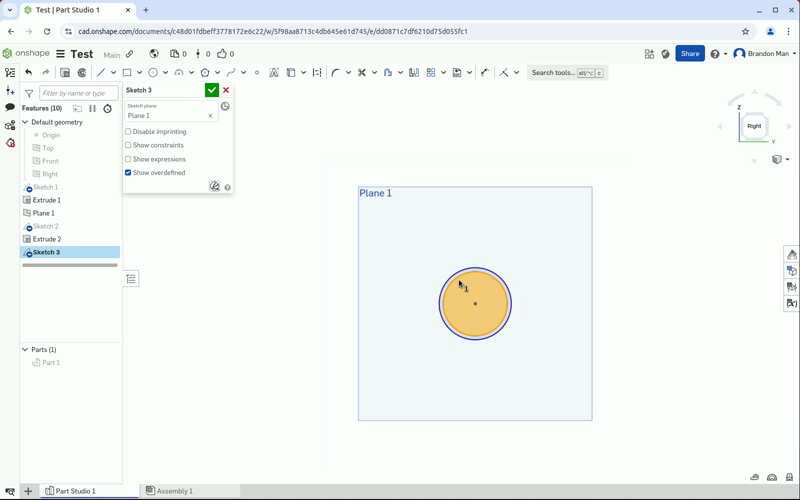
scroll(-6)
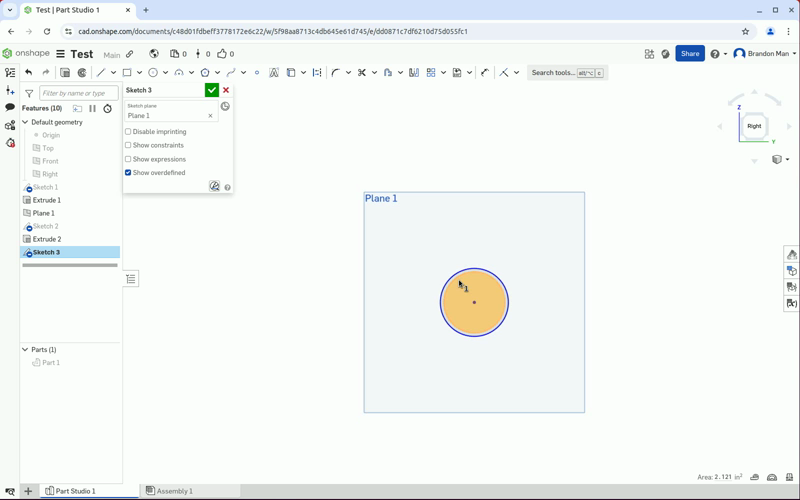
scroll(-6)
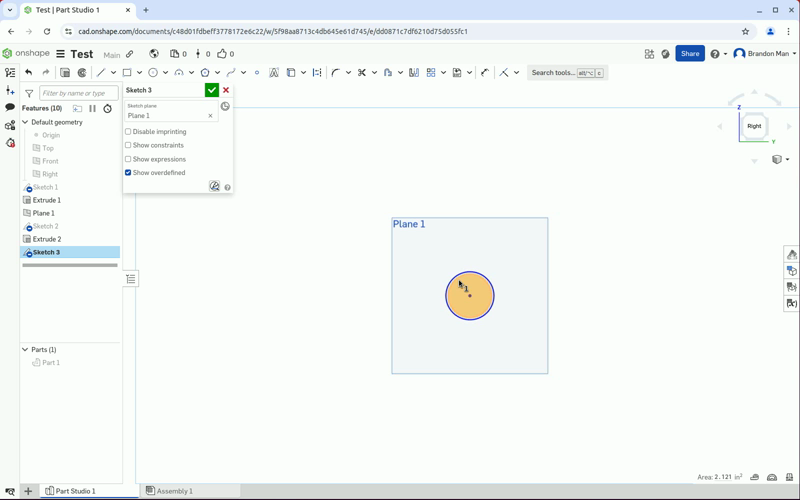
scroll(-6)
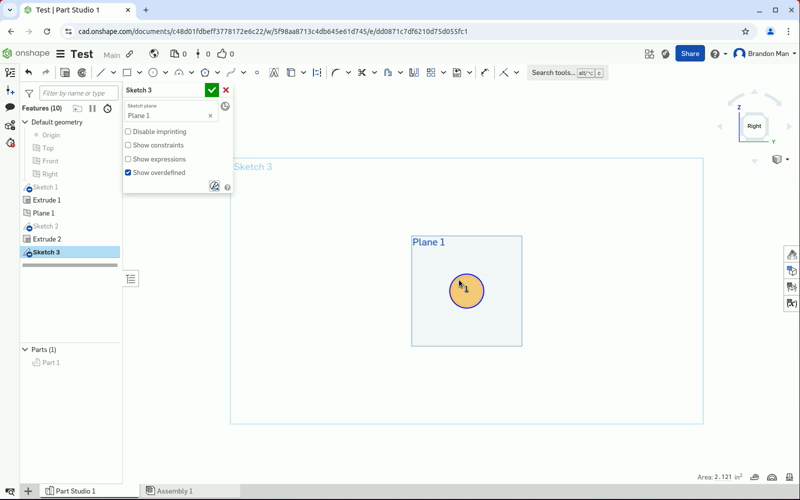
scroll(-6)
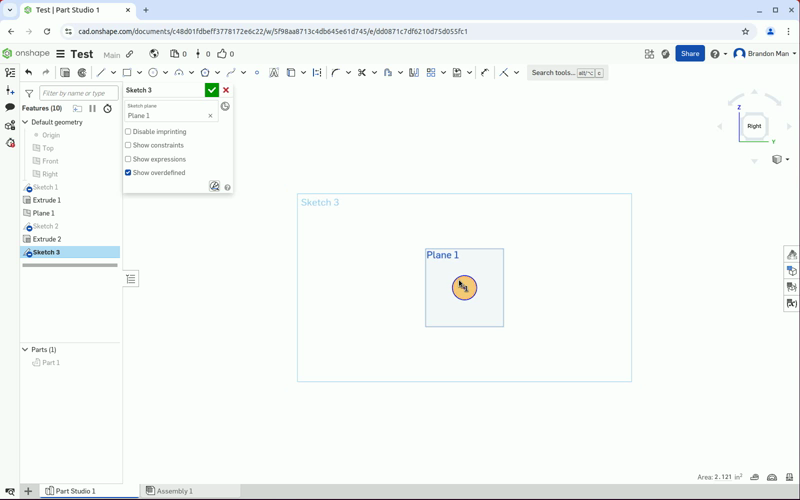
scroll(-6)
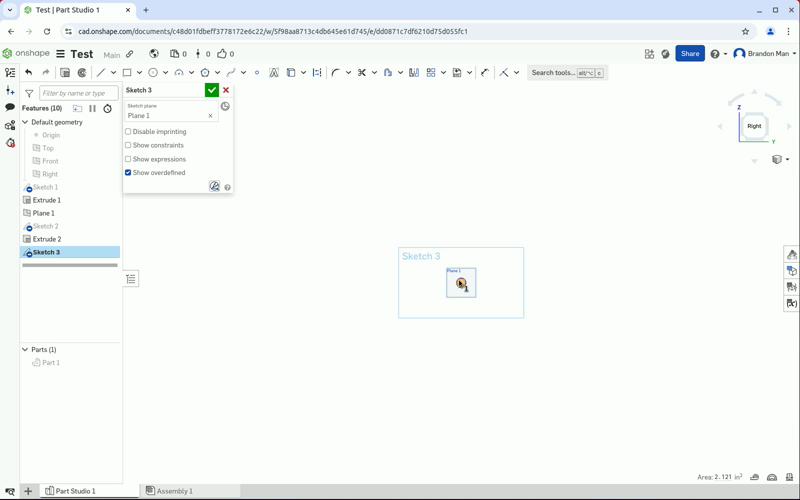
mouse_move(73, 352)
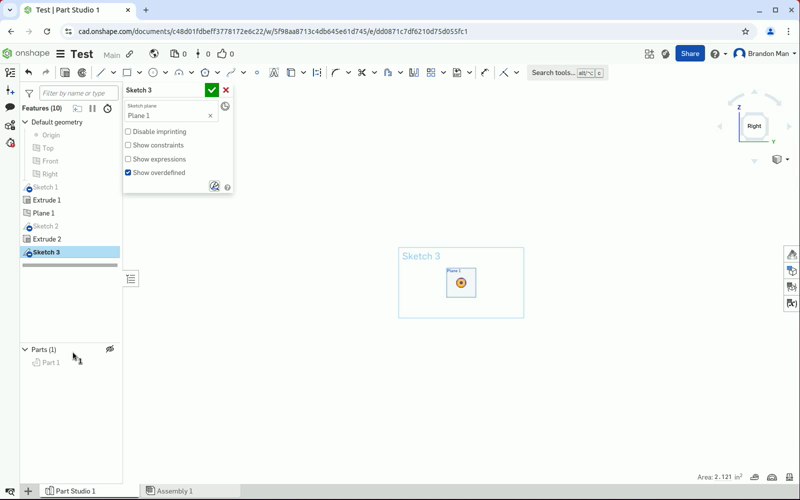
key(shift+y)
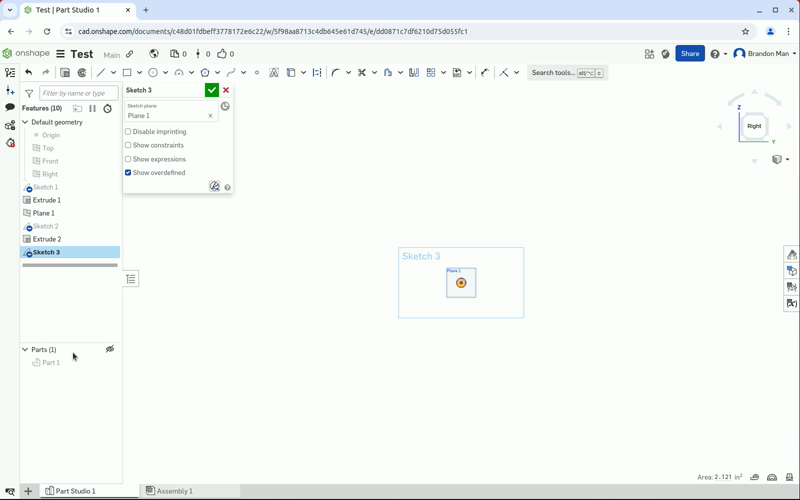
key(shift+e)
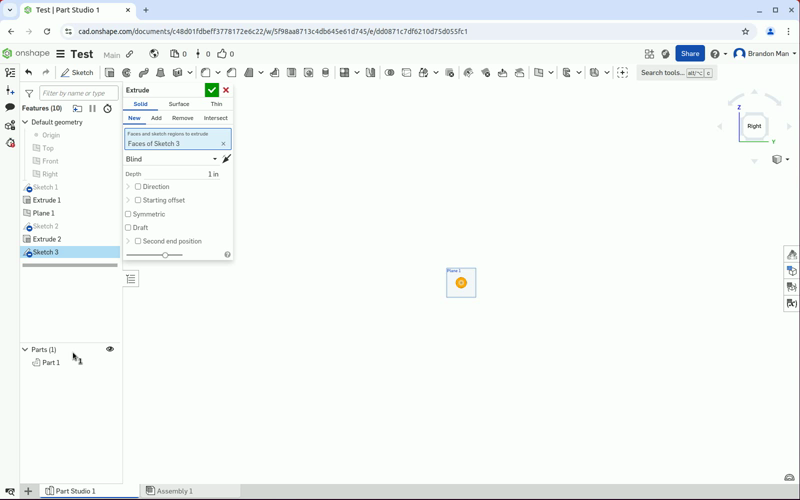
mouse_move(143, 106)
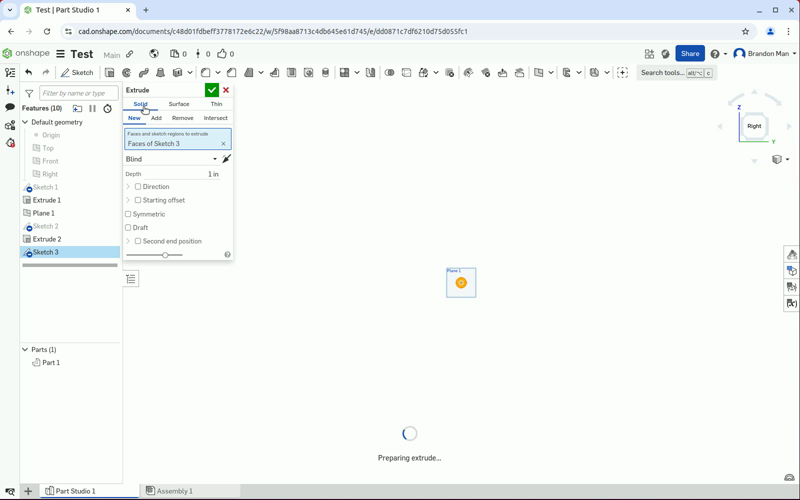
click(143, 106)
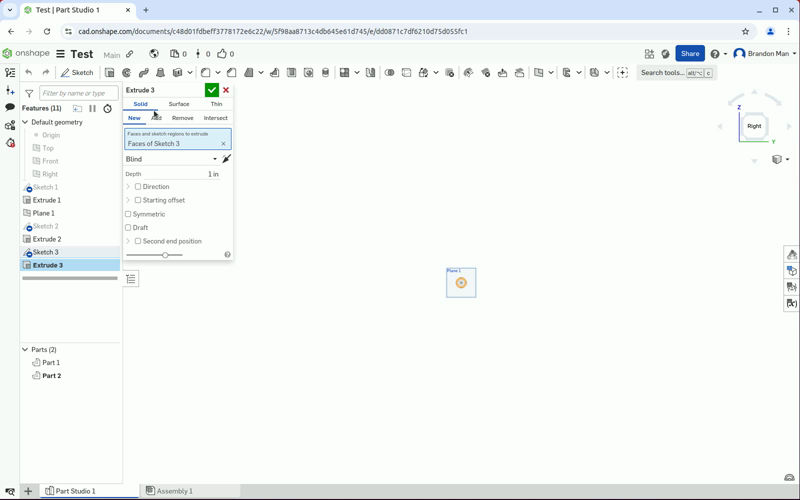
mouse_move(186, 120)
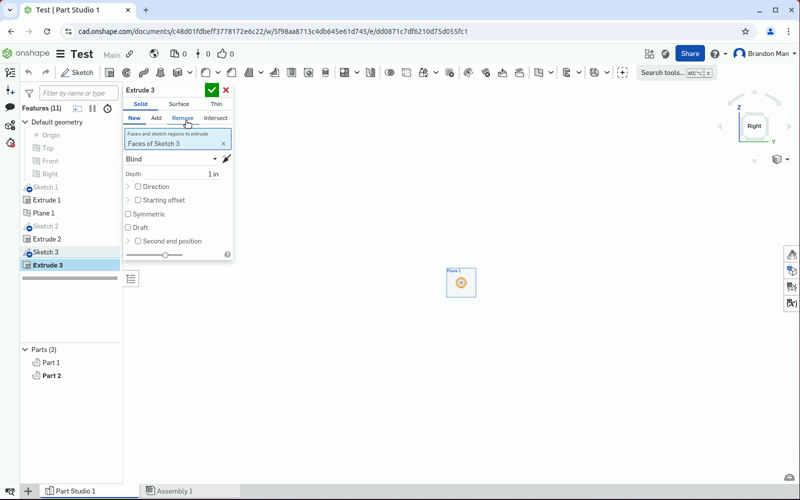
click(186, 120)
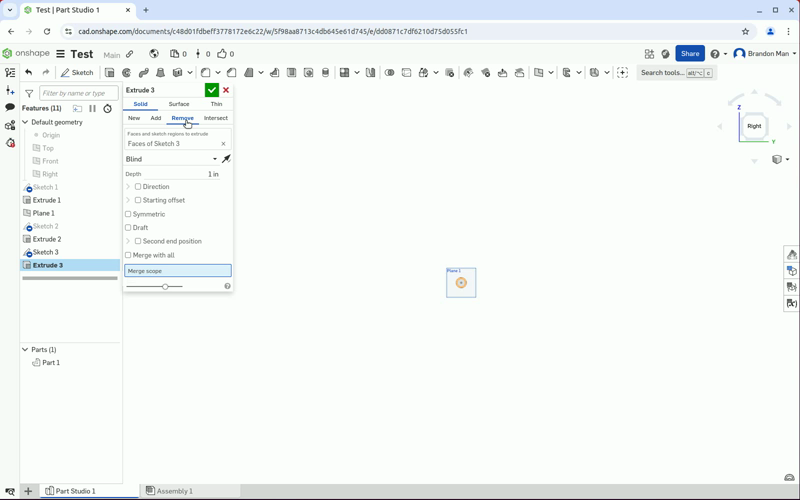
key(tab, 4)
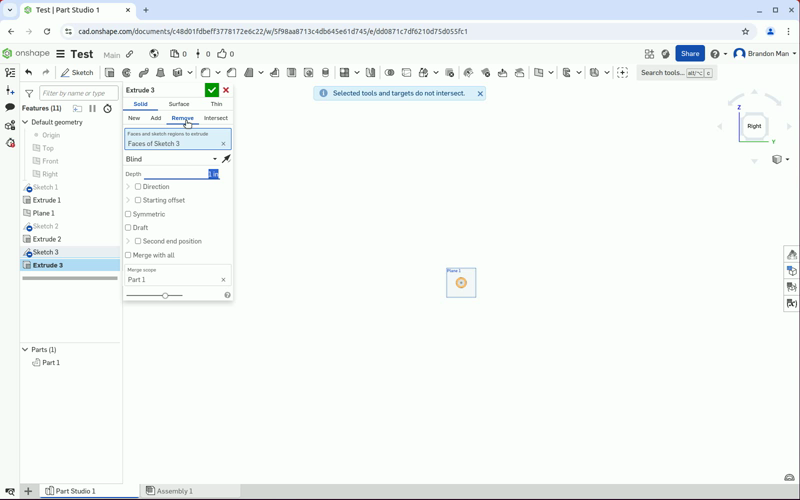
text(2.166)
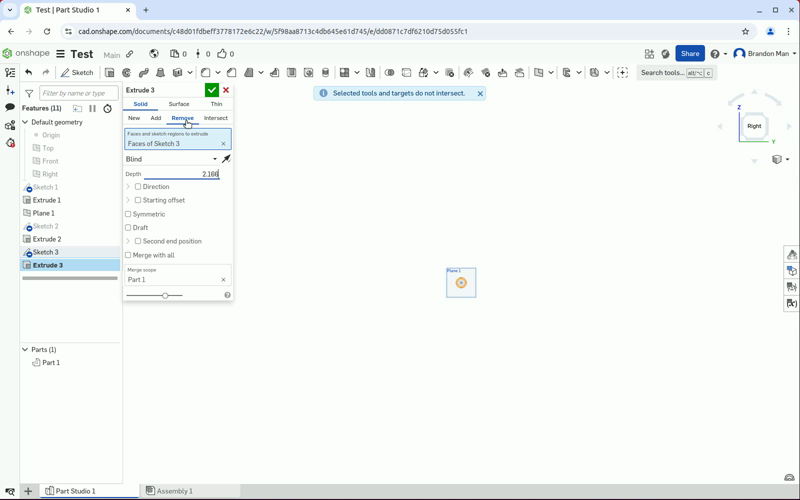
key(tab, 6)
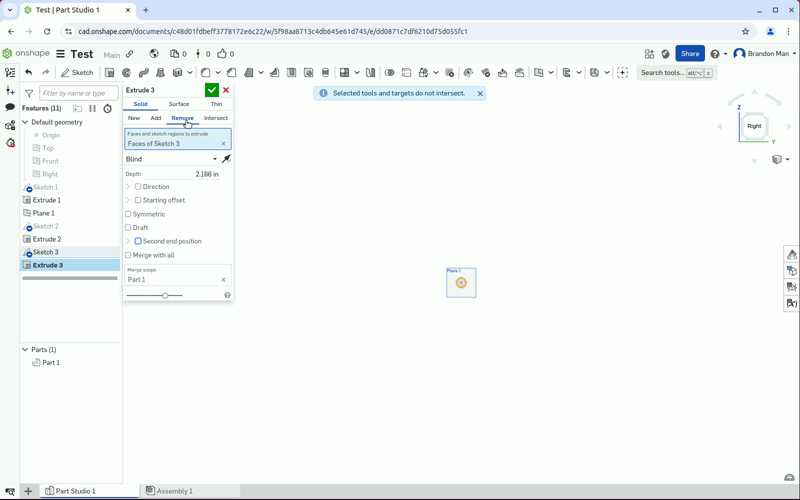
key(space)
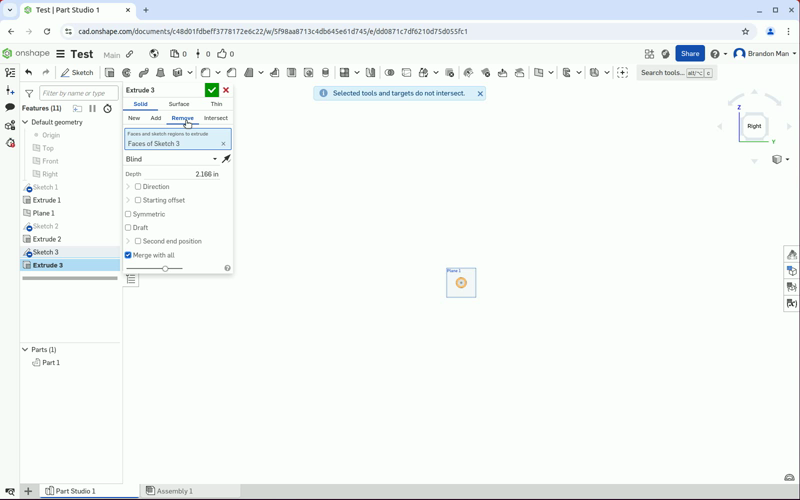
key(enter)
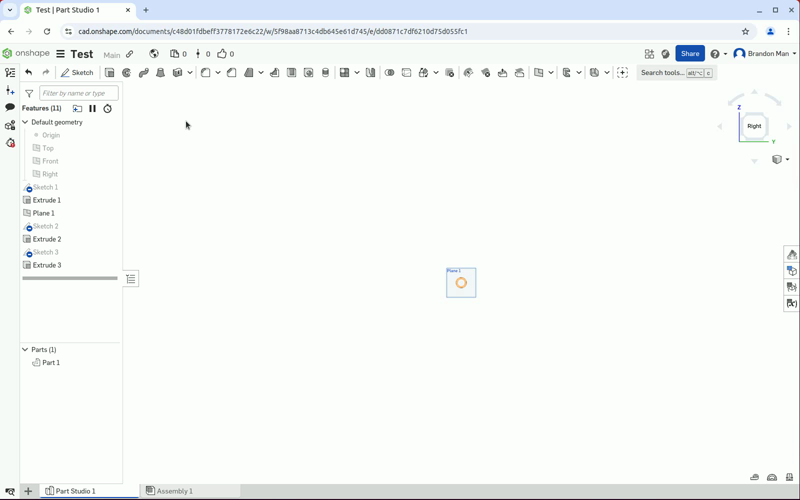
key(shift+h)
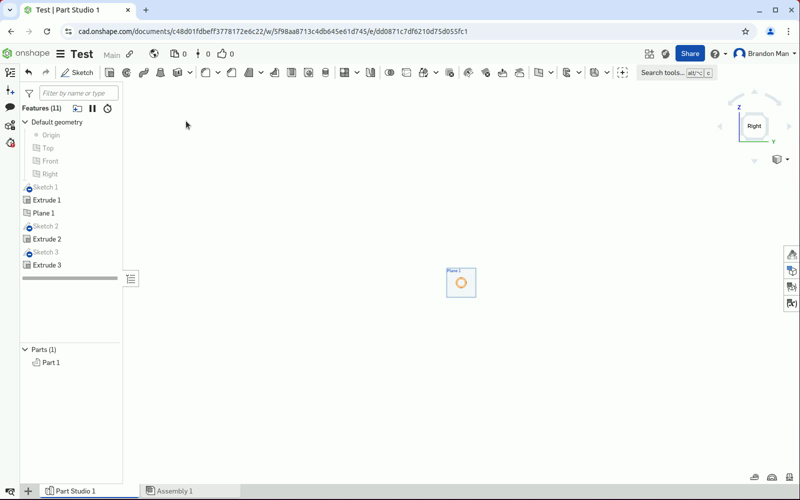
key(shift+h)
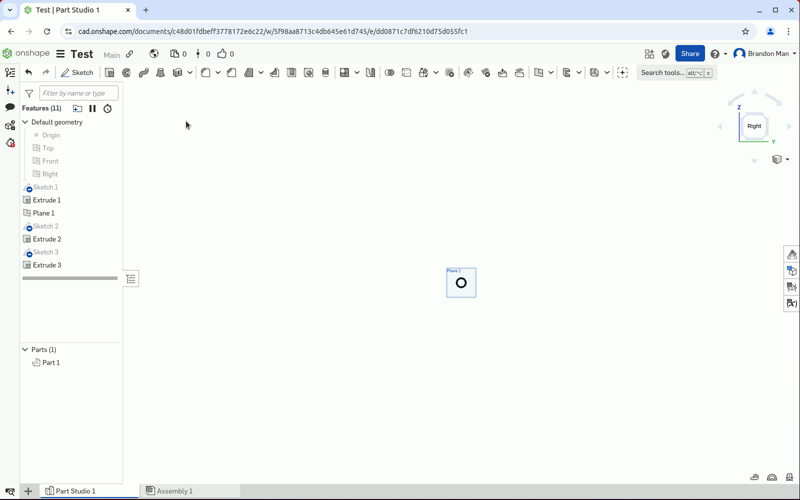
mouse_move(73, 189)
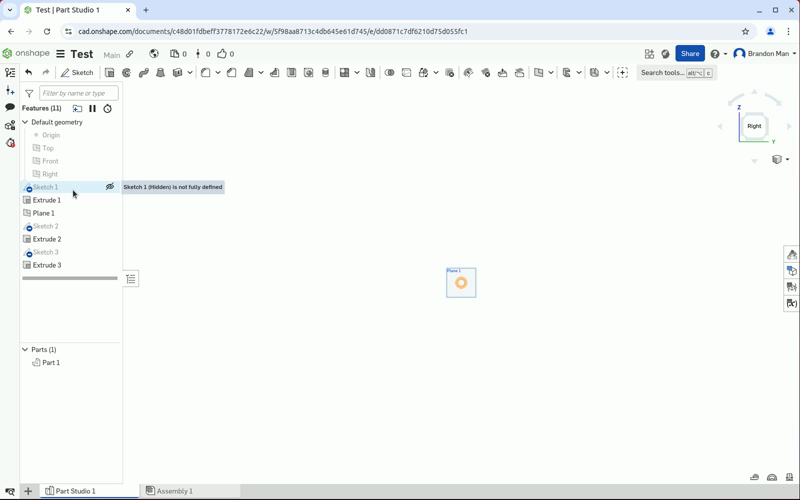
click(73, 189)
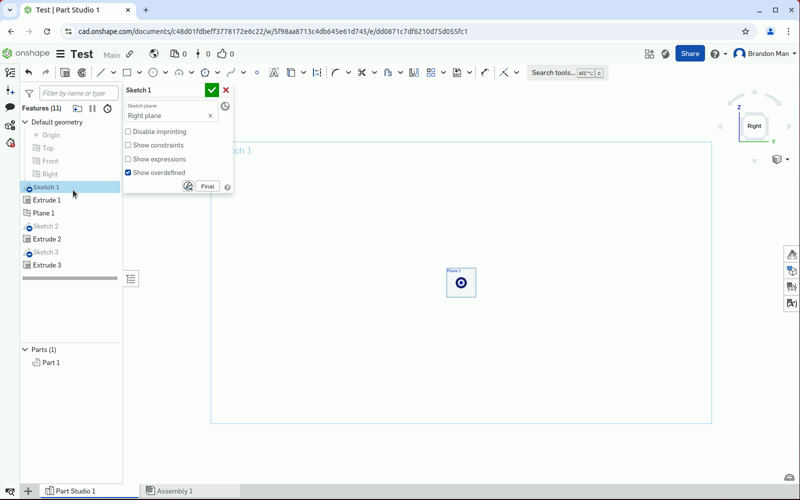
mouse_move(229, 92)
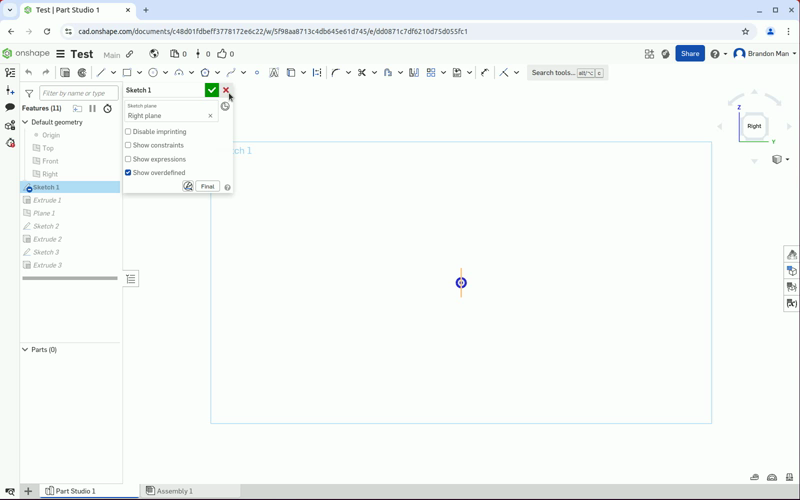
click(229, 92)
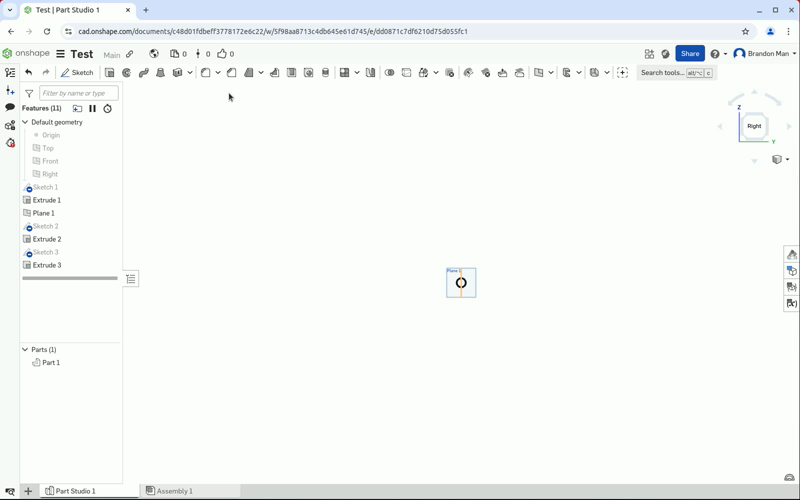
mouse_move(541, 75)
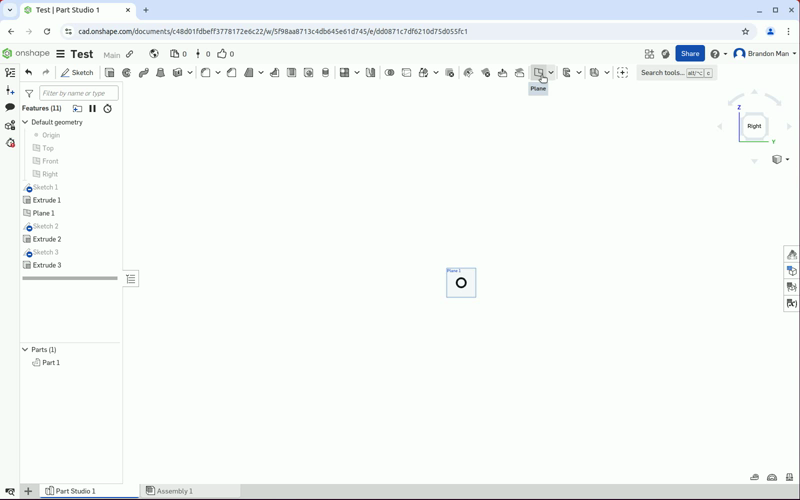
click(541, 75)
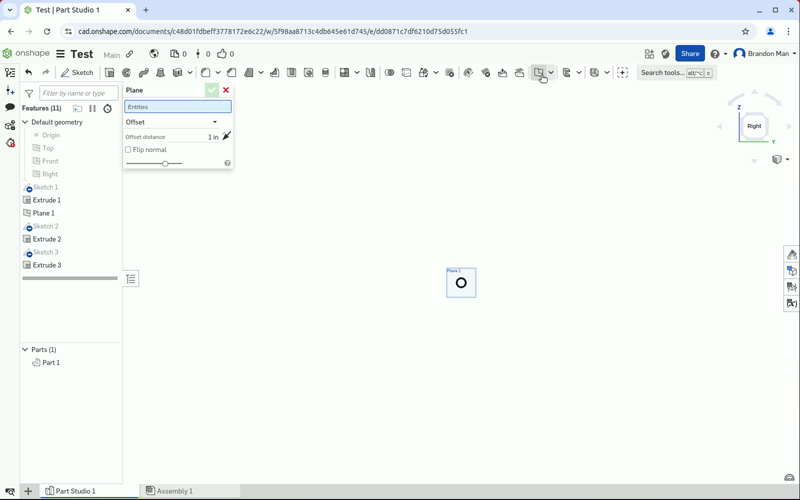
mouse_move(73, 176)
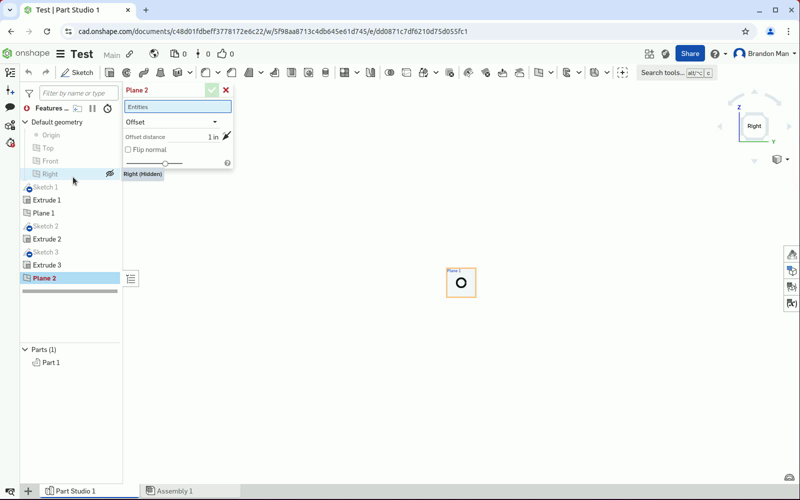
click(73, 176)
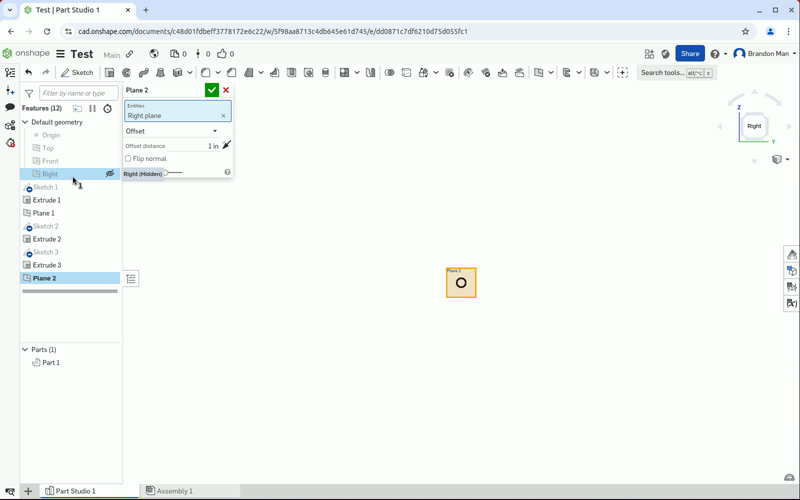
key(tab, 2)
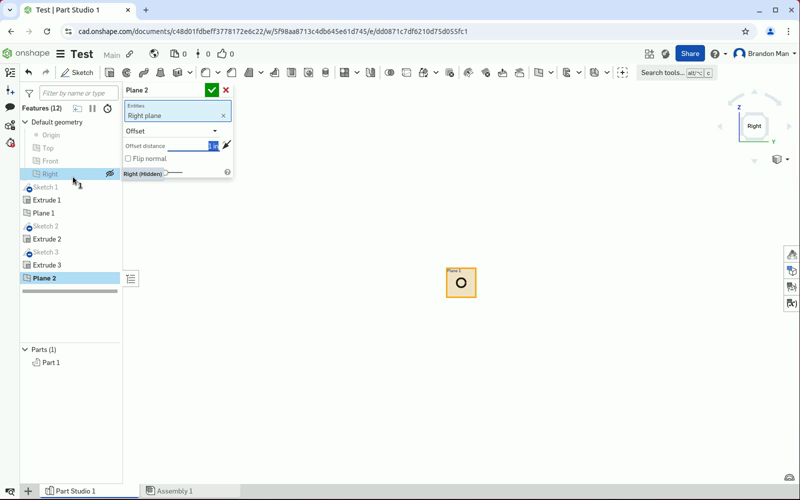
text(23.108)
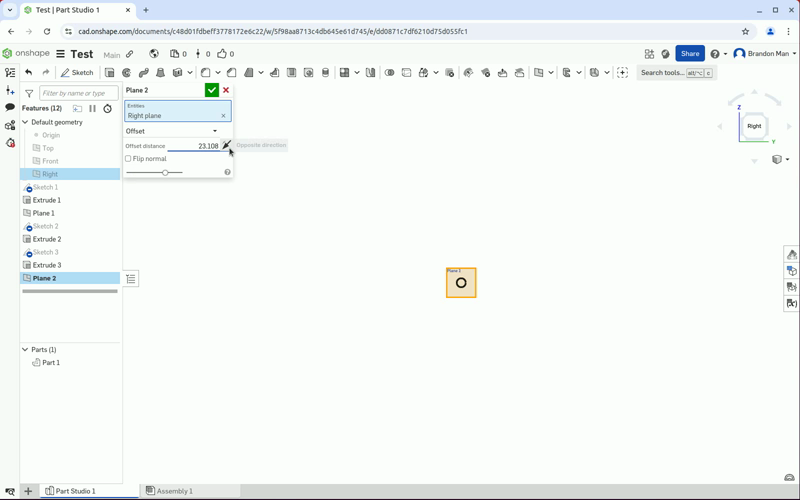
mouse_move(229, 147)
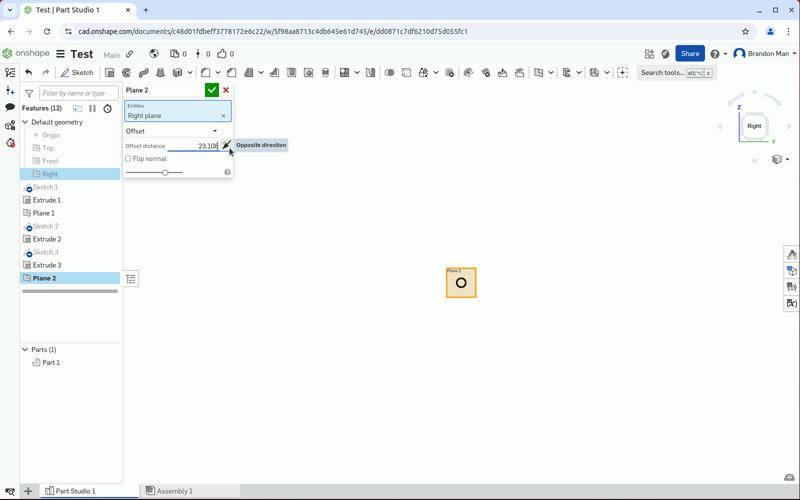
click(229, 147)
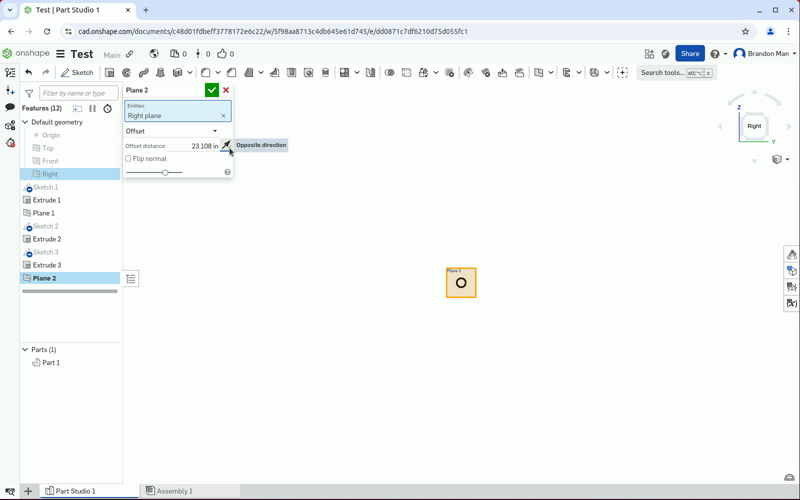
key(enter, 2)
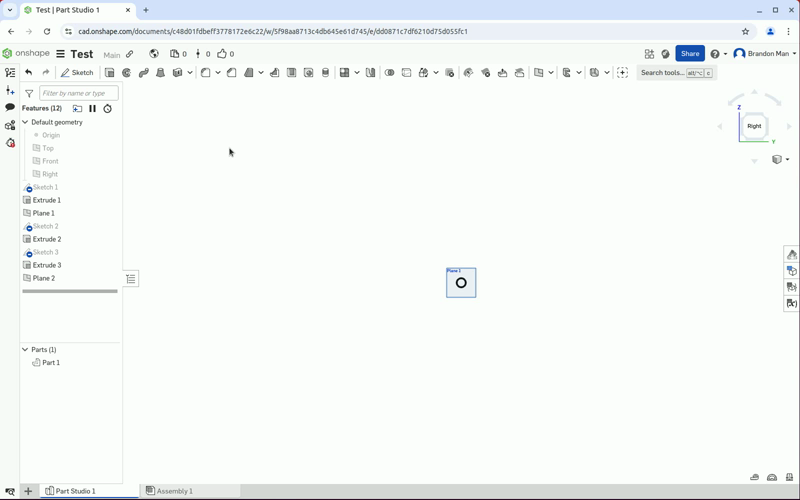
key(shift+s)
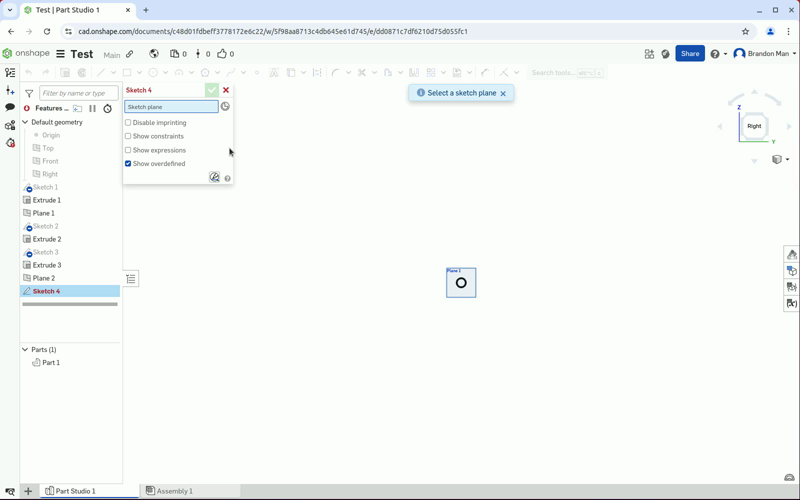
mouse_move(73, 280)
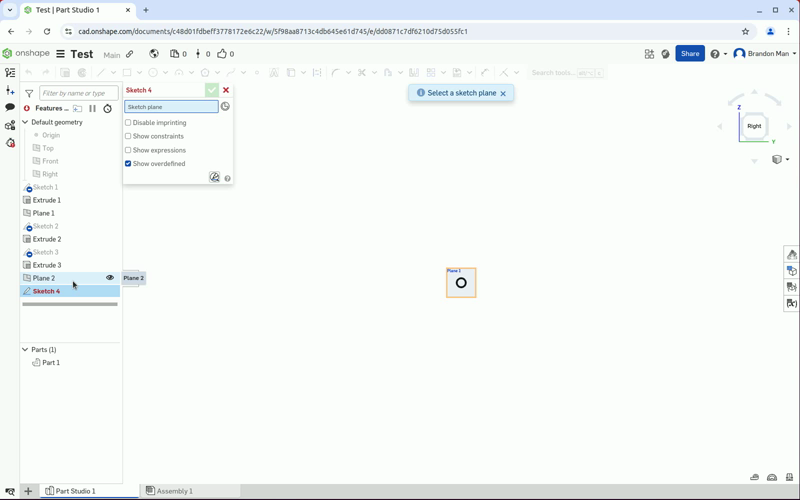
click(73, 280)
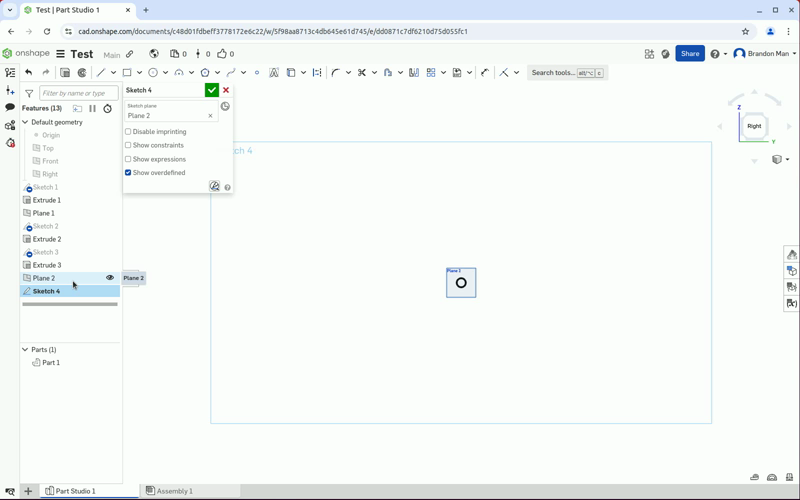
mouse_move(73, 352)
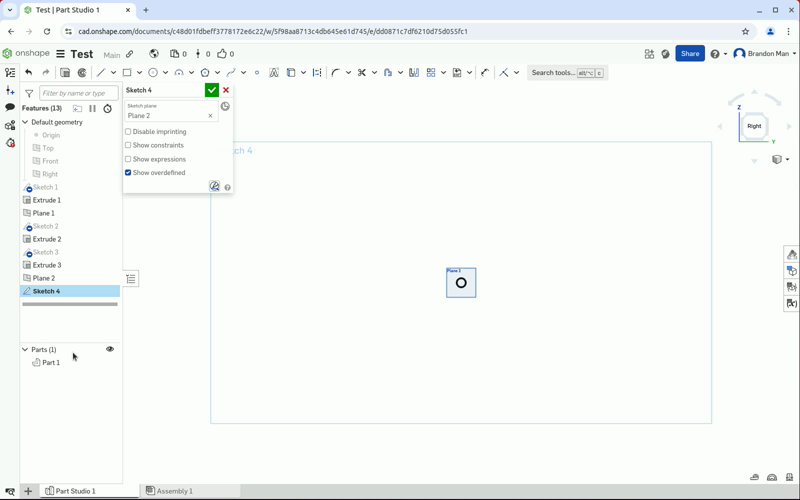
key(y)
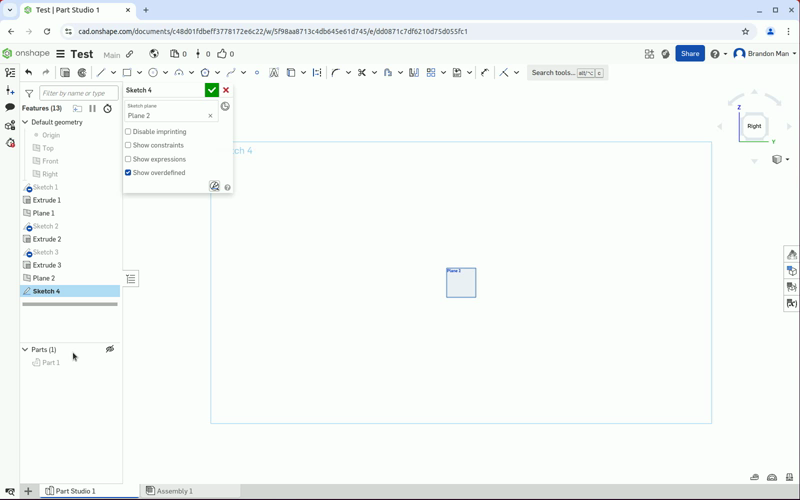
key(c)
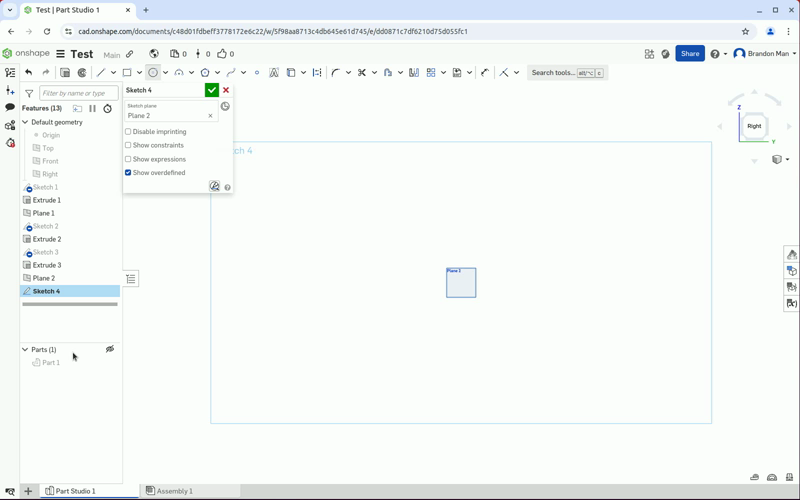
key_down(shift)
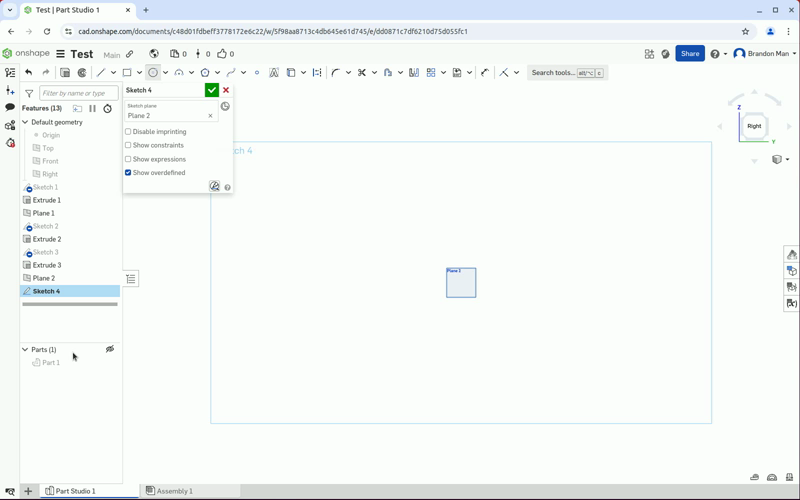
mouse_move(461, 282)
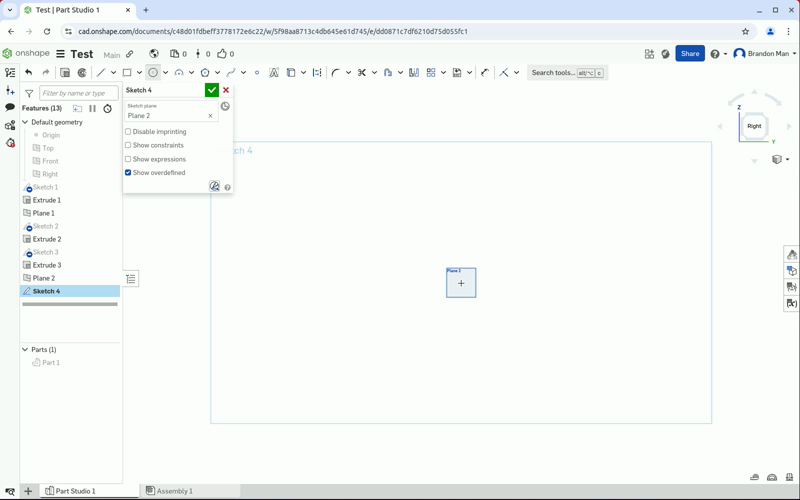
click(461, 282)
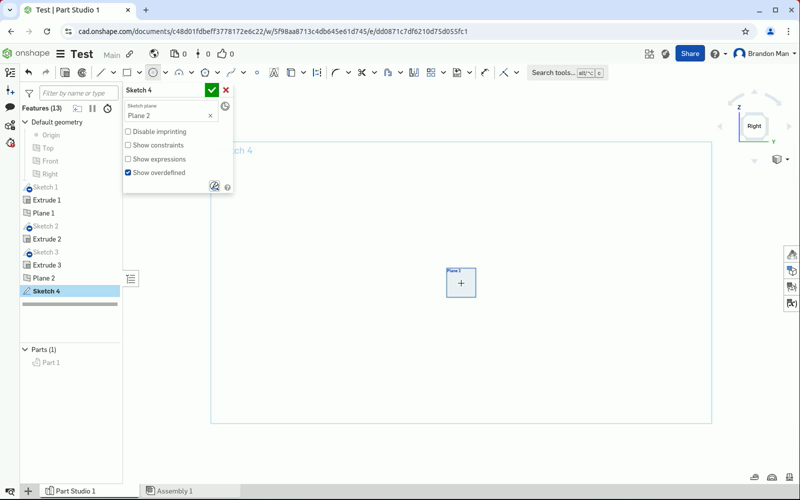
key_up(shift)
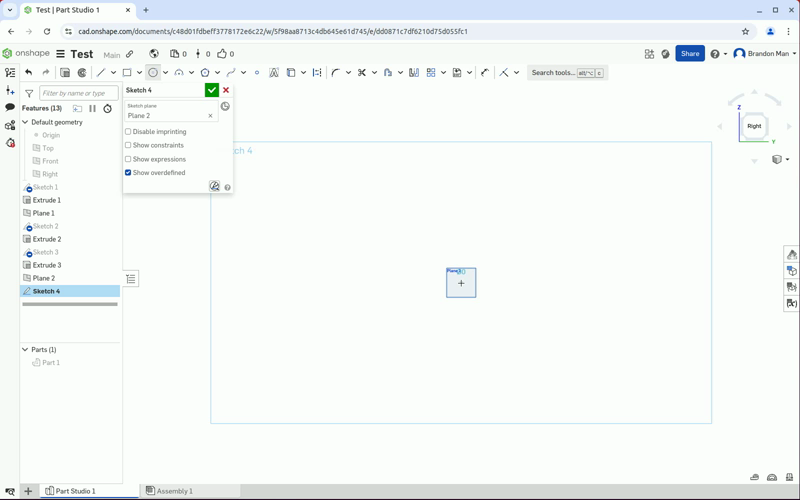
mouse_move(465, 282)
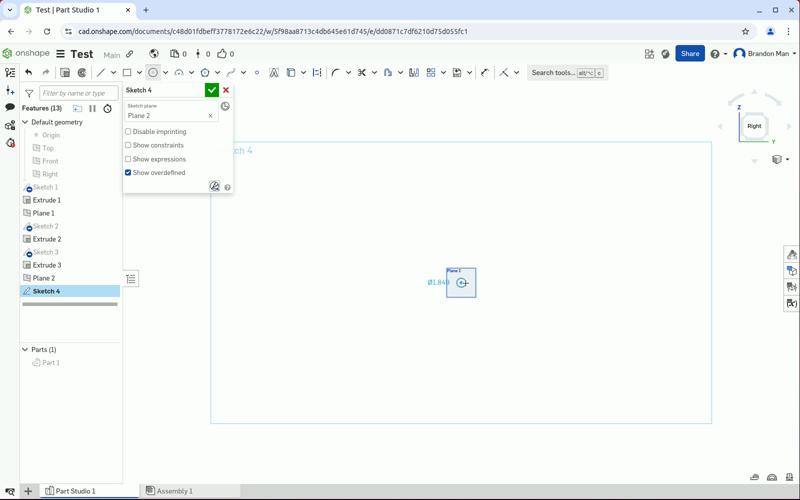
click(465, 282)
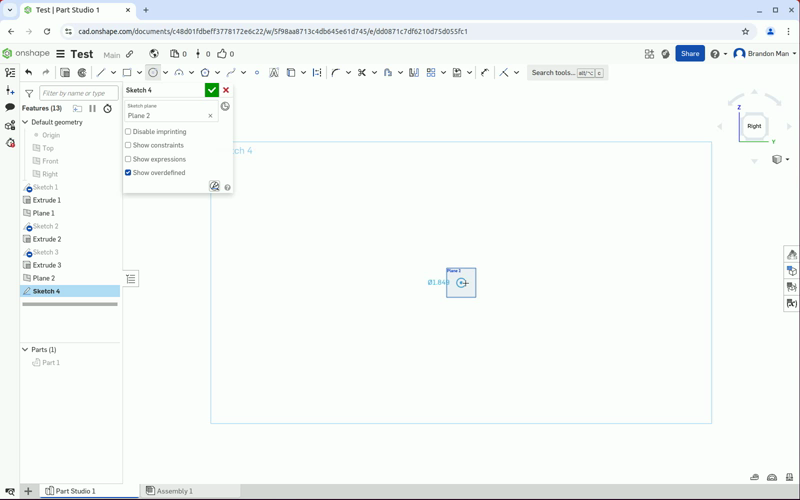
key(esc)
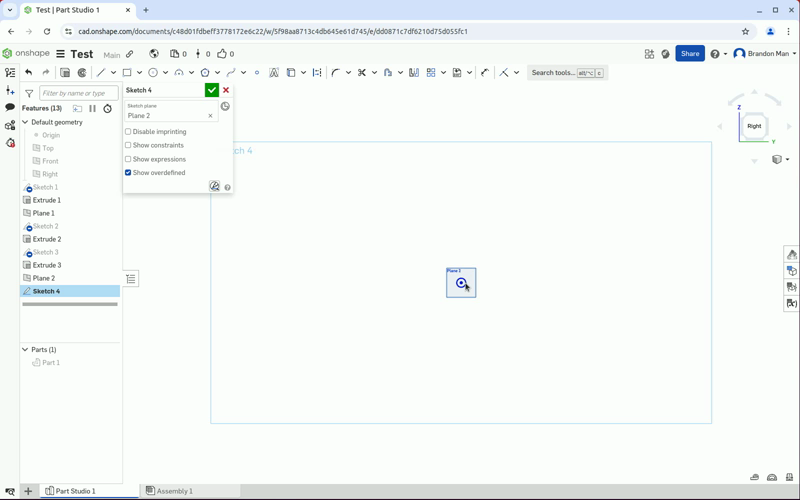
mouse_move(460, 283)
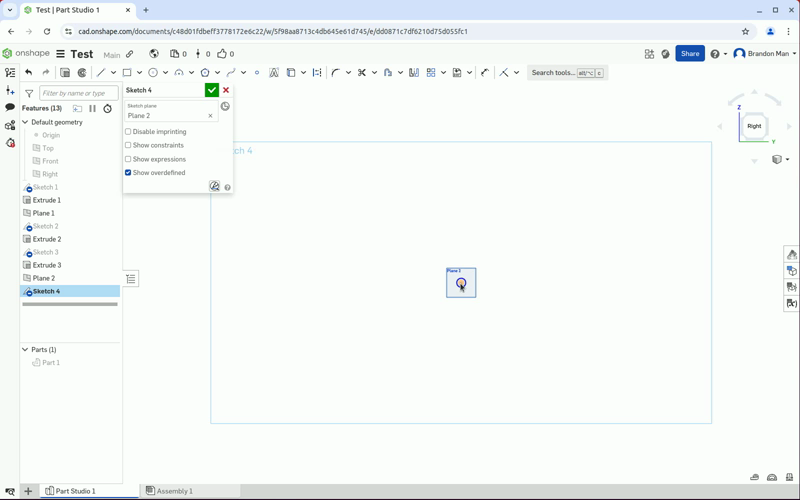
scroll(6)
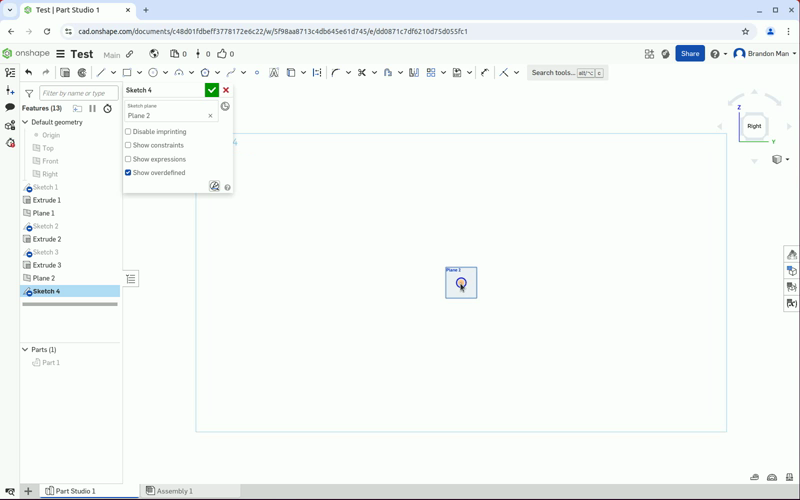
scroll(6)
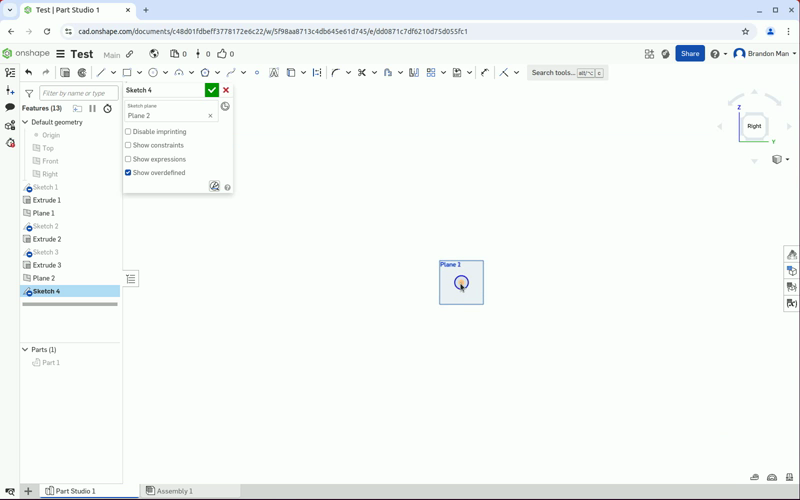
scroll(6)
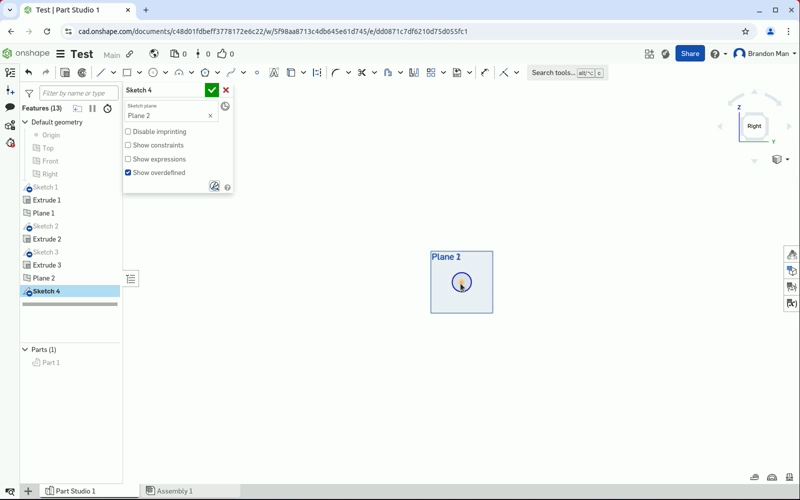
scroll(6)
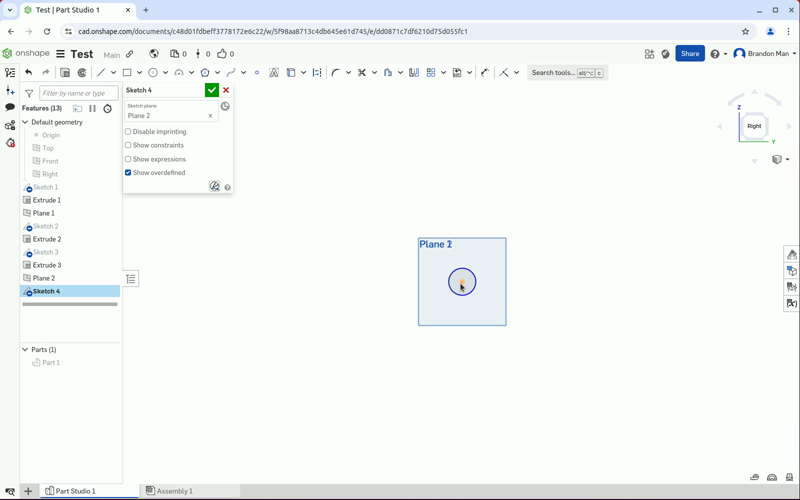
scroll(6)
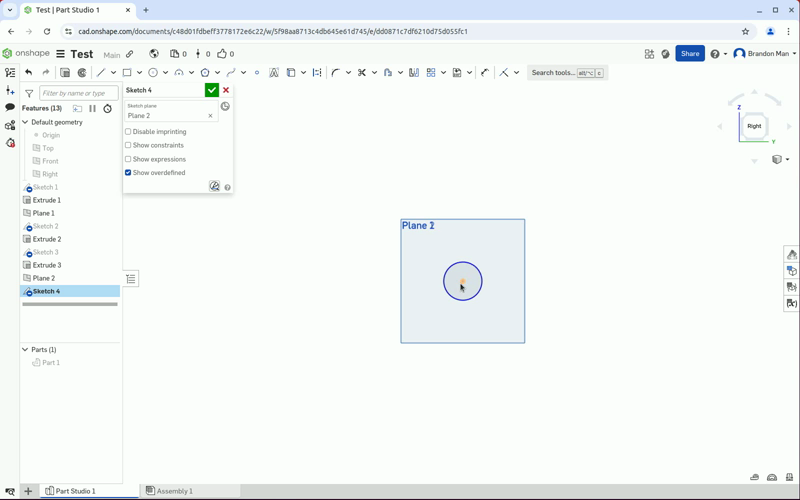
scroll(6)
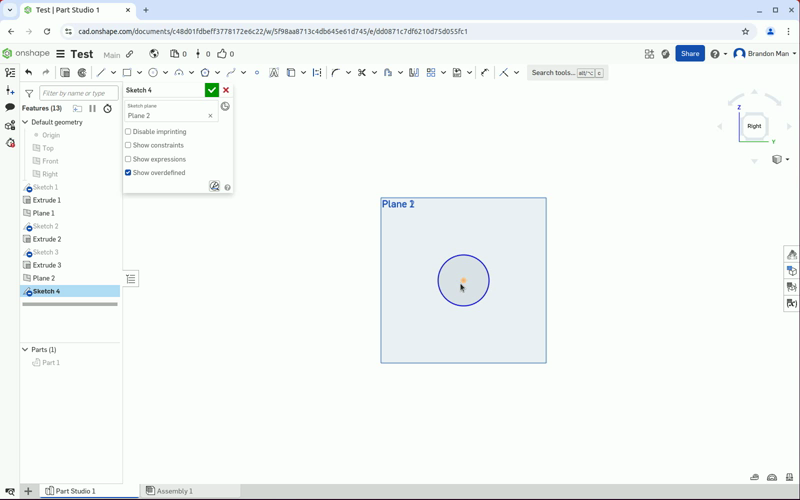
scroll(6)
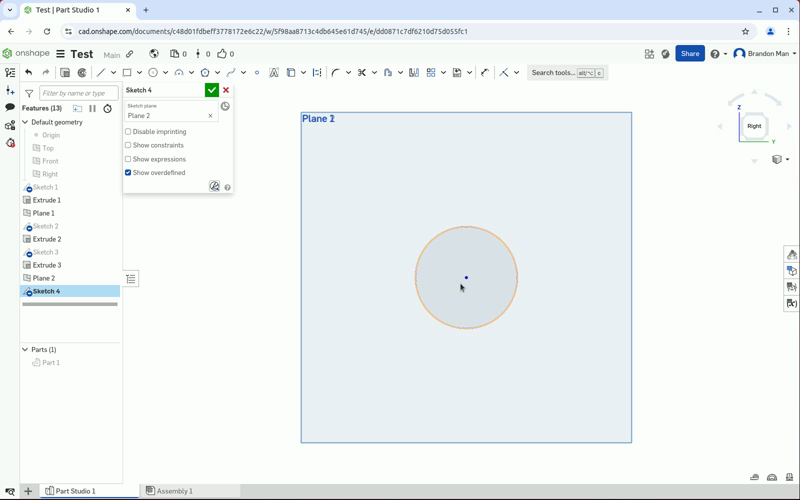
click(460, 283)
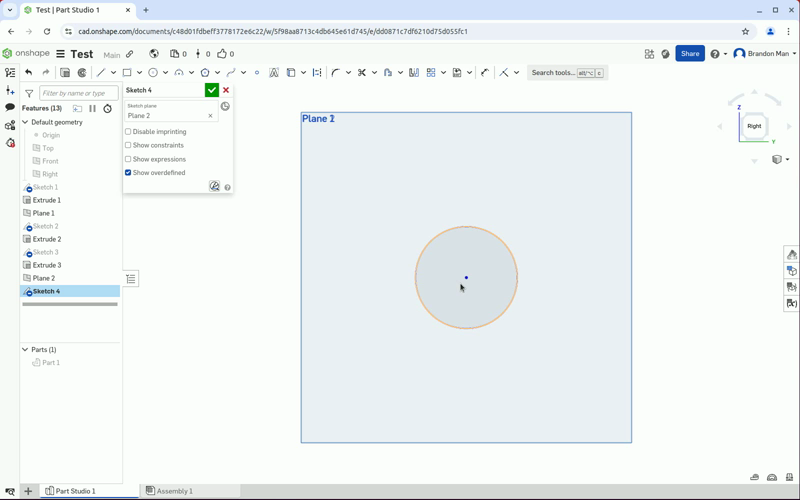
scroll(-6)
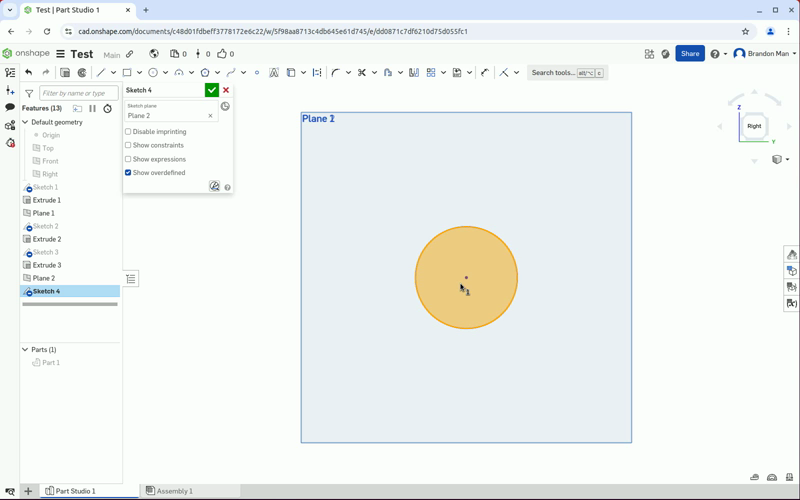
scroll(-6)
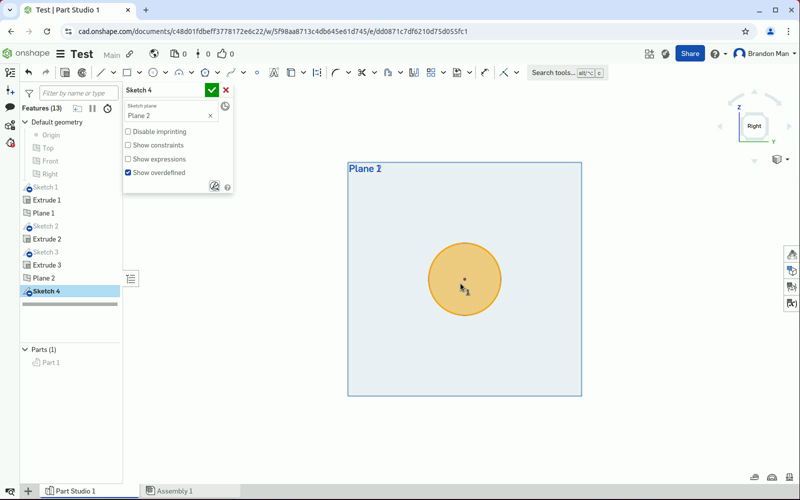
scroll(-6)
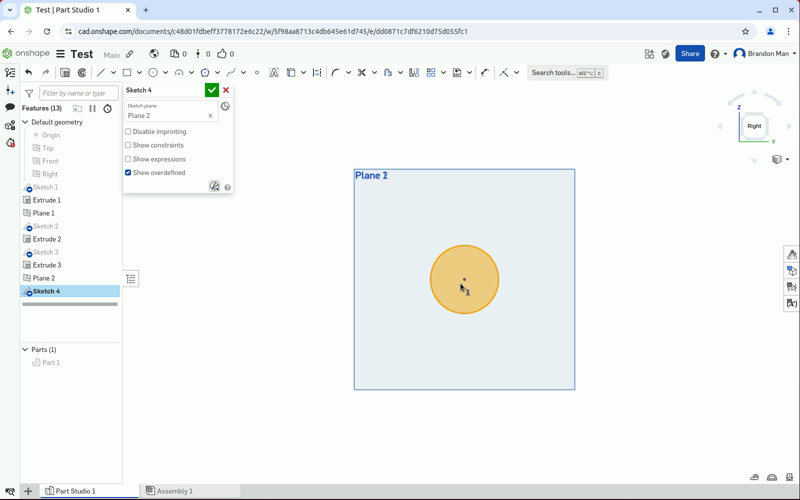
scroll(-6)
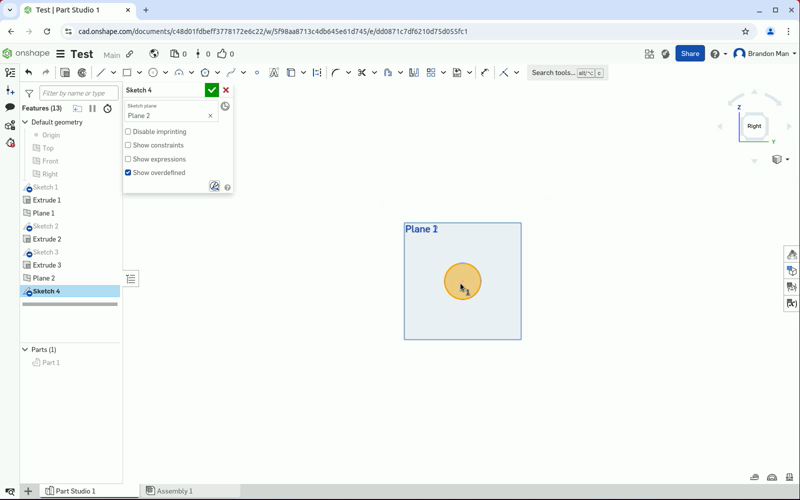
scroll(-6)
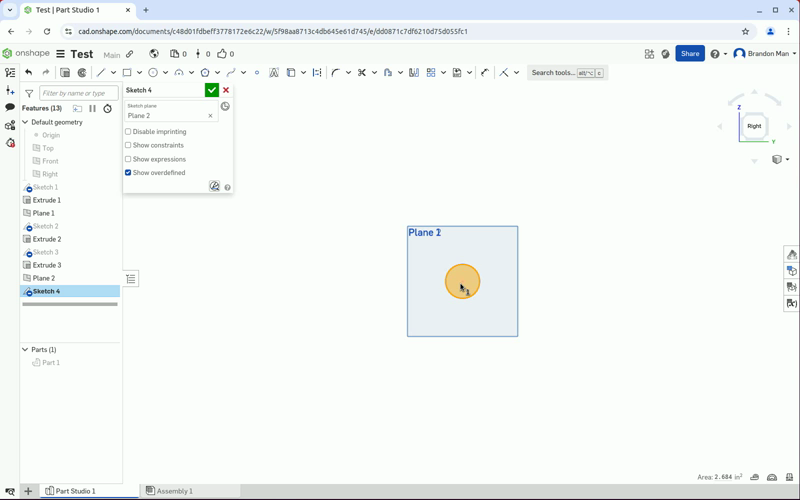
scroll(-6)
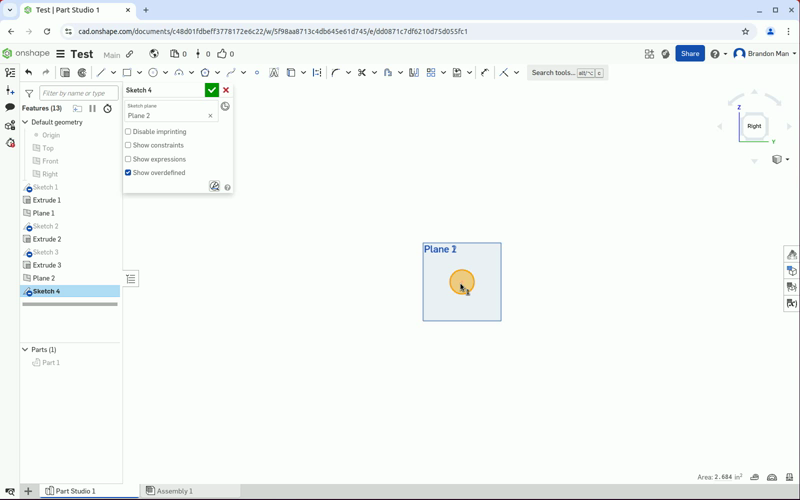
scroll(-6)
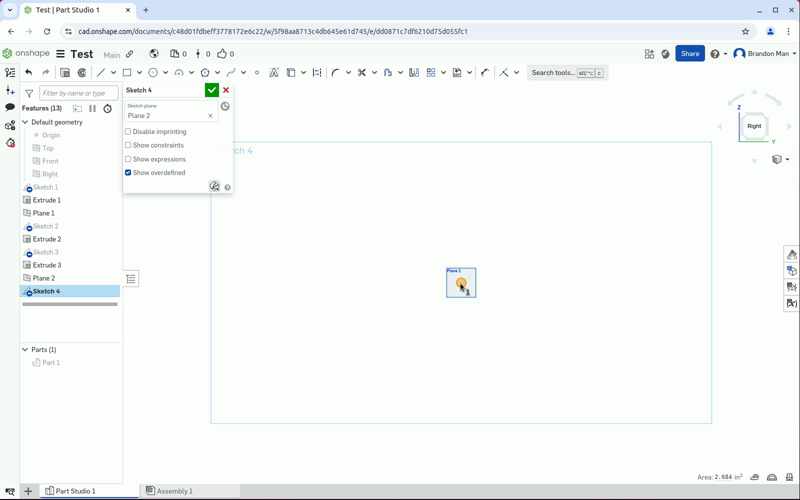
mouse_move(73, 352)
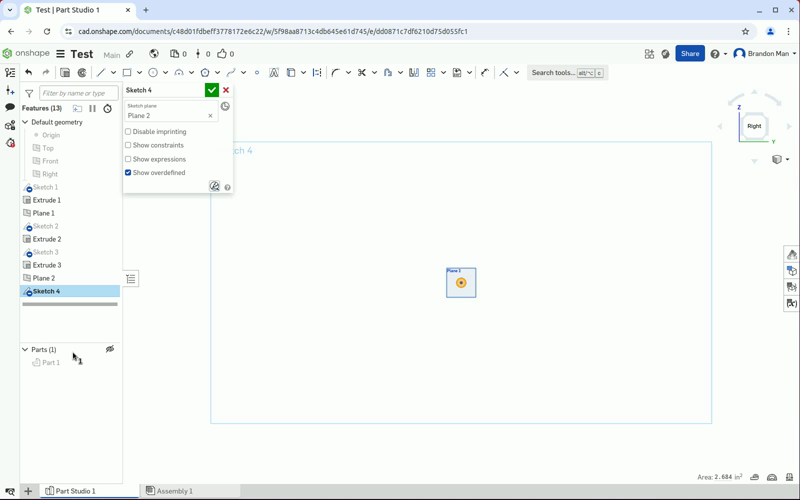
key(shift+y)
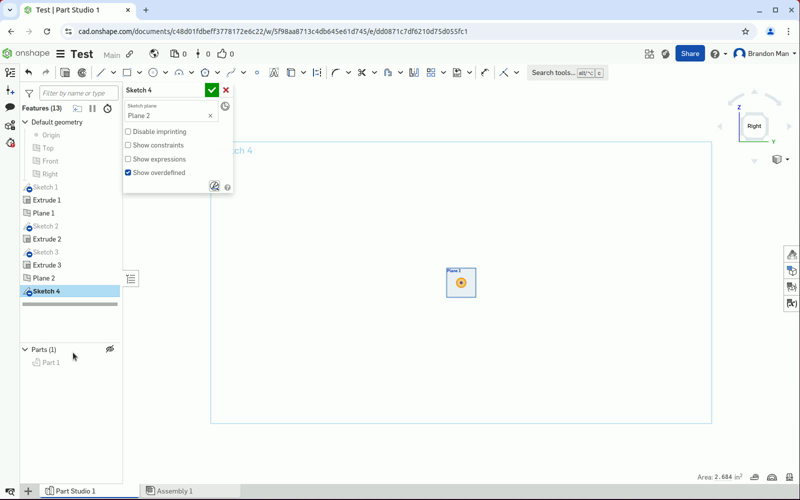
key(shift+e)
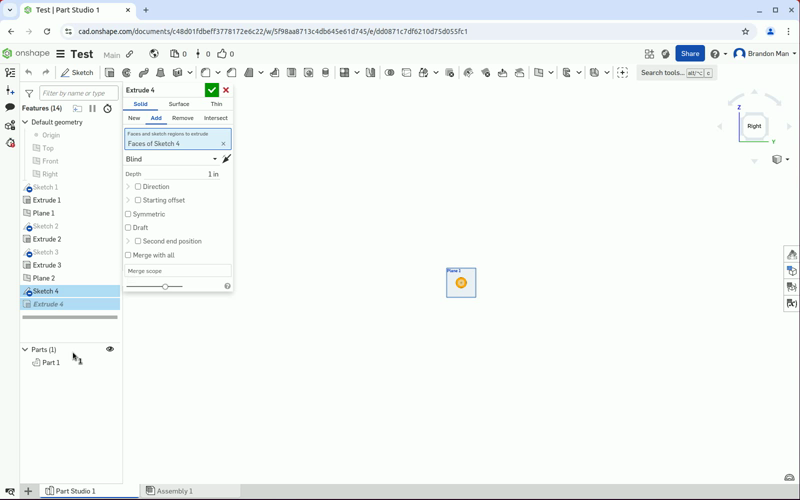
mouse_move(143, 106)
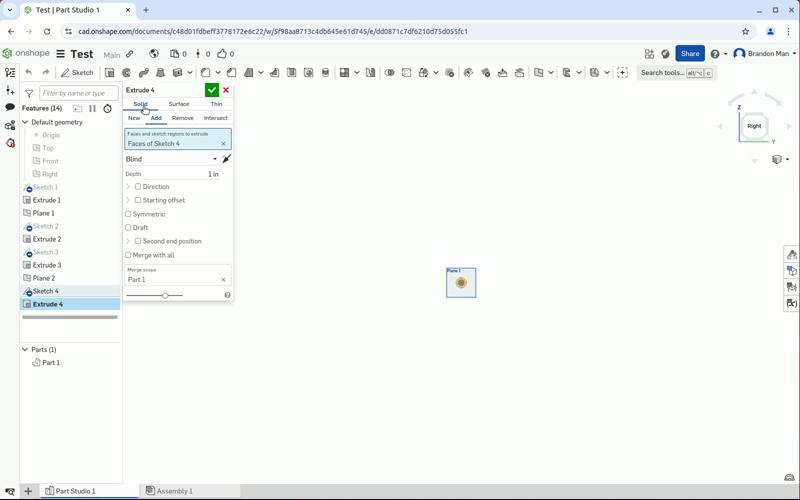
click(143, 106)
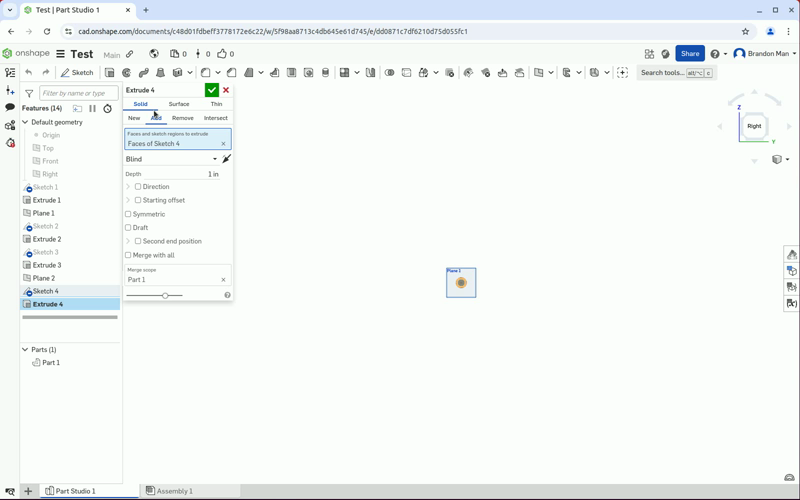
mouse_move(186, 120)
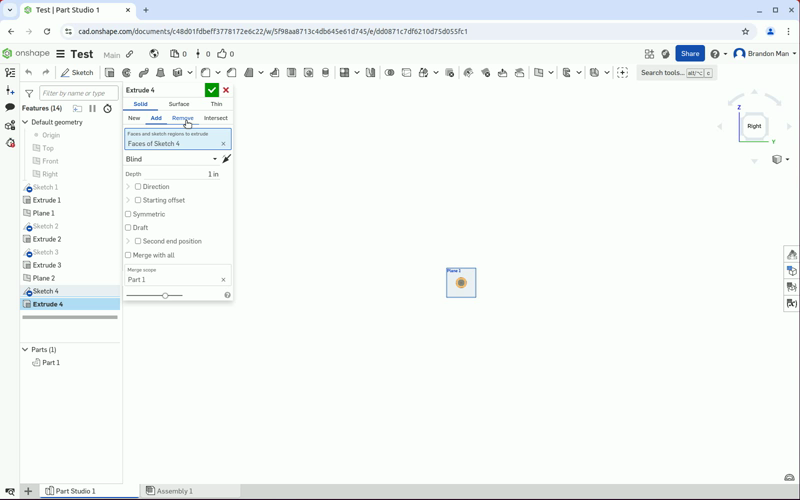
click(186, 120)
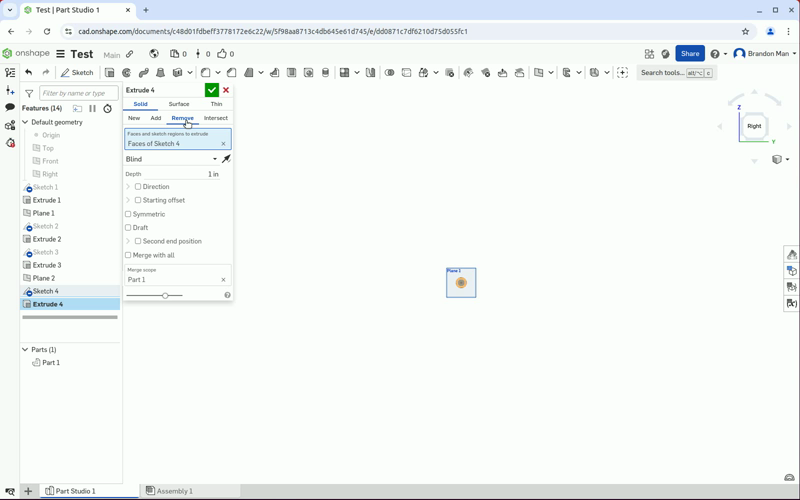
key(tab, 4)
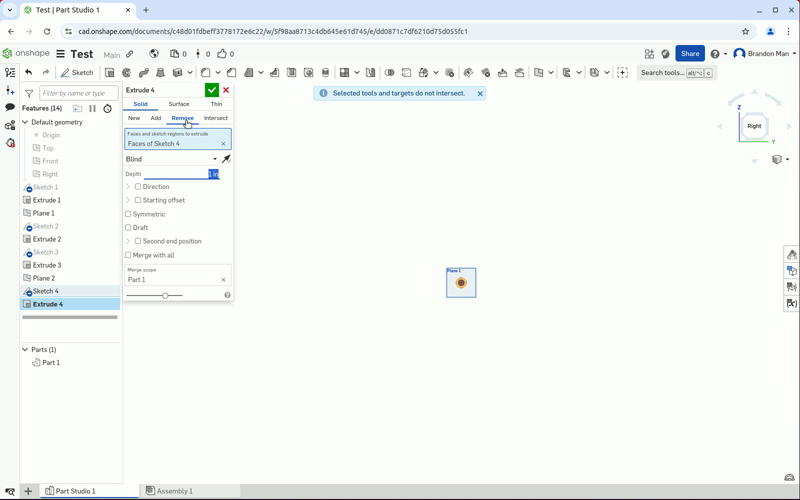
text(2.166)
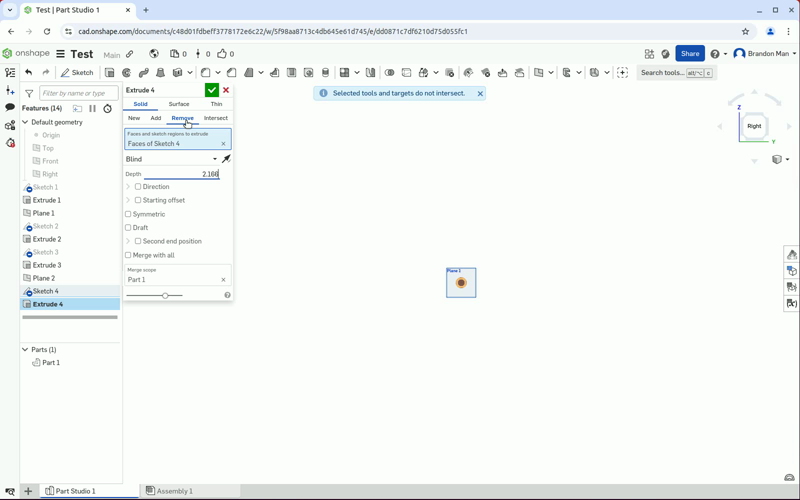
key(tab, 6)
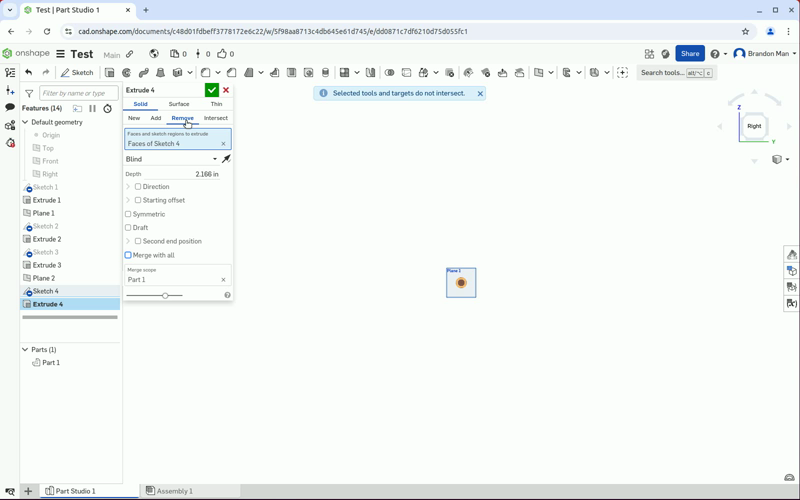
key(space)
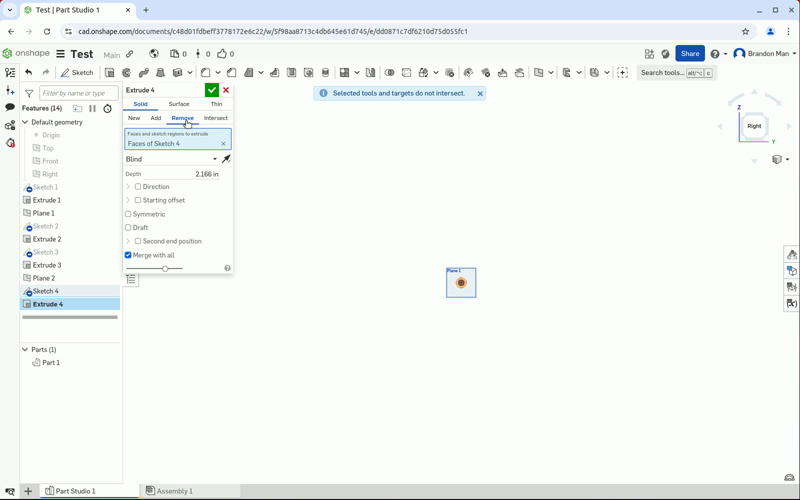
key(enter)
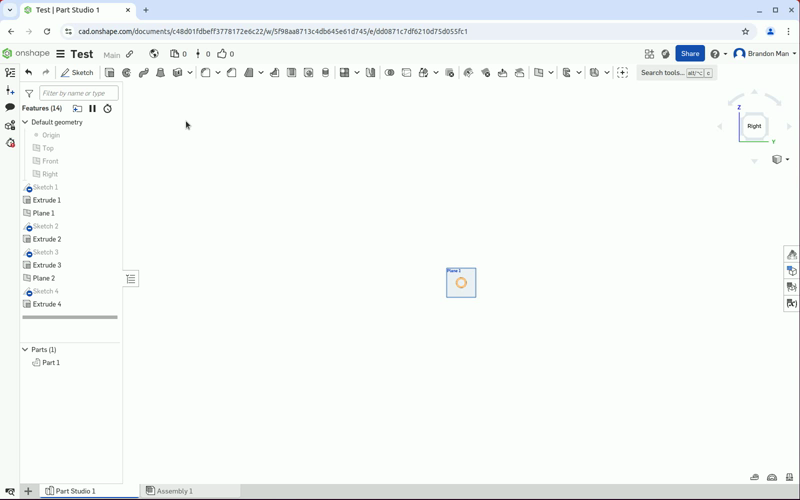
key(shift+h)
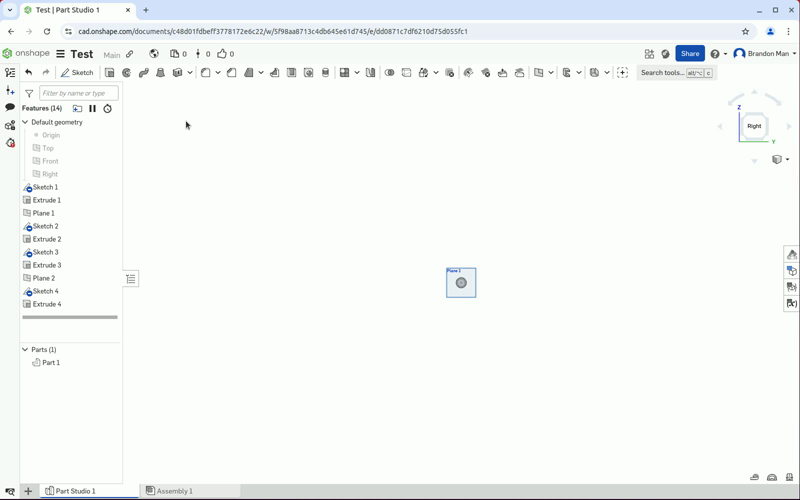
key(shift+h)
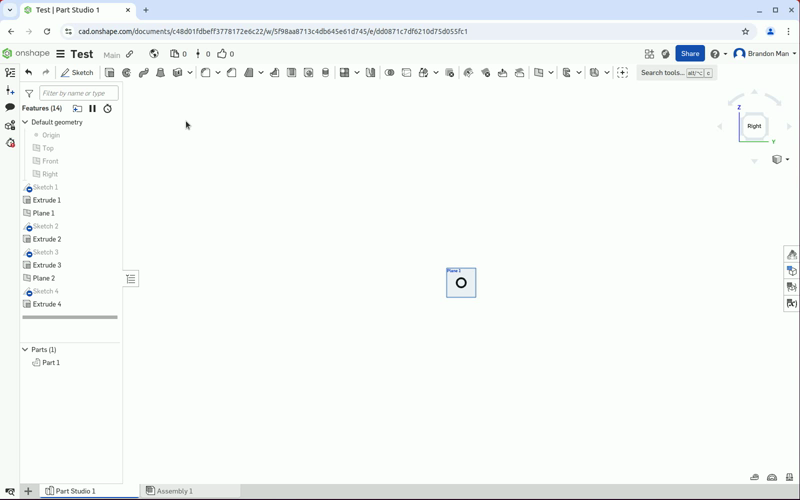
mouse_move(73, 189)
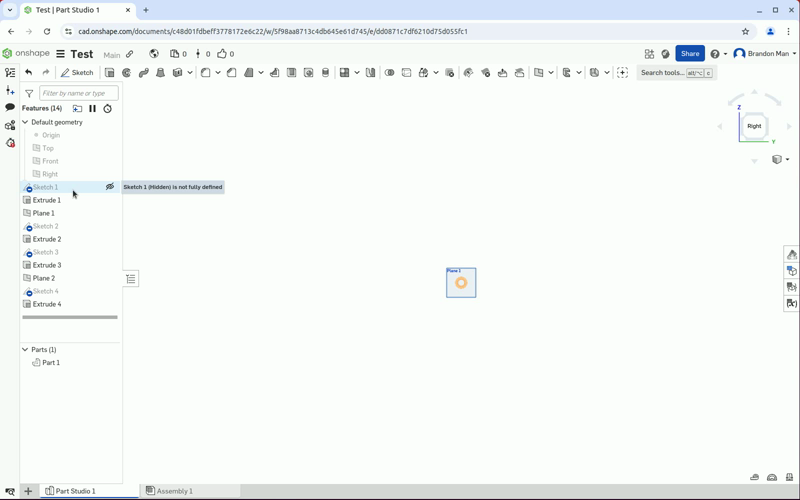
click(73, 189)
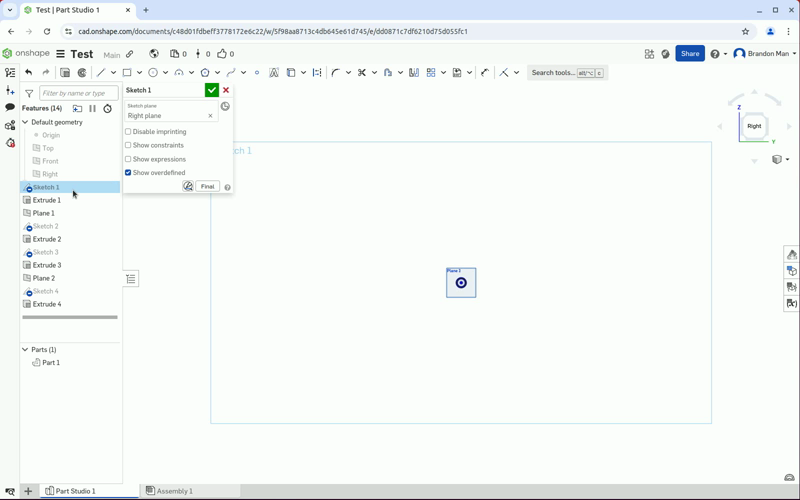
mouse_move(229, 92)
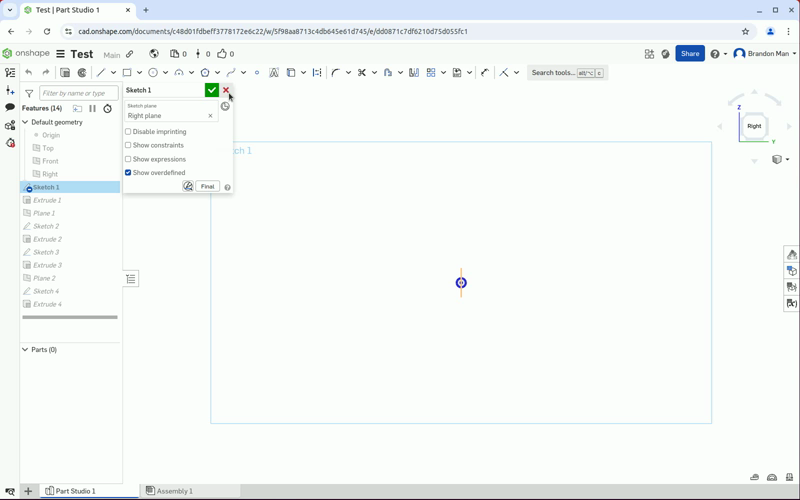
click(229, 92)
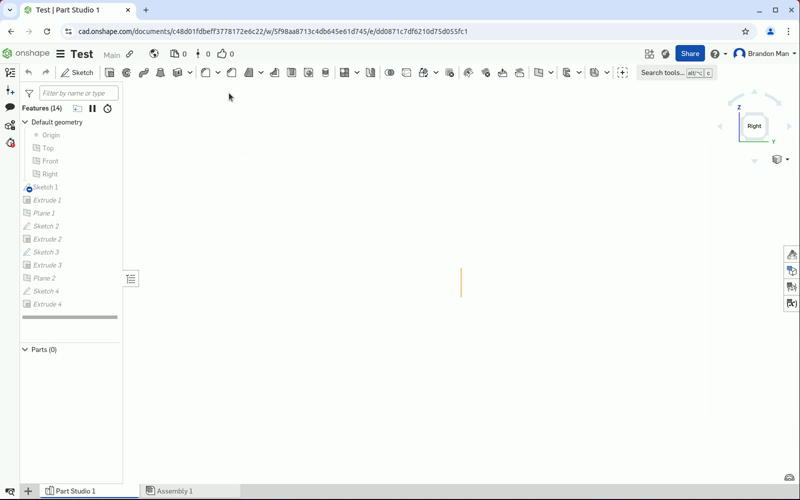
key(shift+s)
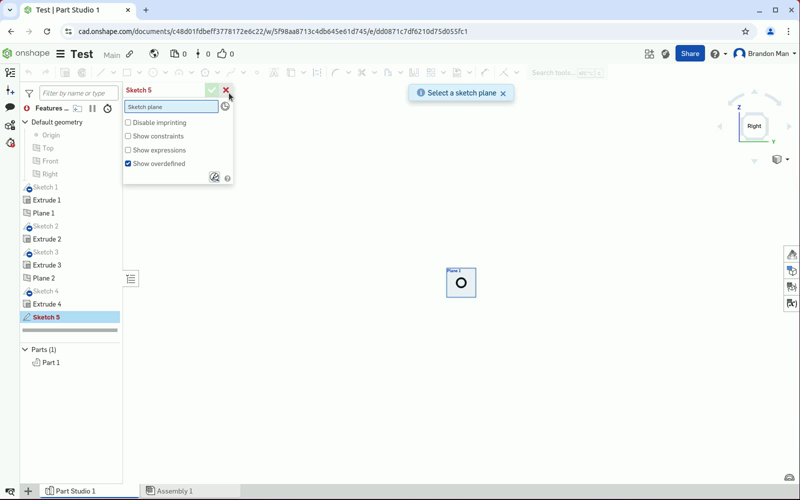
mouse_move(73, 280)
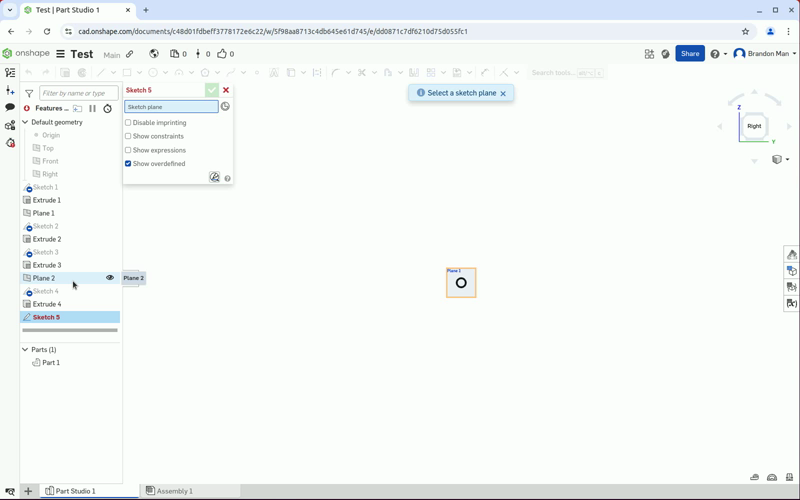
click(73, 280)
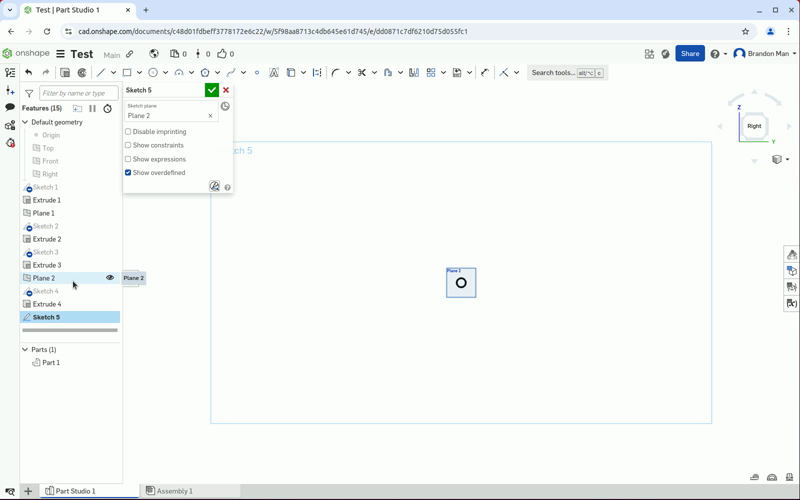
mouse_move(73, 352)
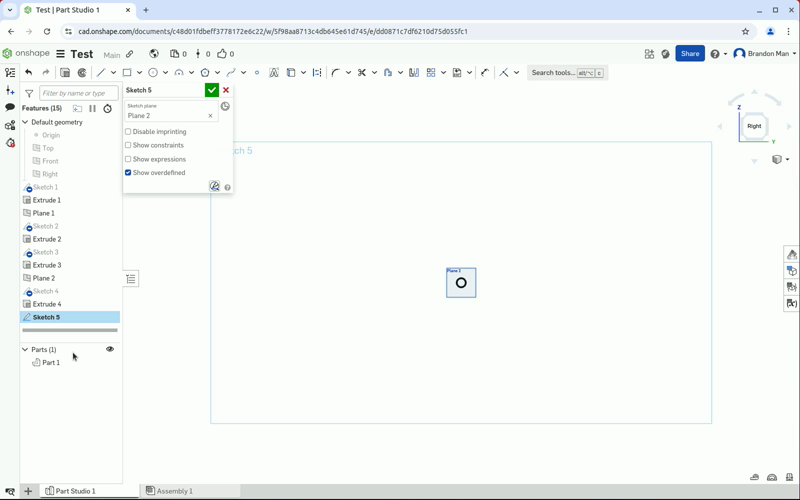
key(y)
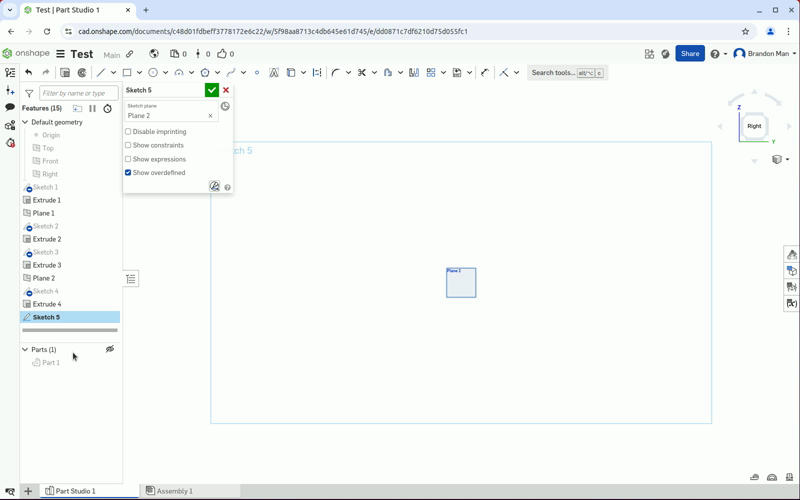
key(c)
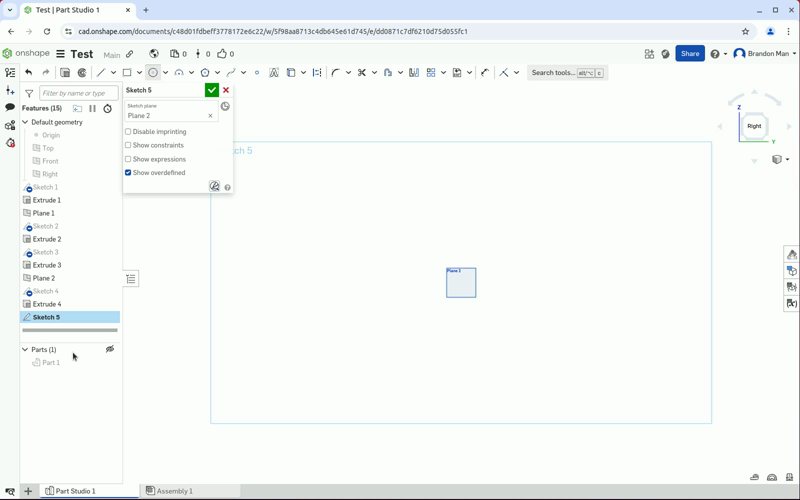
key_down(shift)
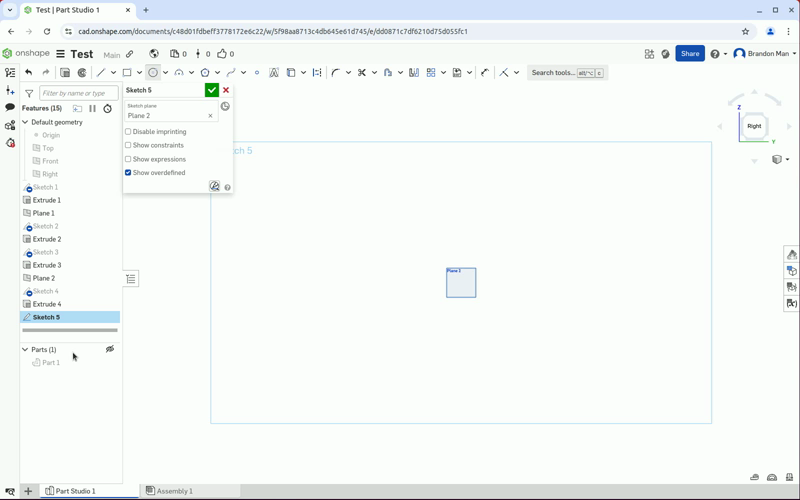
mouse_move(461, 282)
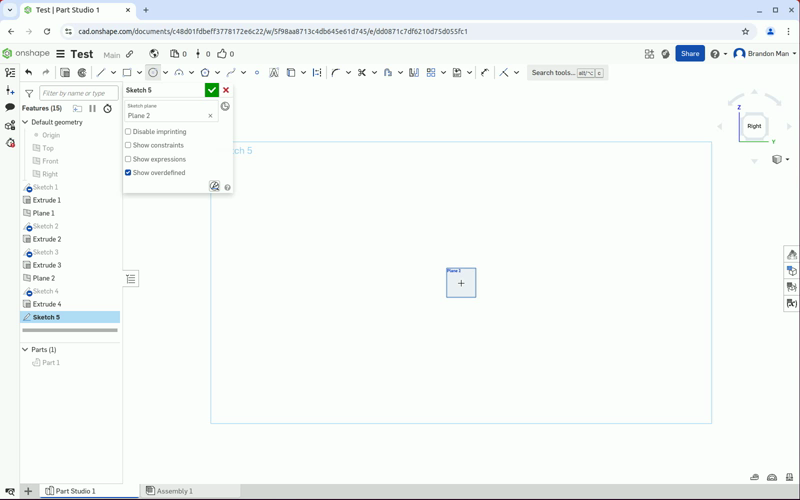
click(461, 282)
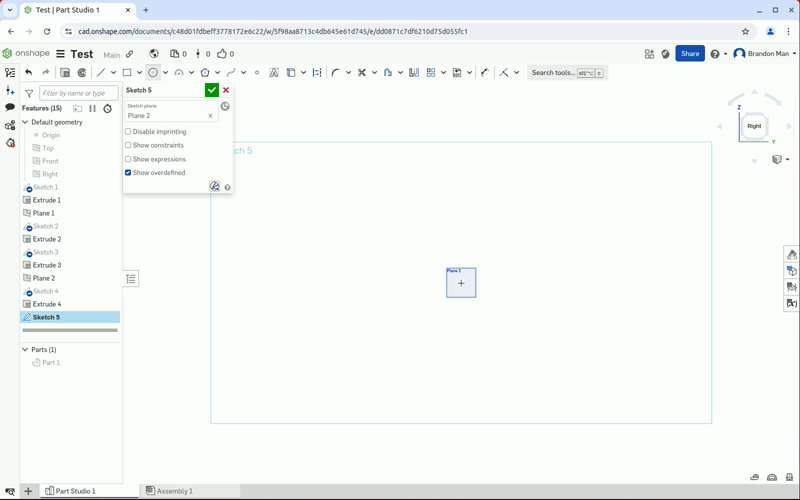
key_up(shift)
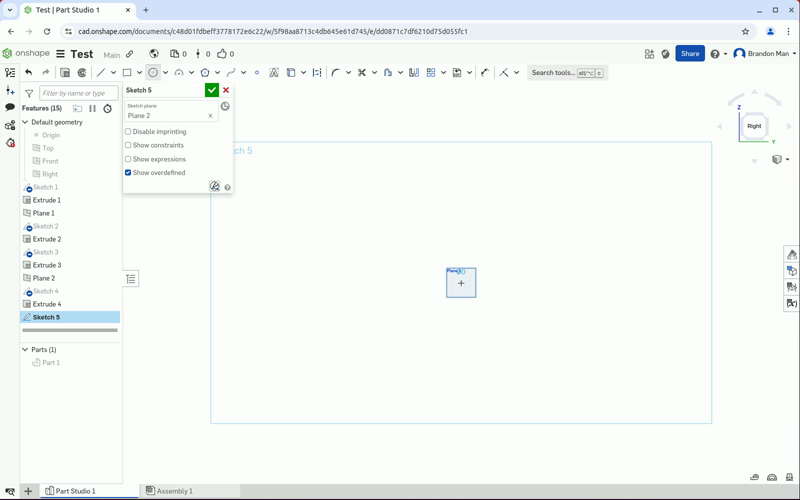
mouse_move(465, 282)
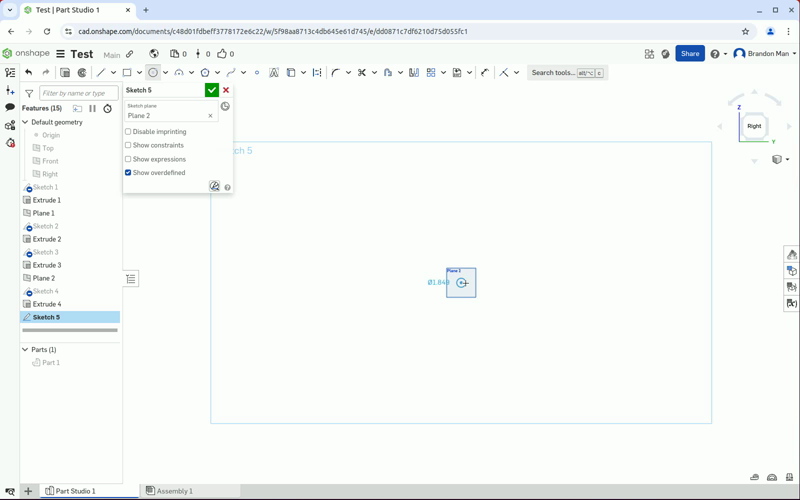
click(465, 282)
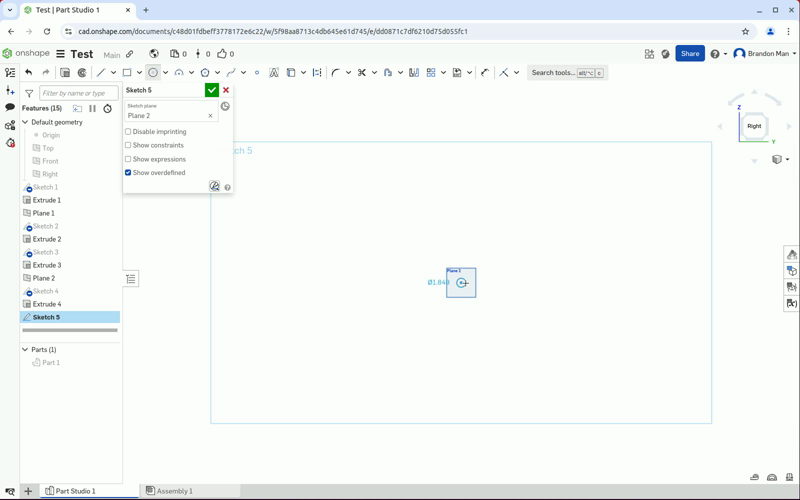
key(esc)
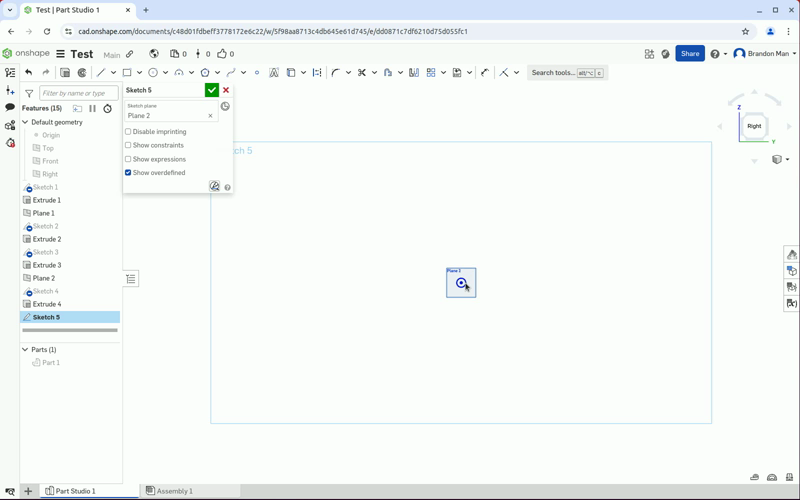
key(c)
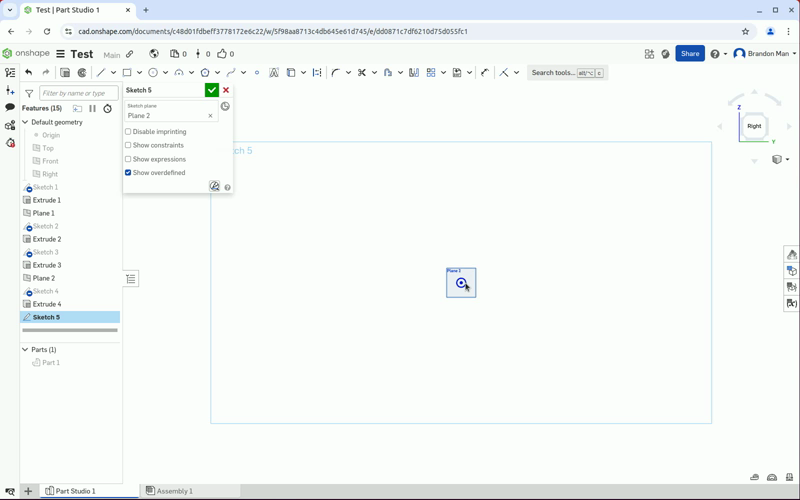
key_down(shift)
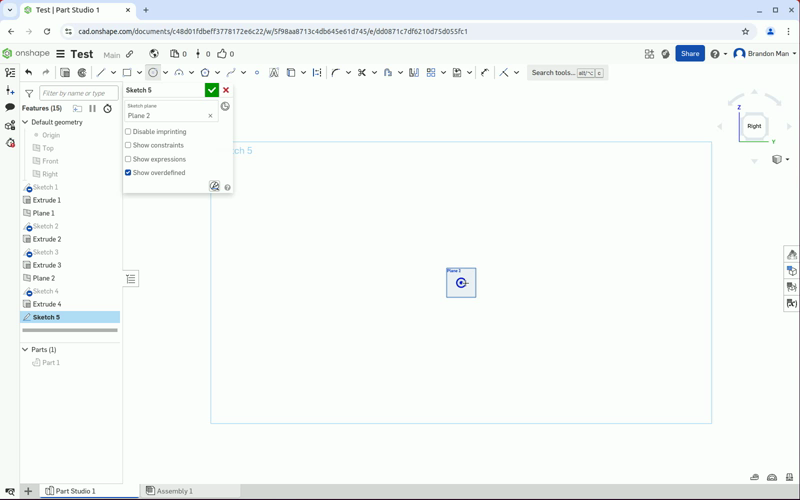
mouse_move(461, 282)
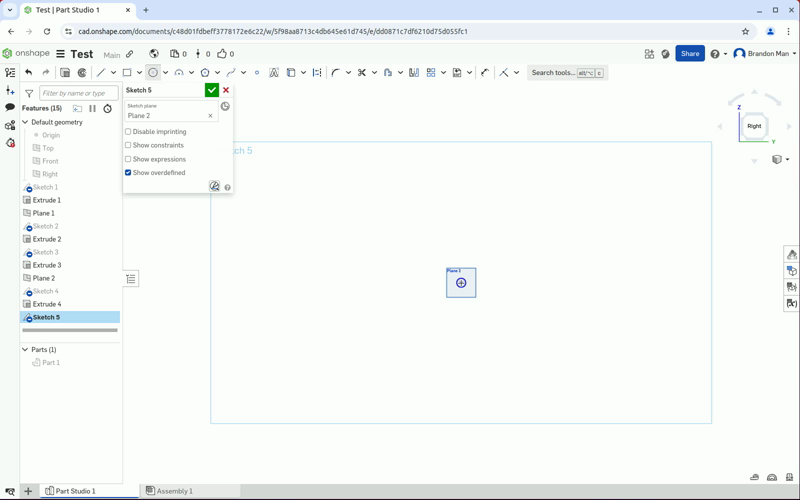
scroll(6)
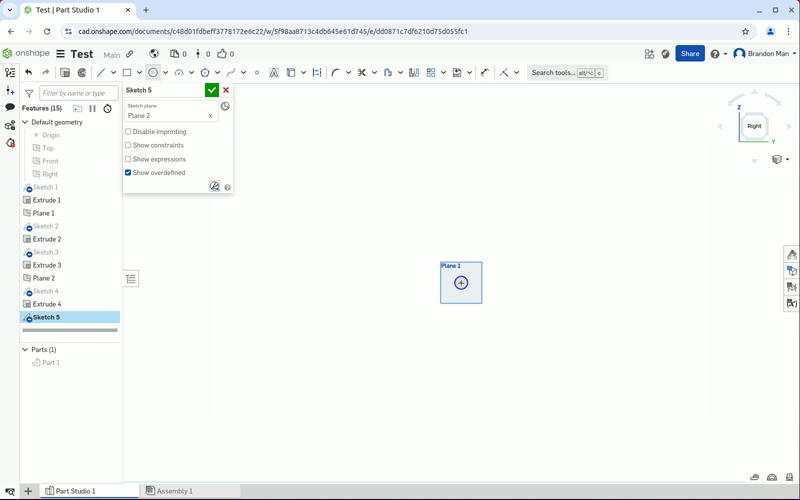
scroll(6)
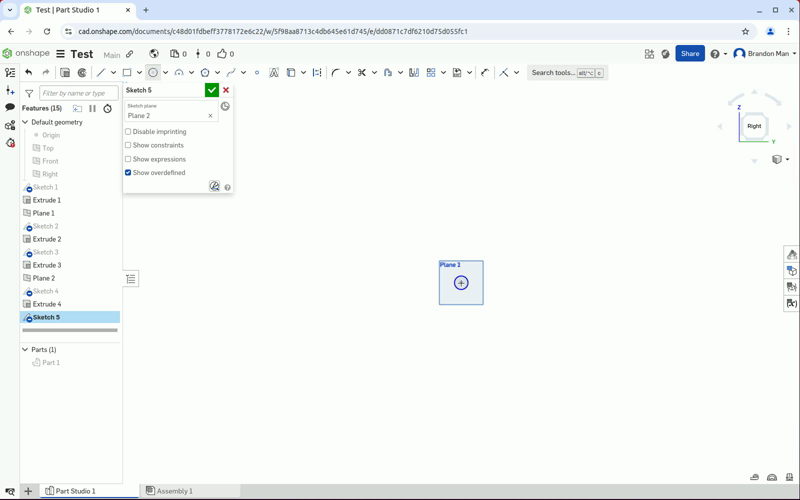
scroll(6)
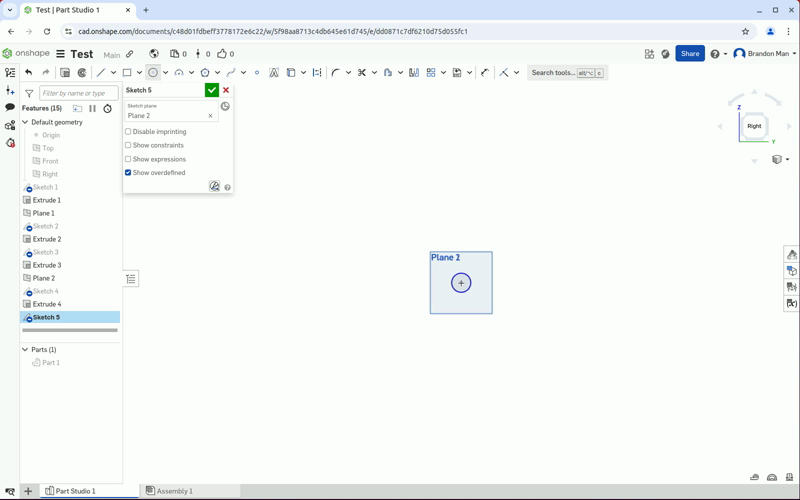
scroll(6)
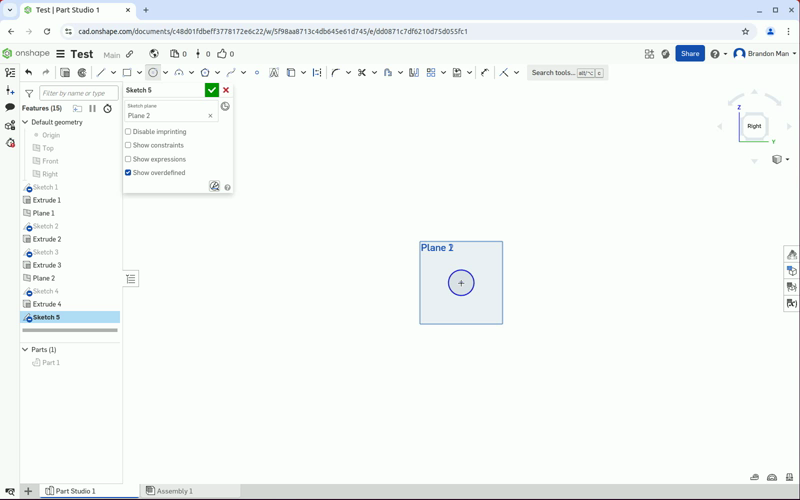
scroll(6)
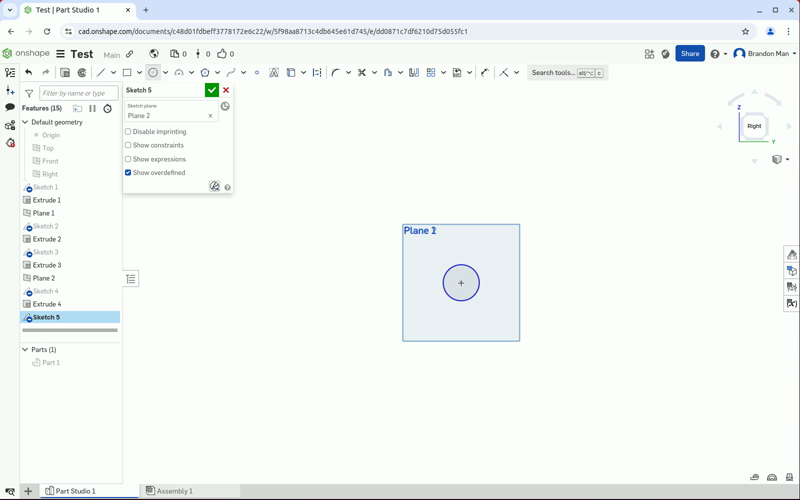
scroll(6)
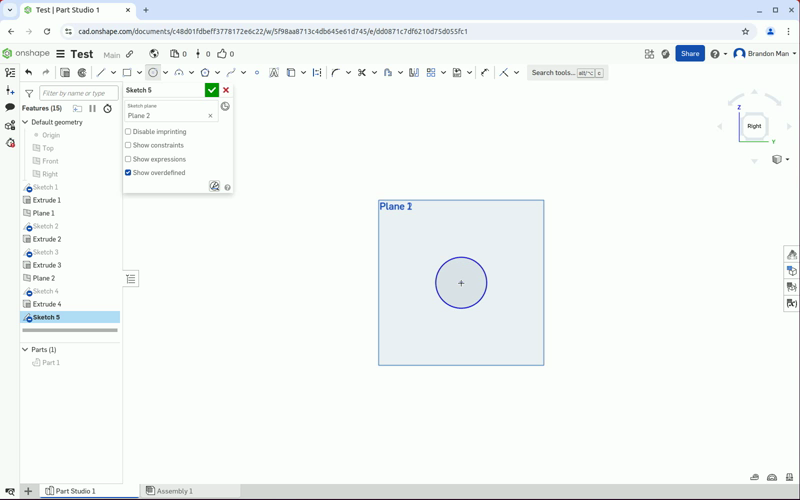
scroll(6)
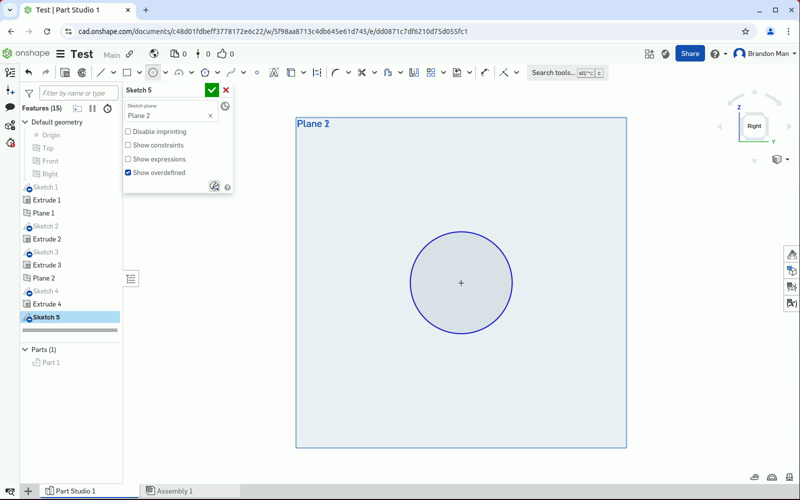
click(461, 282)
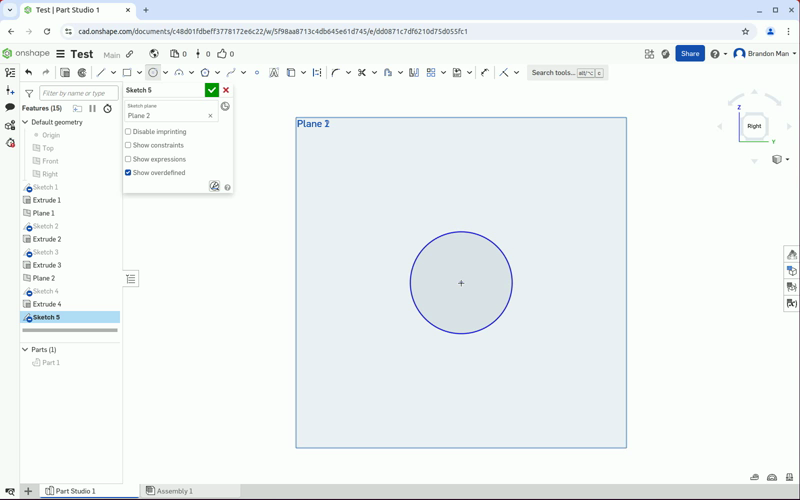
scroll(-6)
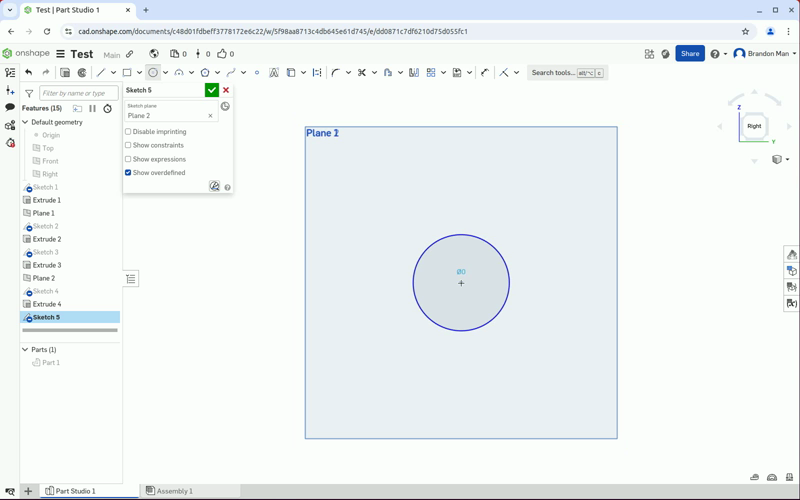
scroll(-6)
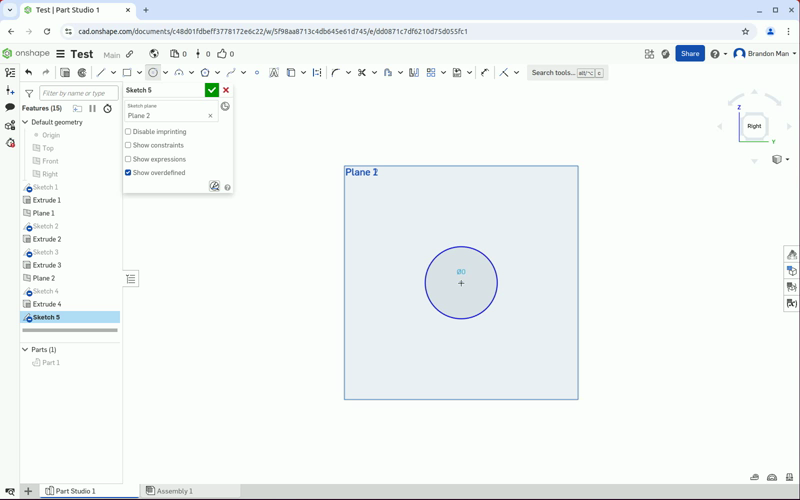
scroll(-6)
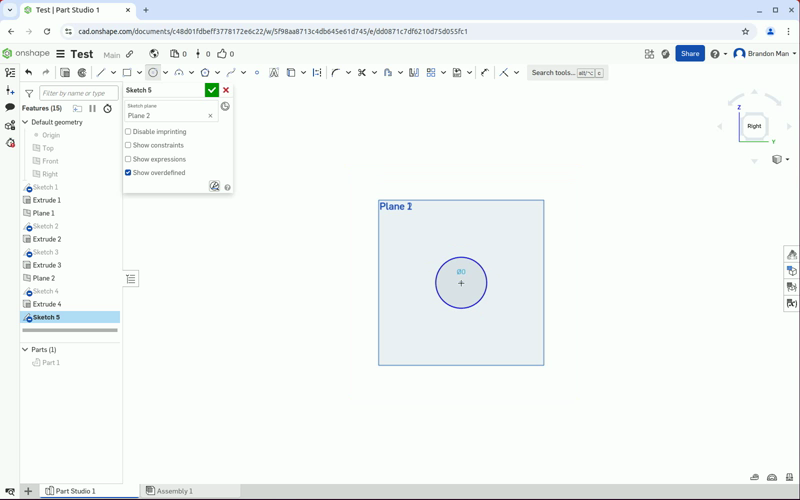
scroll(-6)
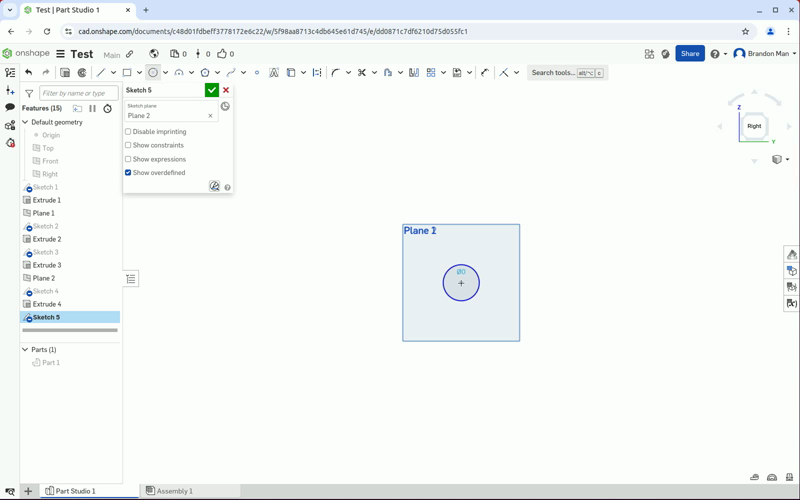
scroll(-6)
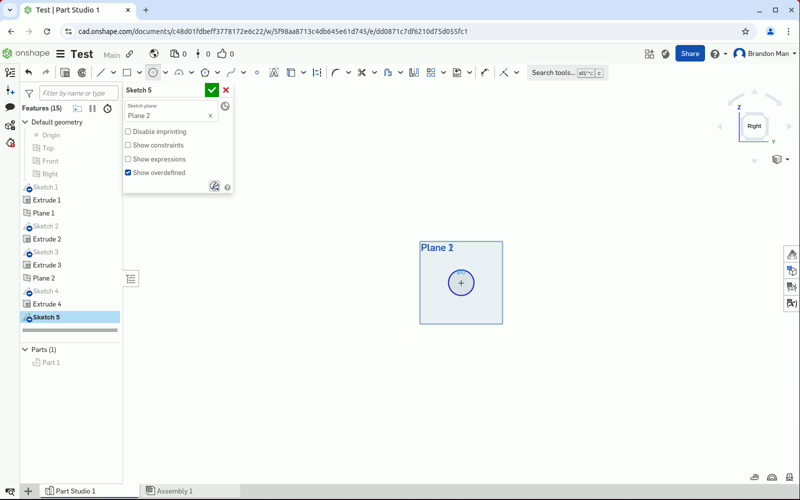
scroll(-6)
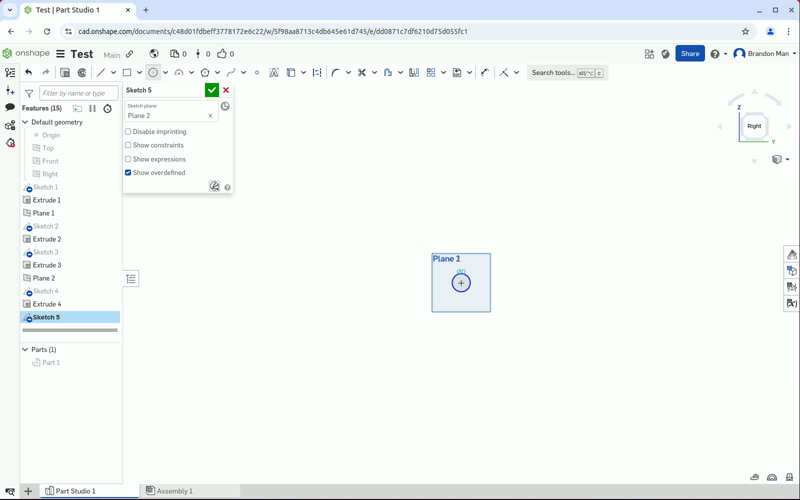
scroll(-6)
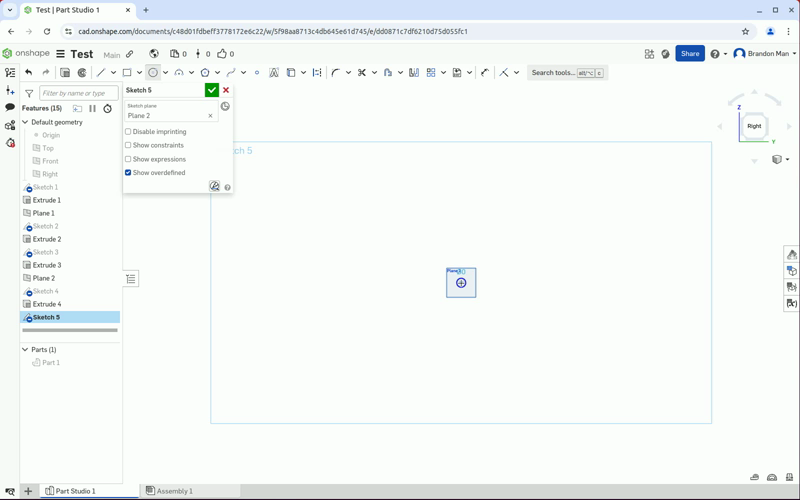
key_up(shift)
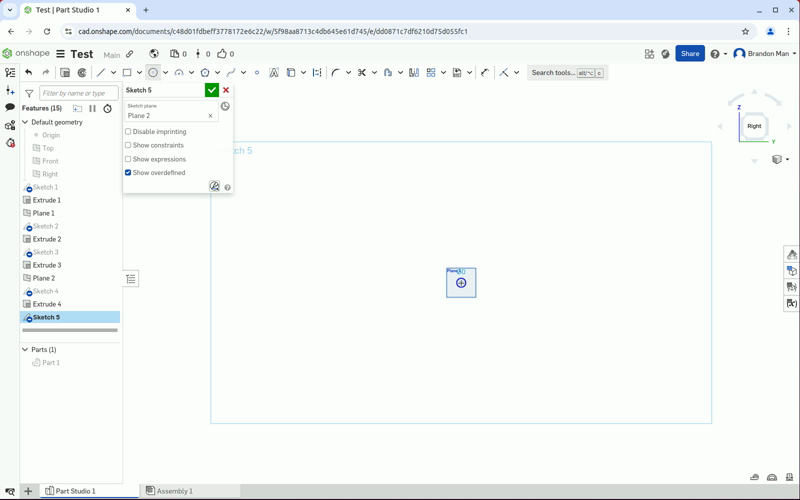
mouse_move(465, 282)
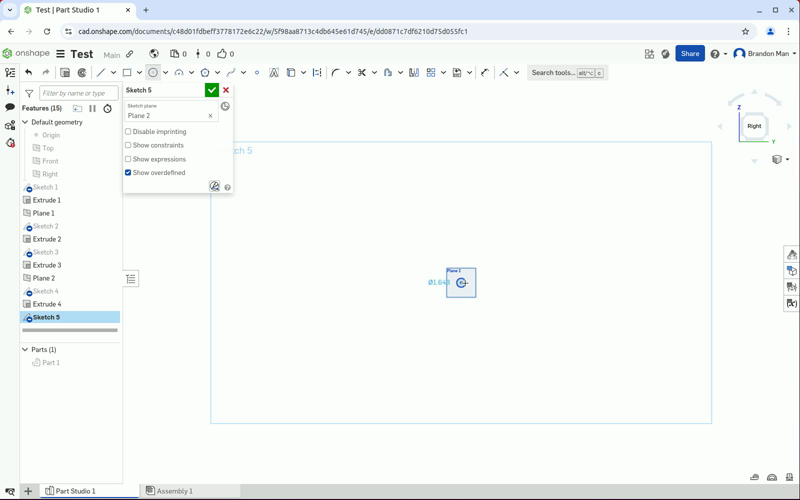
scroll(6)
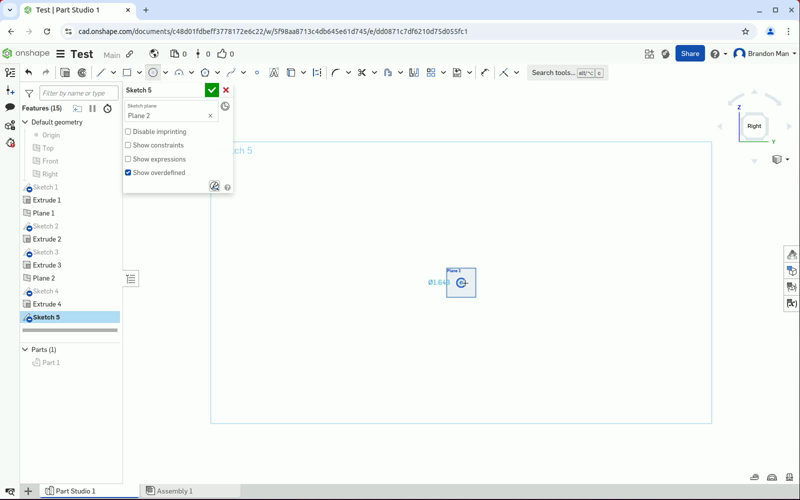
scroll(6)
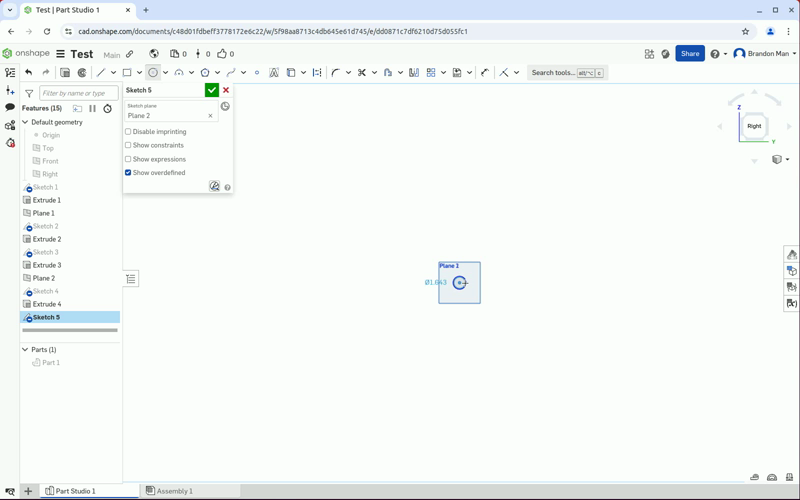
scroll(6)
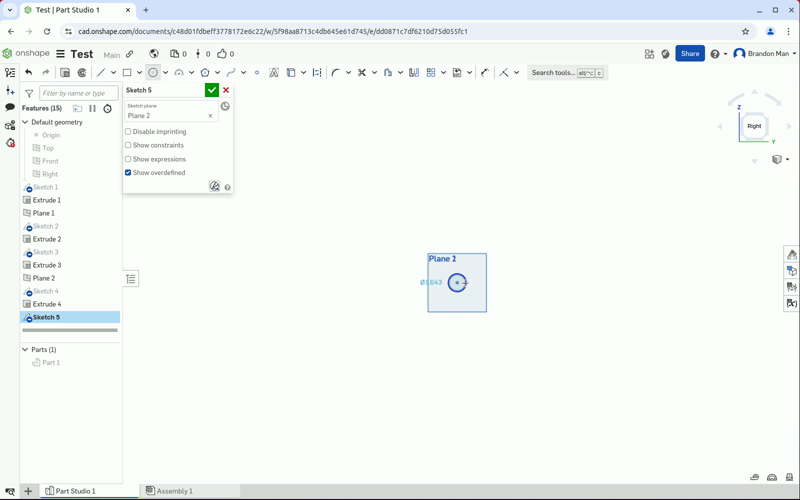
scroll(6)
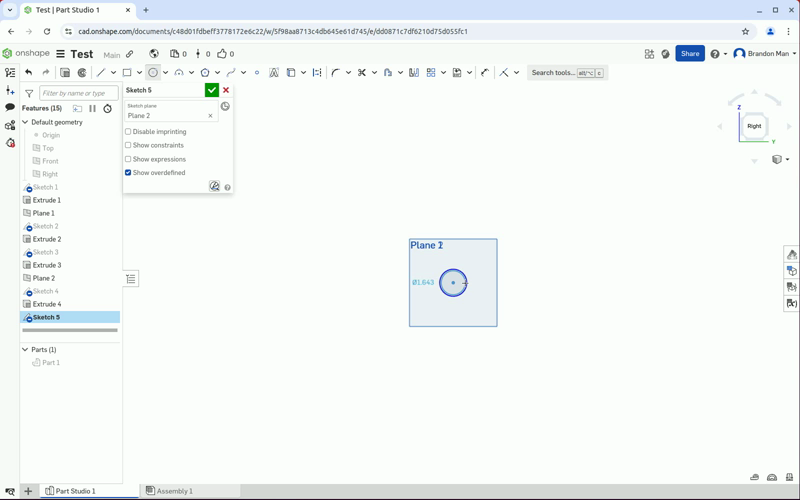
scroll(6)
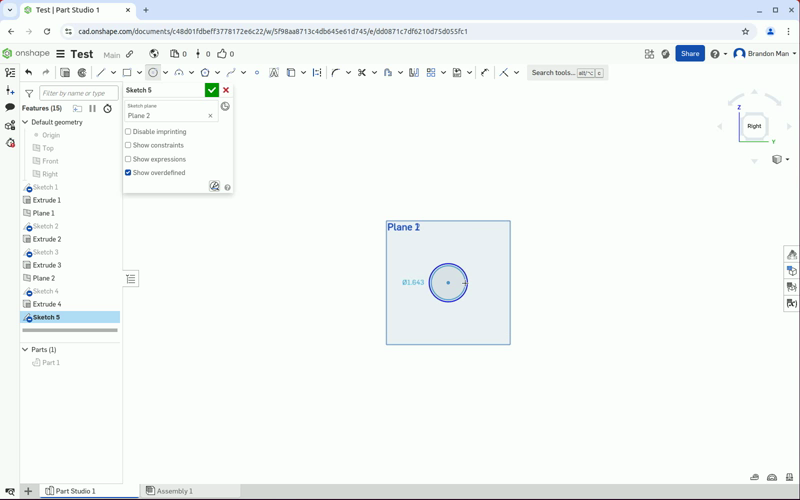
scroll(6)
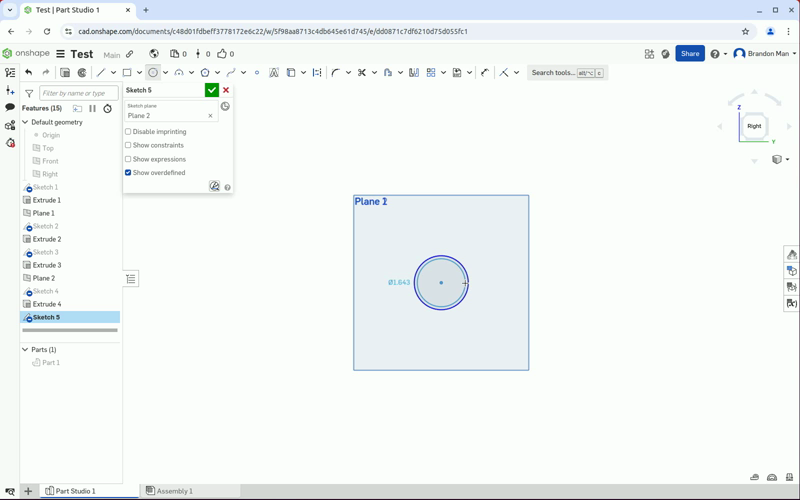
scroll(6)
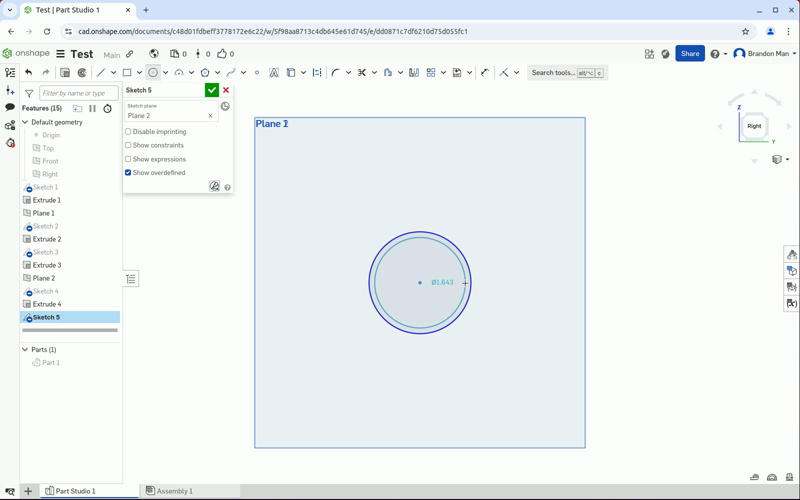
click(465, 282)
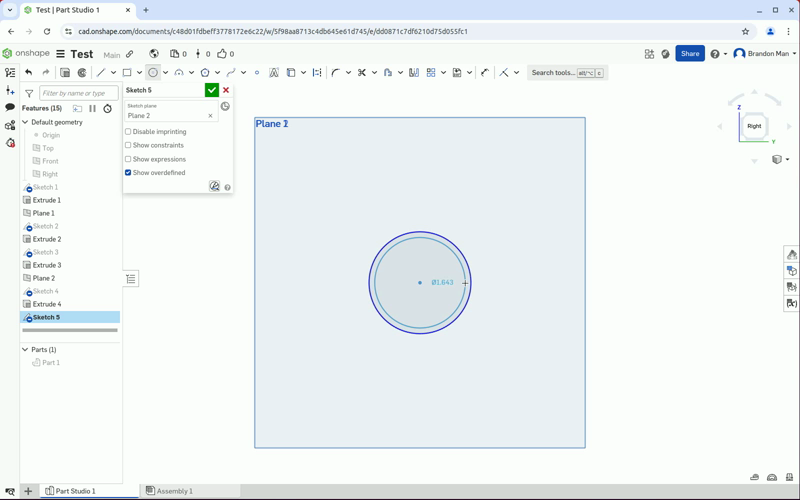
scroll(-6)
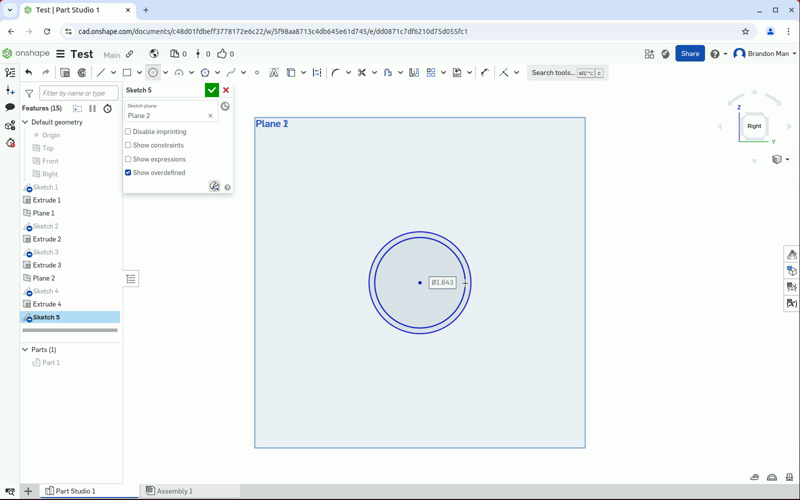
scroll(-6)
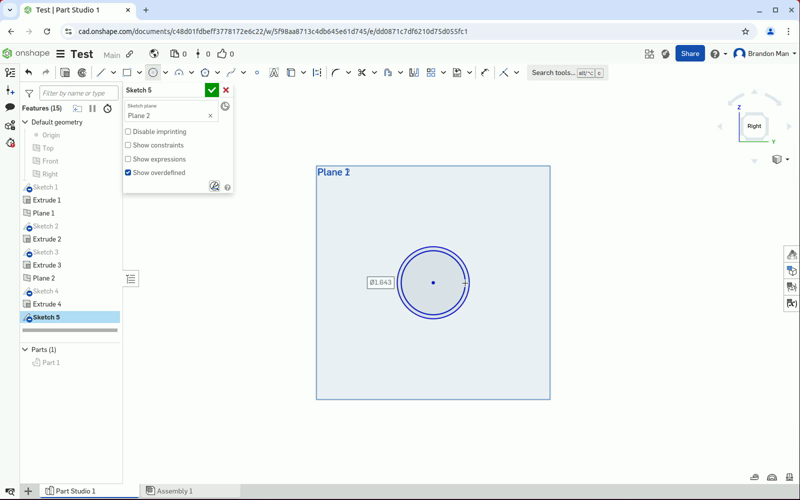
scroll(-6)
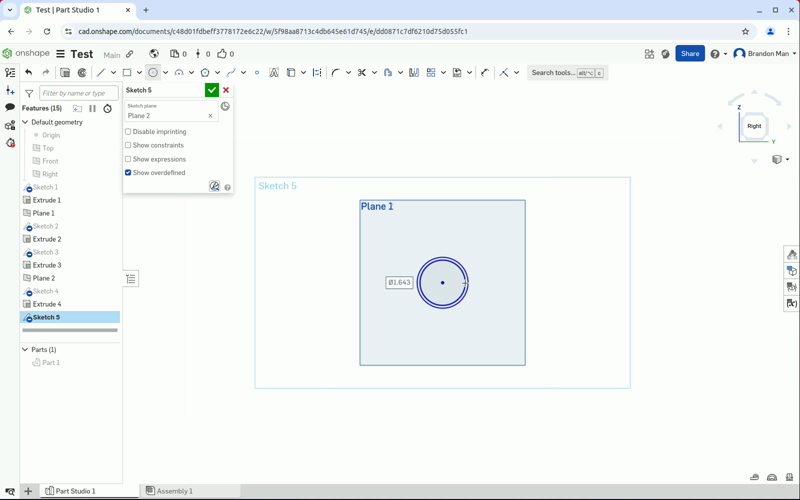
scroll(-6)
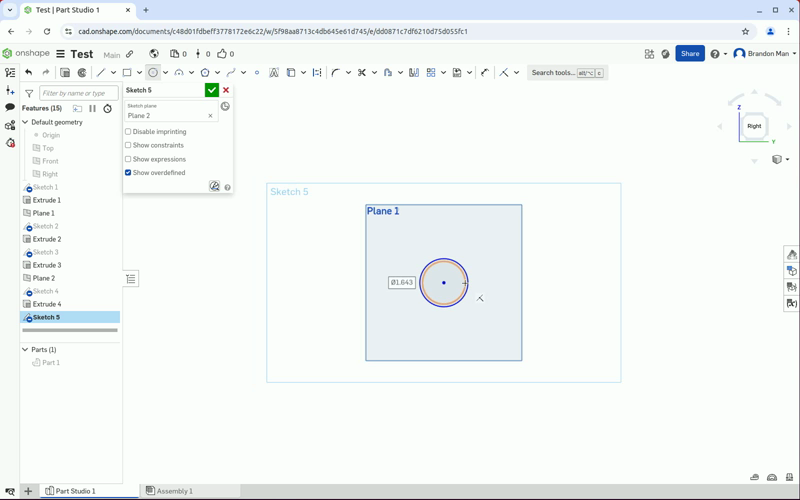
scroll(-6)
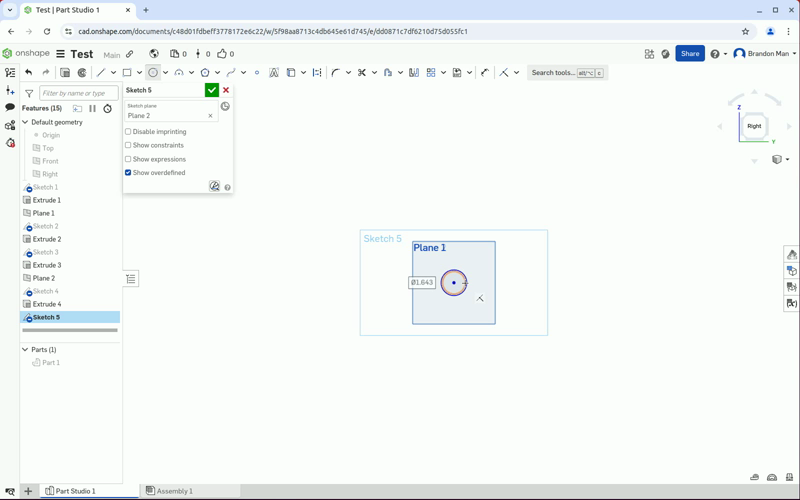
scroll(-6)
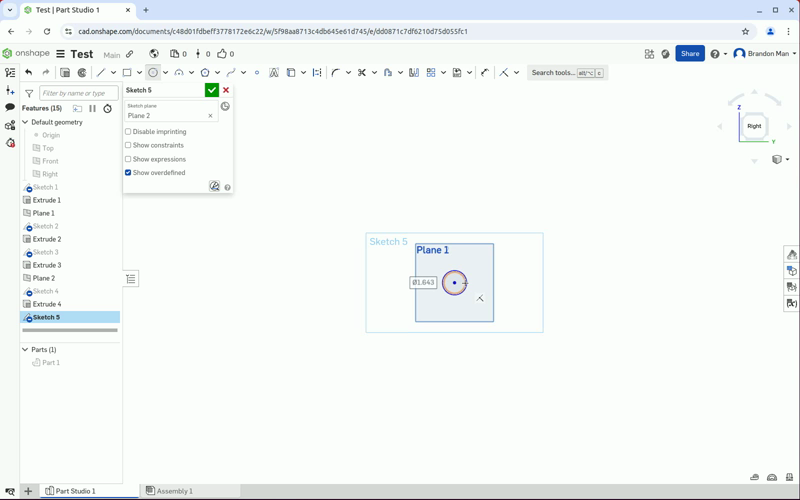
scroll(-6)
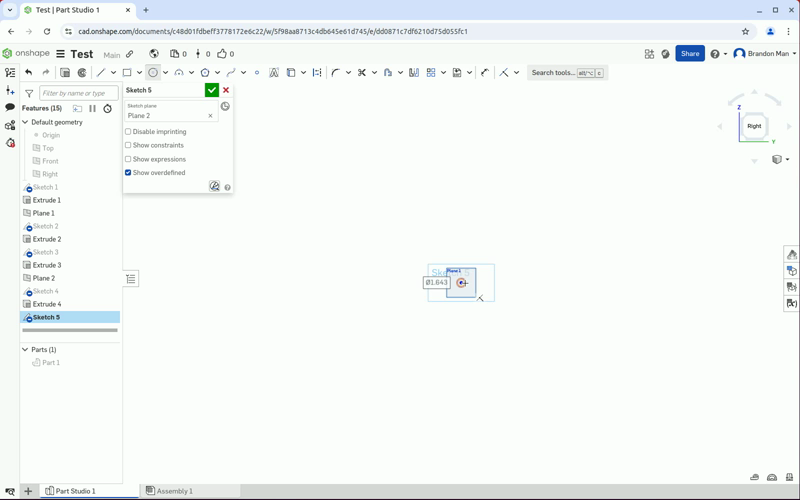
key(esc)
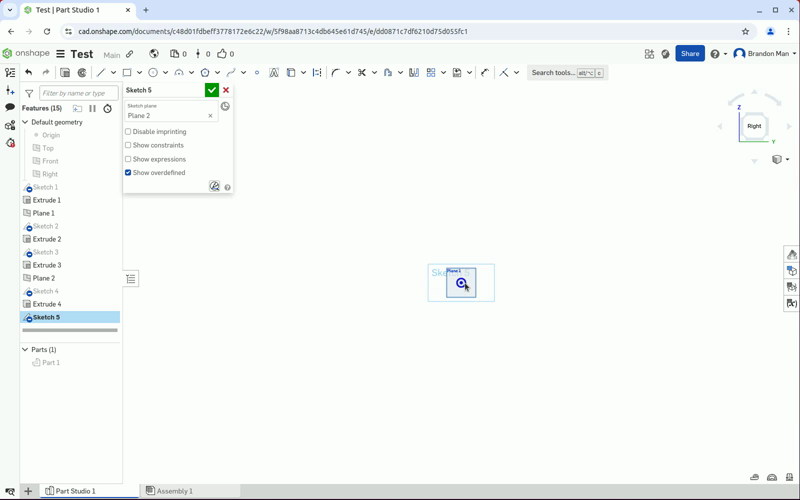
mouse_move(461, 278)
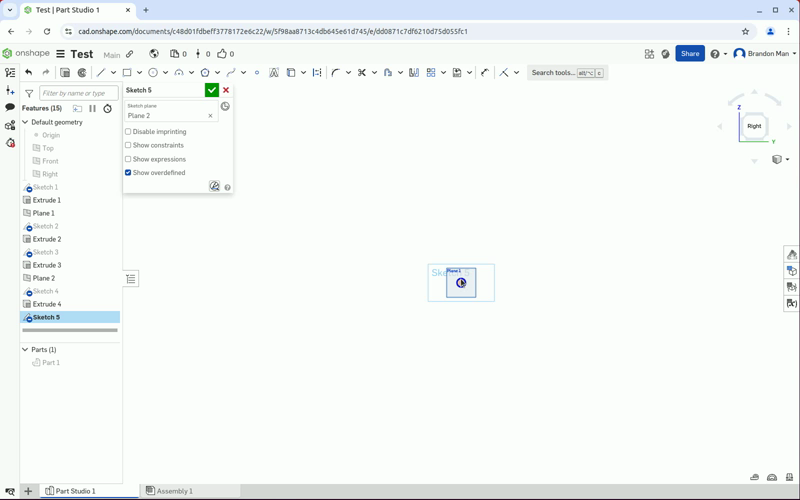
scroll(6)
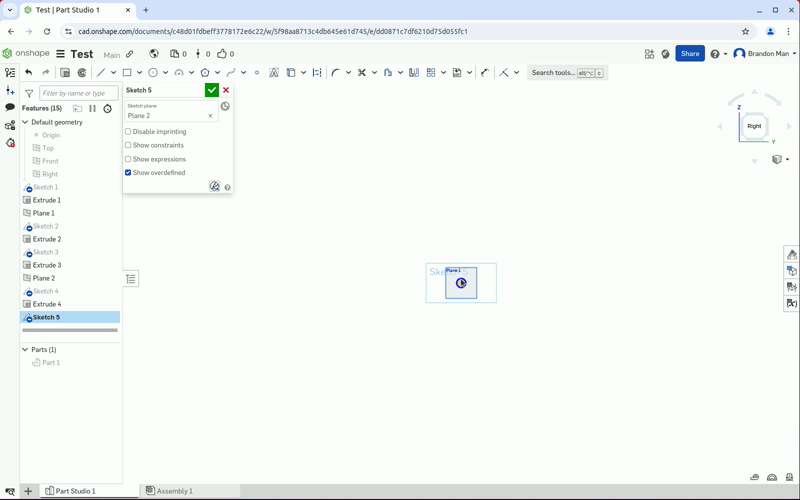
scroll(6)
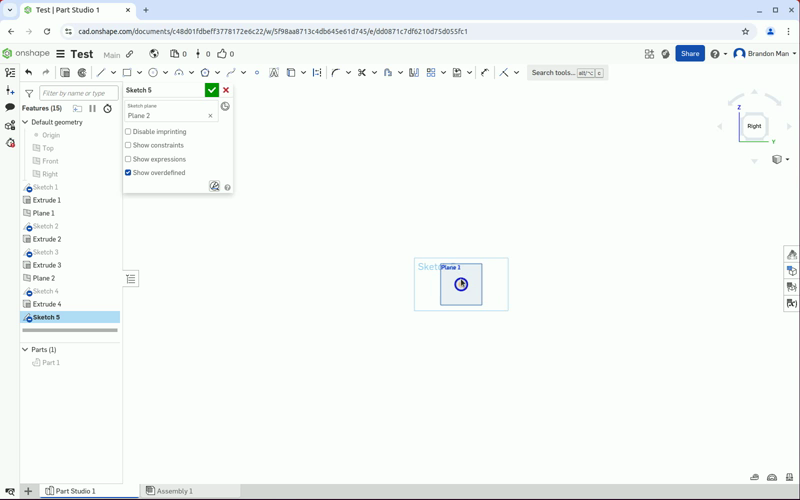
scroll(6)
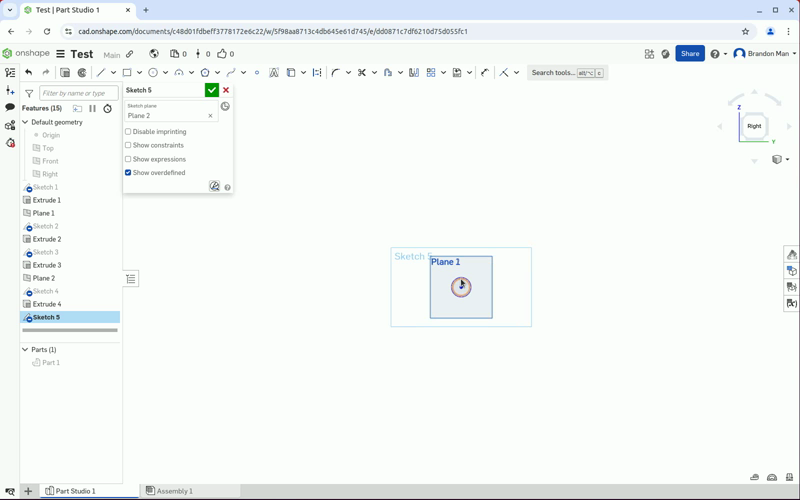
scroll(6)
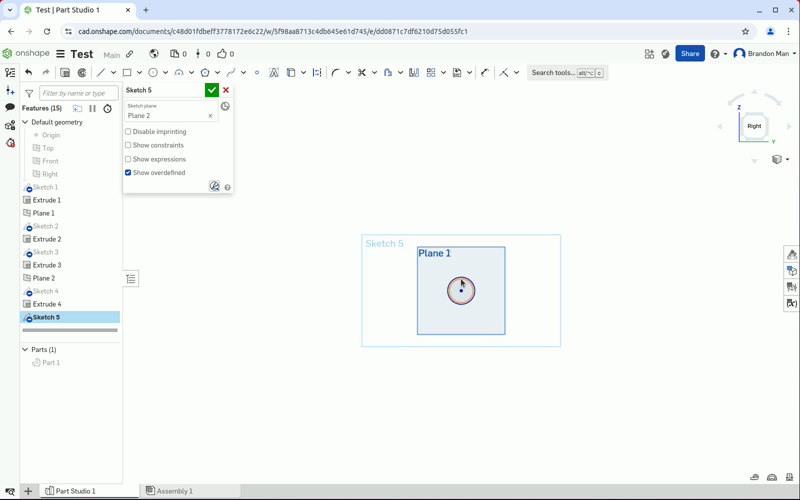
scroll(6)
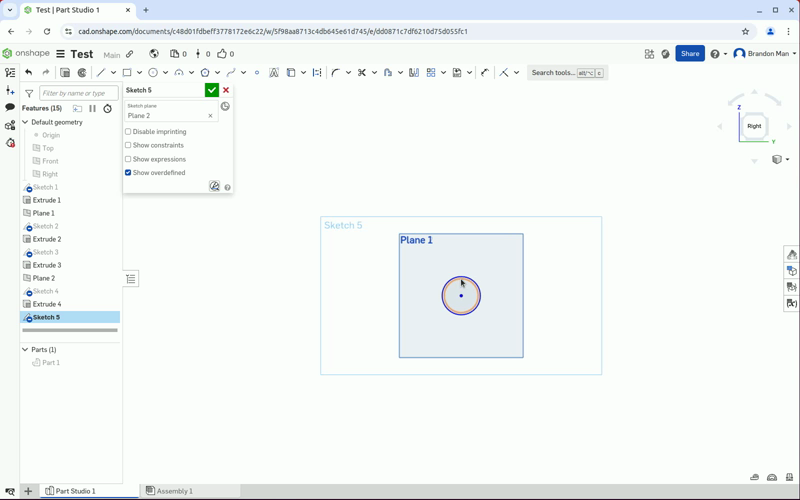
scroll(6)
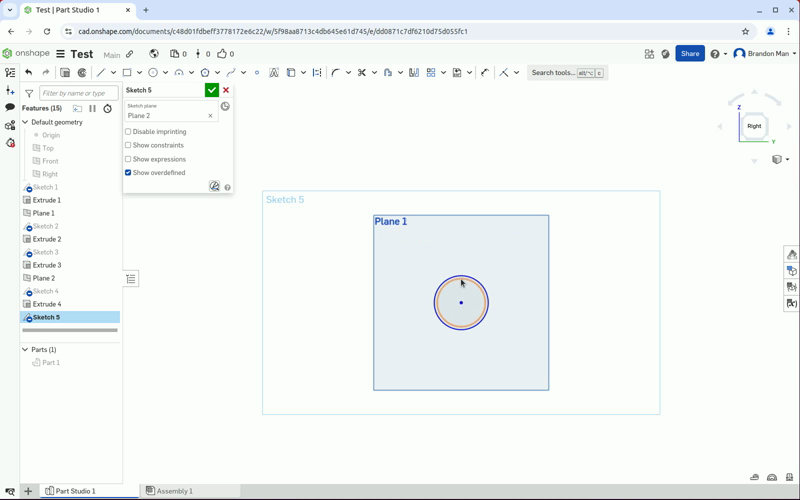
scroll(6)
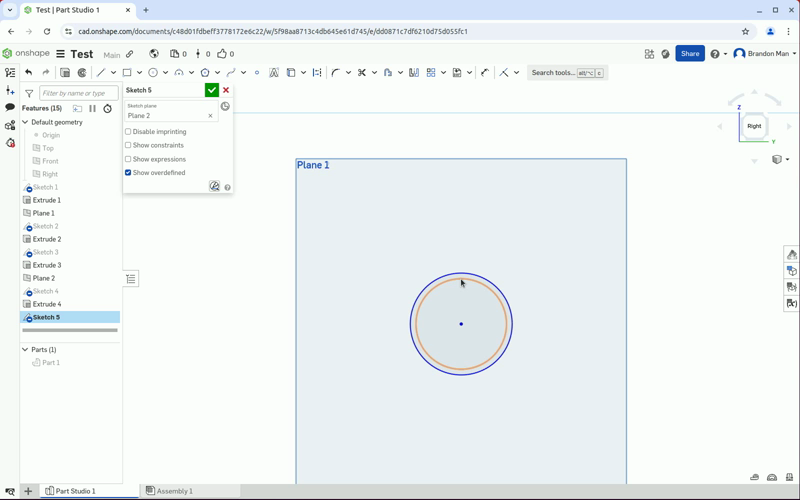
click(461, 278)
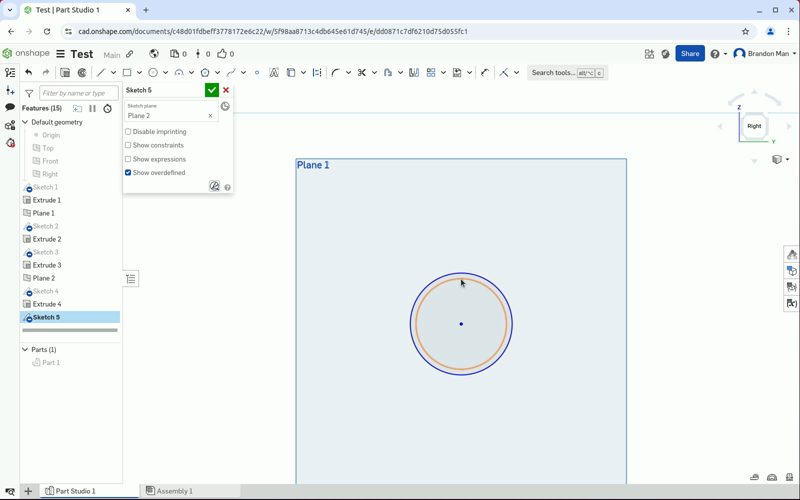
scroll(-6)
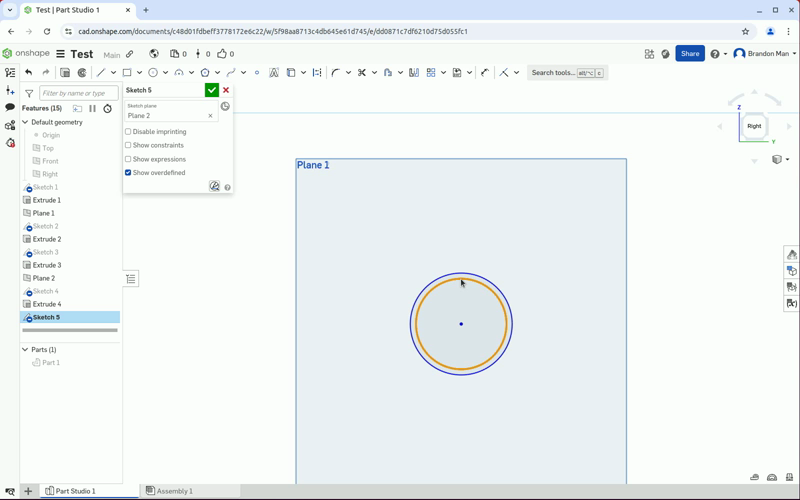
scroll(-6)
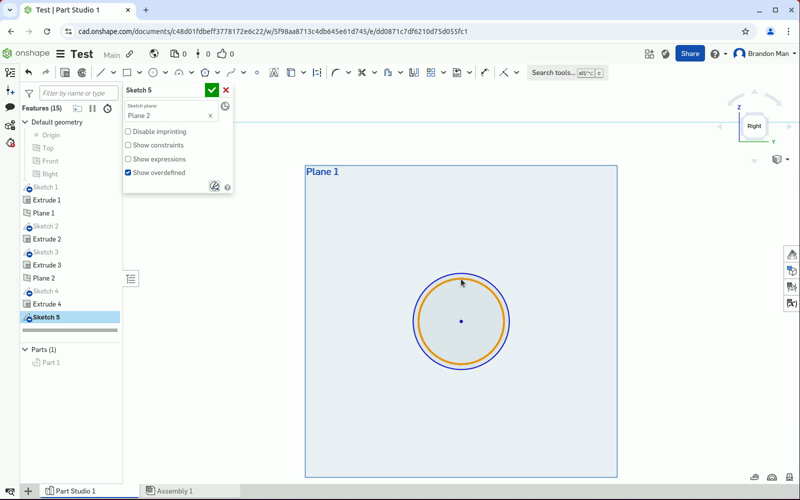
scroll(-6)
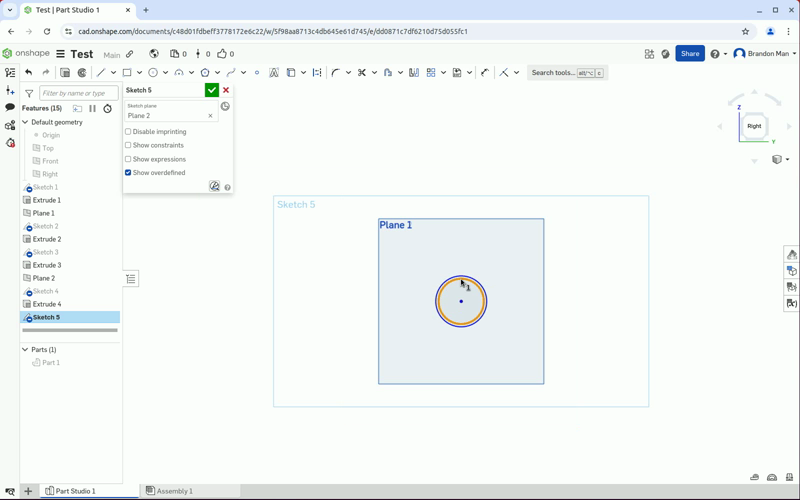
scroll(-6)
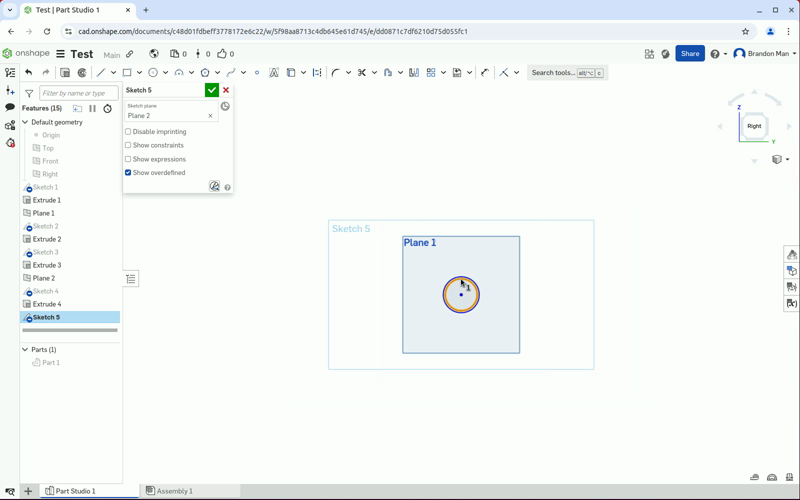
scroll(-6)
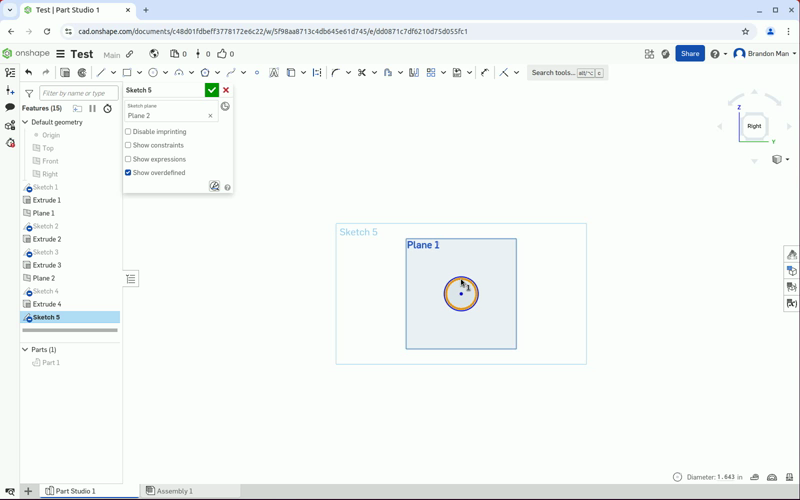
scroll(-6)
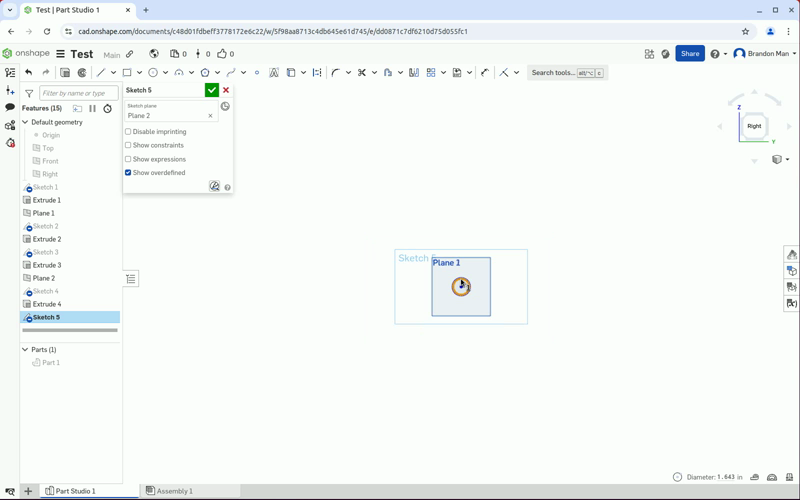
scroll(-6)
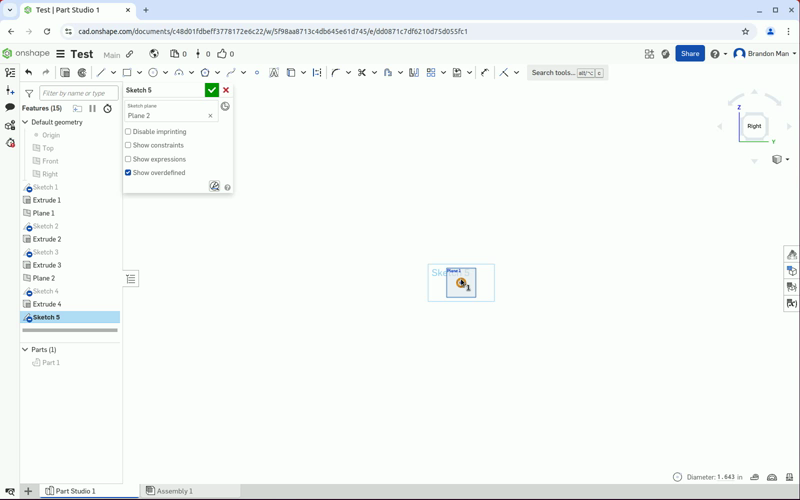
mouse_move(73, 352)
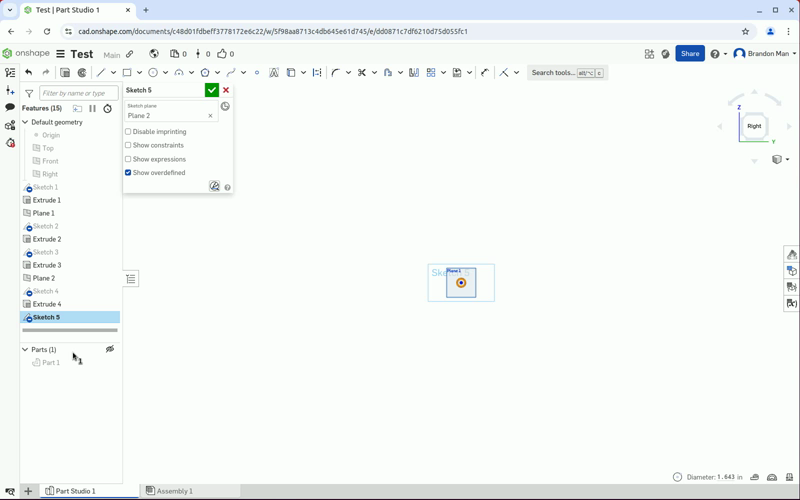
key(shift+y)
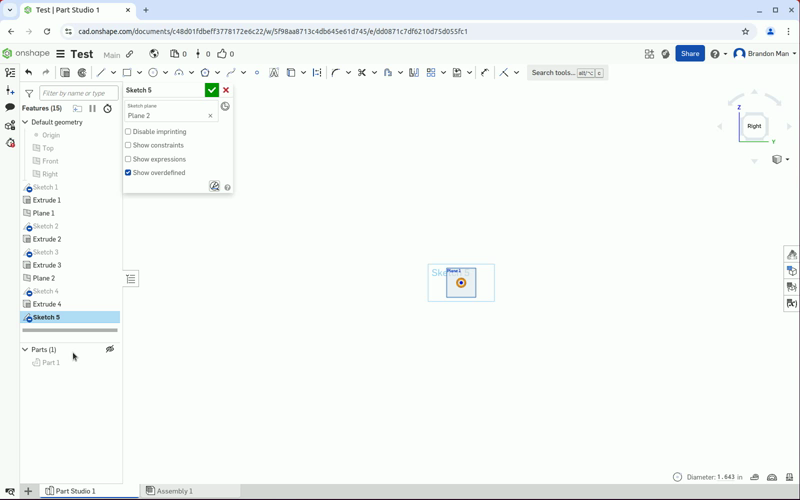
key(shift+e)
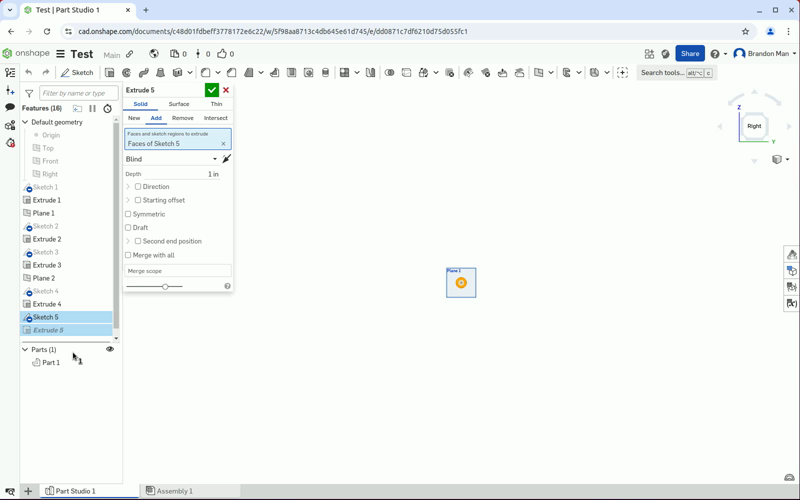
mouse_move(143, 106)
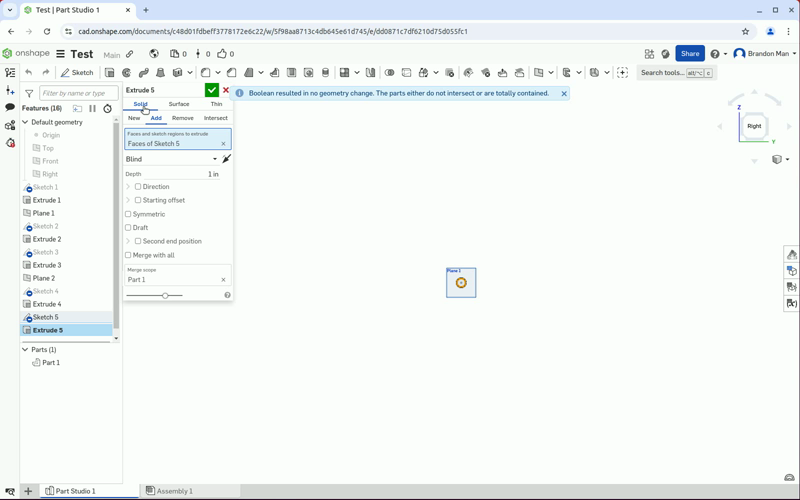
click(143, 106)
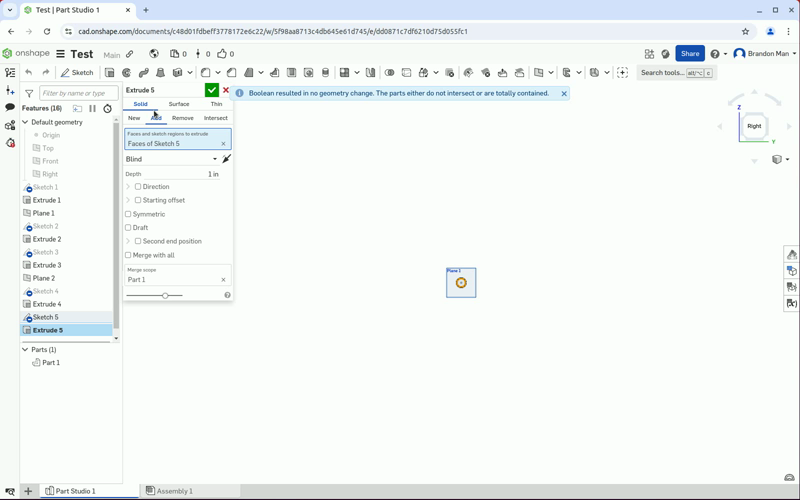
mouse_move(186, 120)
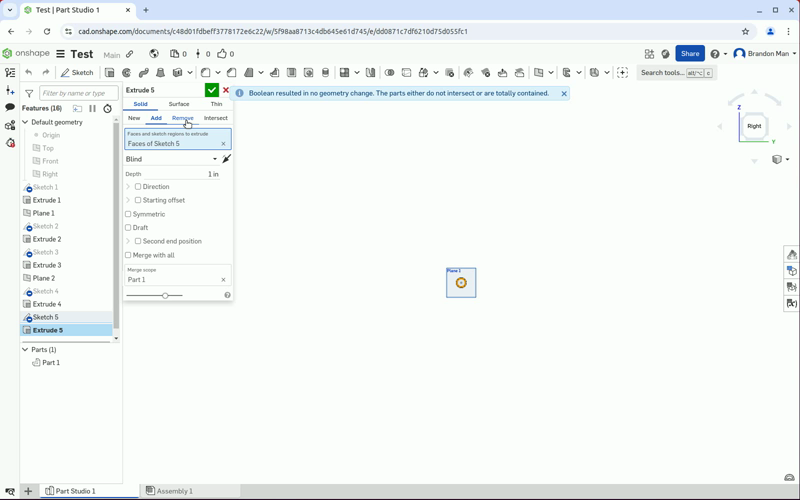
click(186, 120)
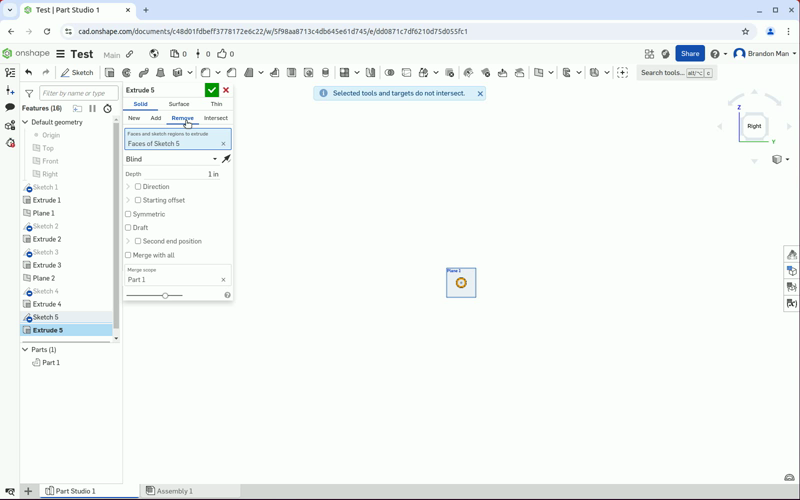
key(tab, 4)
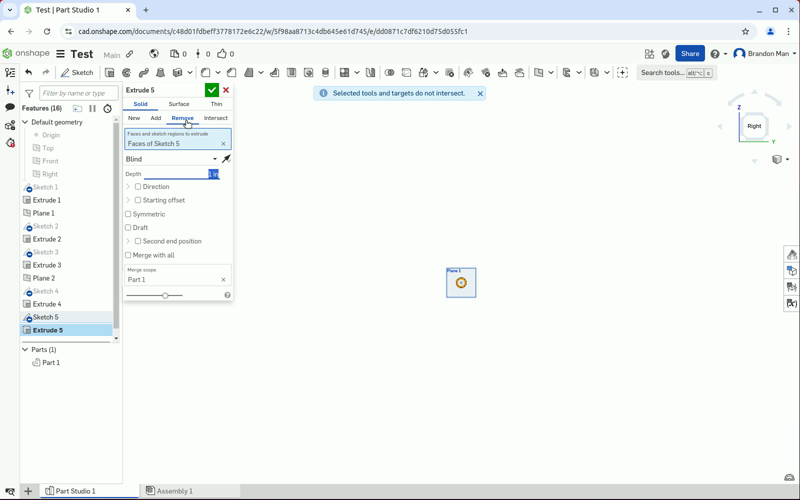
text(2.166)
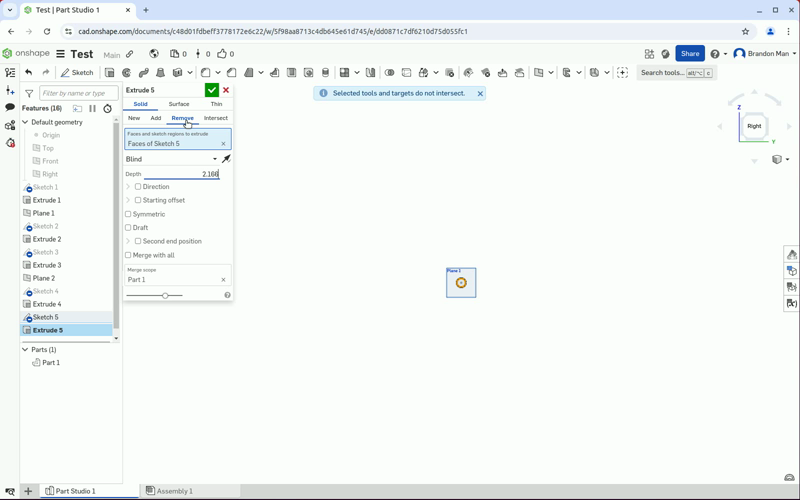
key(tab, 6)
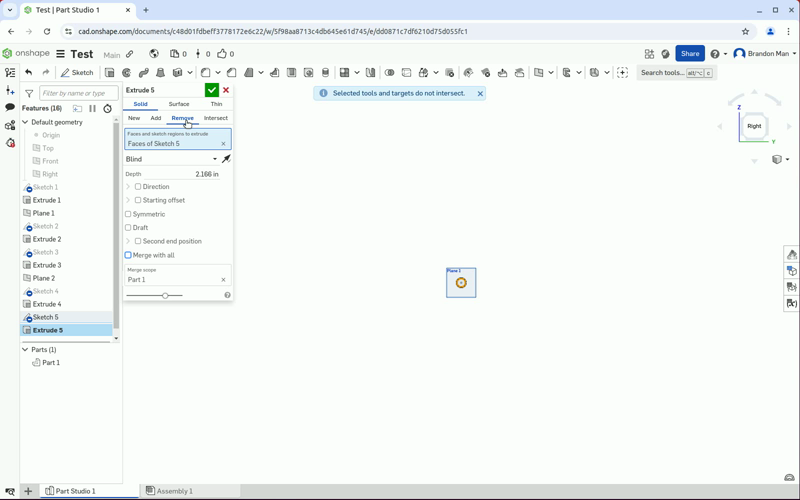
key(space)
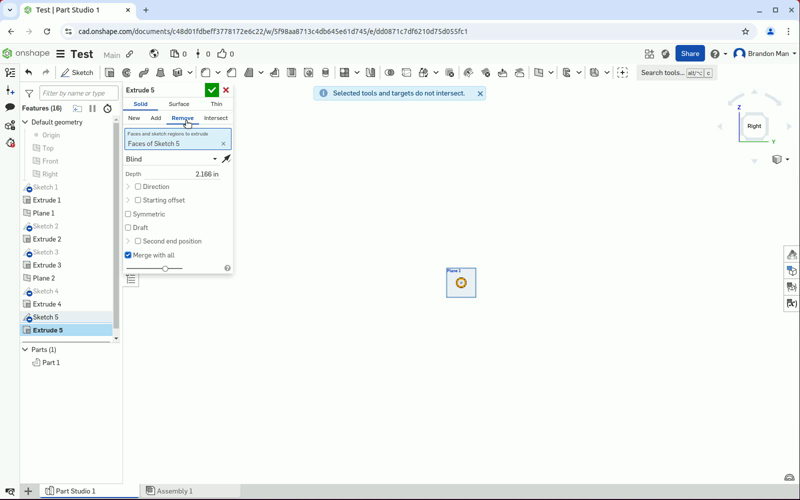
key(enter)
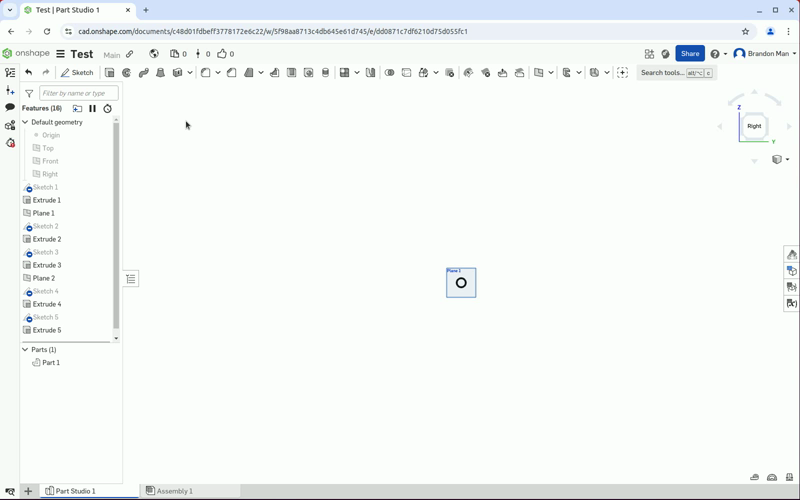
key(shift+h)
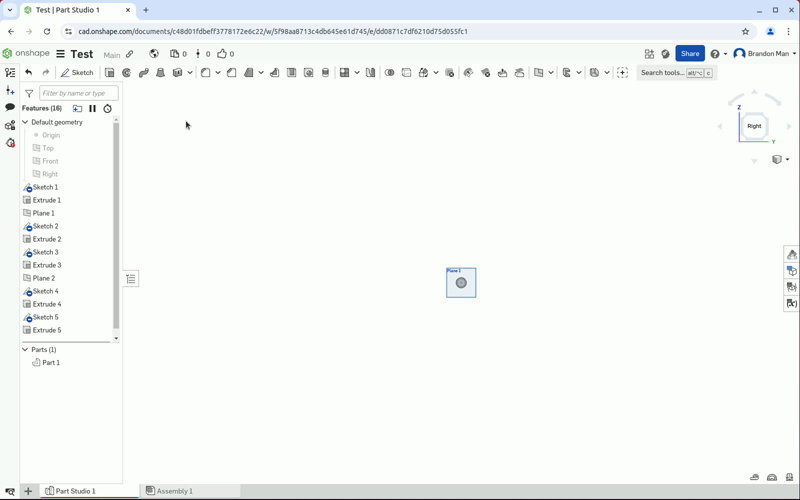
key(shift+h)
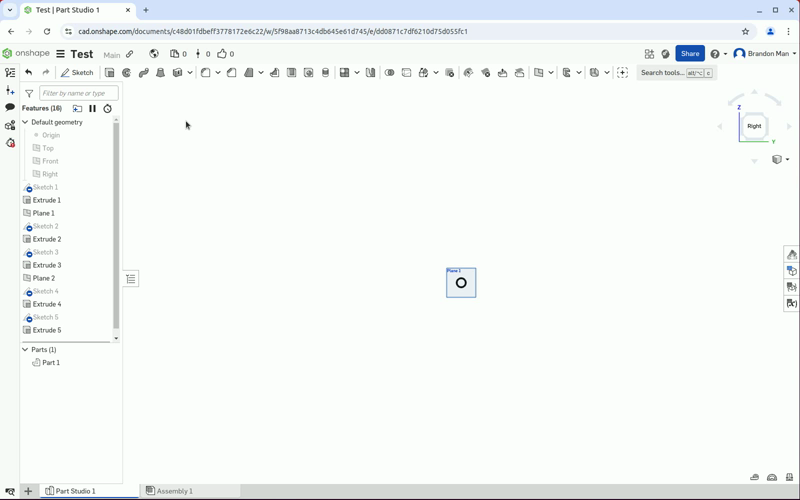
mouse_move(69, 189)
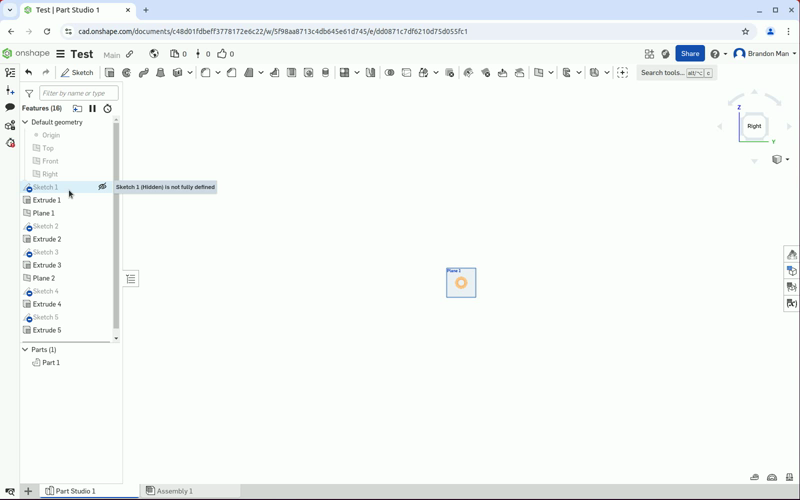
click(69, 189)
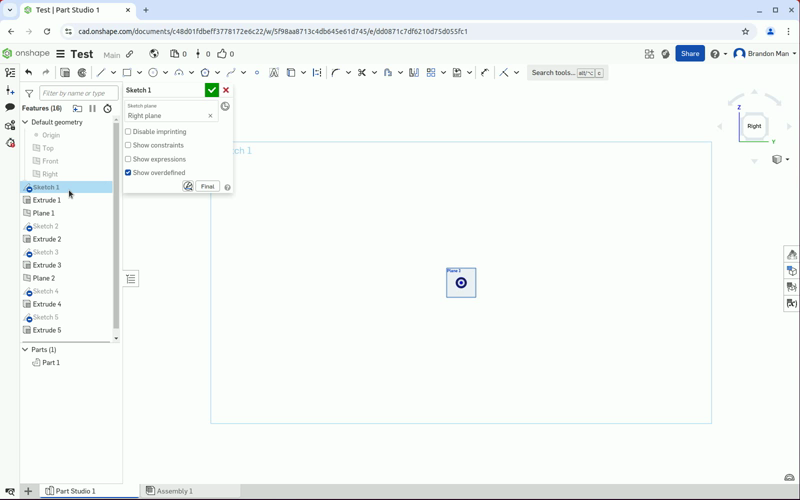
mouse_move(229, 92)
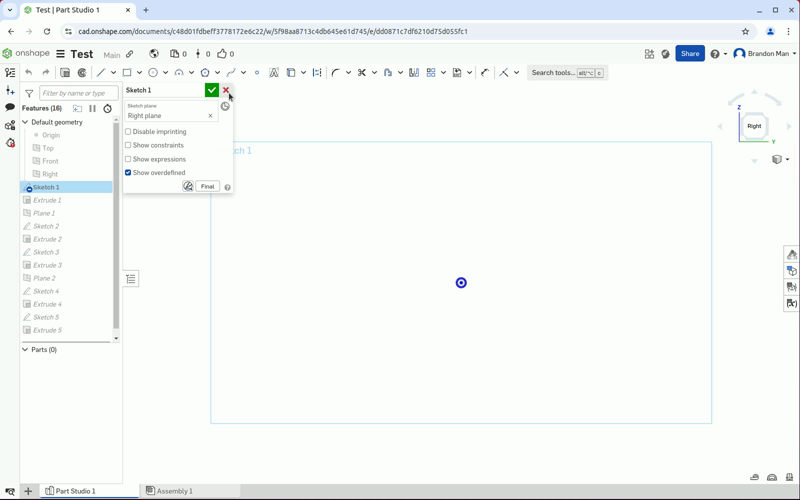
click(229, 92)
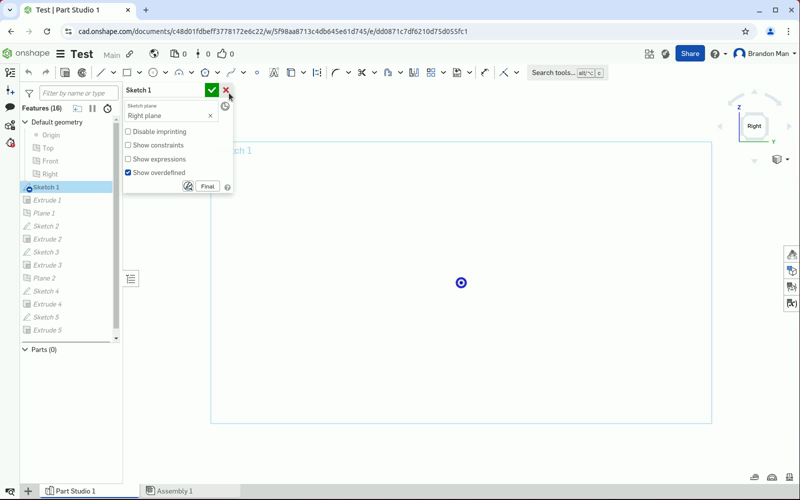
key(shift+s)
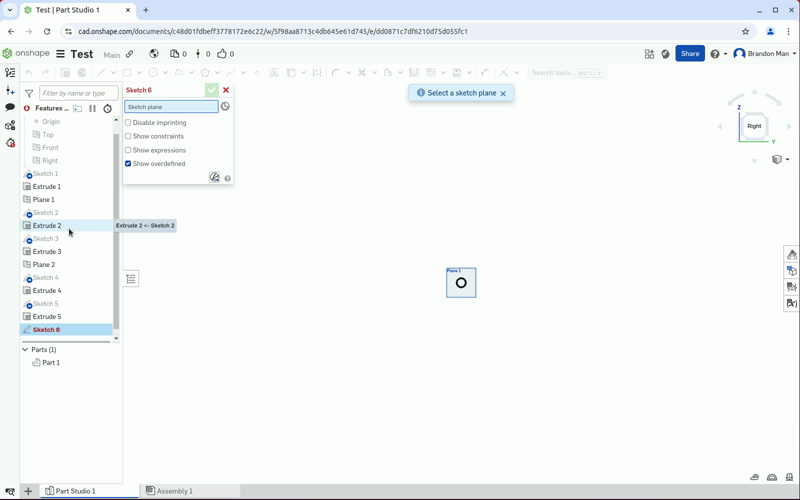
scroll(3)
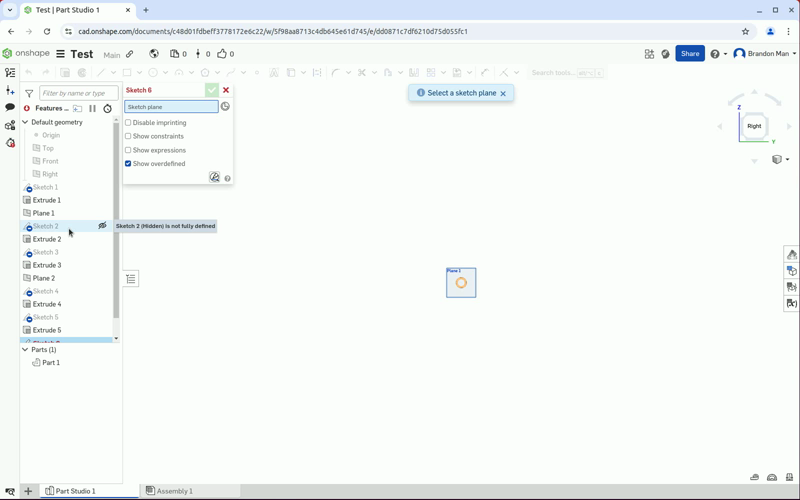
mouse_move(69, 176)
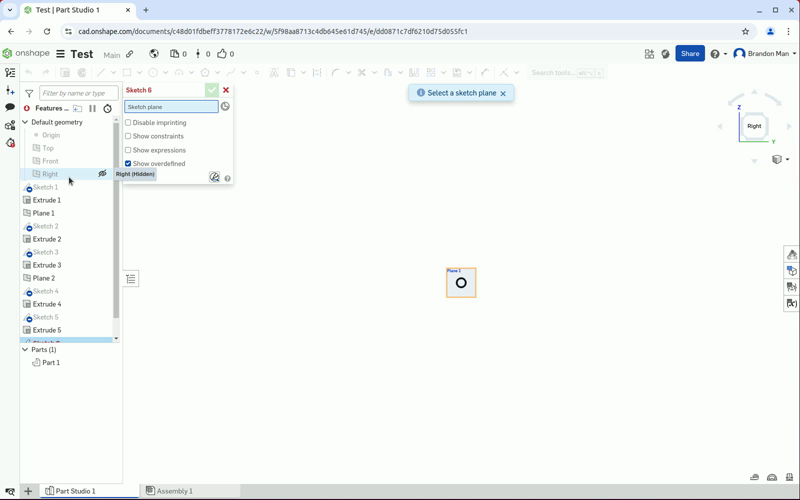
click(69, 176)
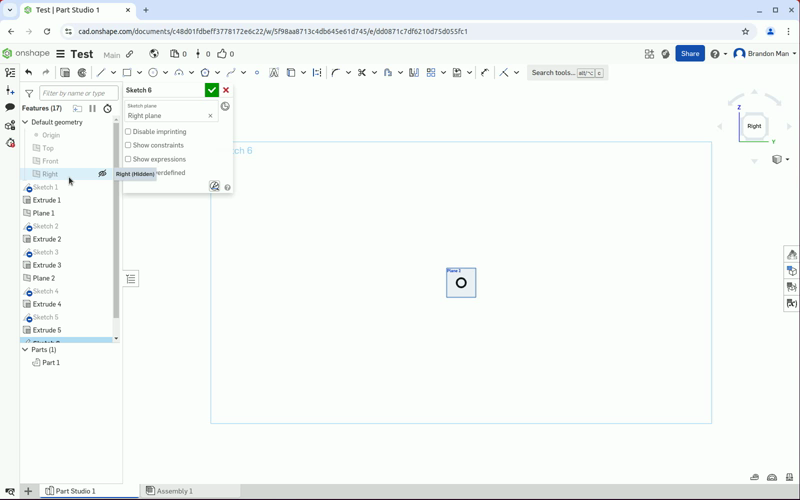
mouse_move(73, 352)
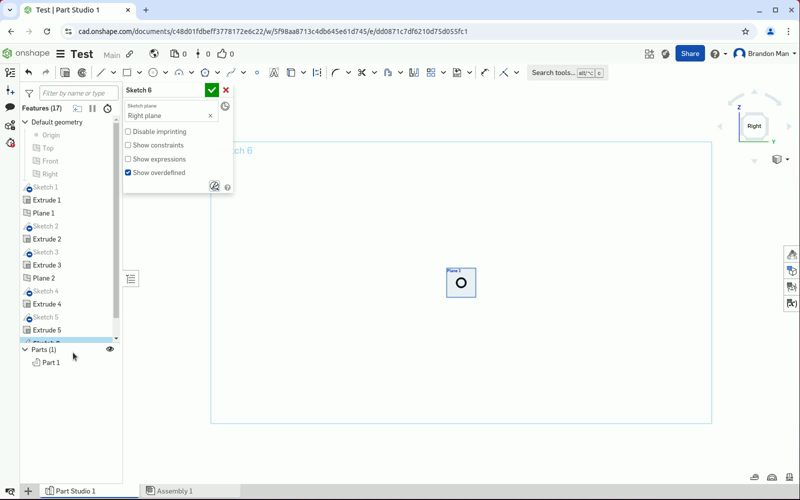
key(y)
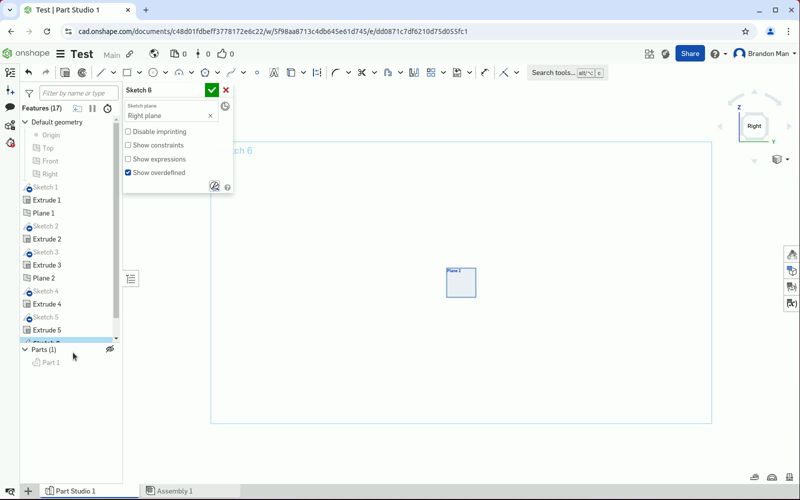
key(c)
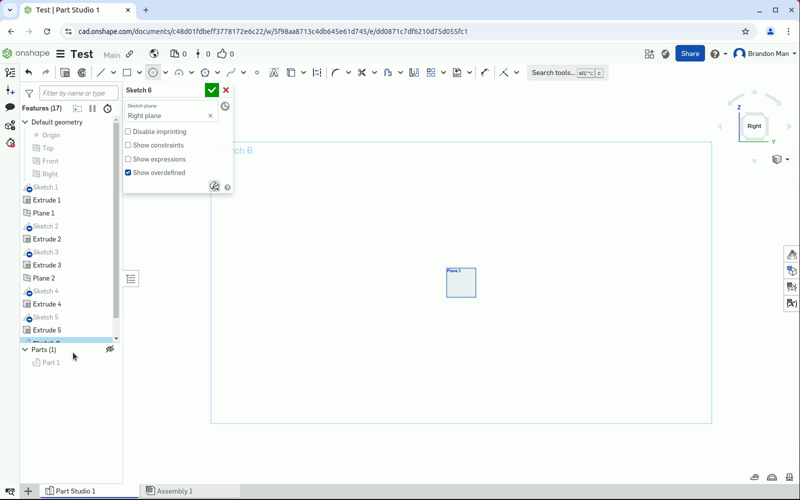
key_down(shift)
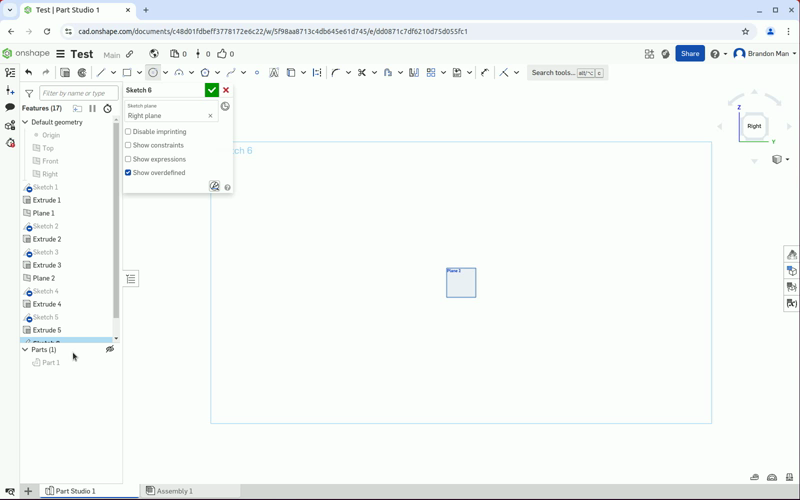
mouse_move(461, 282)
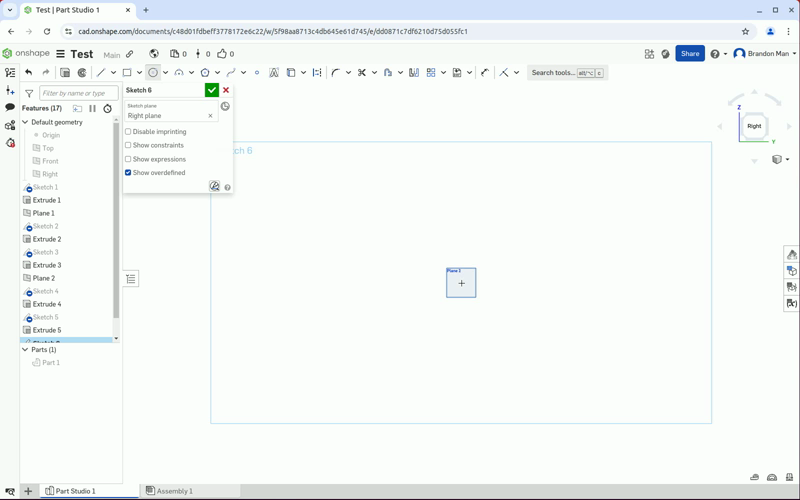
click(461, 282)
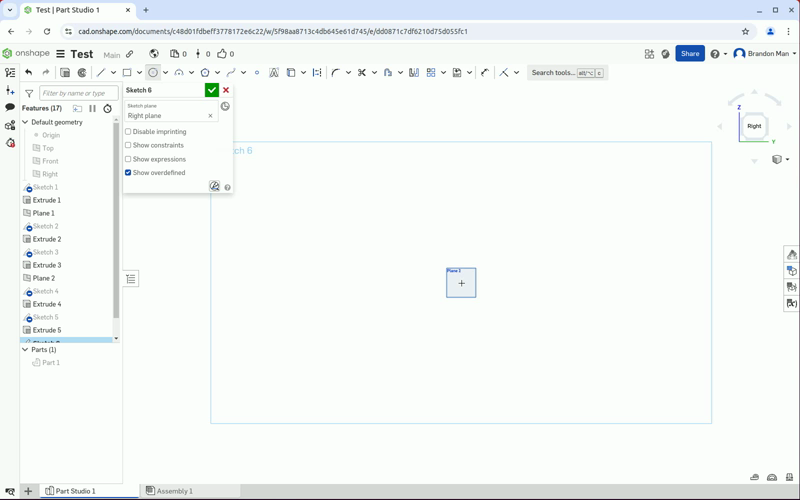
key_up(shift)
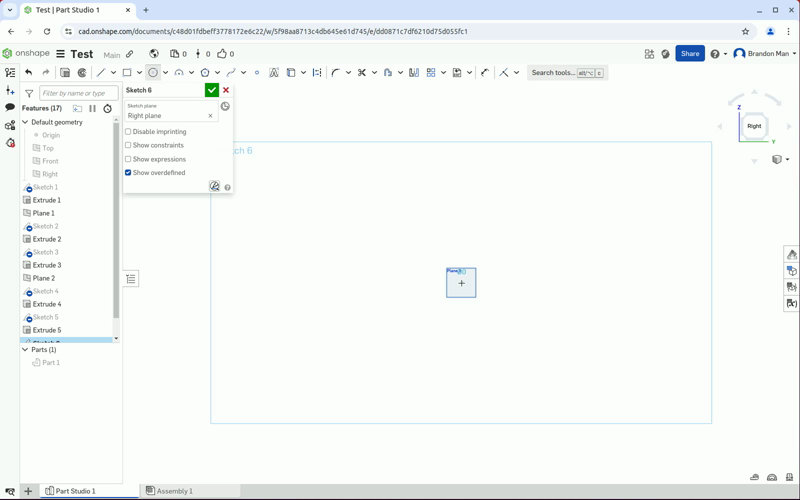
mouse_move(473, 282)
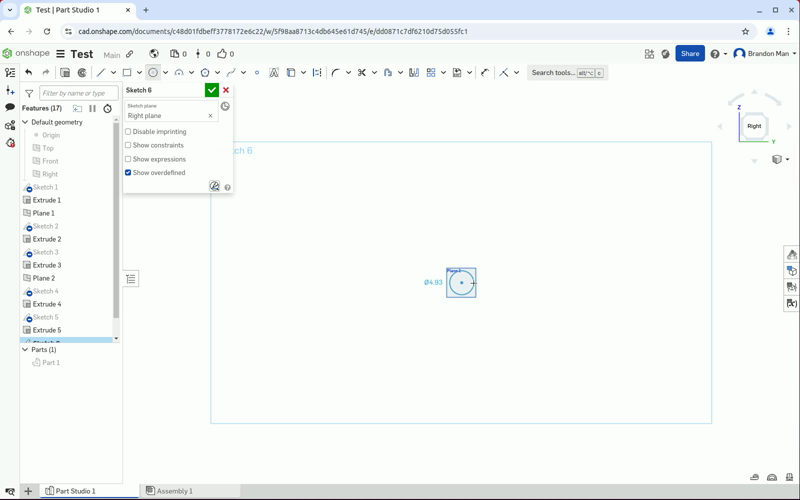
click(473, 282)
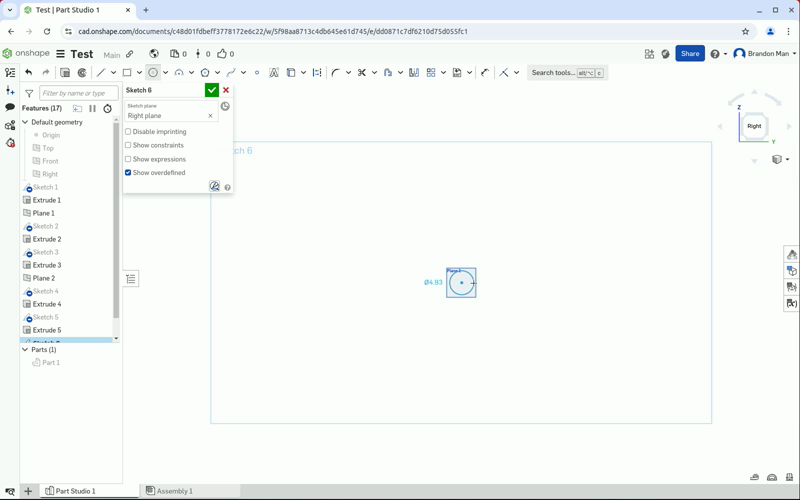
key(esc)
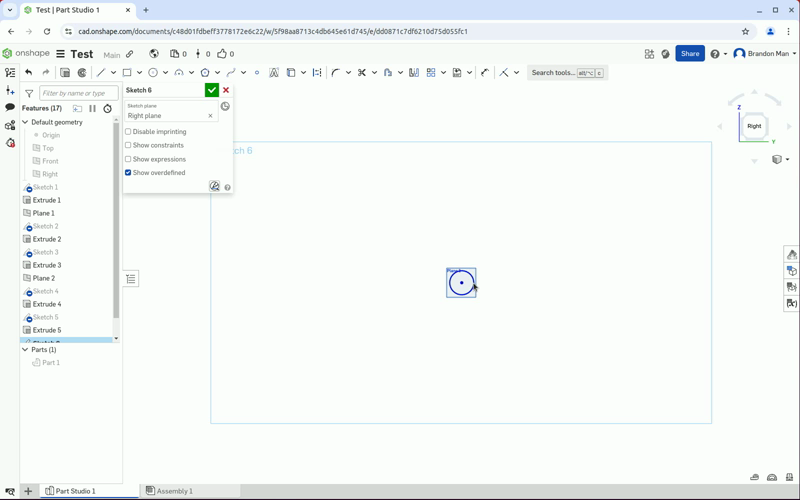
key(c)
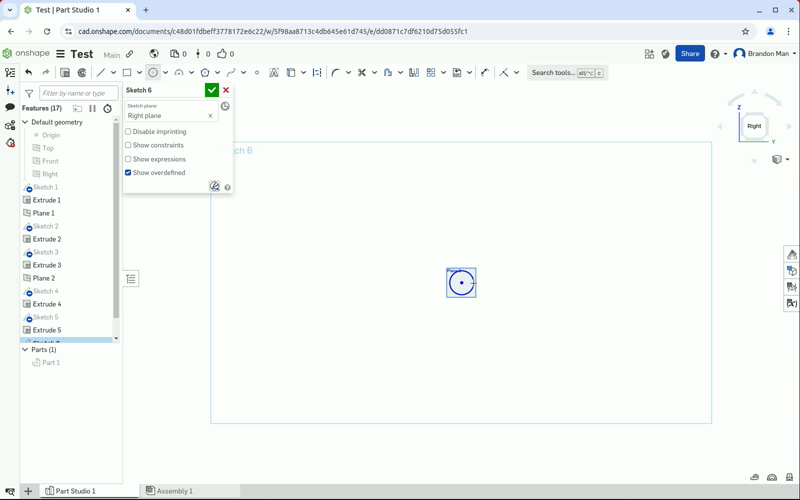
key_down(shift)
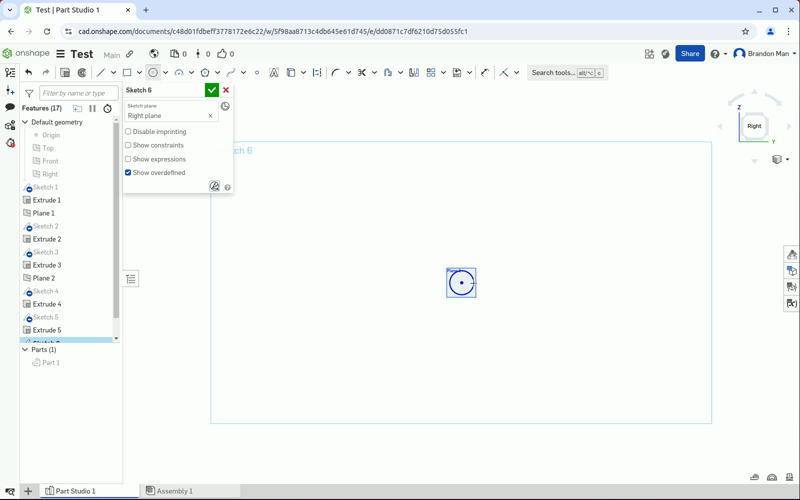
mouse_move(461, 282)
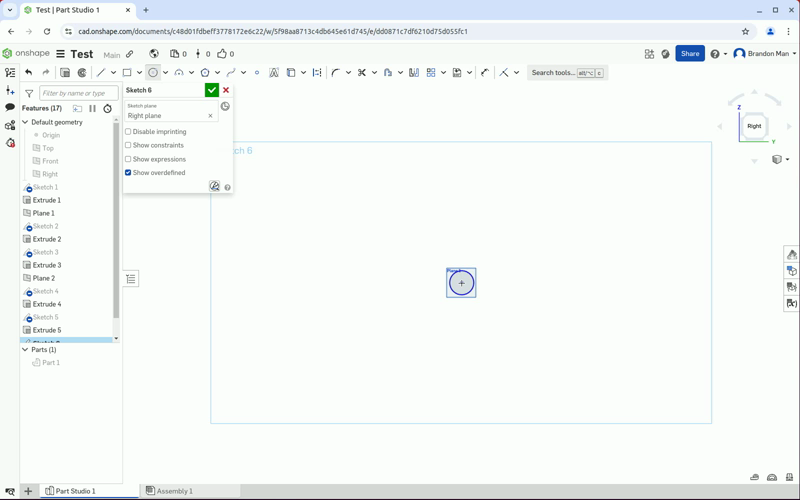
click(461, 282)
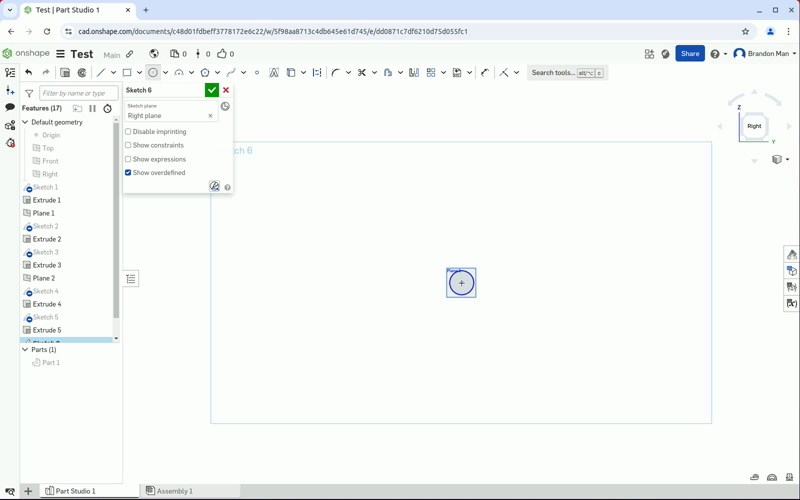
key_up(shift)
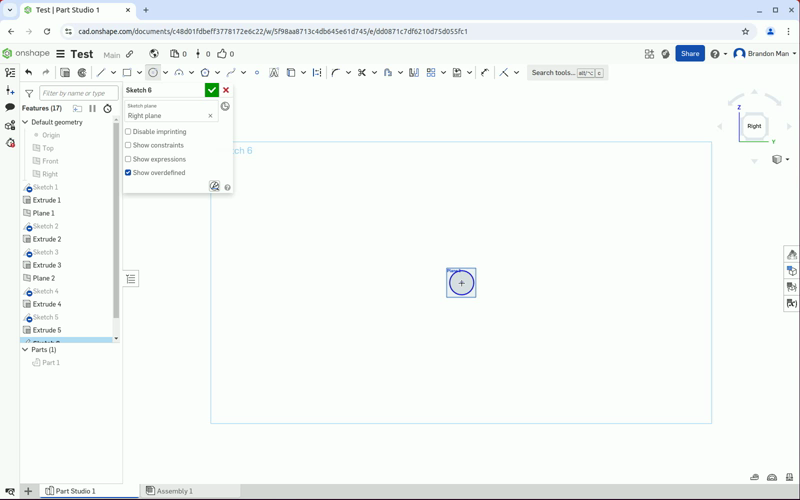
mouse_move(466, 282)
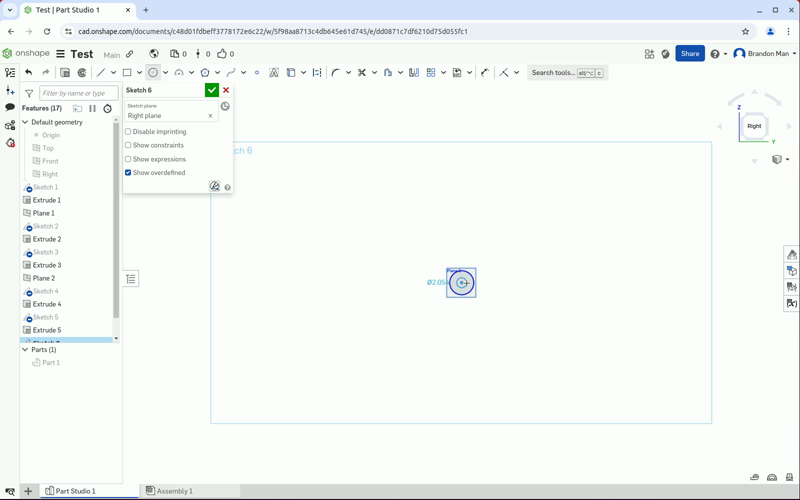
click(466, 282)
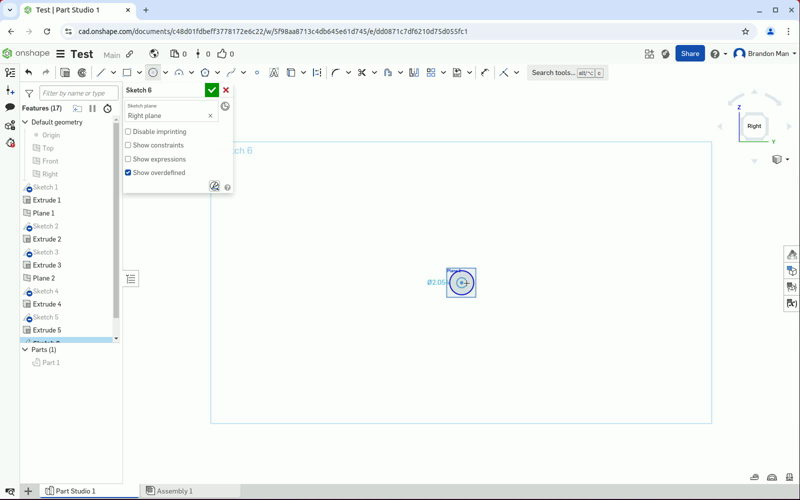
key(esc)
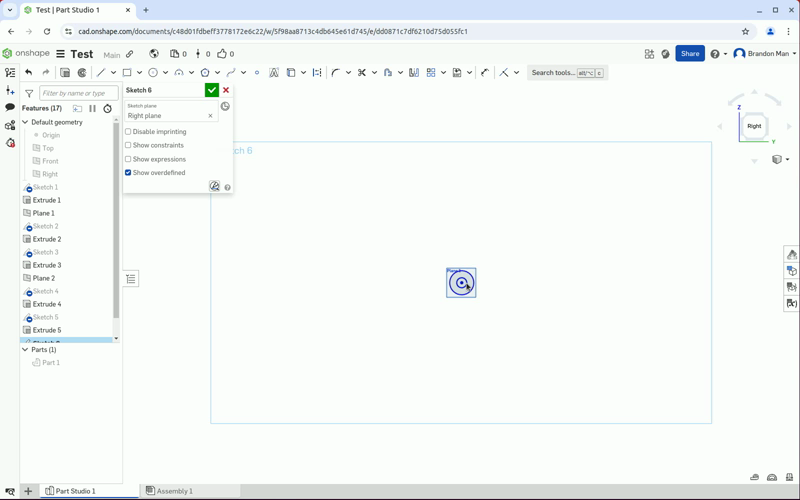
mouse_move(463, 273)
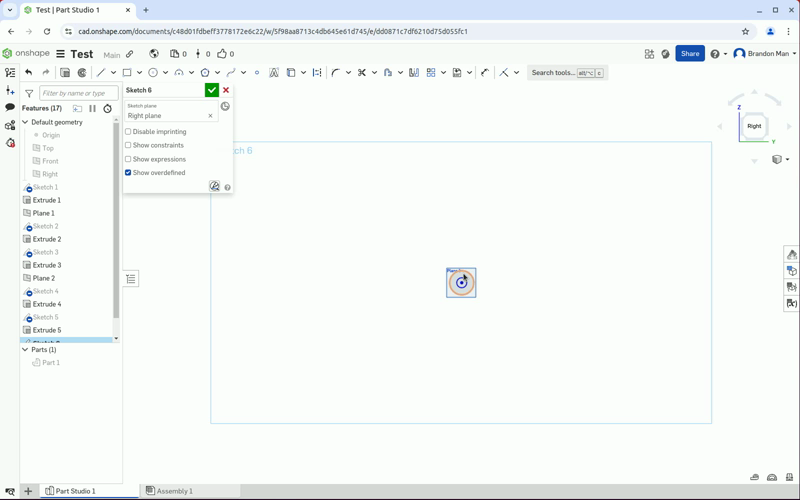
scroll(6)
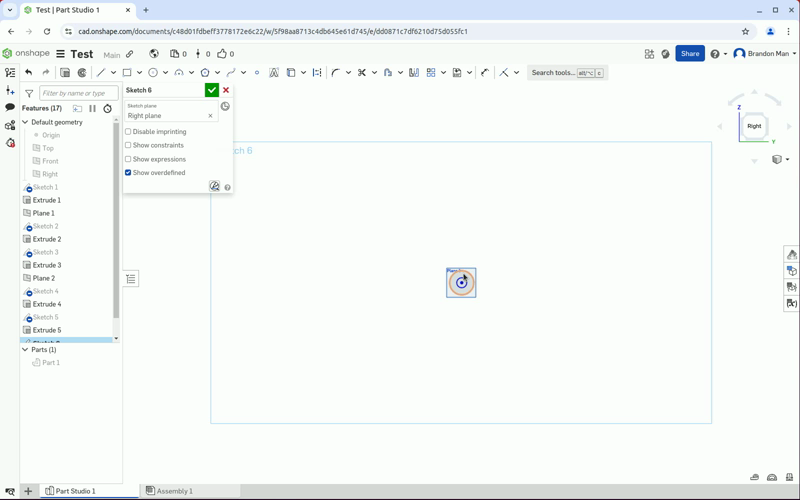
scroll(6)
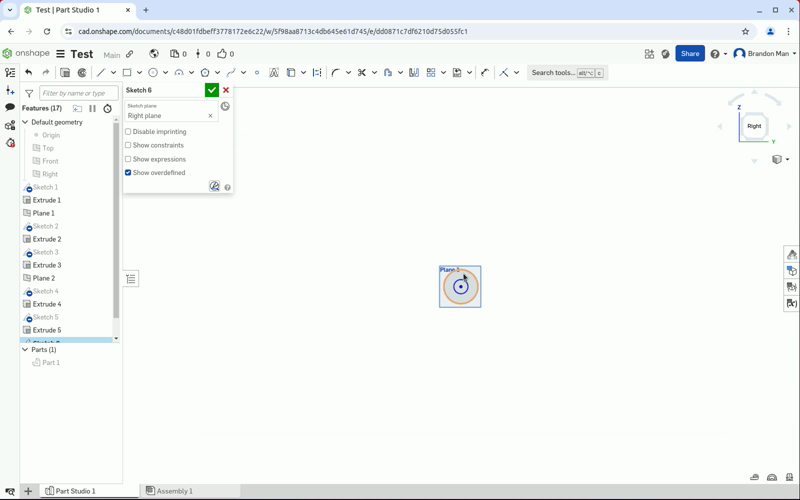
scroll(6)
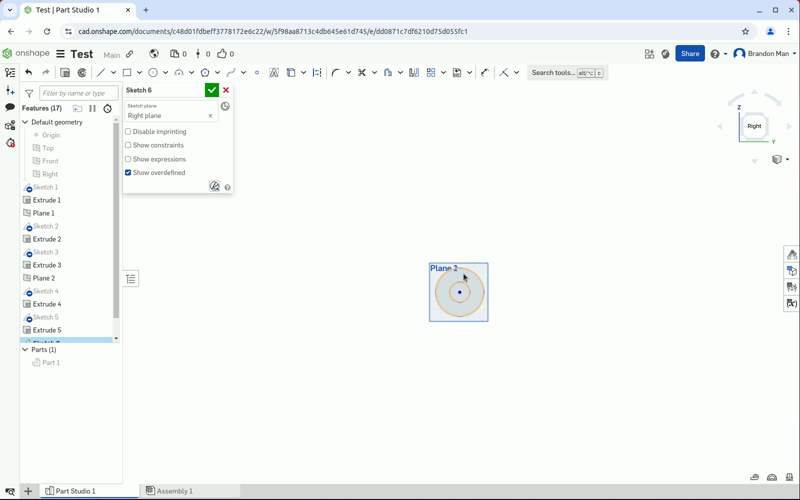
scroll(6)
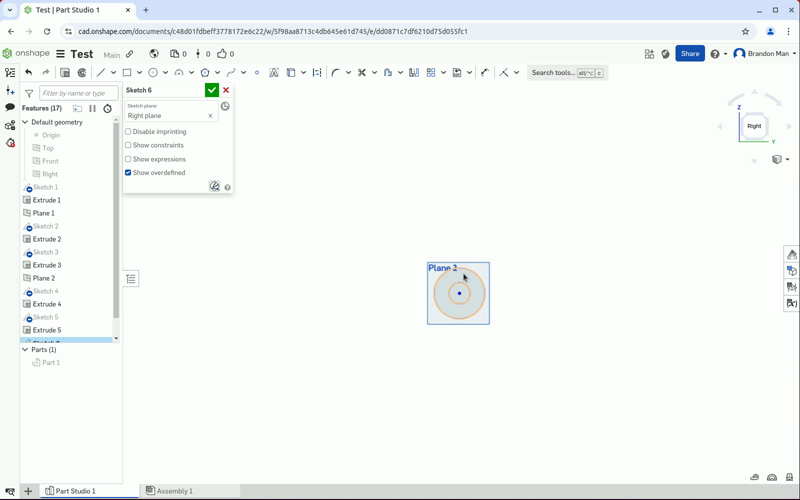
scroll(6)
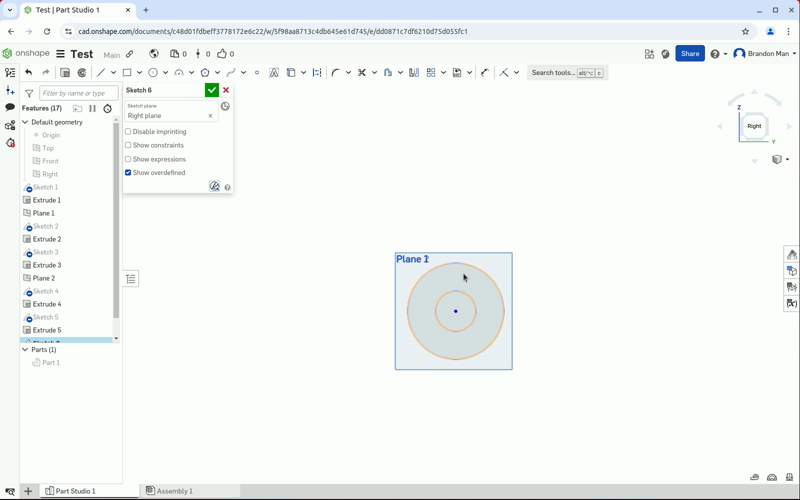
scroll(6)
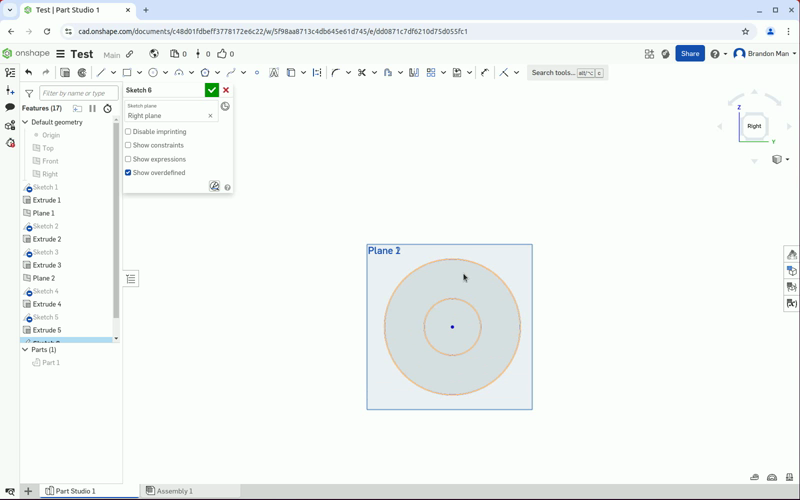
scroll(6)
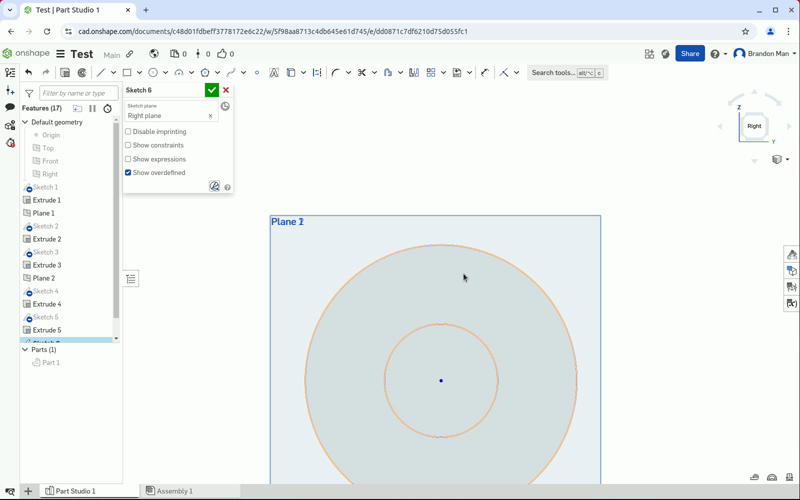
click(463, 273)
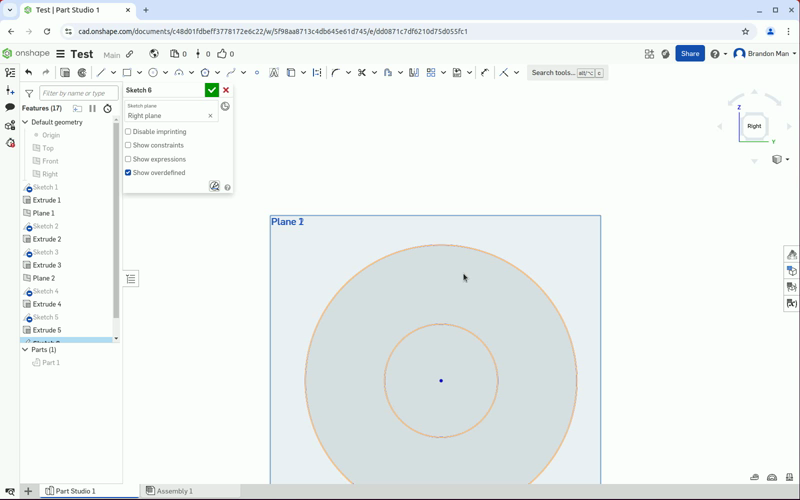
scroll(-6)
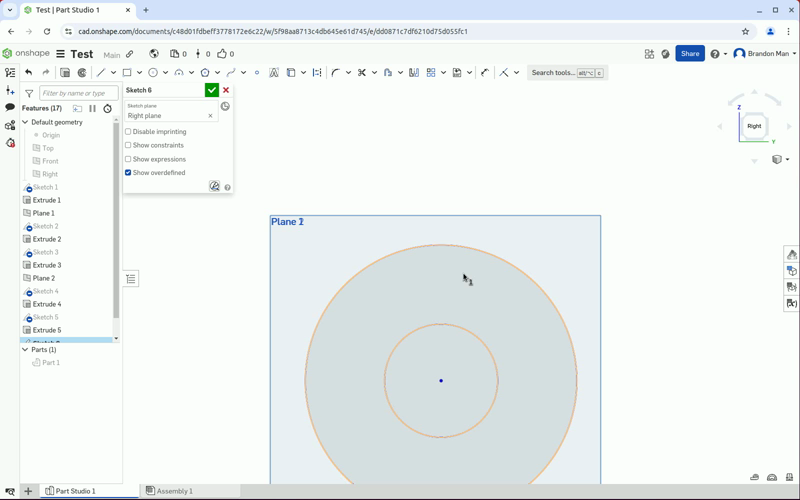
scroll(-6)
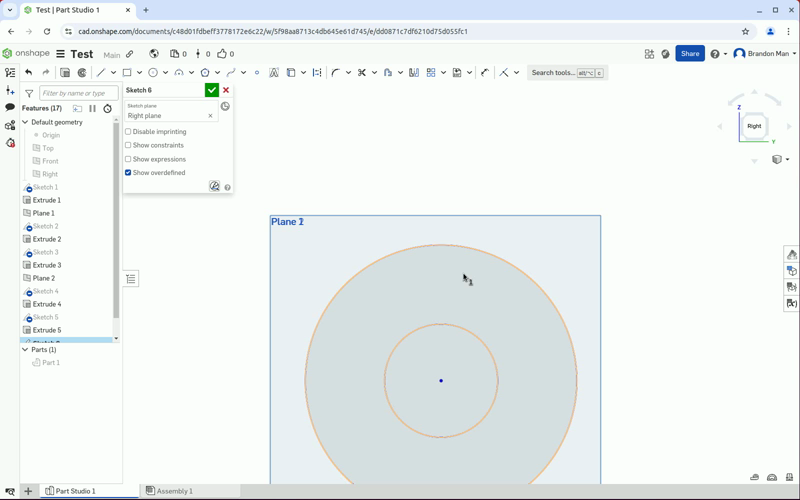
scroll(-6)
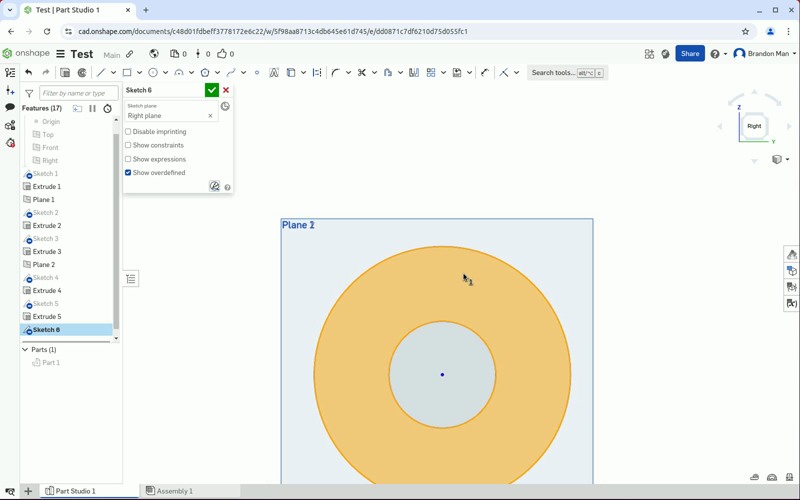
scroll(-6)
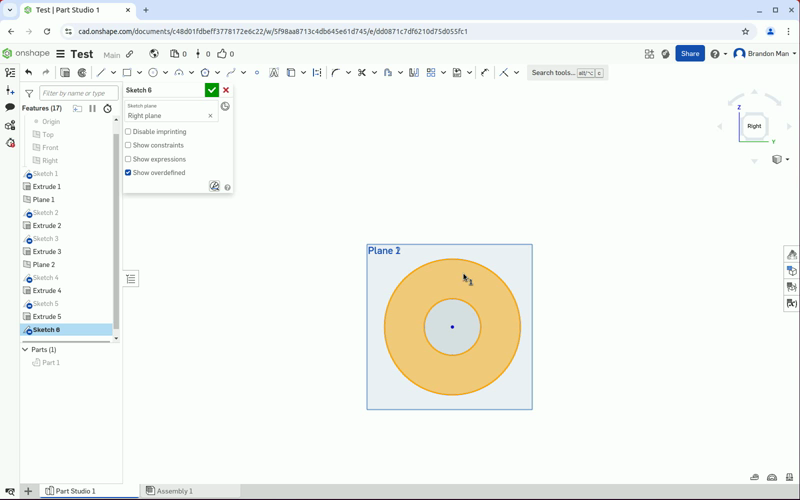
scroll(-6)
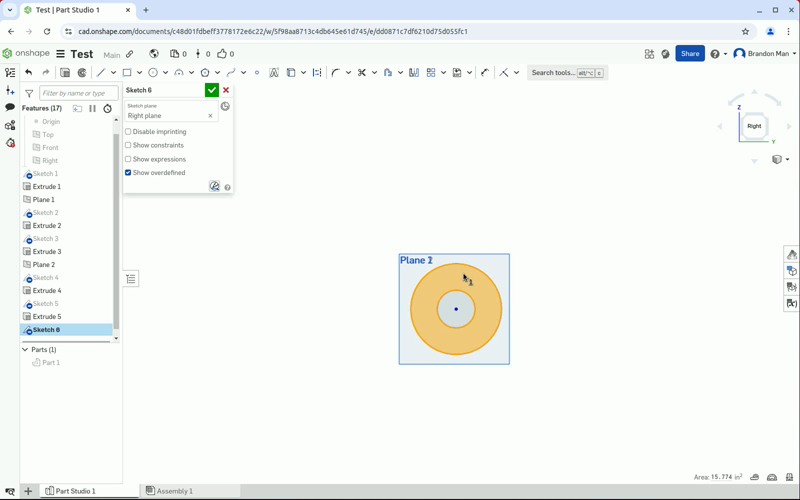
scroll(-6)
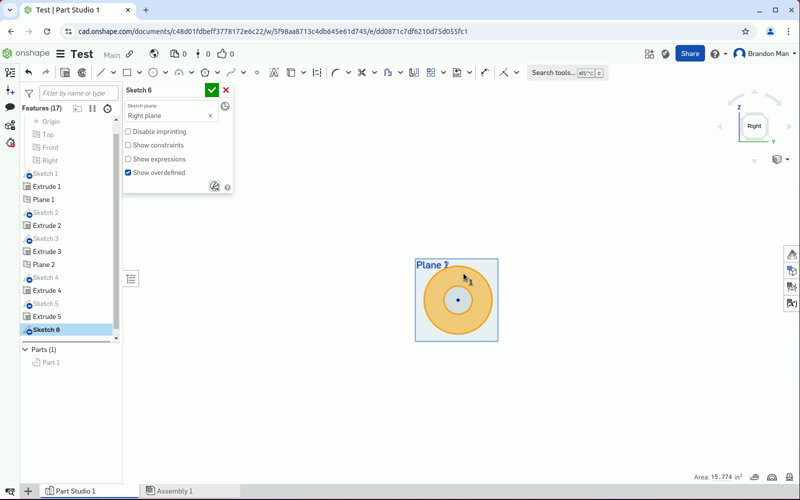
scroll(-6)
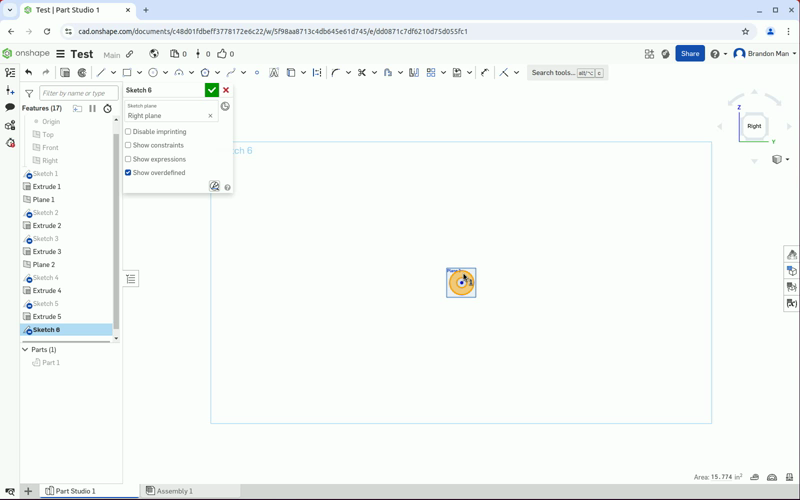
mouse_move(73, 352)
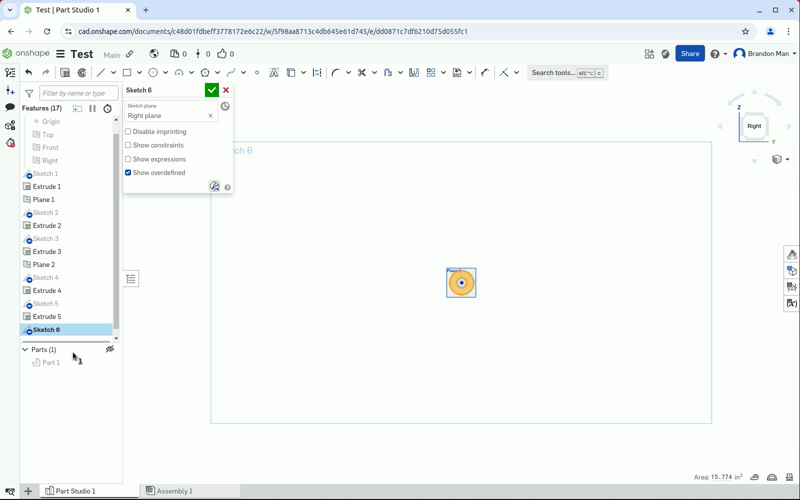
key(shift+y)
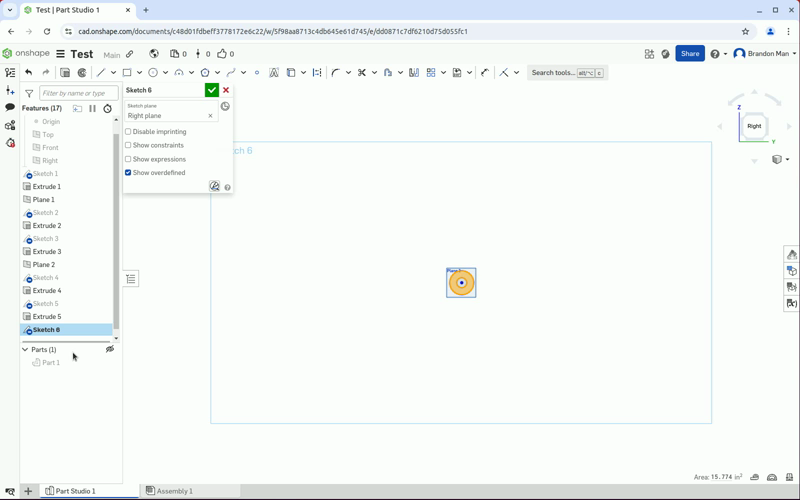
key(shift+e)
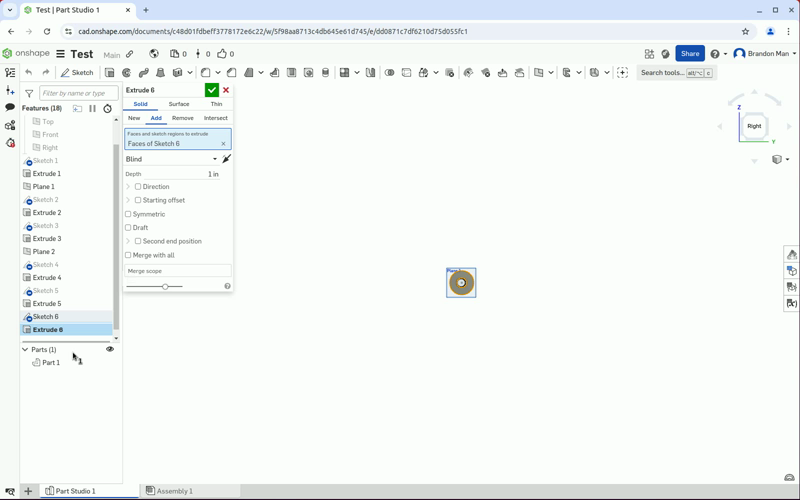
mouse_move(143, 106)
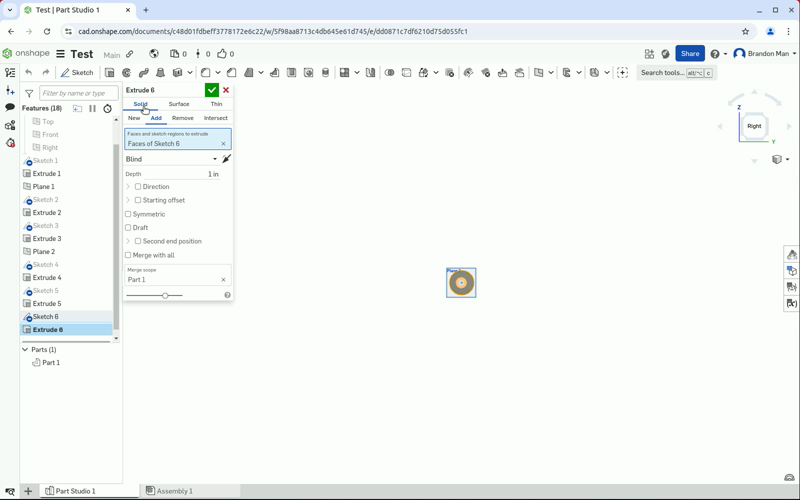
click(143, 106)
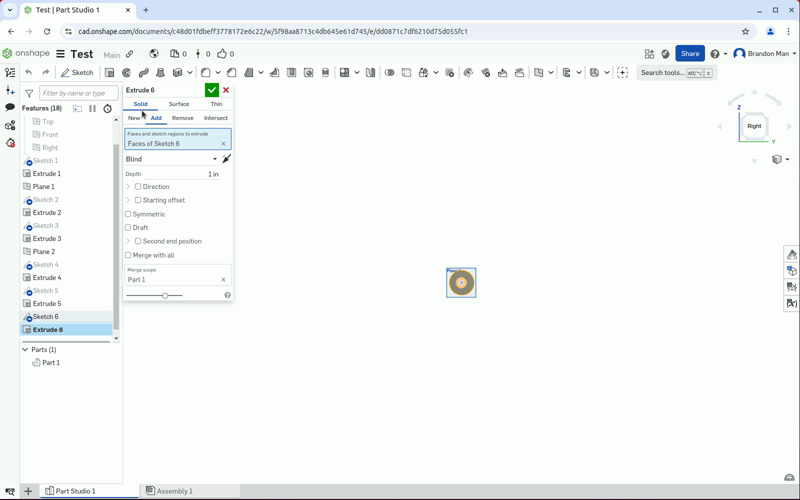
mouse_move(137, 120)
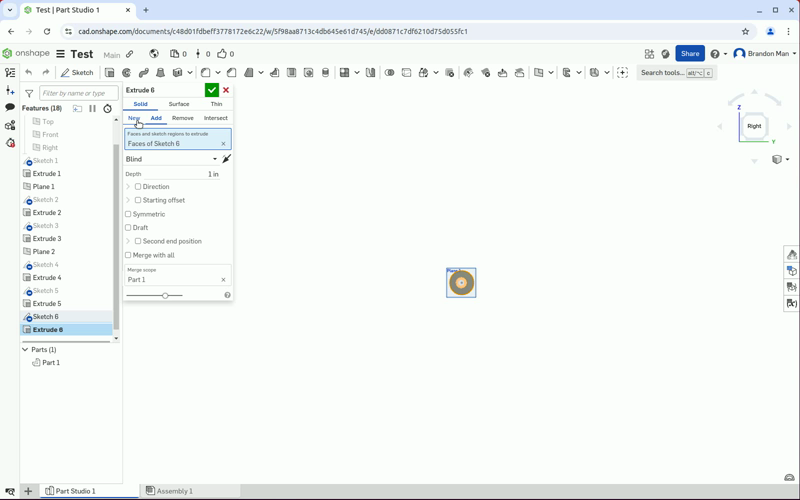
click(137, 120)
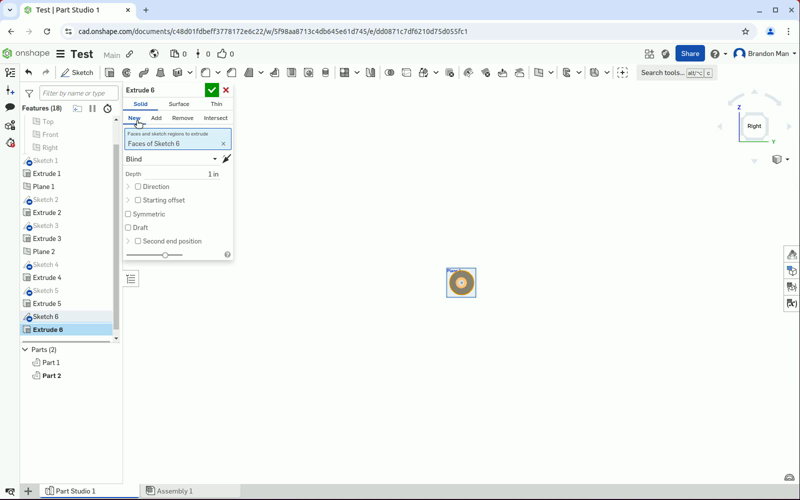
key(tab, 4)
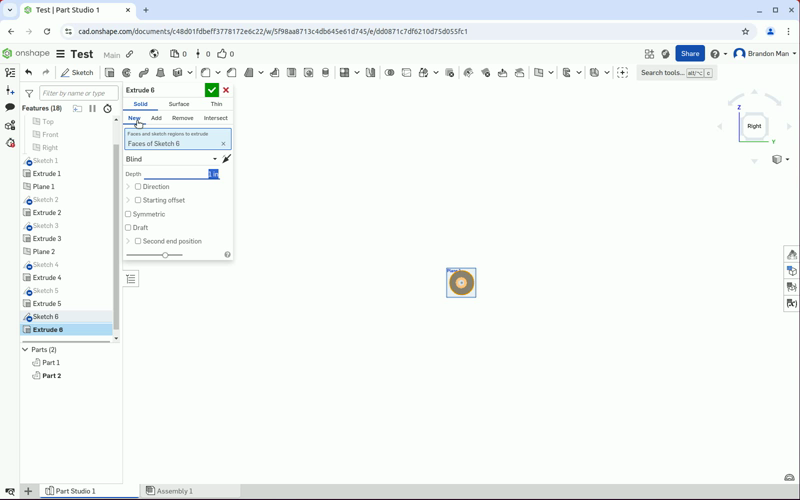
text(45.736)
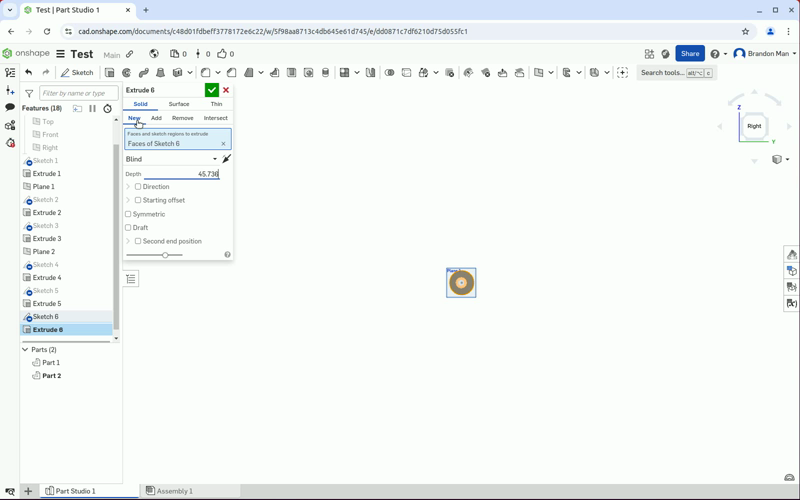
key(tab, 3)
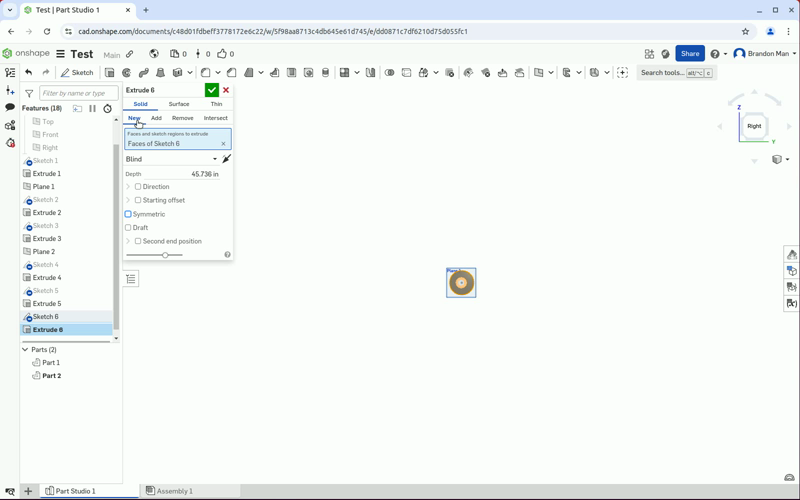
key(space)
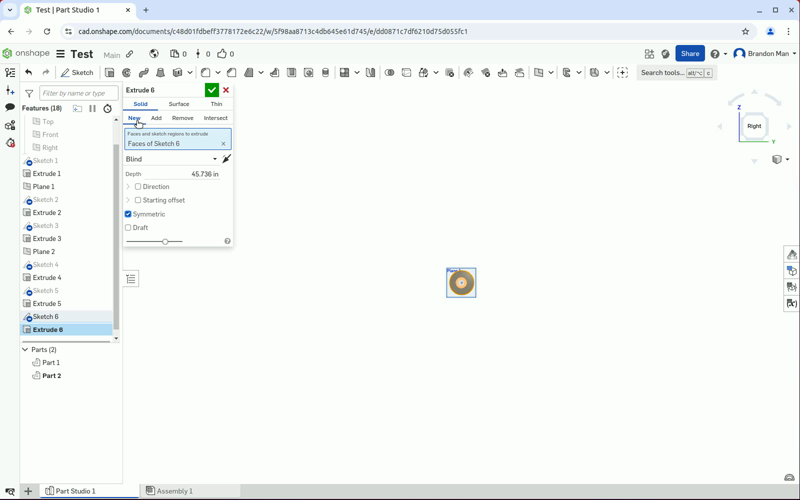
key(enter)
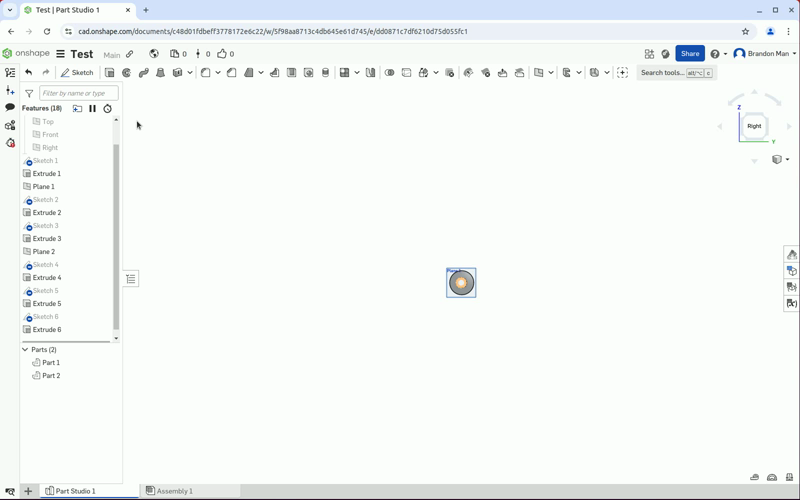
key(shift+h)
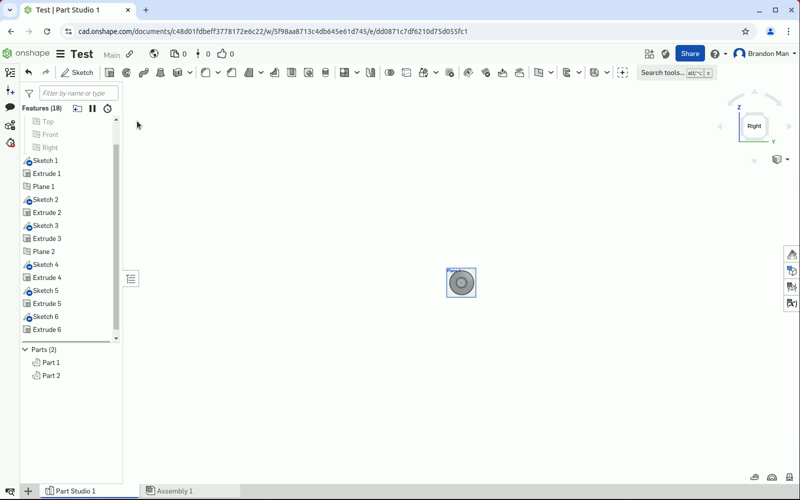
key(shift+h)
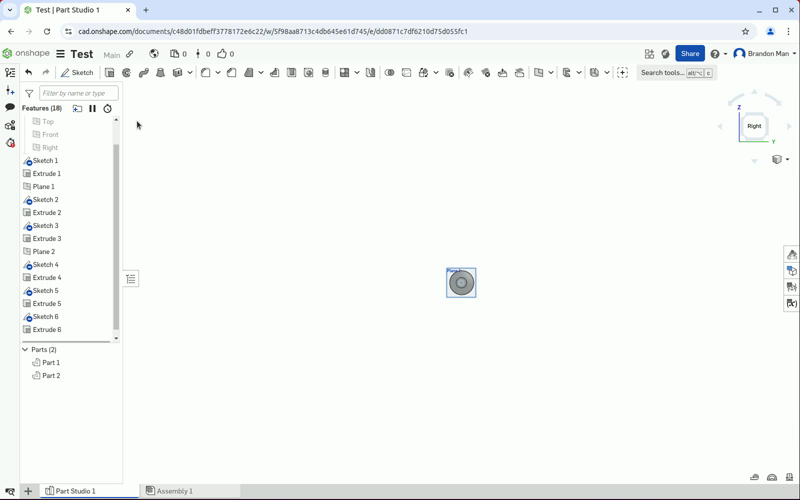
key(shift+7)
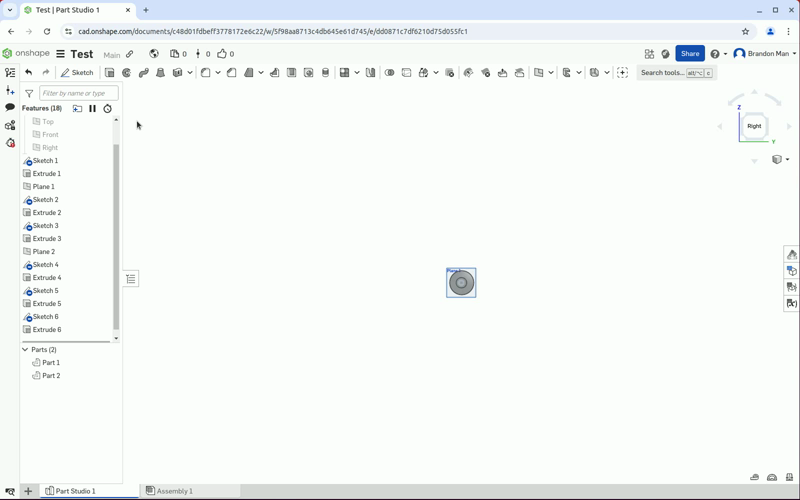
key(right, 2)
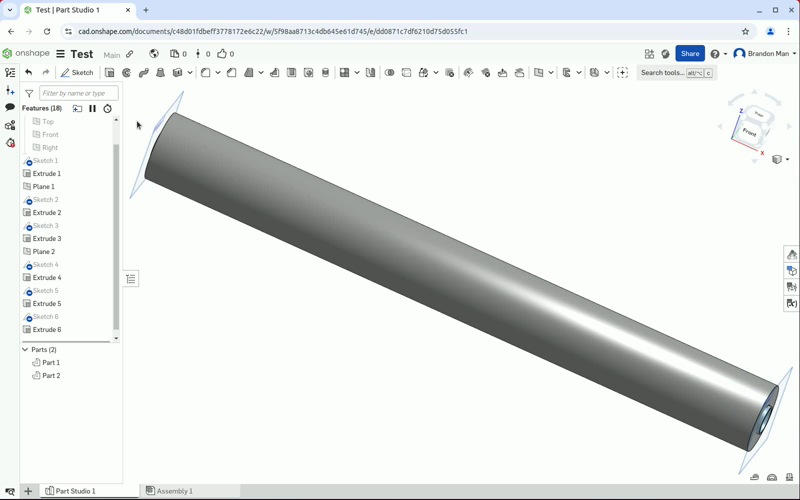
key(down, 2)
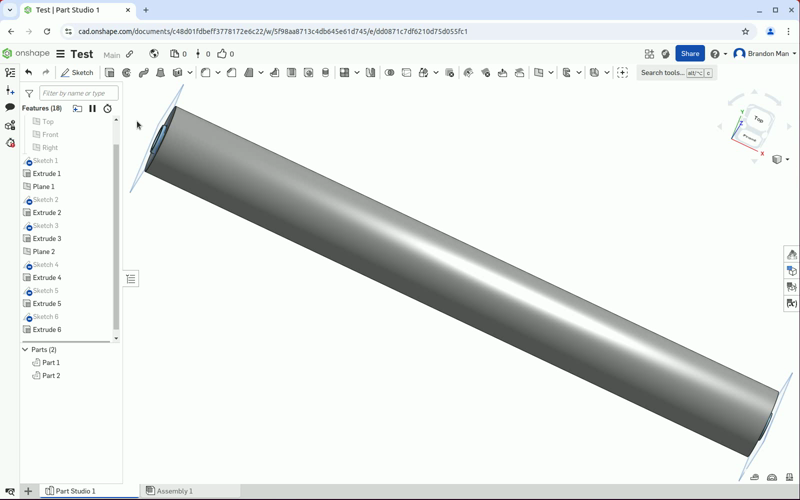
key(up, 2)
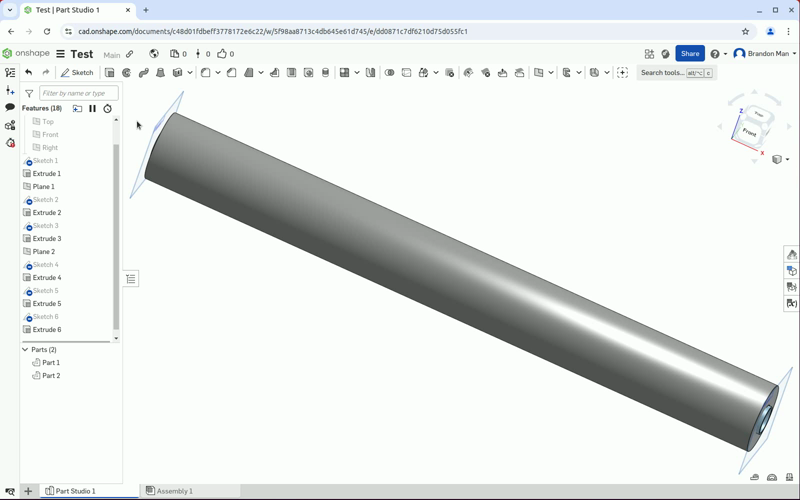
key(left, 2)
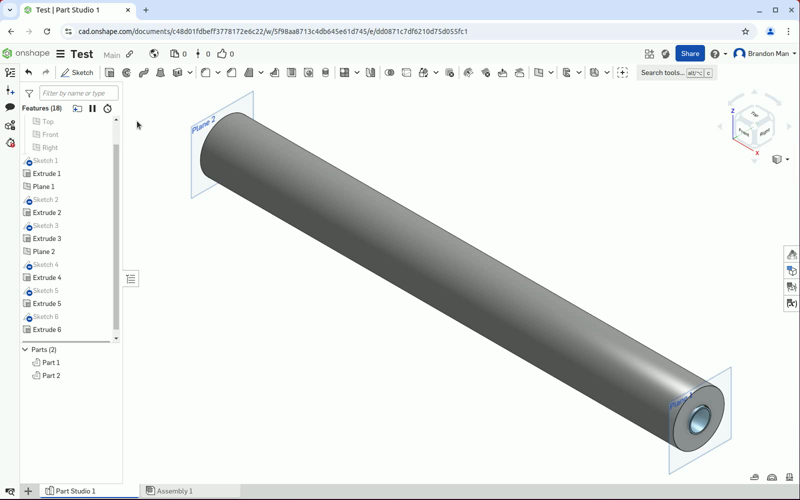
mouse_move(69, 163)
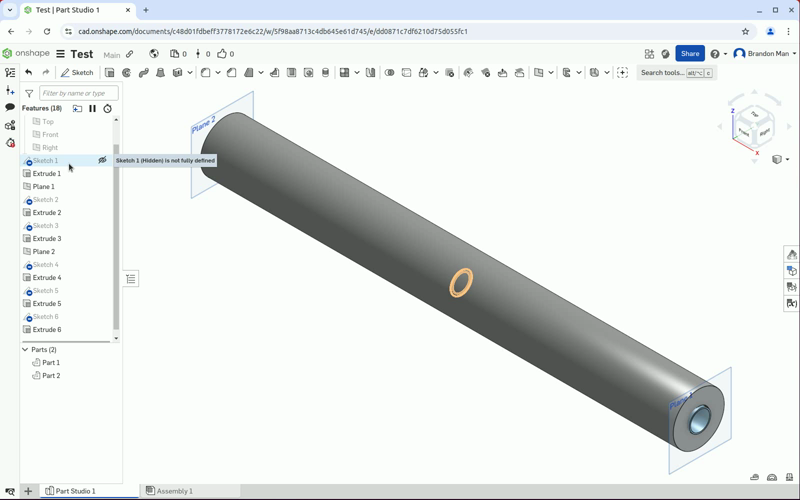
click(69, 163)